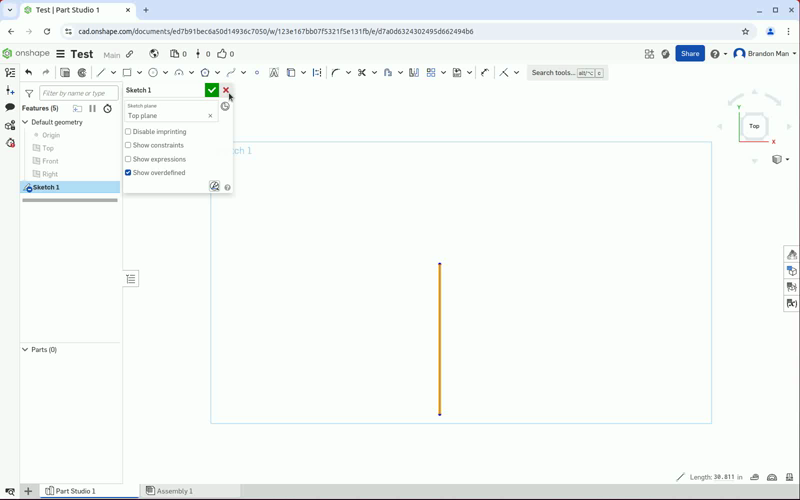
key(shift+h)
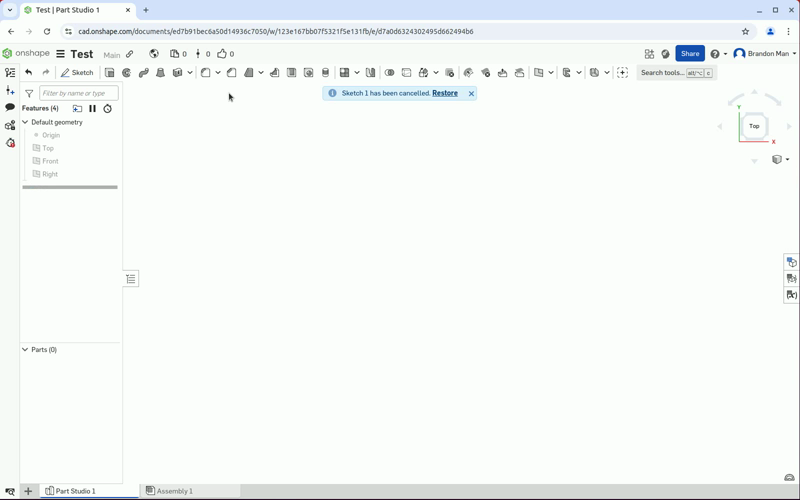
mouse_move(73, 352)
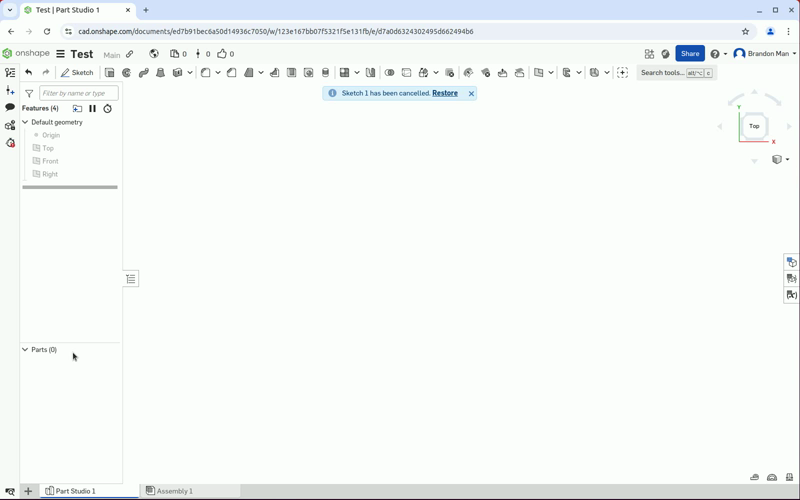
key(y)
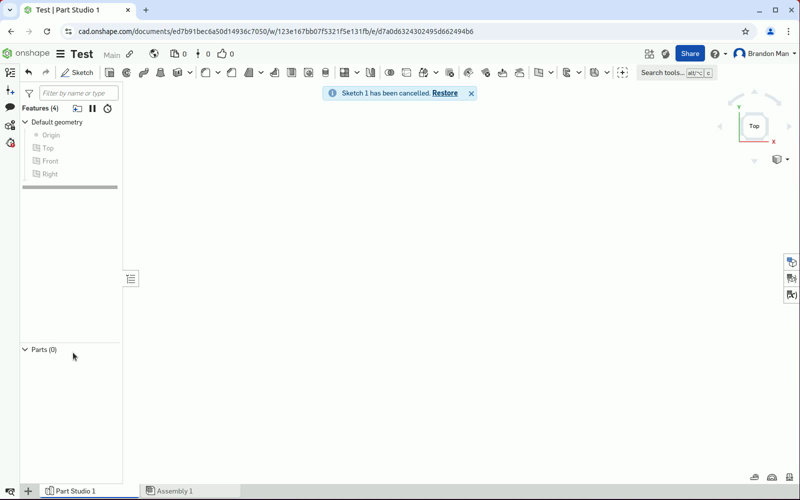
key(shift+p)
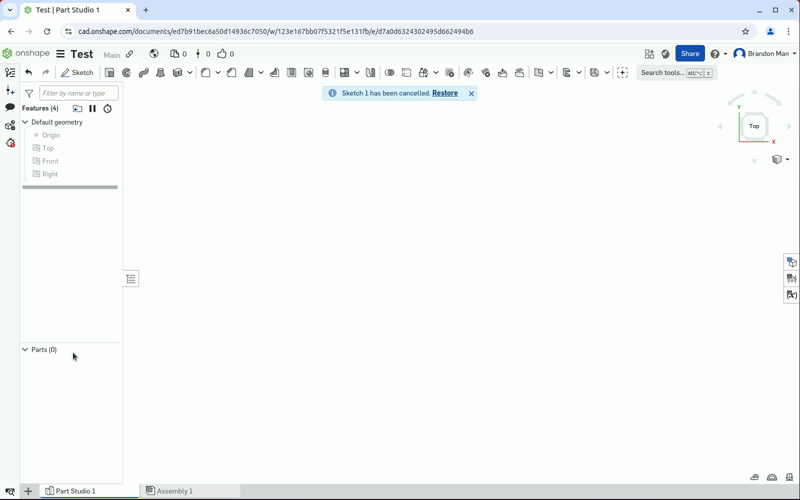
key(space)
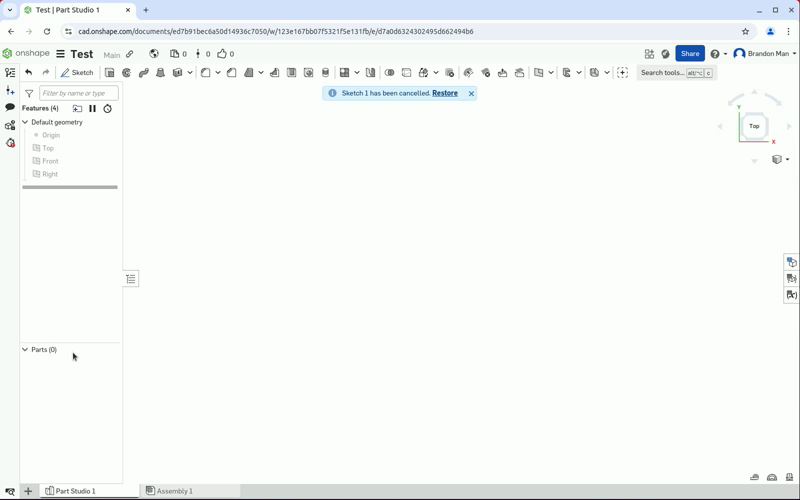
key_down(shift)
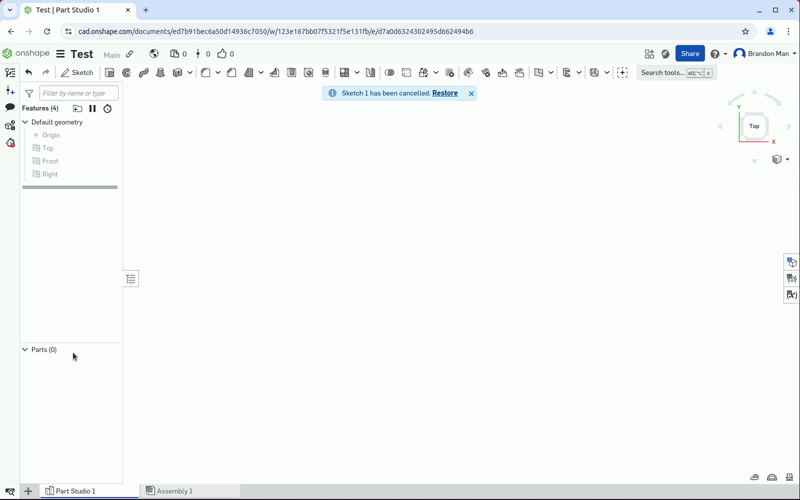
key(up)
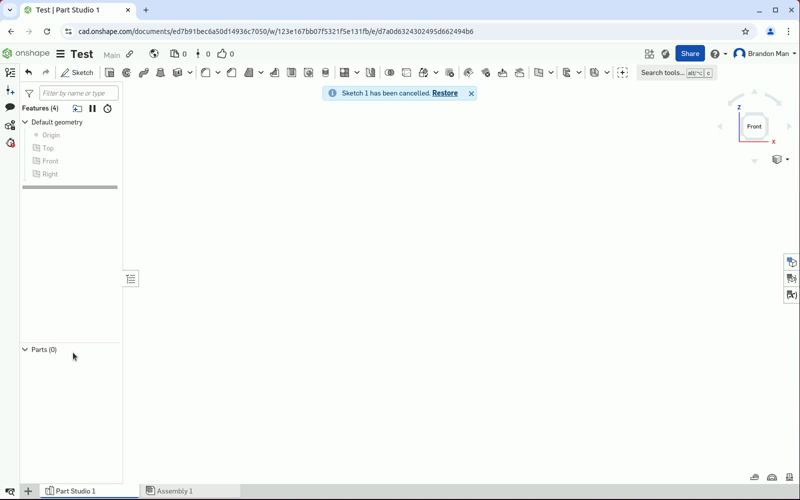
key_up(shift)
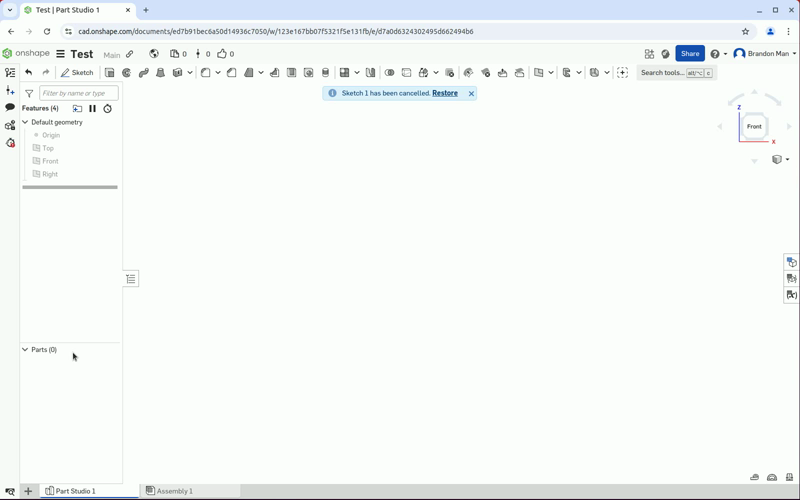
mouse_move(73, 352)
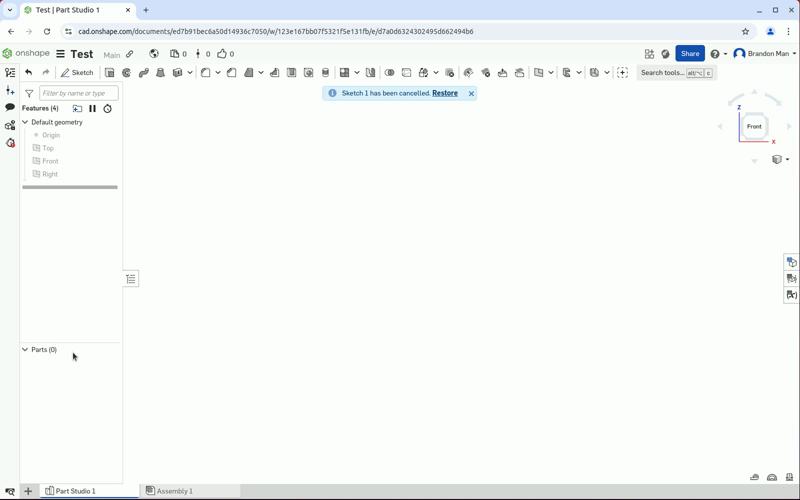
key(shift+y)
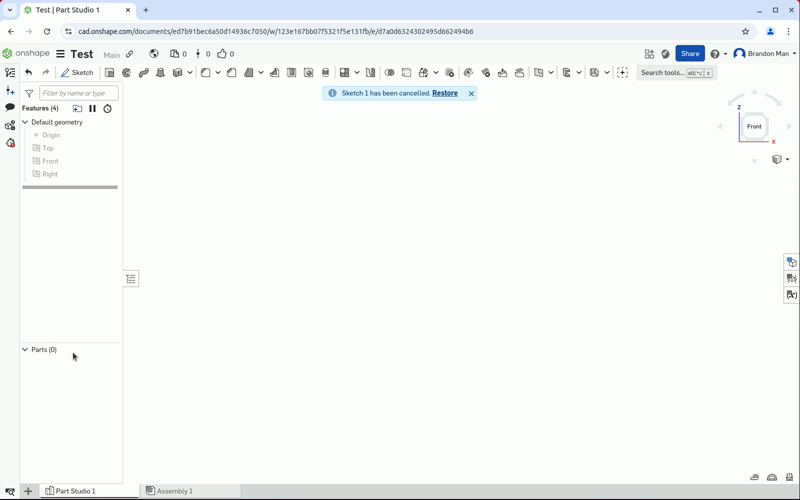
key(shift+s)
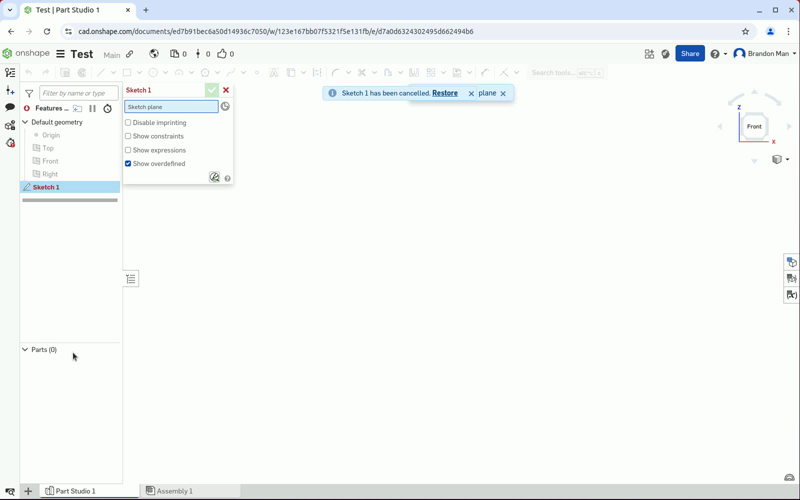
mouse_move(73, 163)
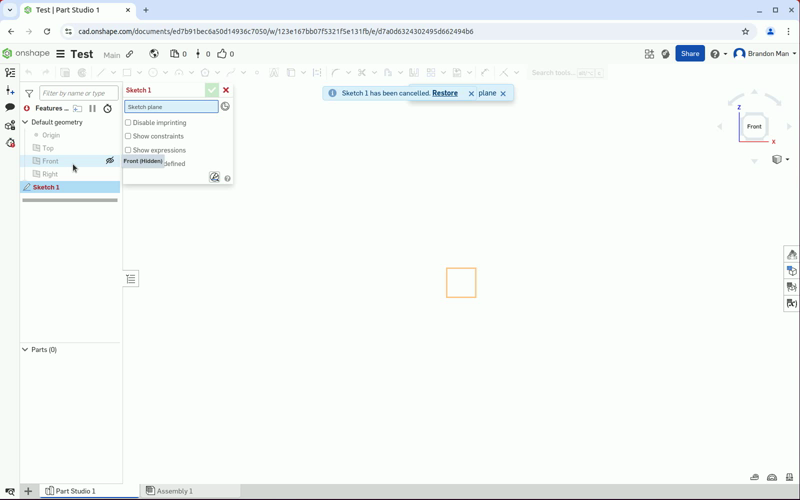
click(73, 163)
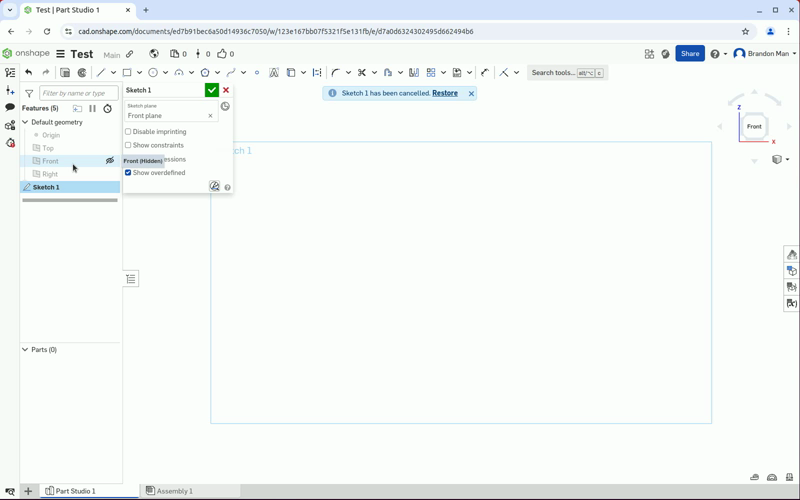
mouse_move(73, 352)
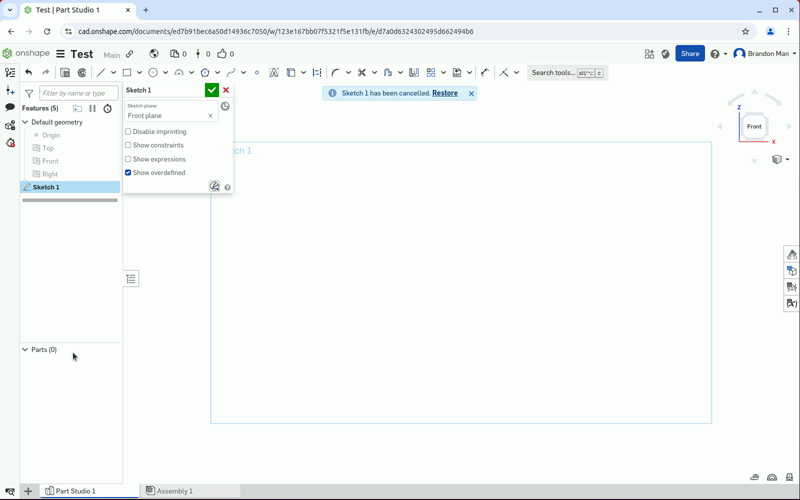
key(y)
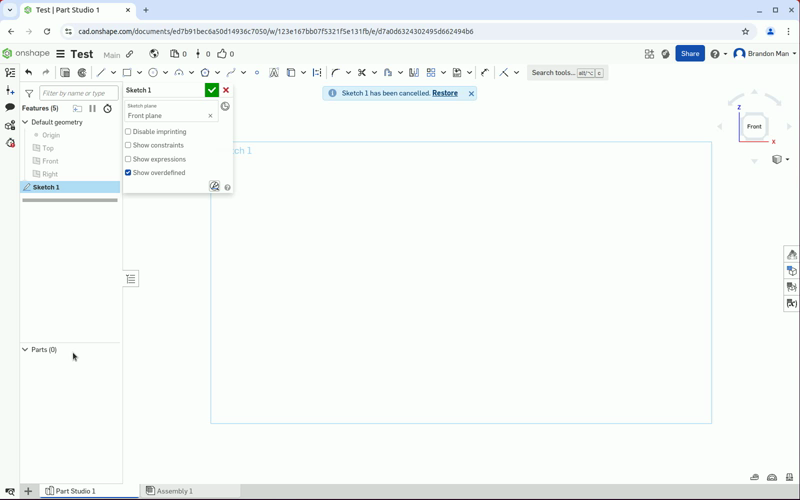
key(l)
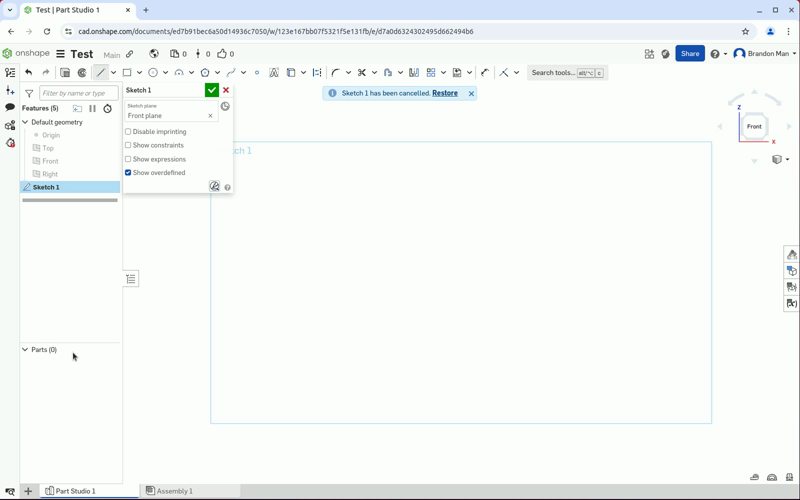
key_down(shift)
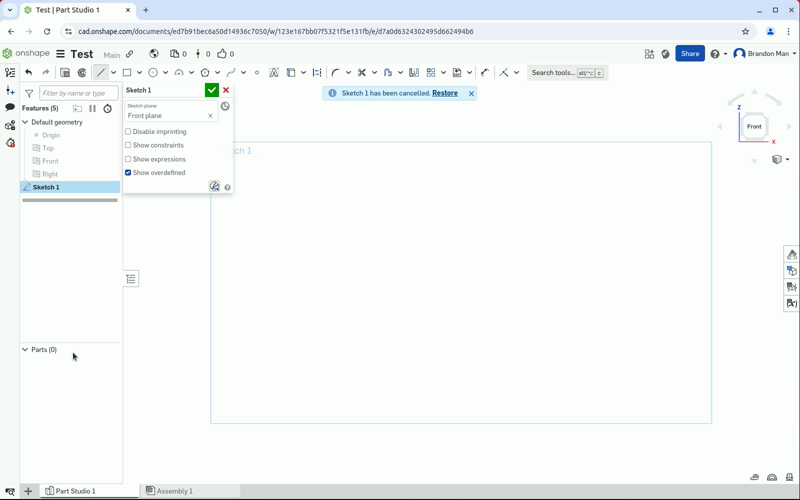
mouse_move(460, 291)
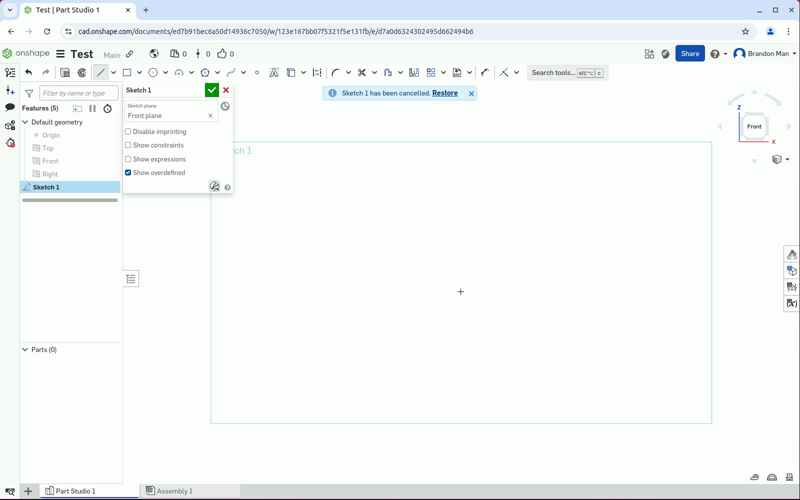
click(460, 291)
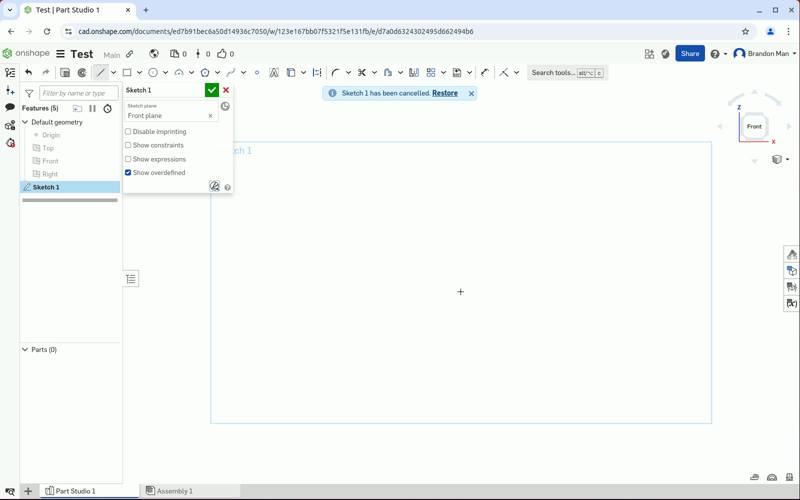
key_up(shift)
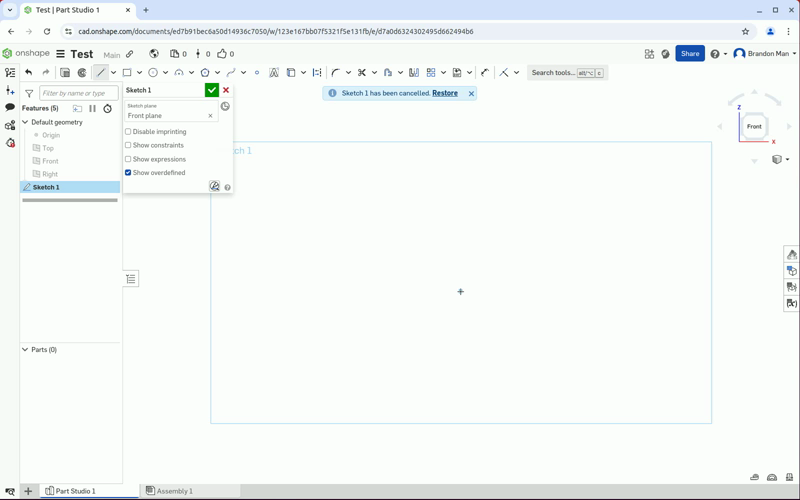
key_down(shift)
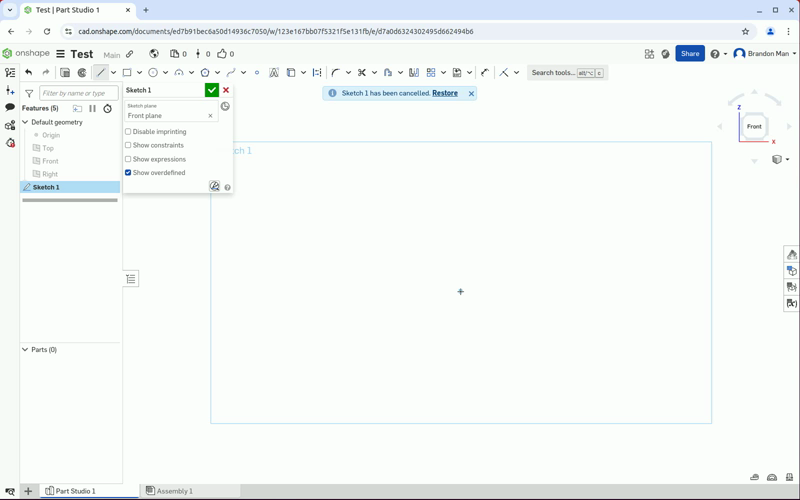
mouse_move(490, 291)
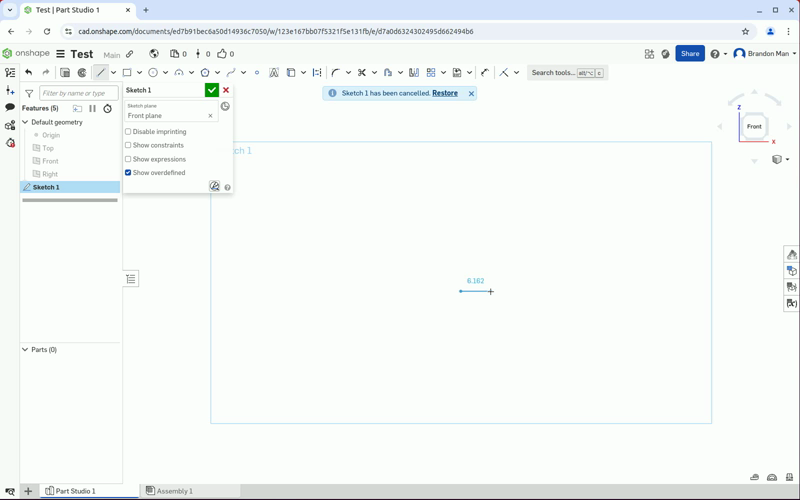
mouse_move(462, 291)
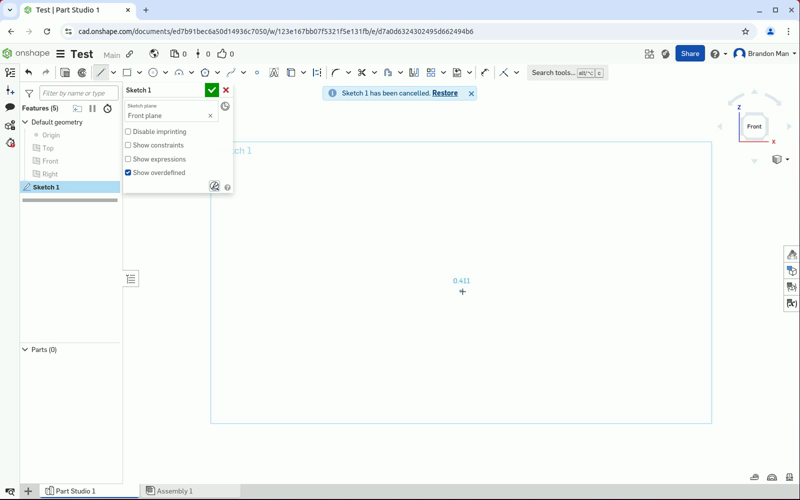
scroll(6)
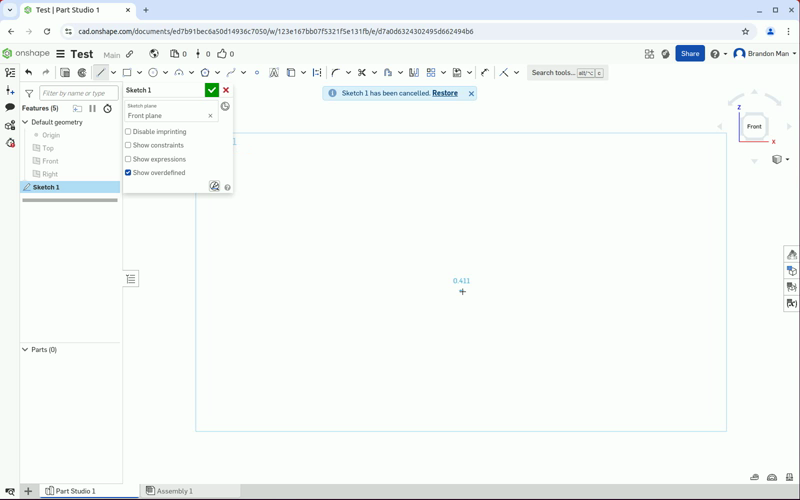
scroll(6)
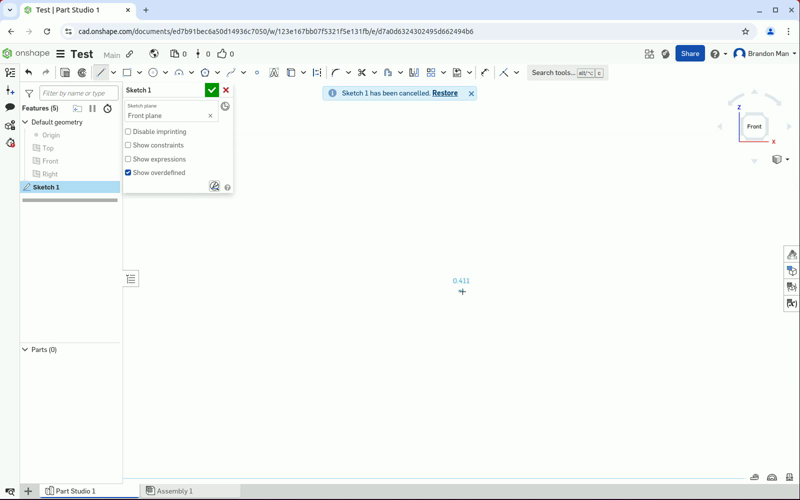
scroll(6)
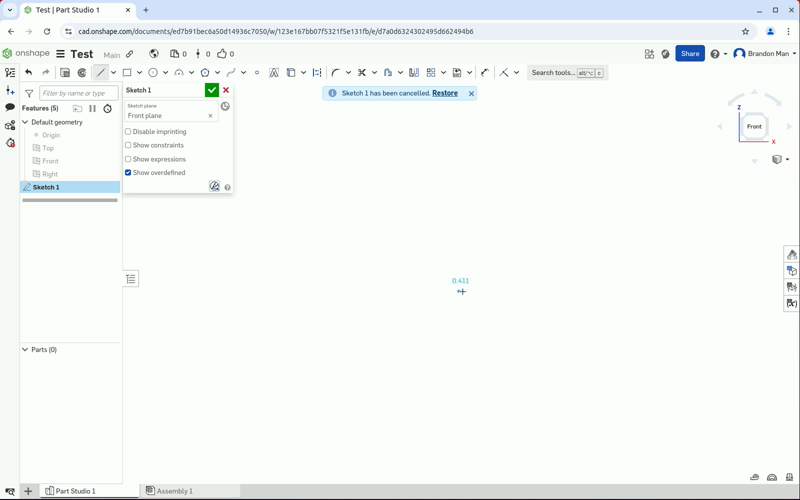
scroll(6)
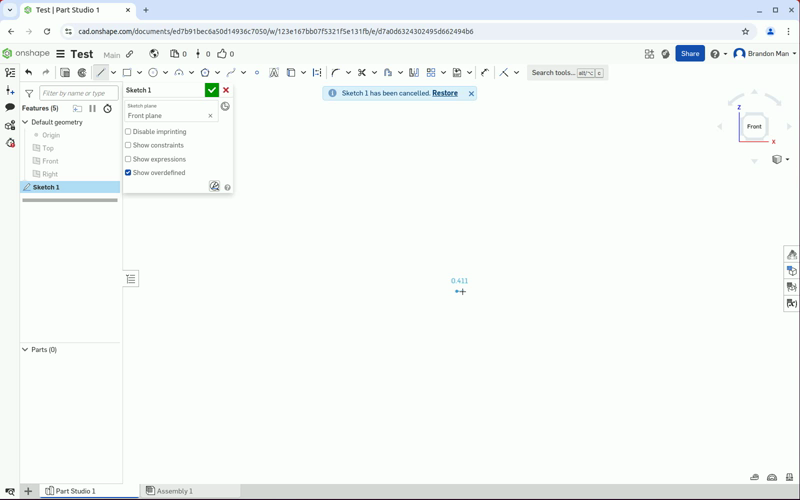
scroll(6)
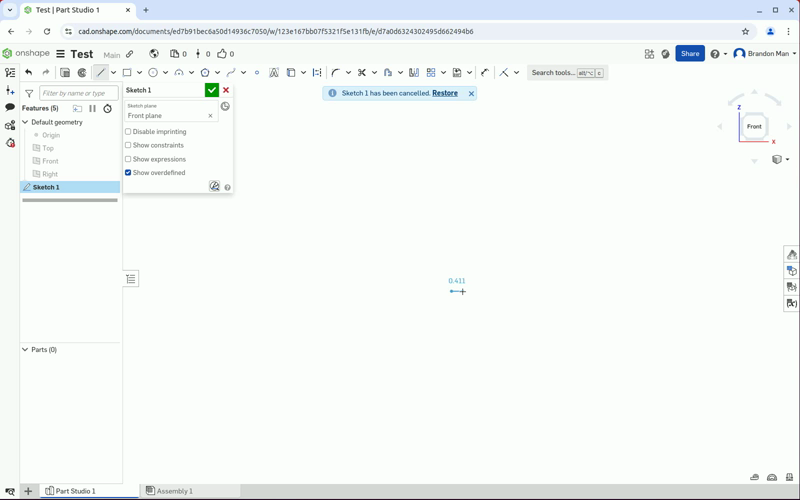
scroll(6)
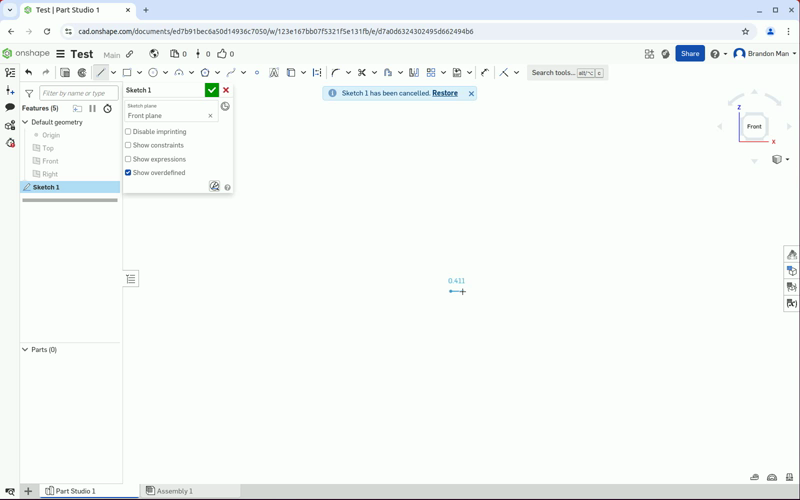
scroll(6)
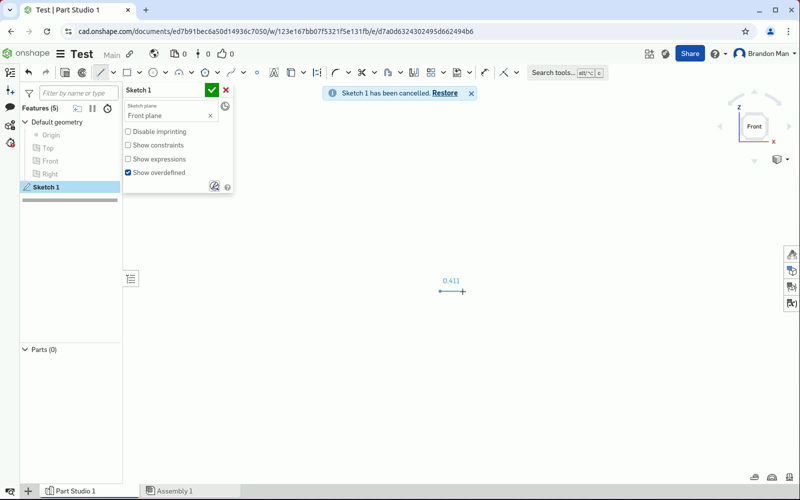
click(462, 291)
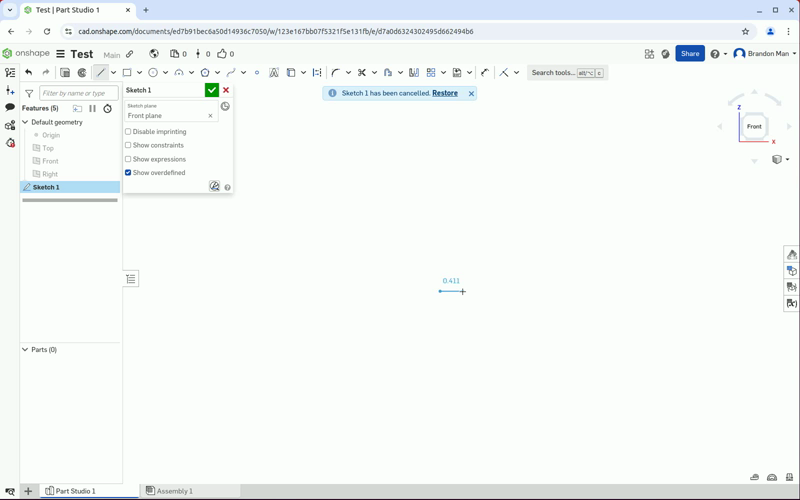
scroll(-6)
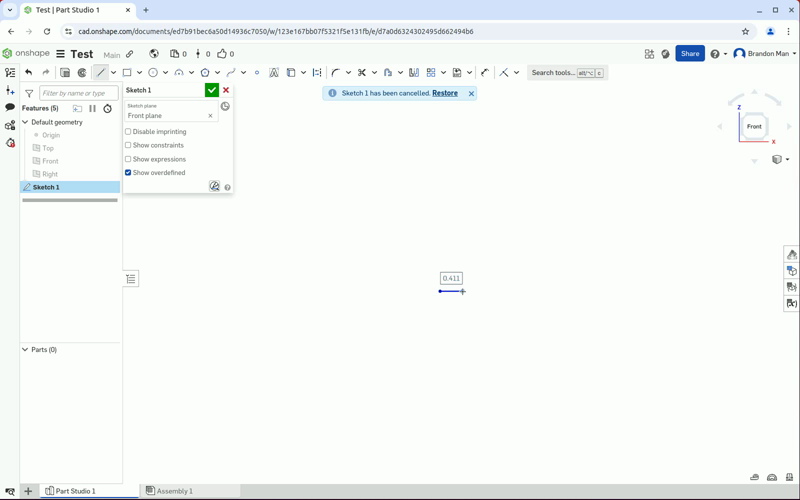
scroll(-6)
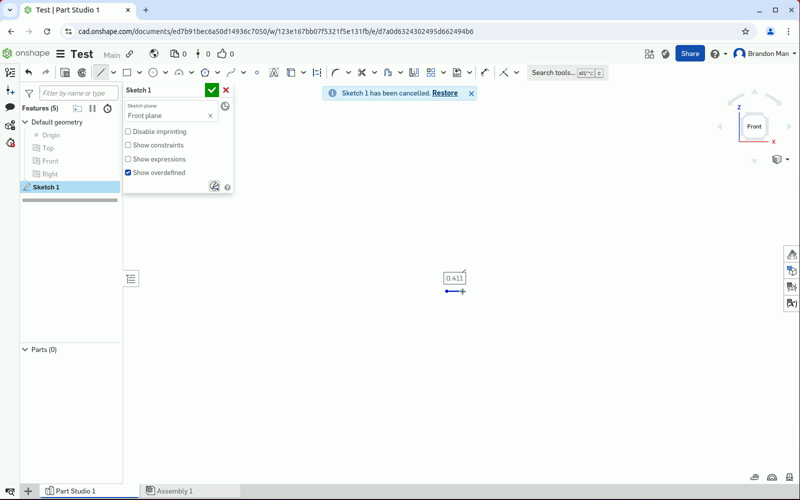
scroll(-6)
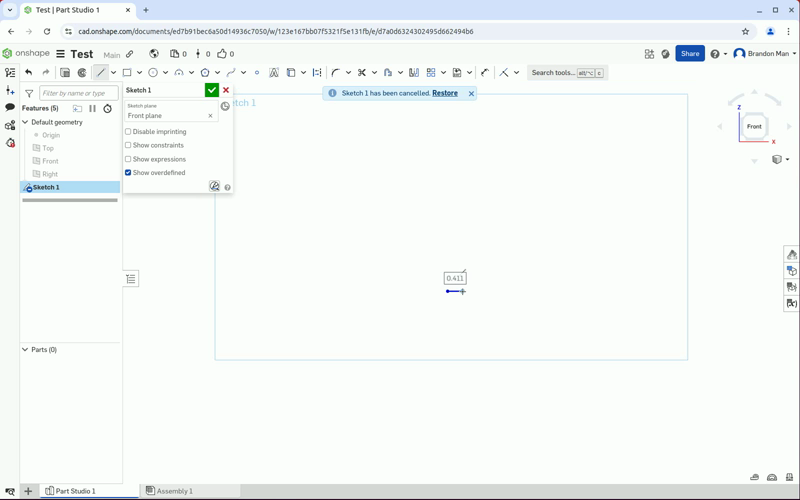
scroll(-6)
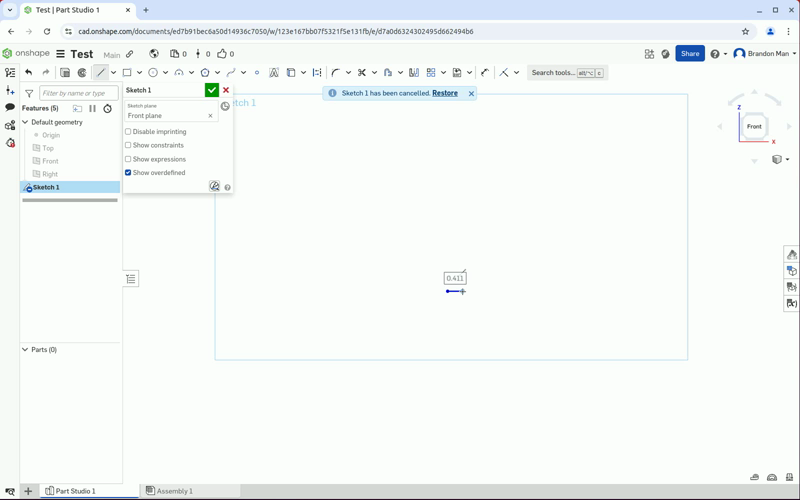
scroll(-6)
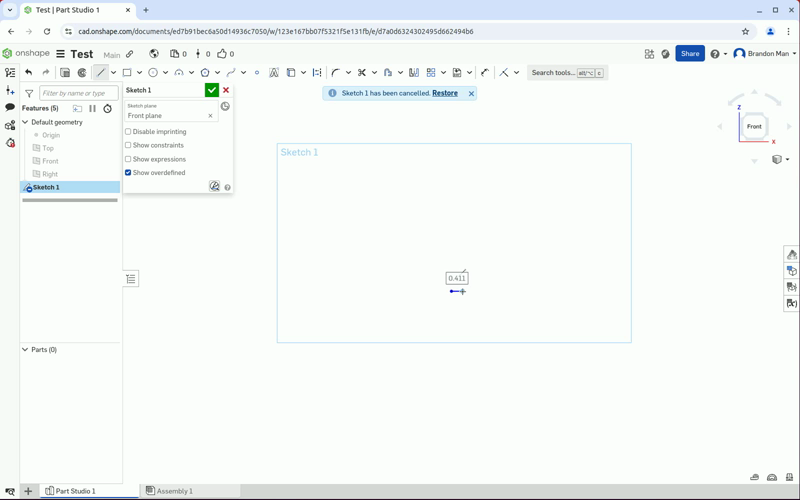
scroll(-6)
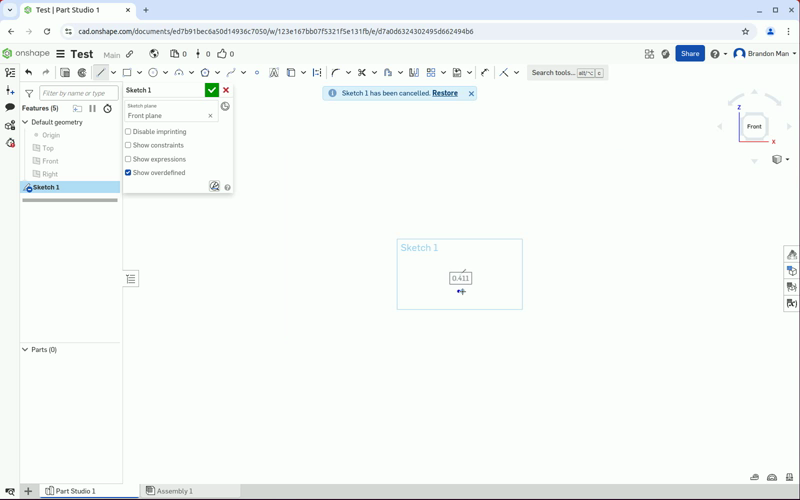
scroll(-6)
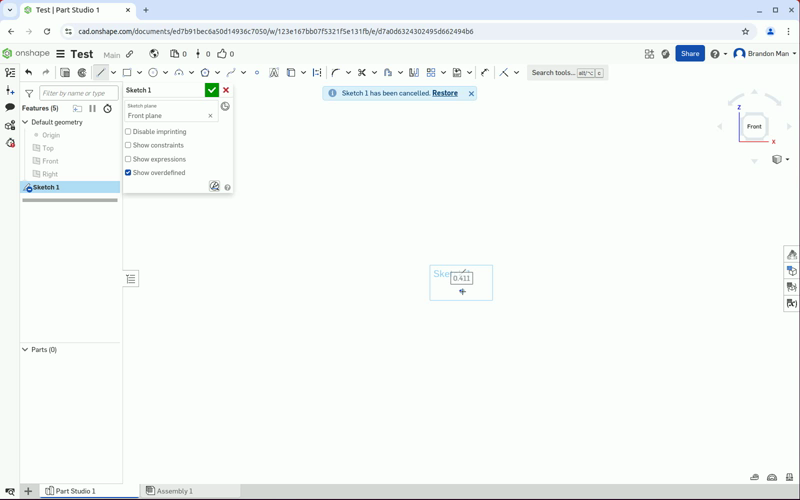
key_up(shift)
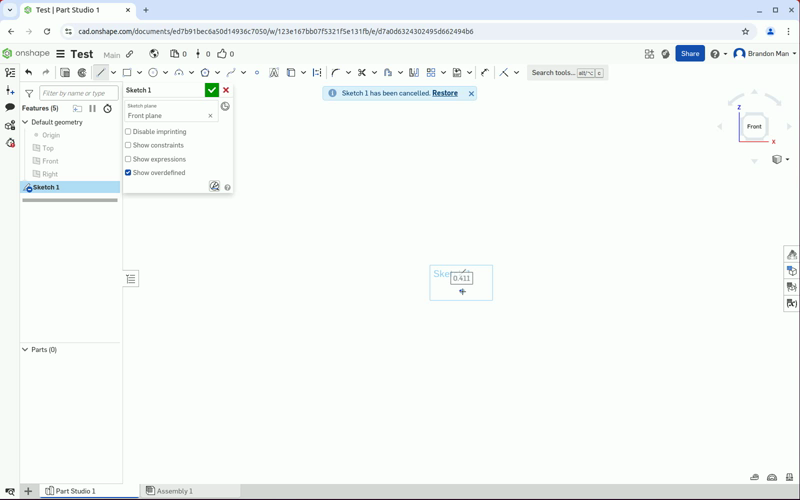
key_down(shift)
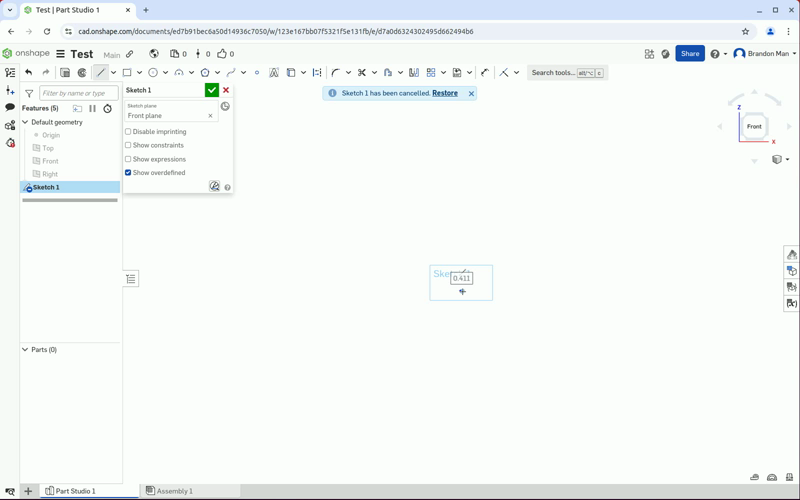
mouse_move(492, 291)
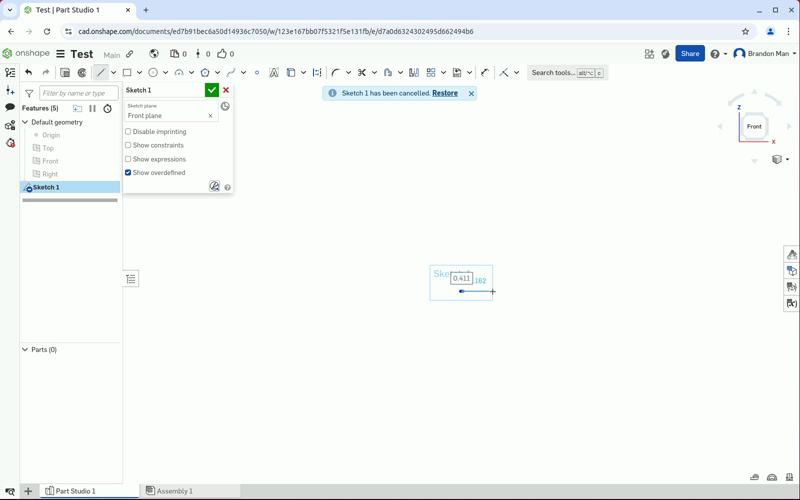
mouse_move(462, 286)
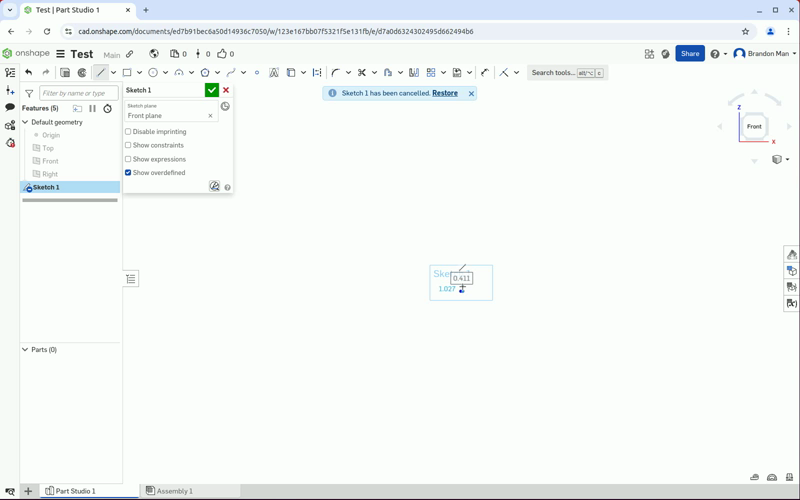
scroll(6)
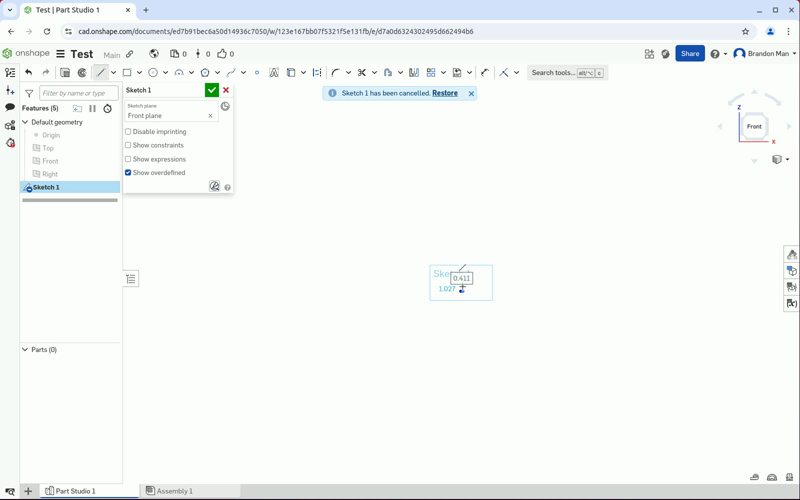
scroll(6)
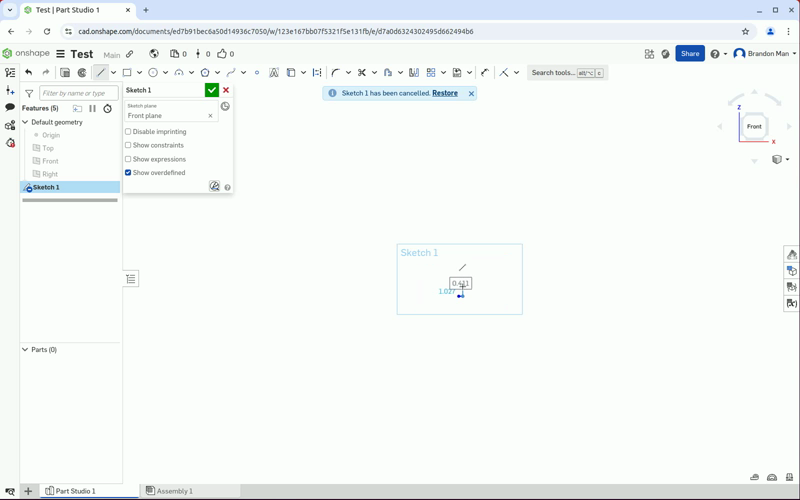
scroll(6)
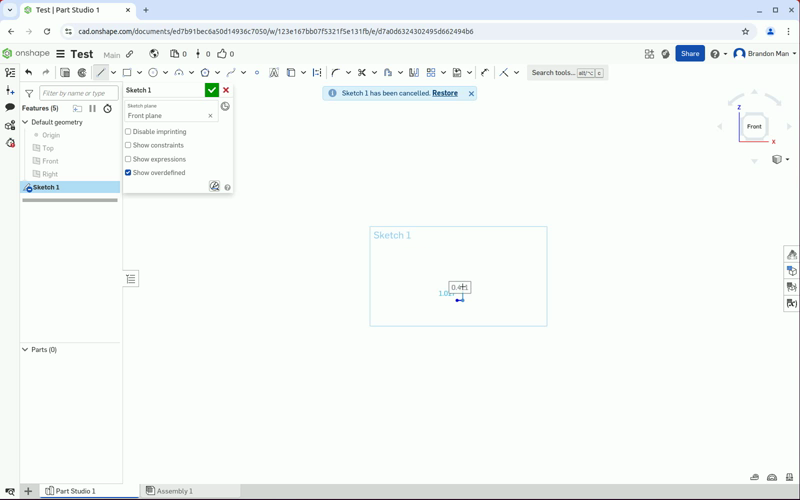
scroll(6)
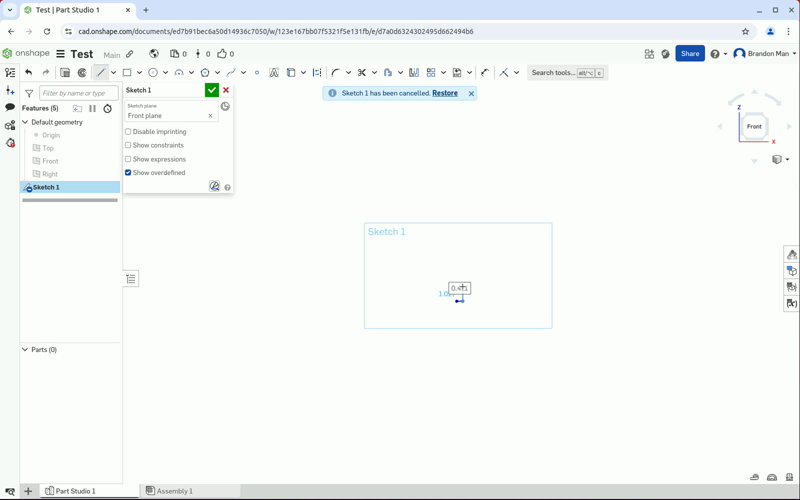
scroll(6)
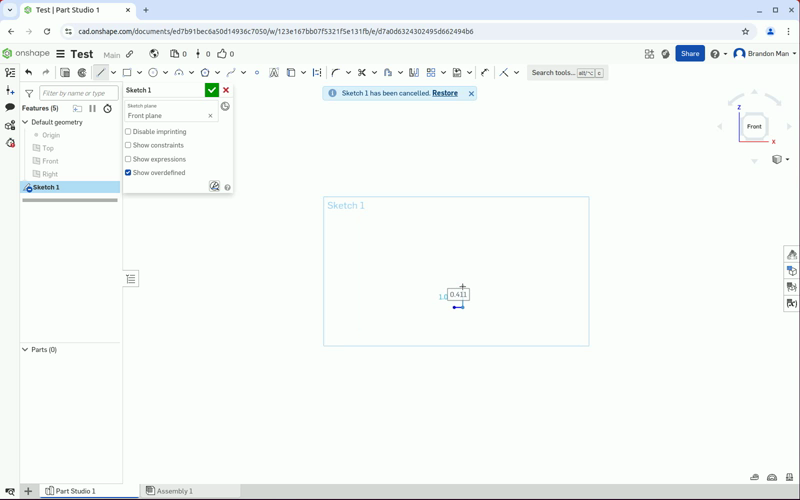
scroll(6)
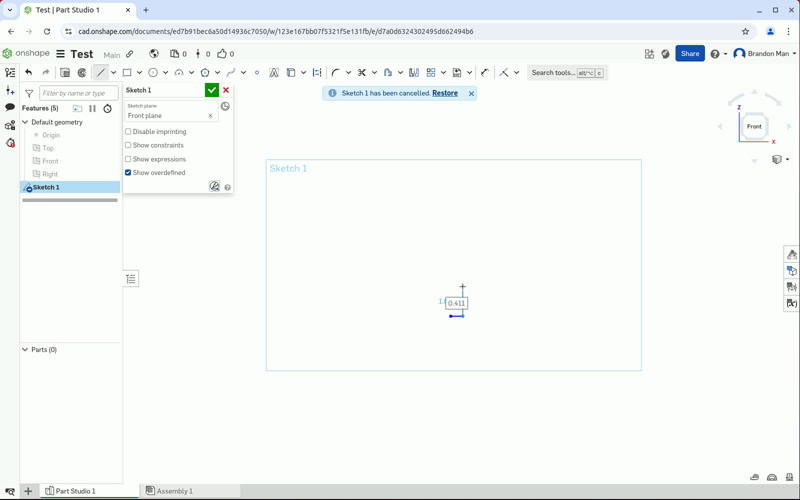
scroll(6)
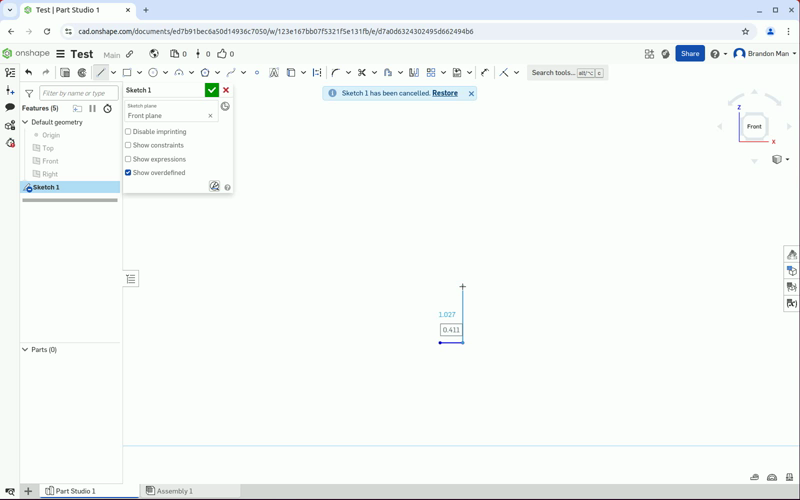
click(462, 286)
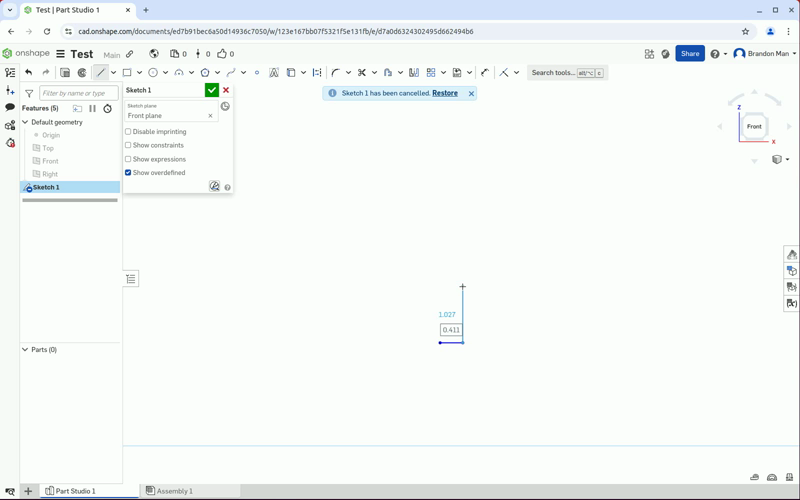
scroll(-6)
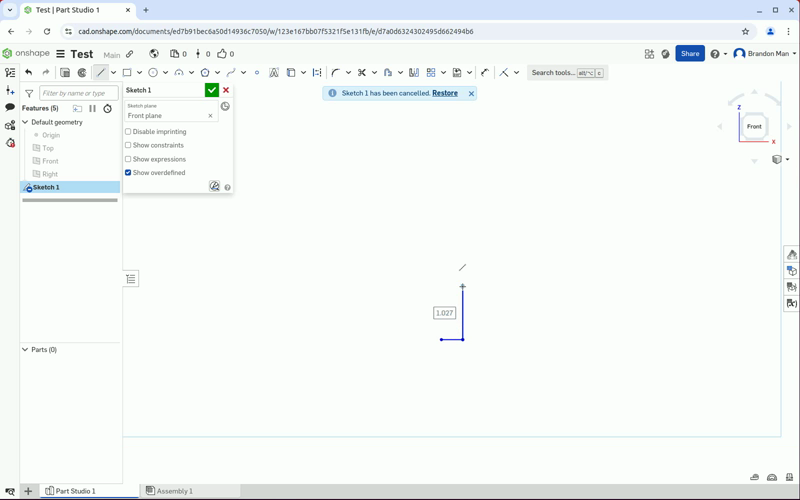
scroll(-6)
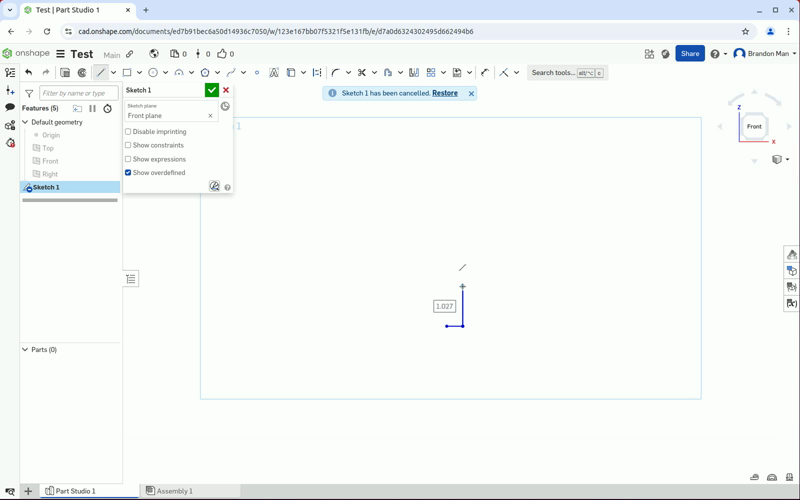
scroll(-6)
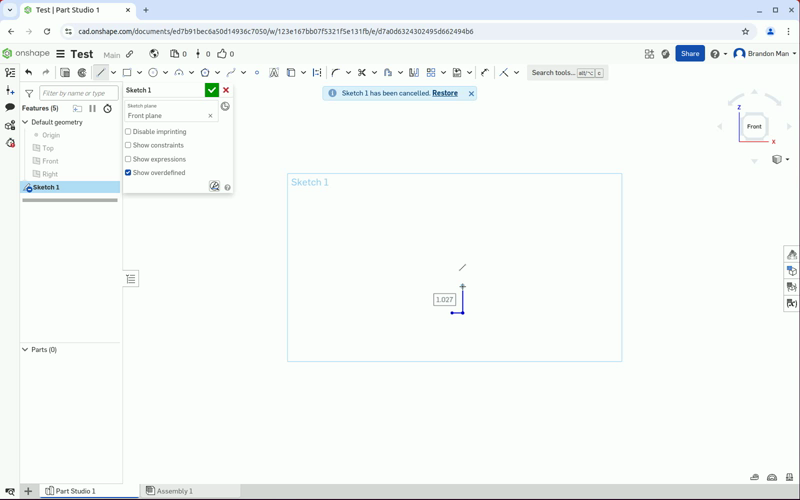
scroll(-6)
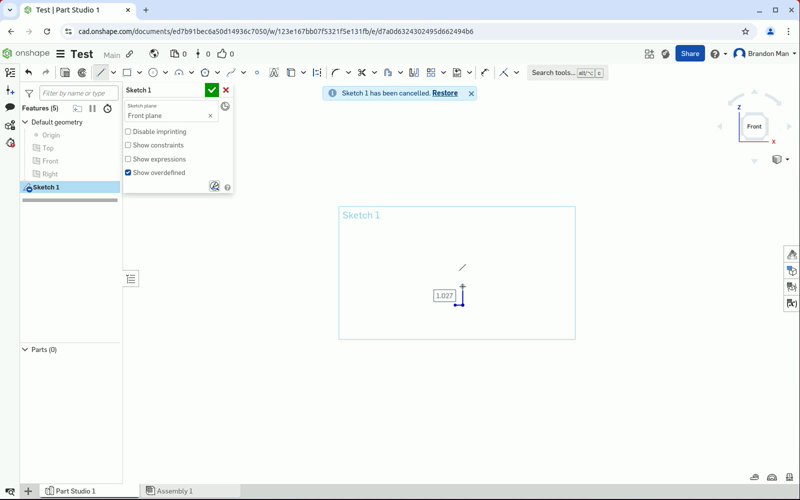
scroll(-6)
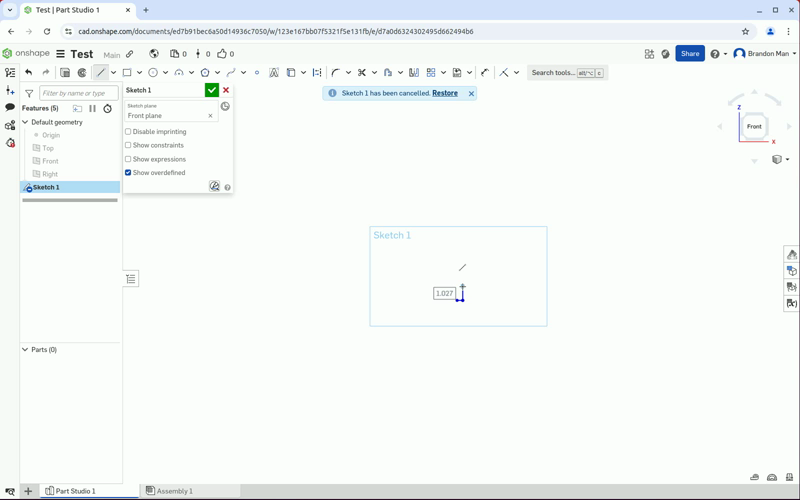
scroll(-6)
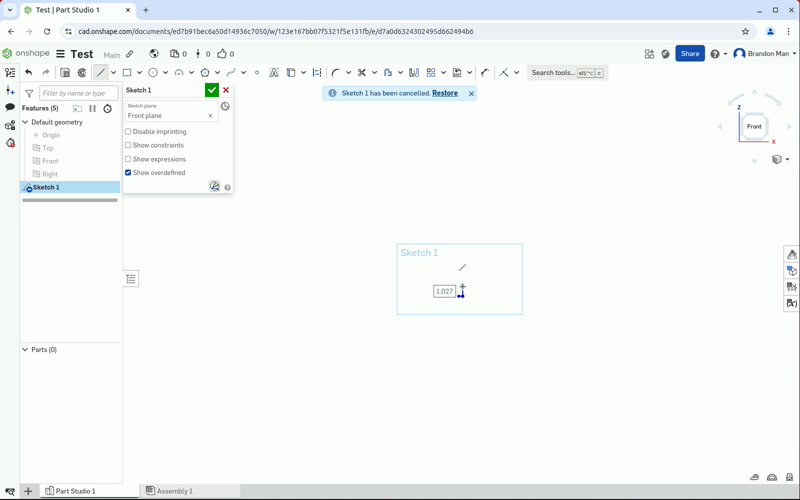
scroll(-6)
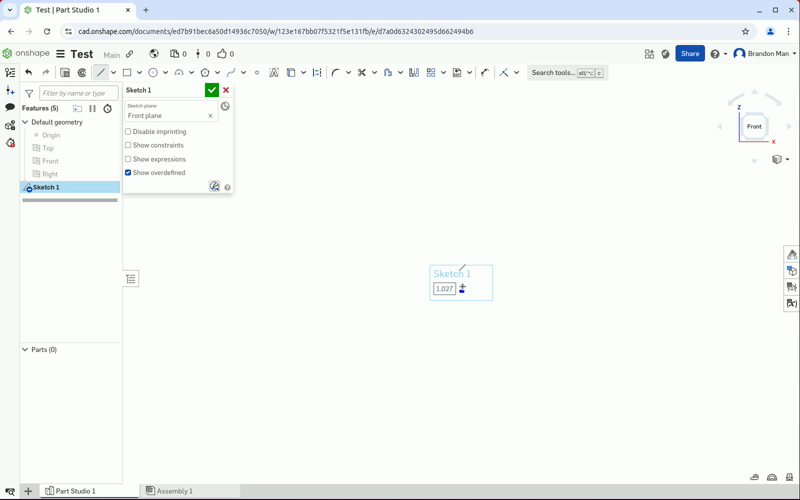
key_up(shift)
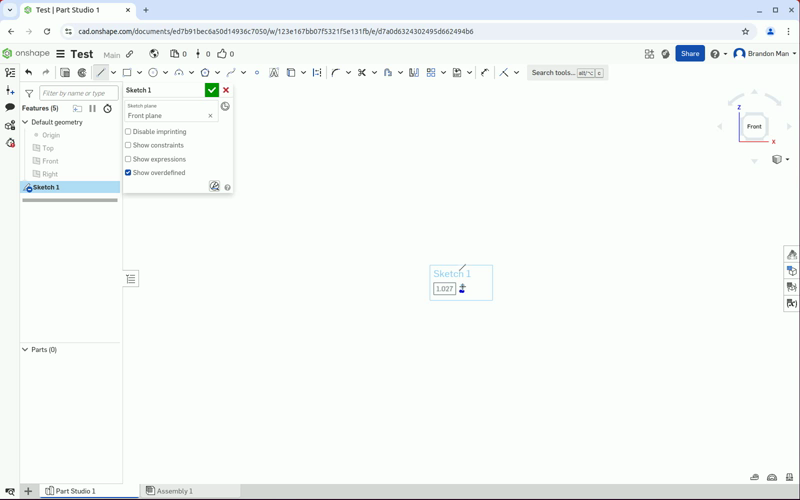
key_down(shift)
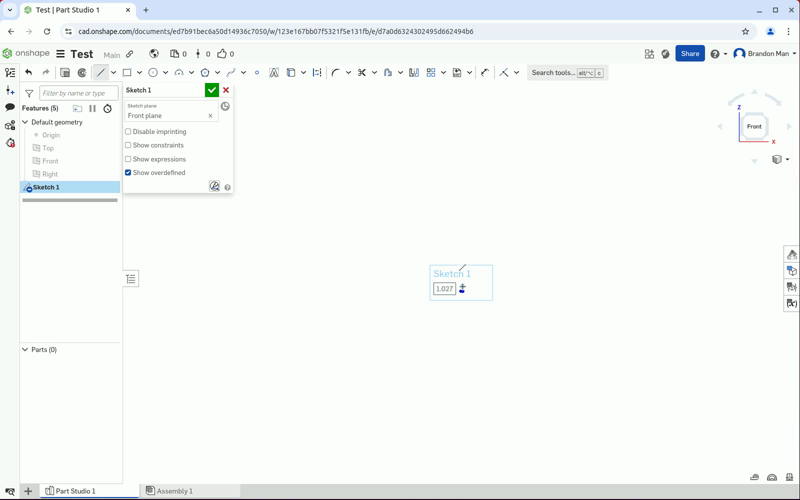
mouse_move(492, 286)
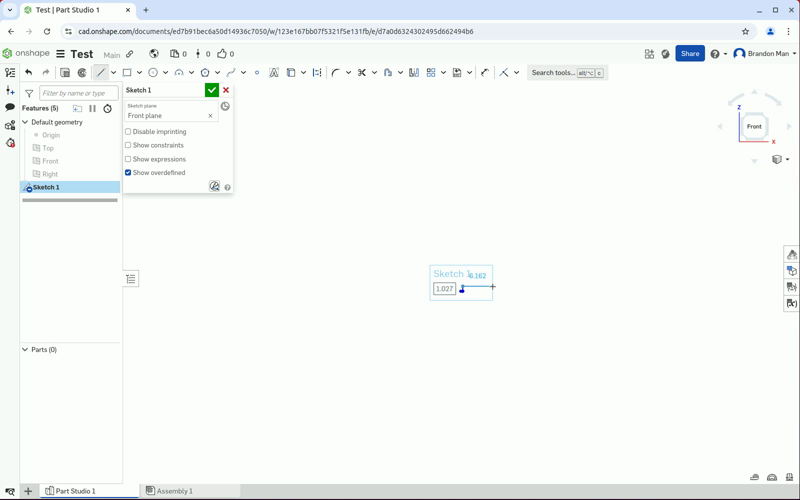
mouse_move(464, 286)
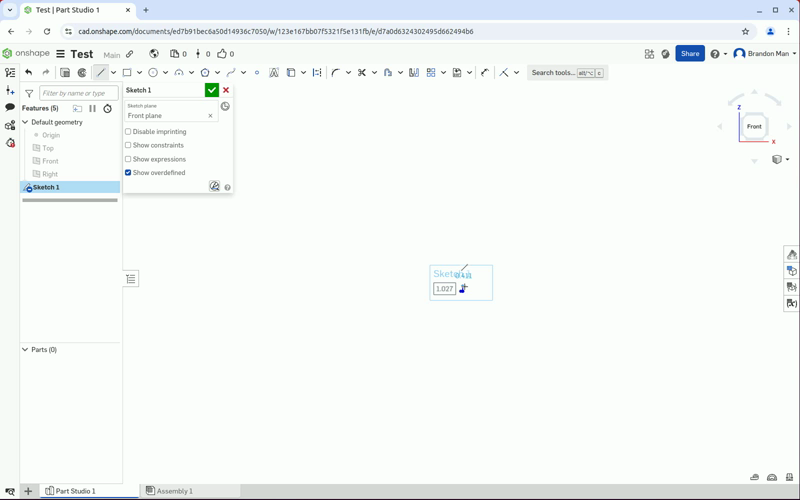
scroll(6)
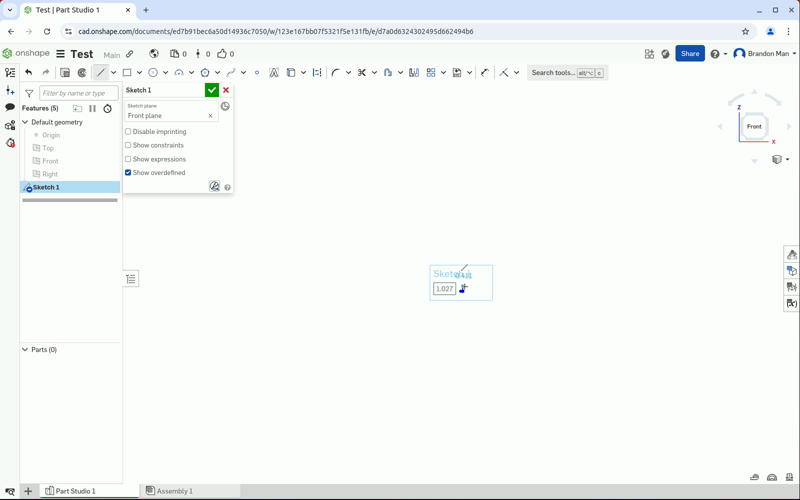
scroll(6)
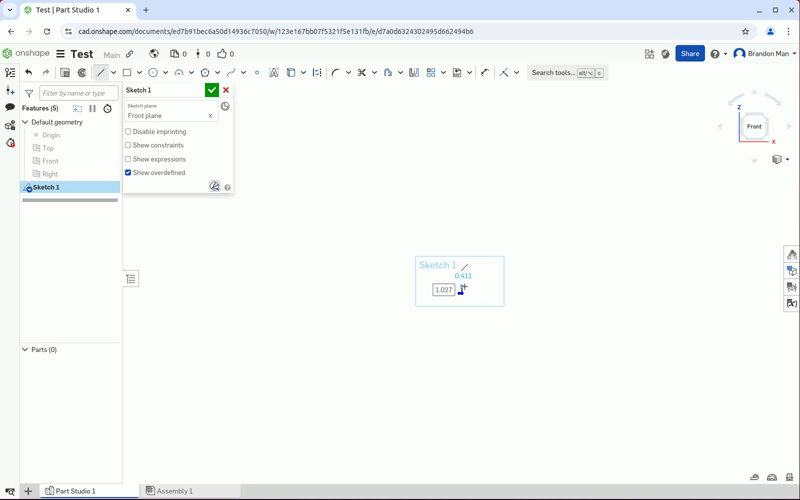
scroll(6)
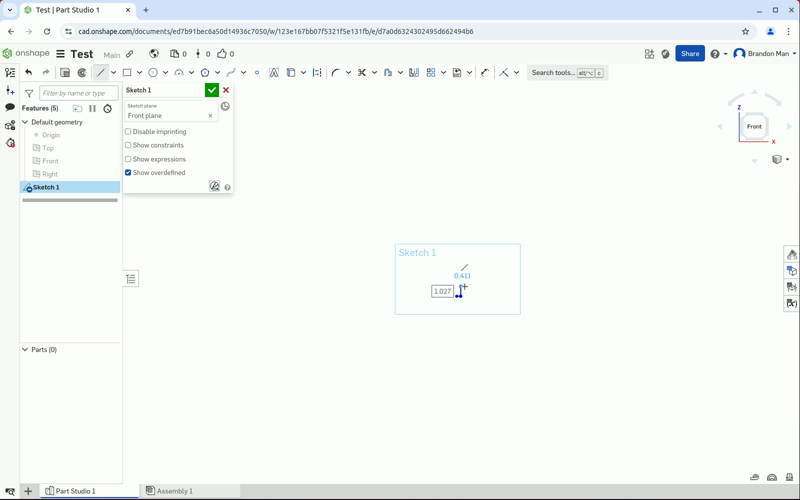
scroll(6)
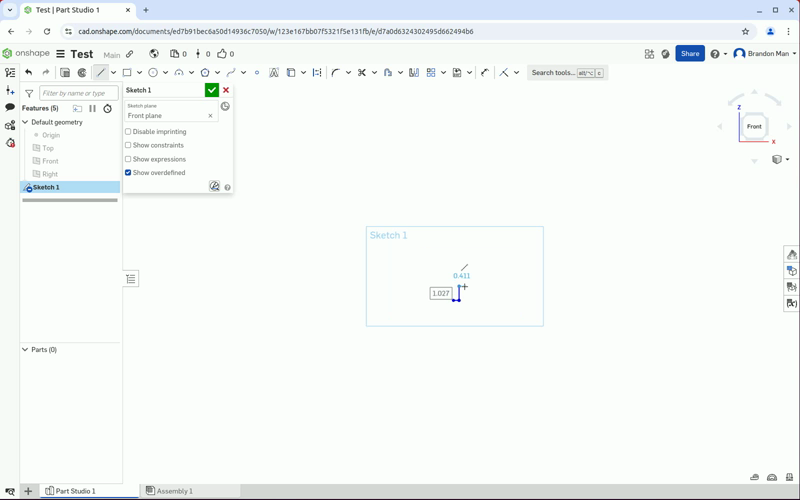
scroll(6)
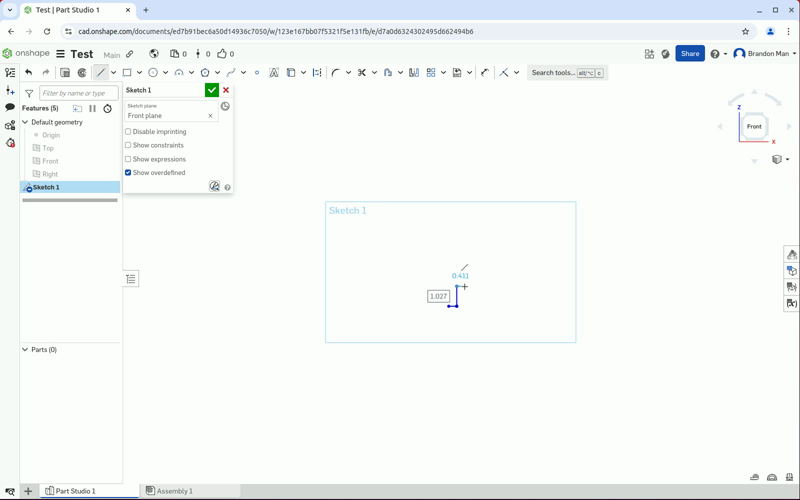
scroll(6)
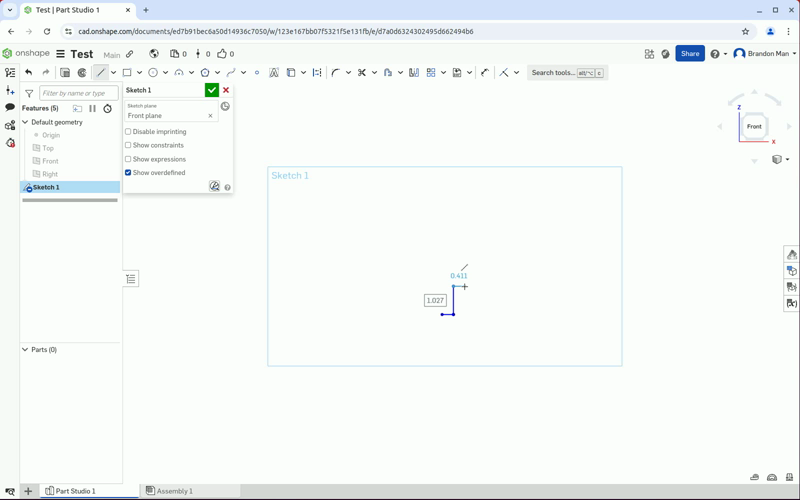
scroll(6)
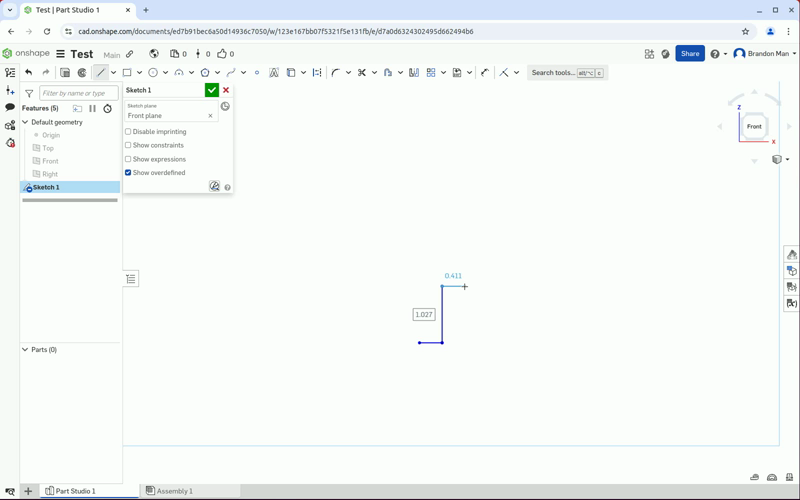
click(464, 286)
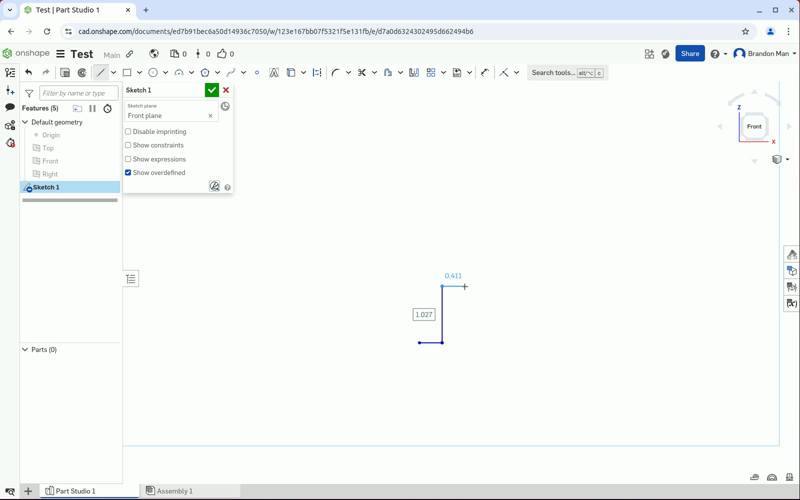
scroll(-6)
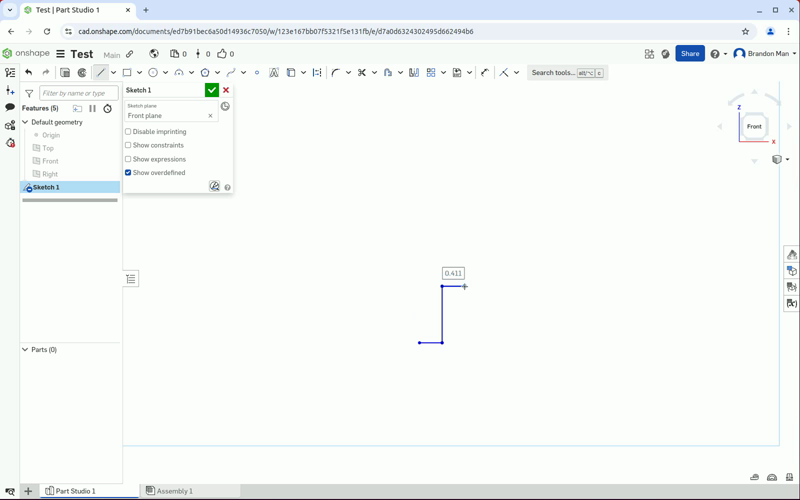
scroll(-6)
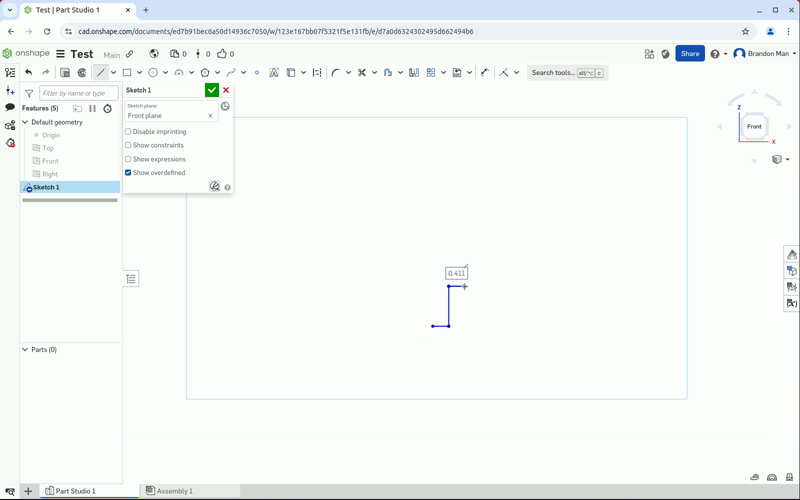
scroll(-6)
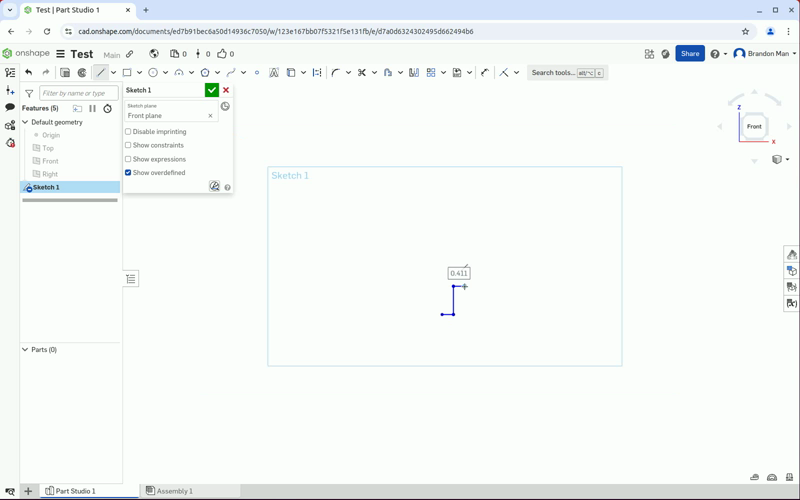
scroll(-6)
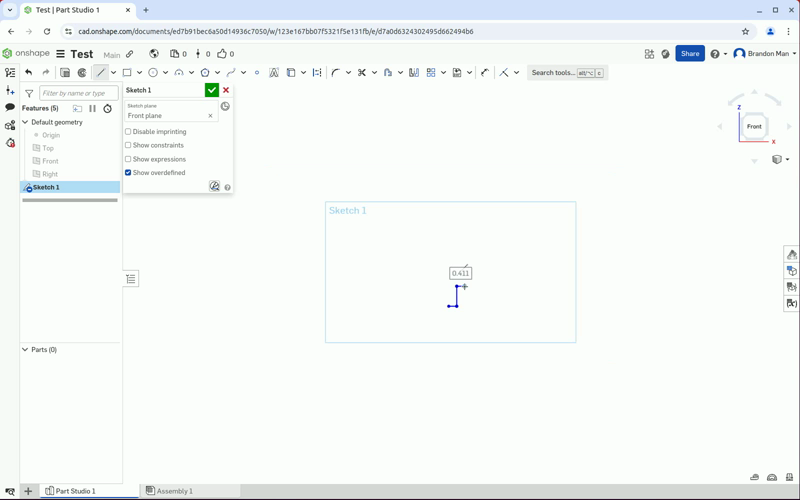
scroll(-6)
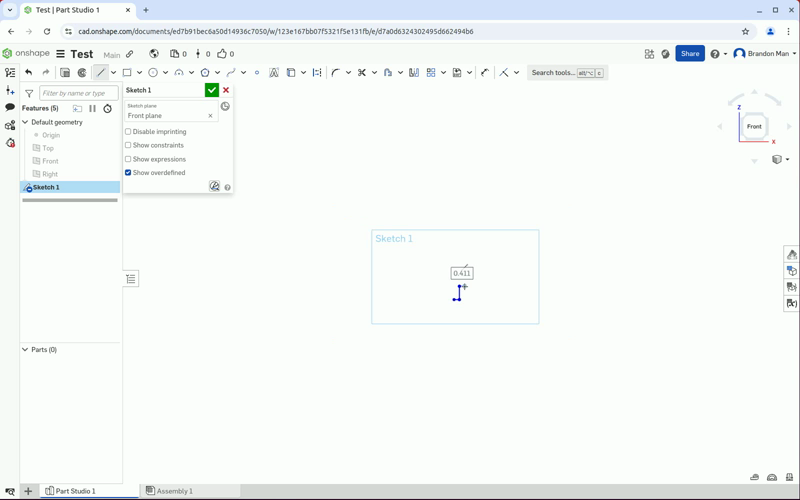
scroll(-6)
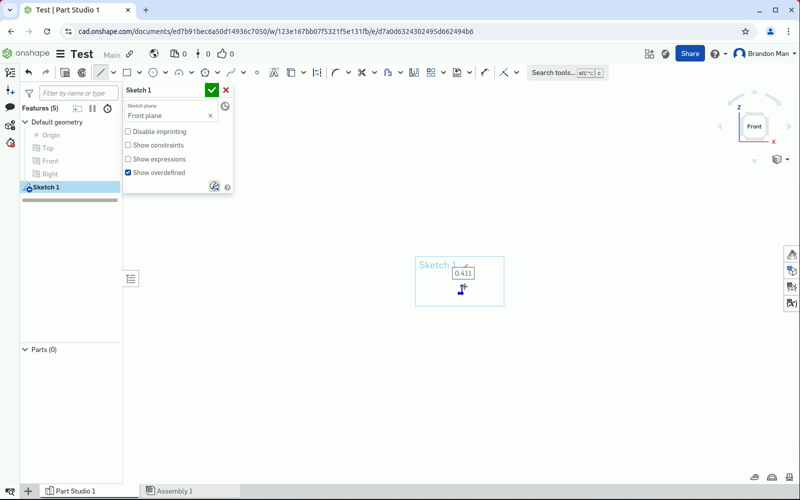
scroll(-6)
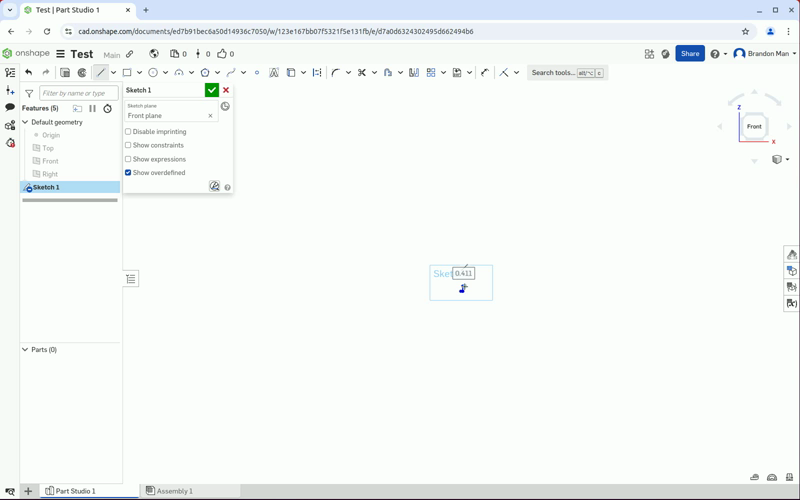
key_up(shift)
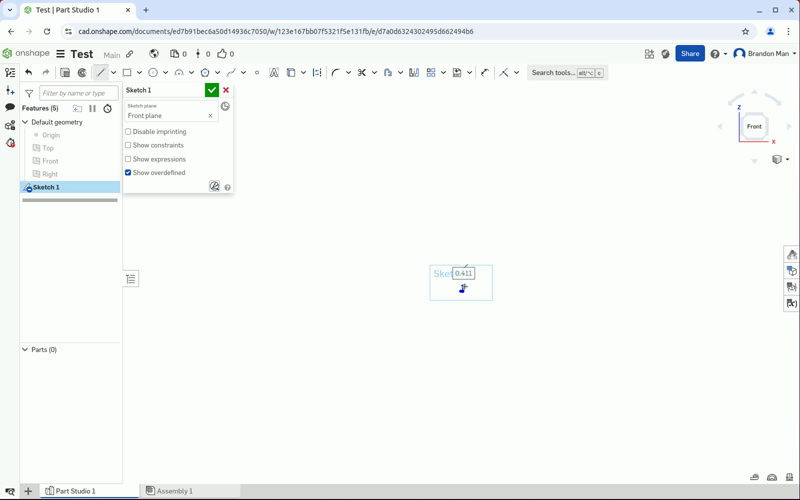
key_down(shift)
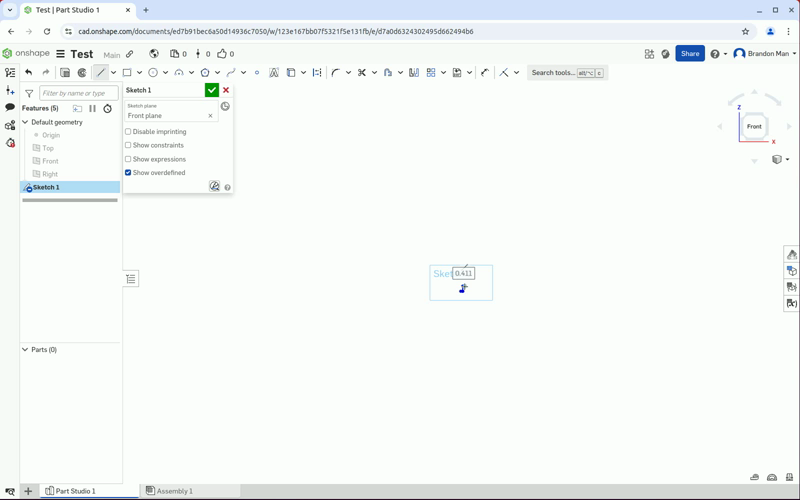
mouse_move(494, 286)
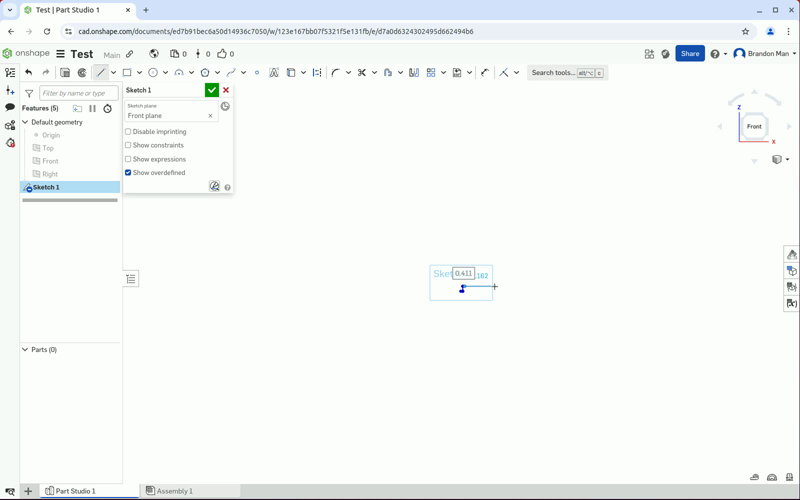
mouse_move(464, 285)
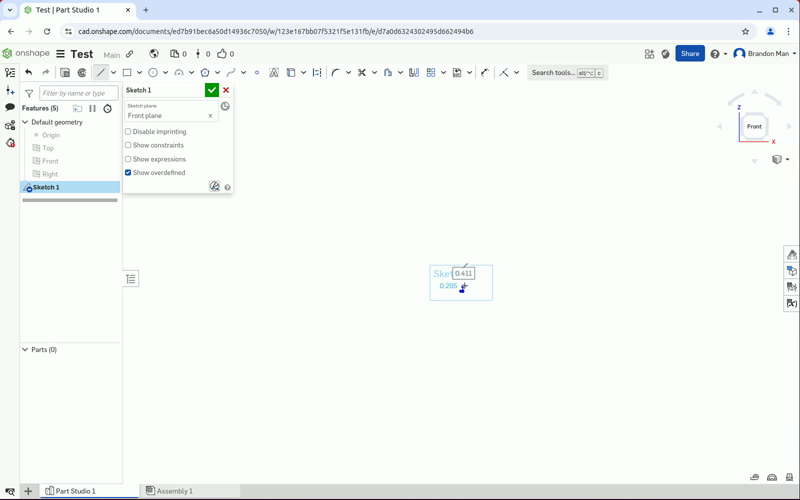
scroll(6)
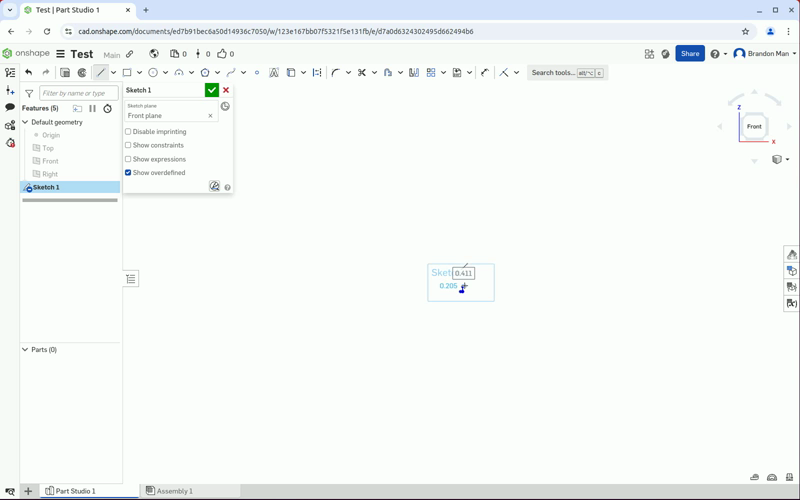
scroll(6)
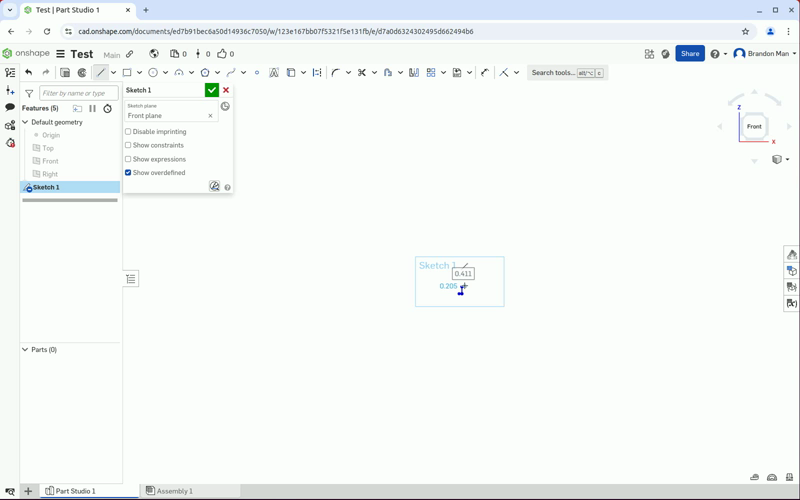
scroll(6)
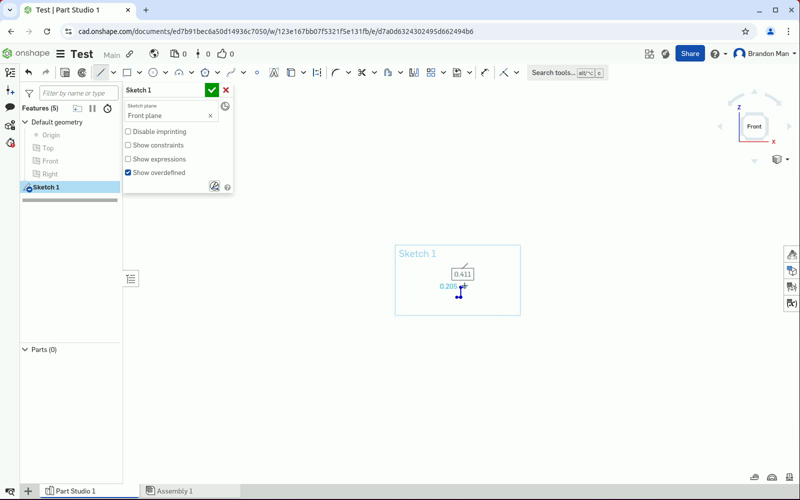
scroll(6)
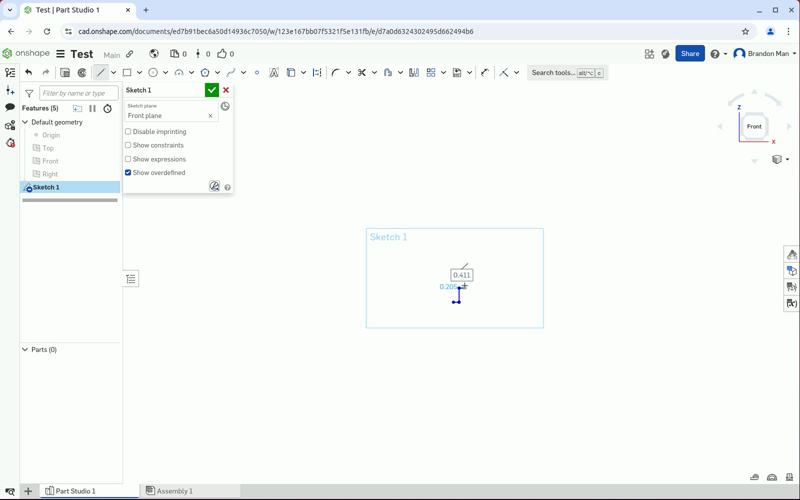
scroll(6)
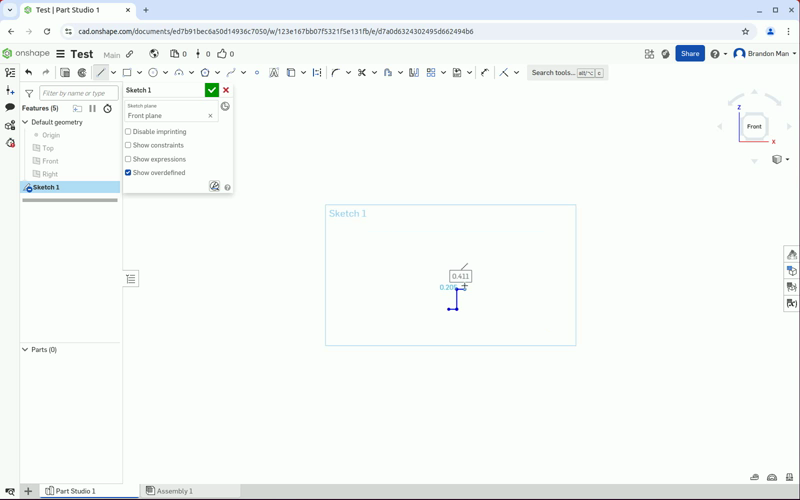
scroll(6)
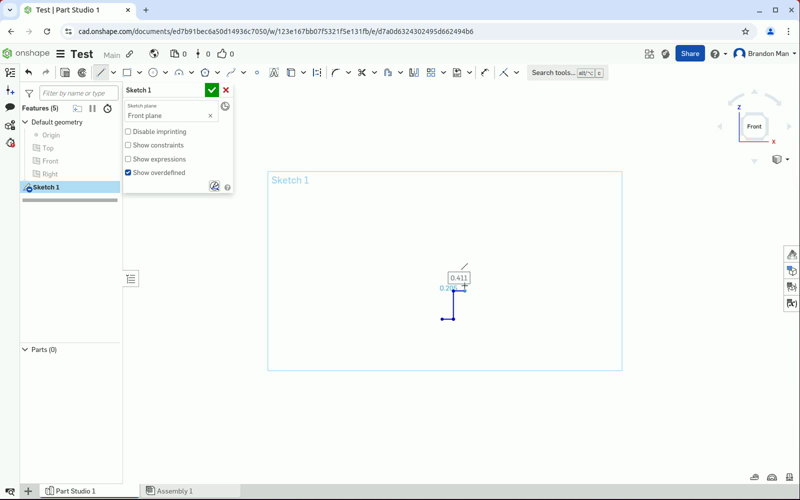
scroll(6)
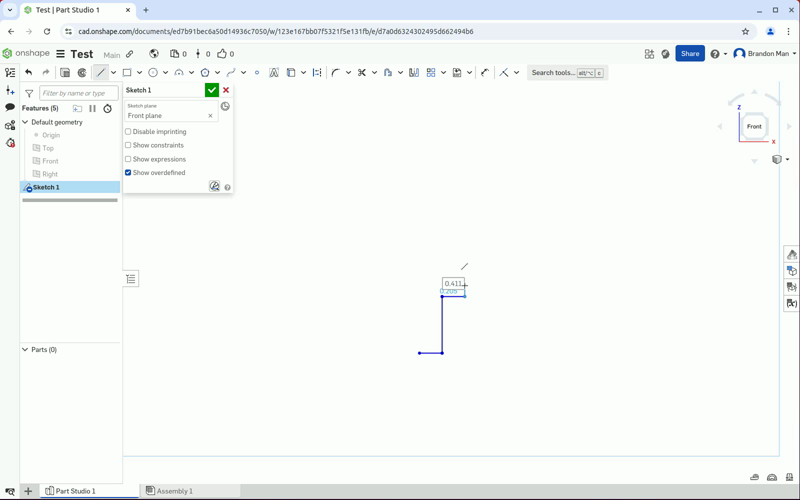
click(464, 285)
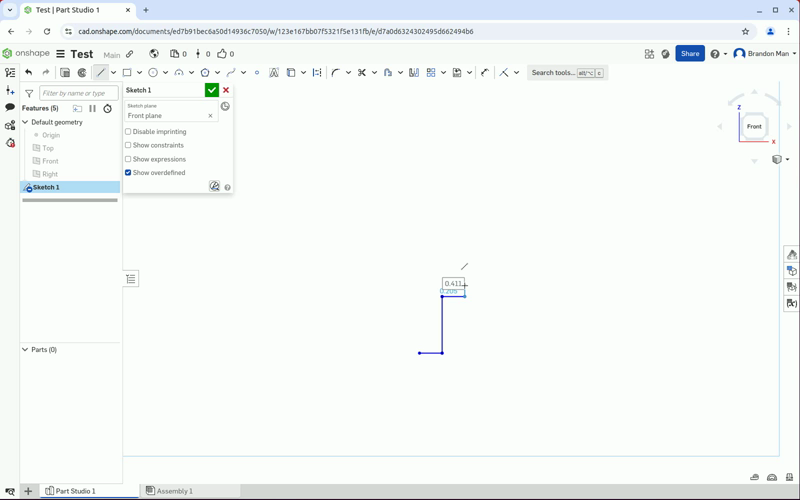
scroll(-6)
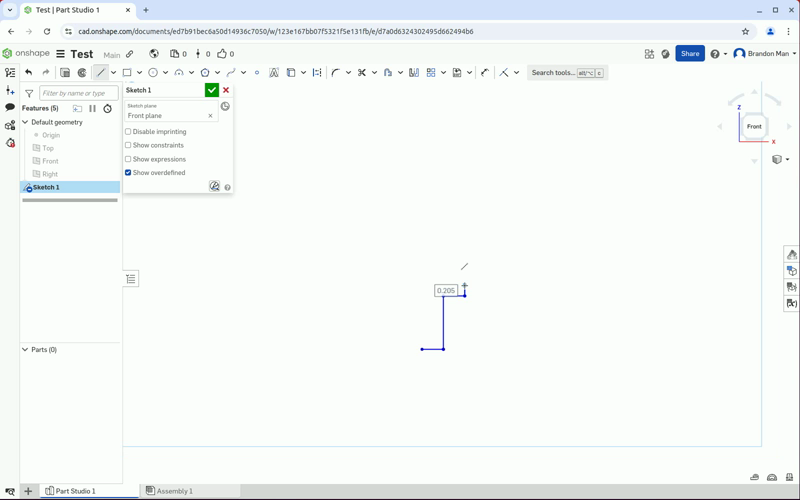
scroll(-6)
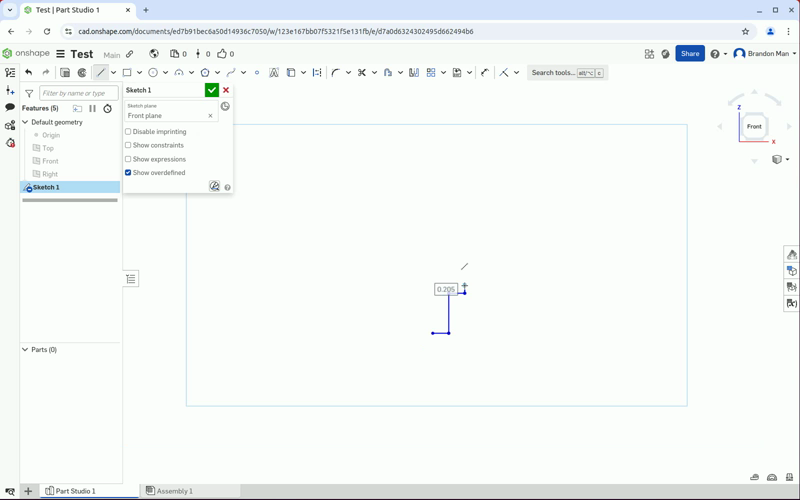
scroll(-6)
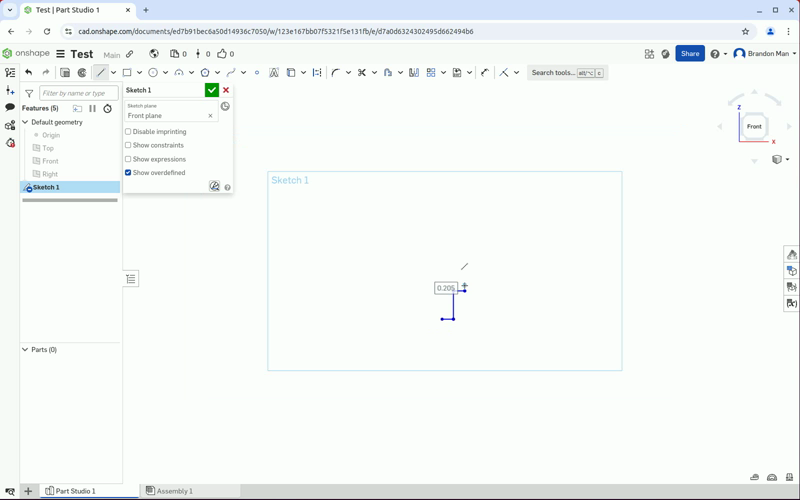
scroll(-6)
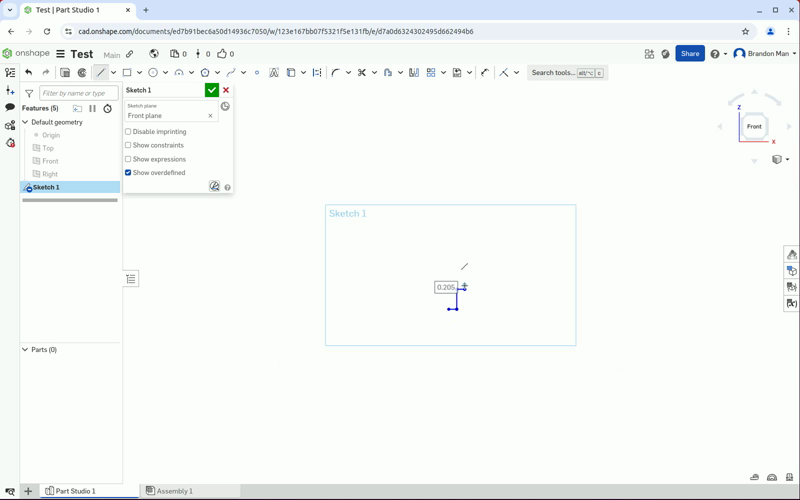
scroll(-6)
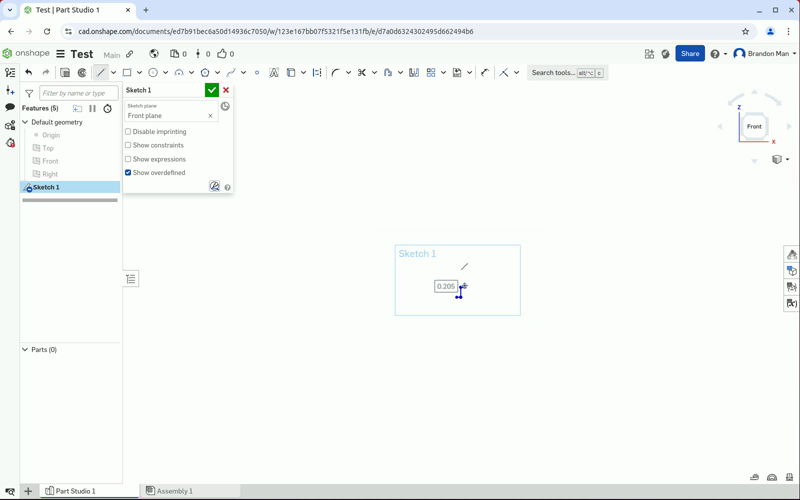
scroll(-6)
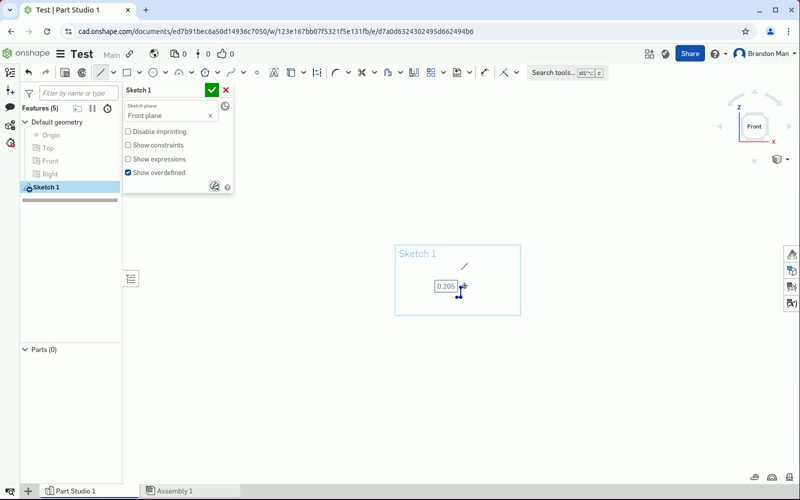
scroll(-6)
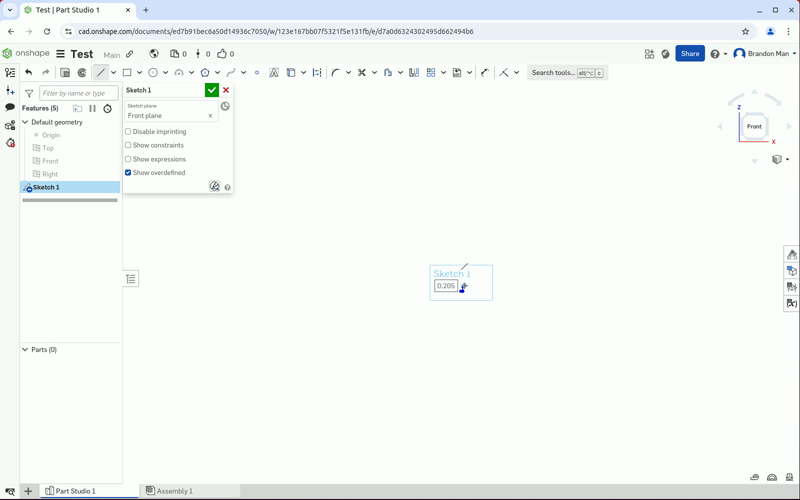
key_up(shift)
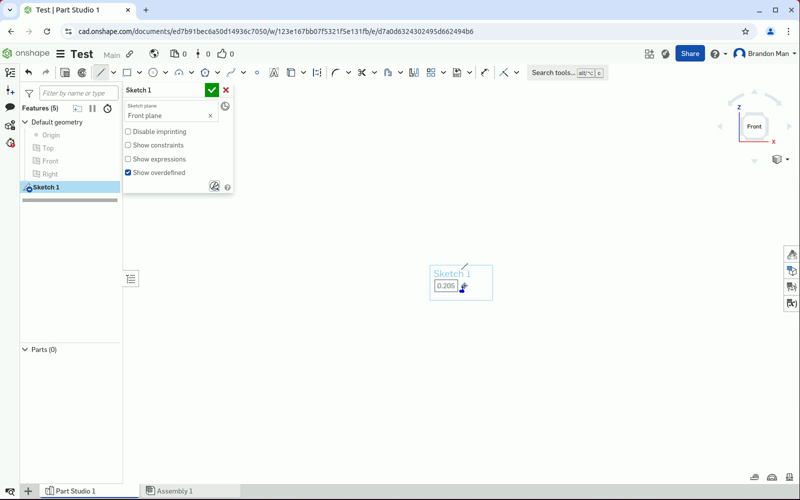
key_down(shift)
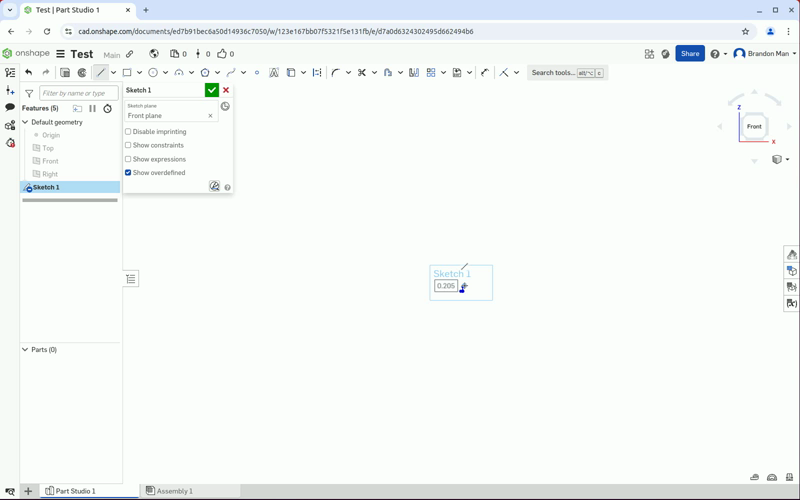
mouse_move(494, 285)
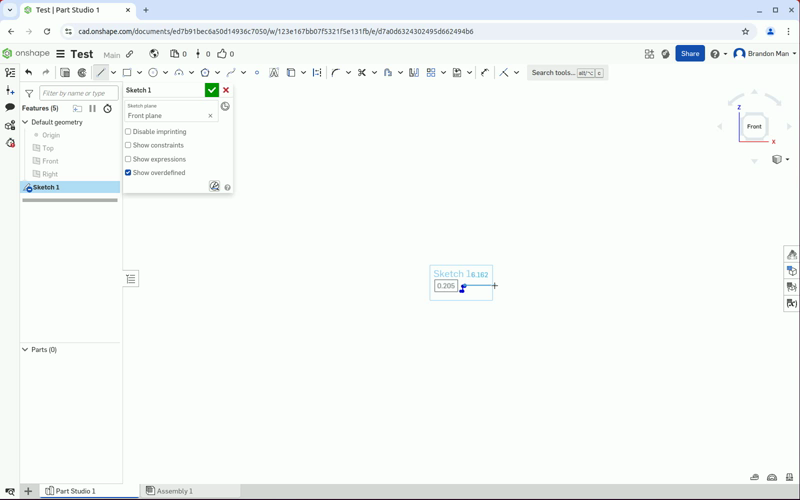
mouse_move(467, 284)
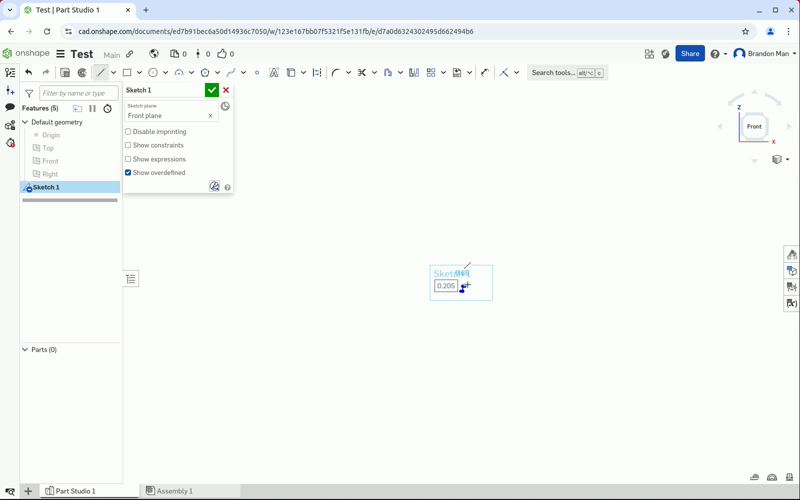
scroll(6)
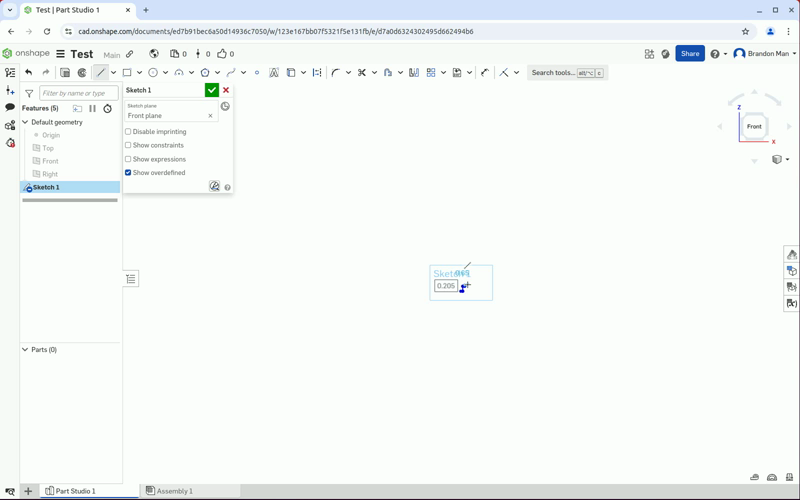
scroll(6)
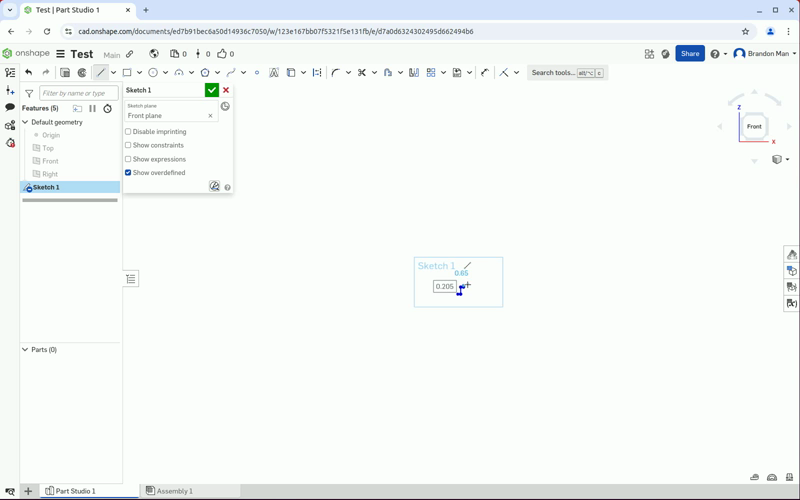
scroll(6)
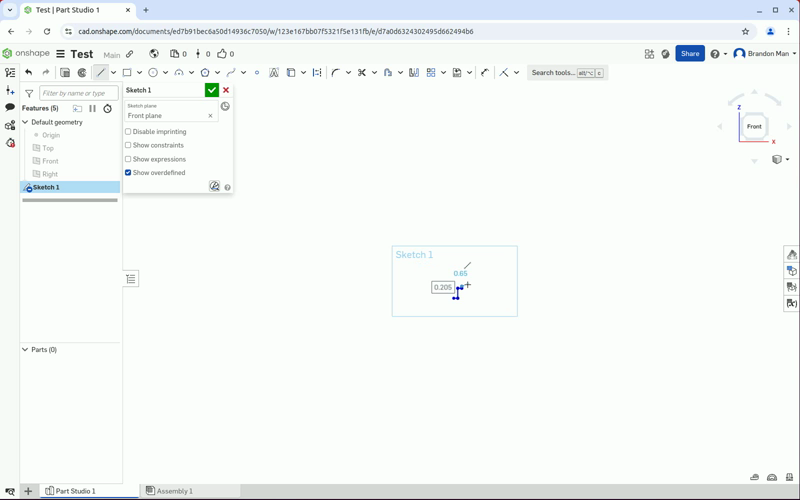
scroll(6)
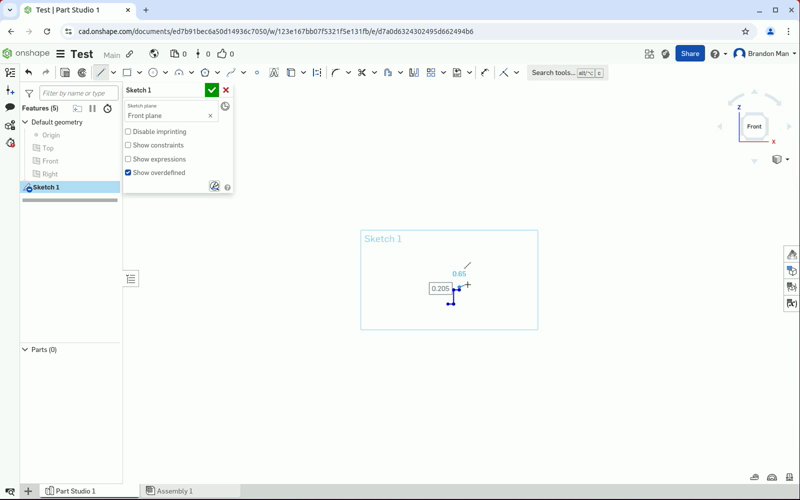
scroll(6)
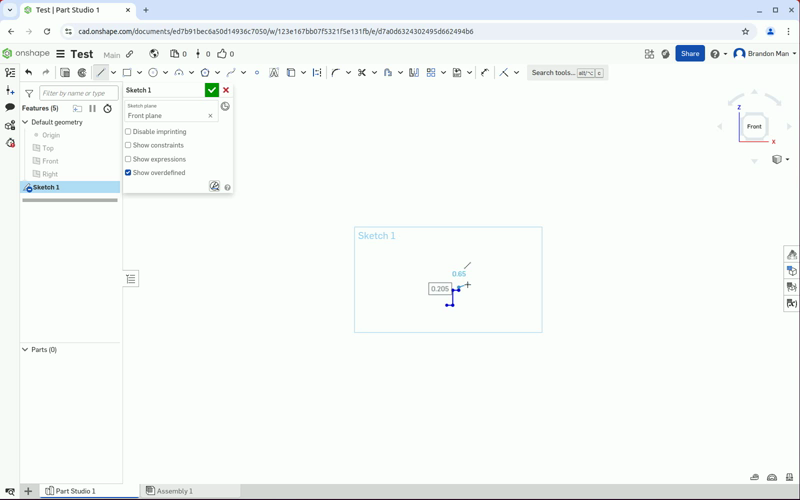
scroll(6)
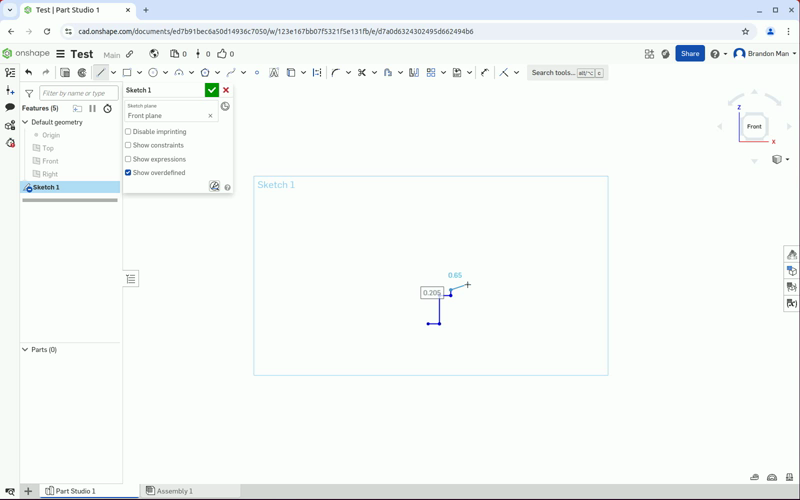
scroll(6)
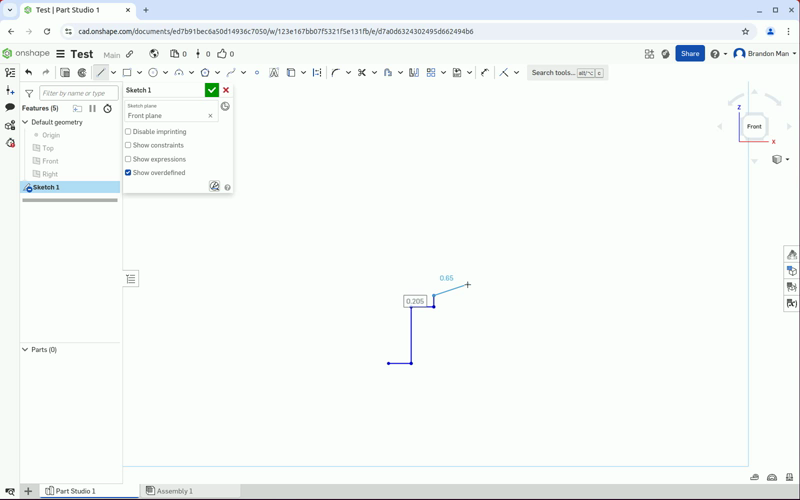
click(467, 284)
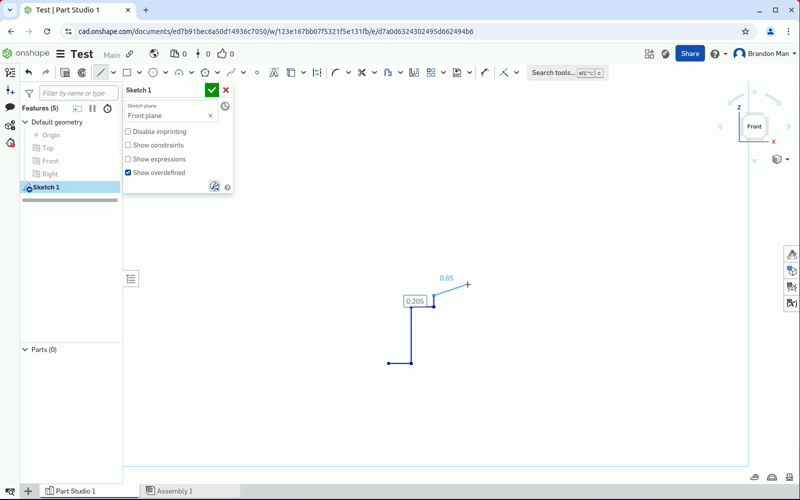
scroll(-6)
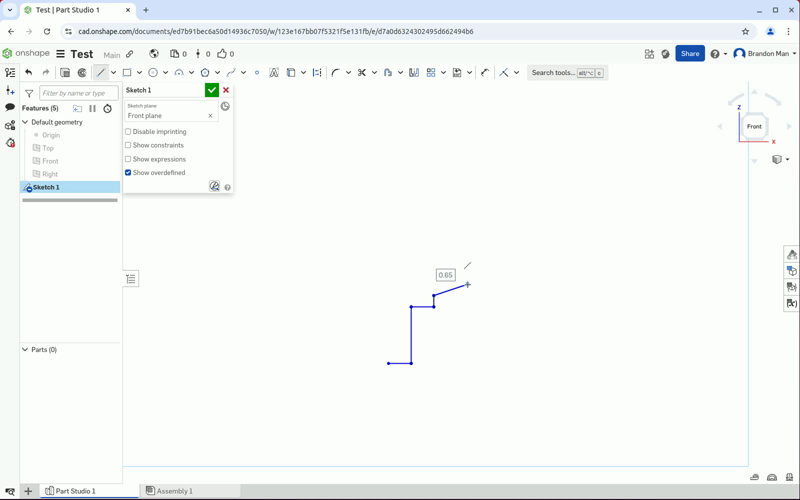
scroll(-6)
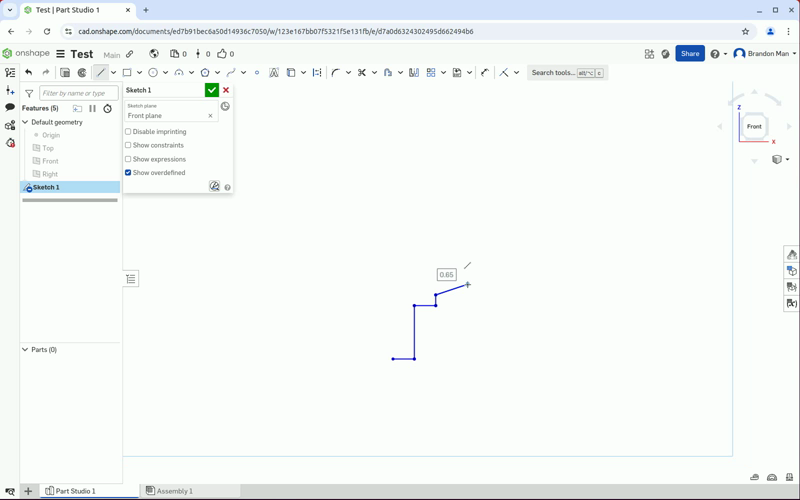
scroll(-6)
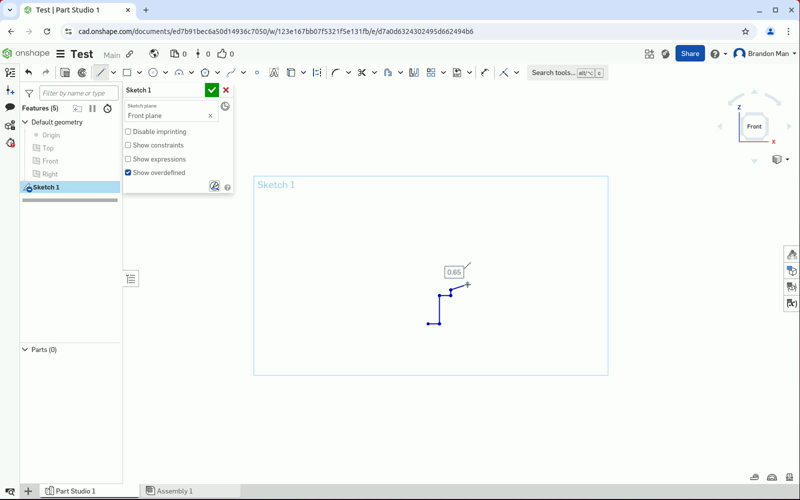
scroll(-6)
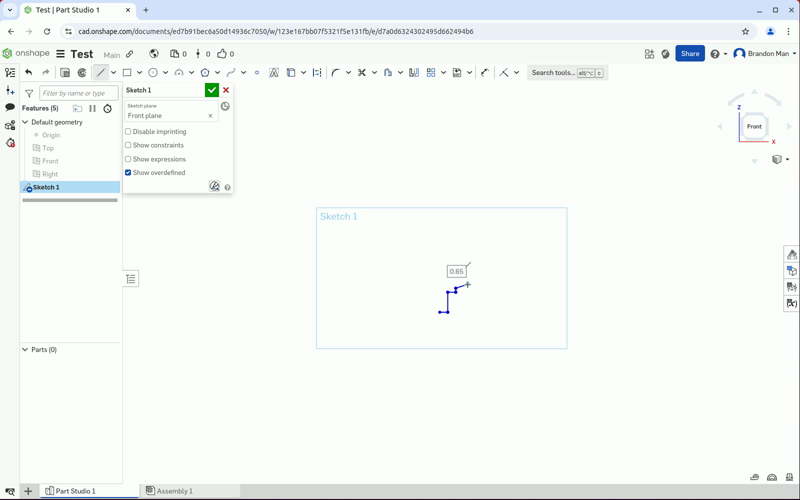
scroll(-6)
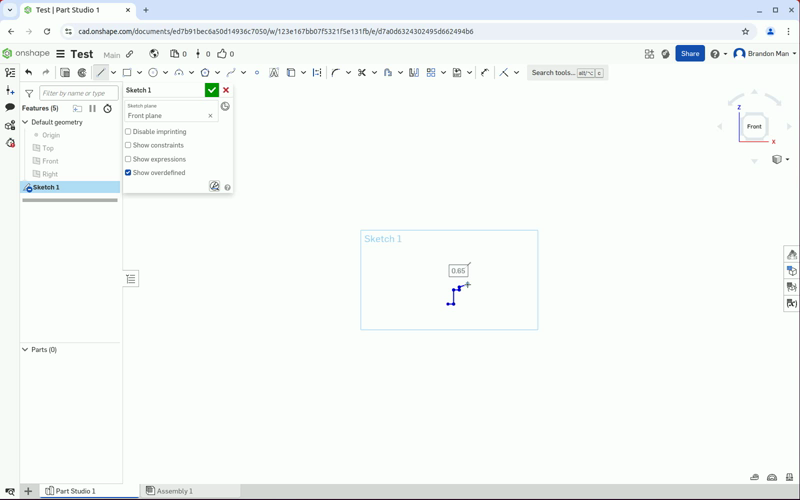
scroll(-6)
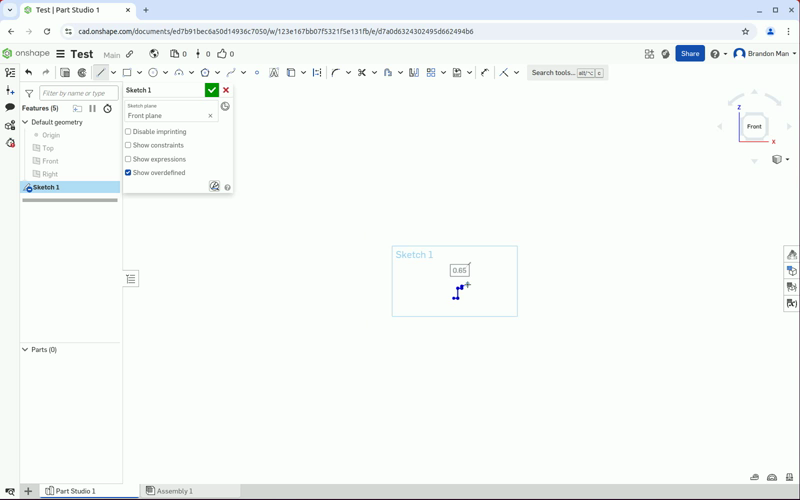
scroll(-6)
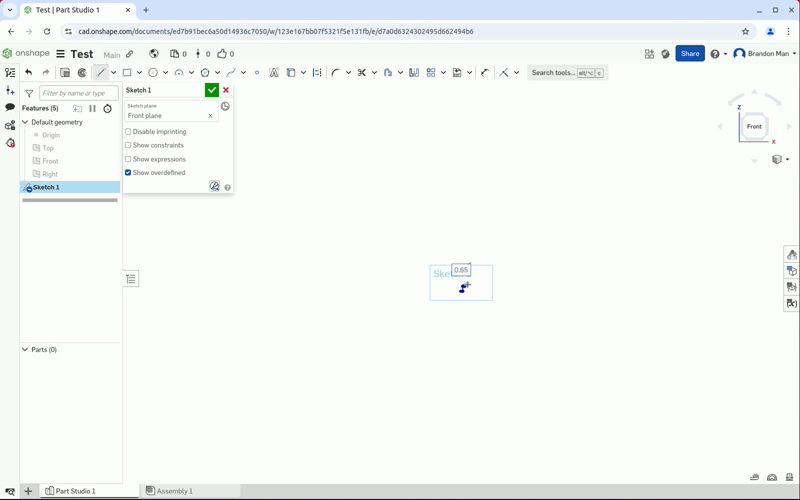
key_up(shift)
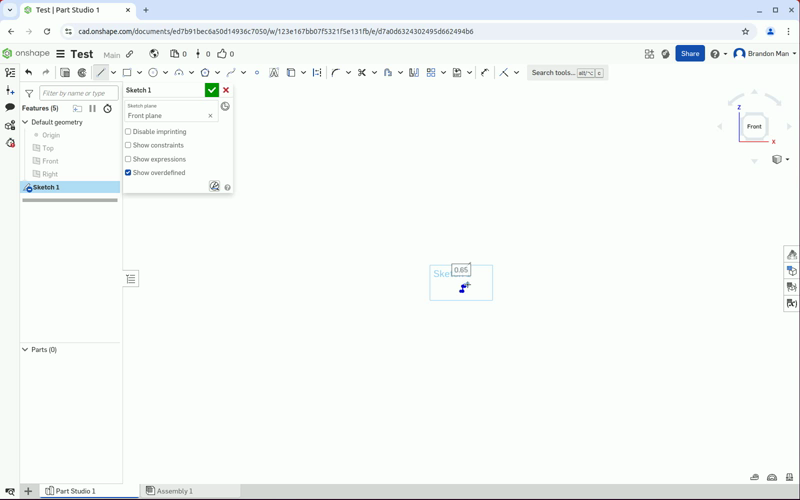
key(esc)
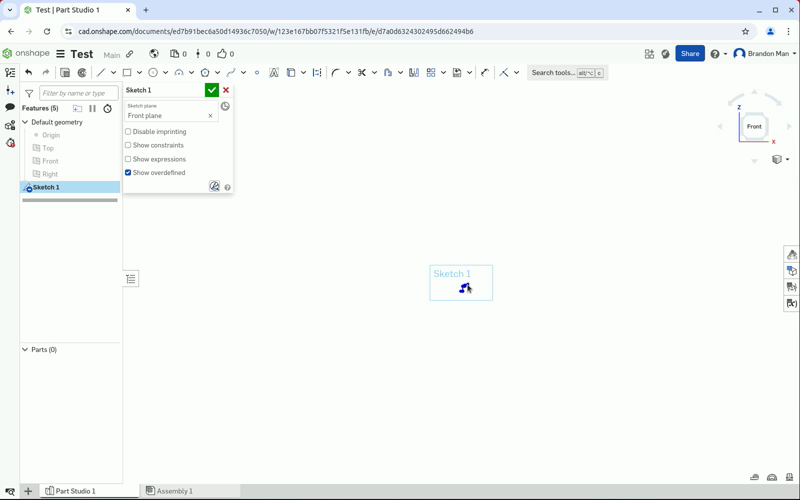
key(a)
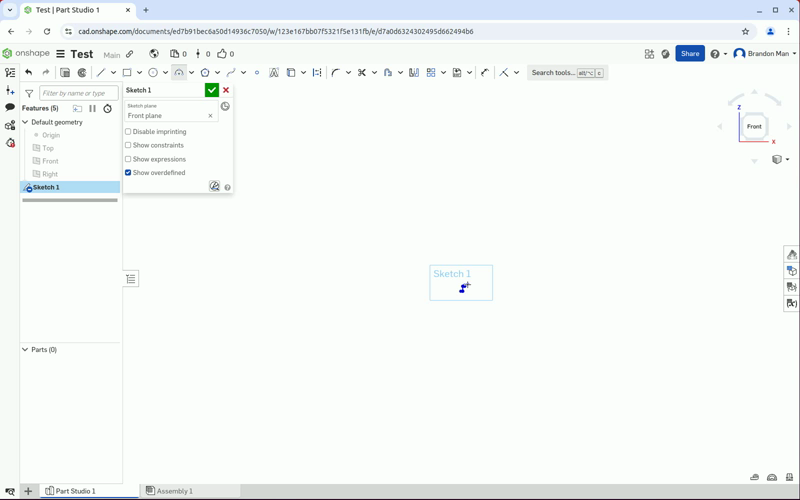
mouse_move(467, 284)
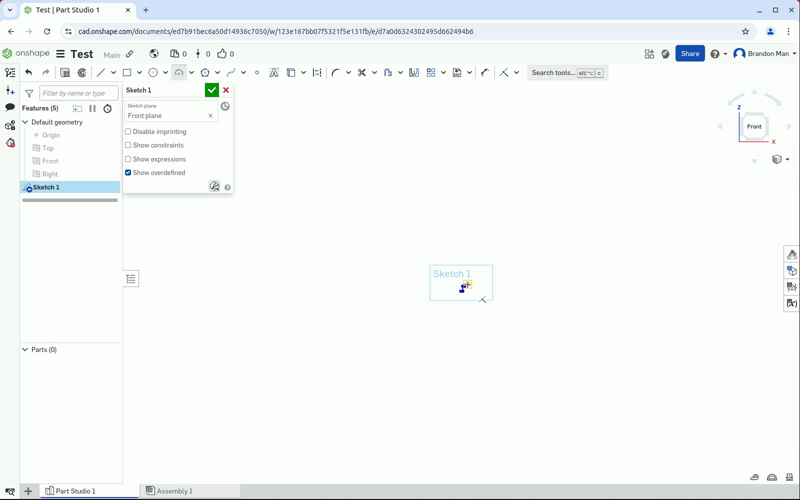
scroll(6)
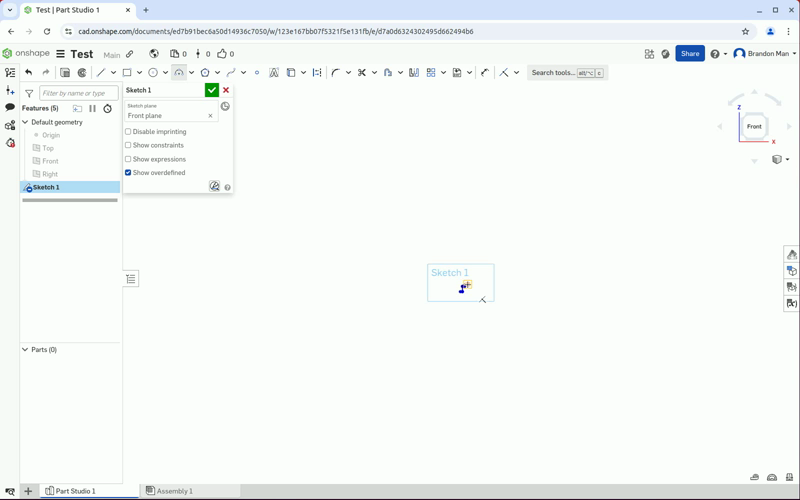
scroll(6)
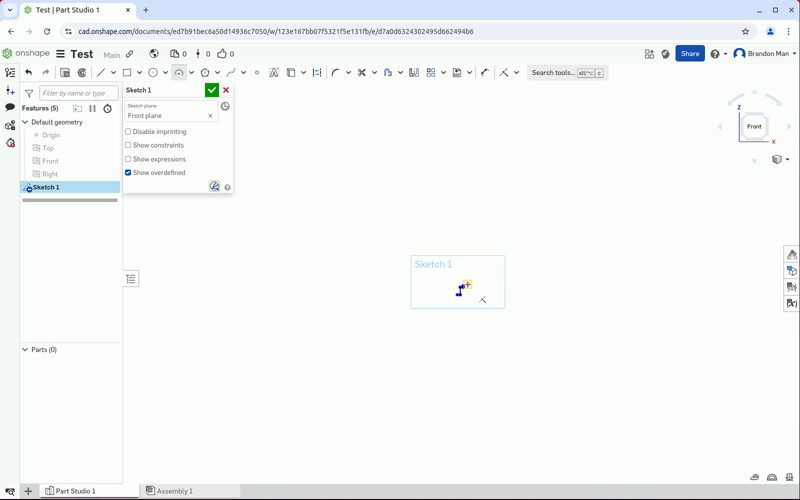
scroll(6)
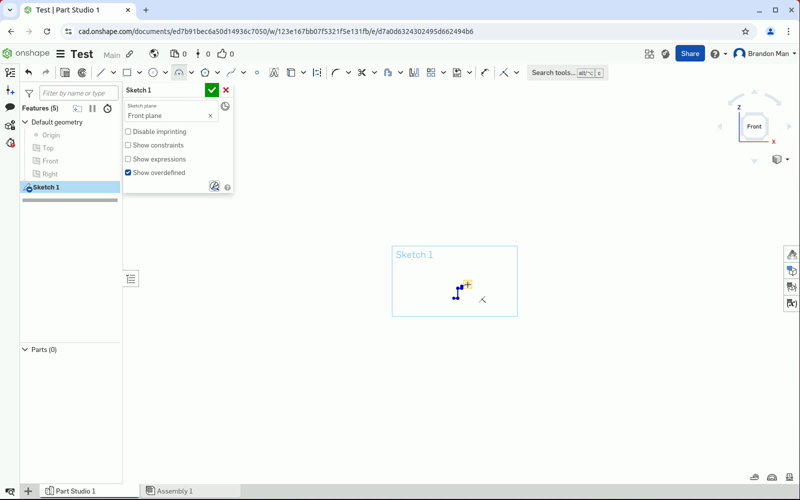
scroll(6)
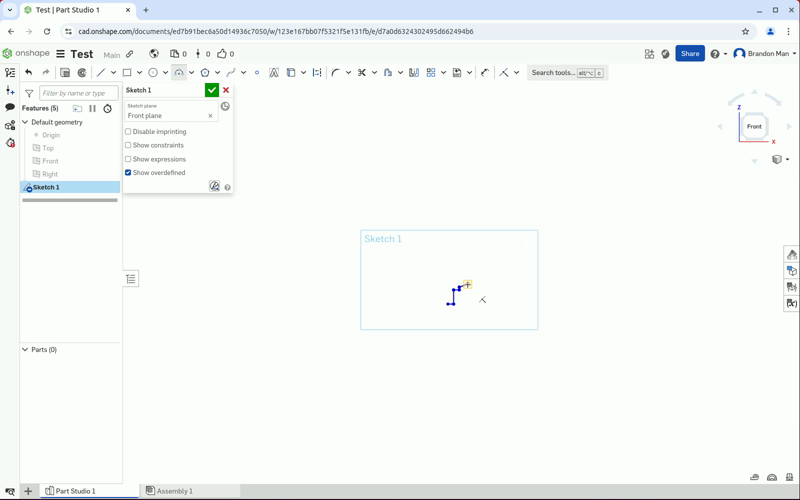
scroll(6)
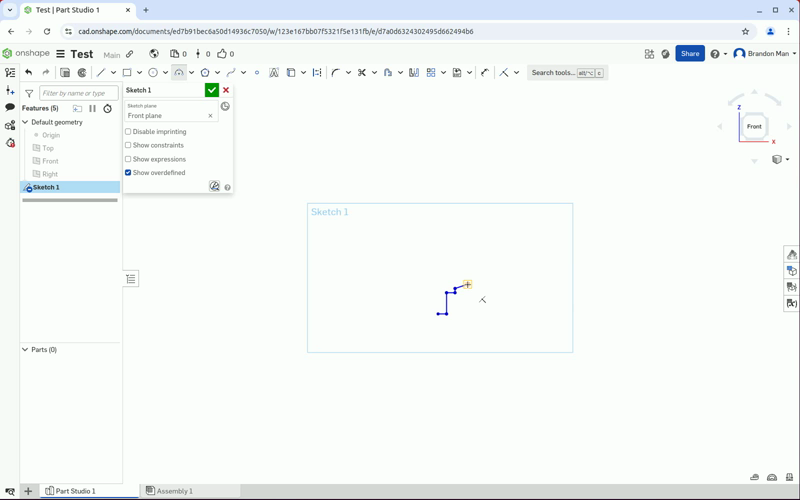
scroll(6)
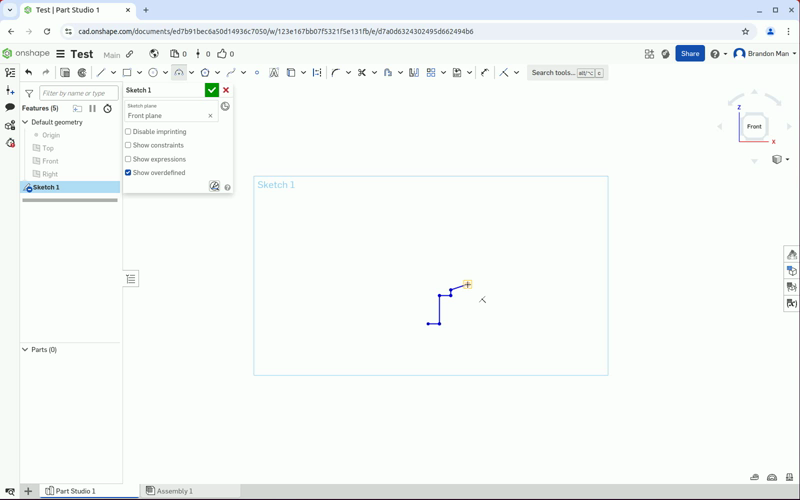
scroll(6)
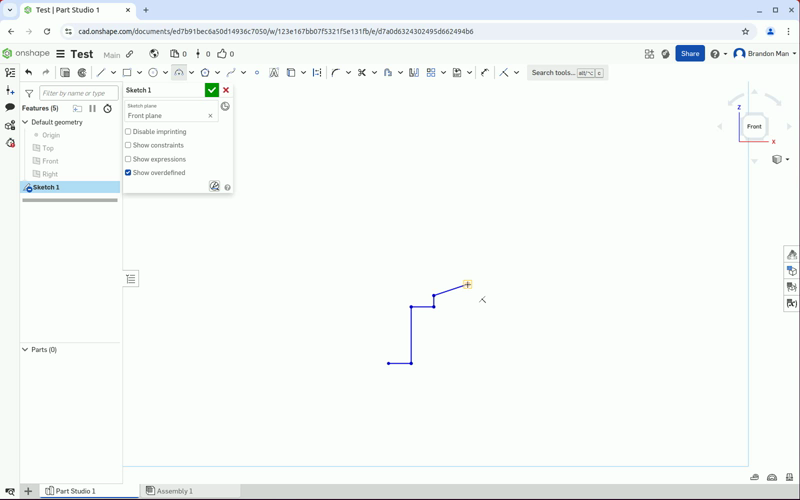
click(467, 284)
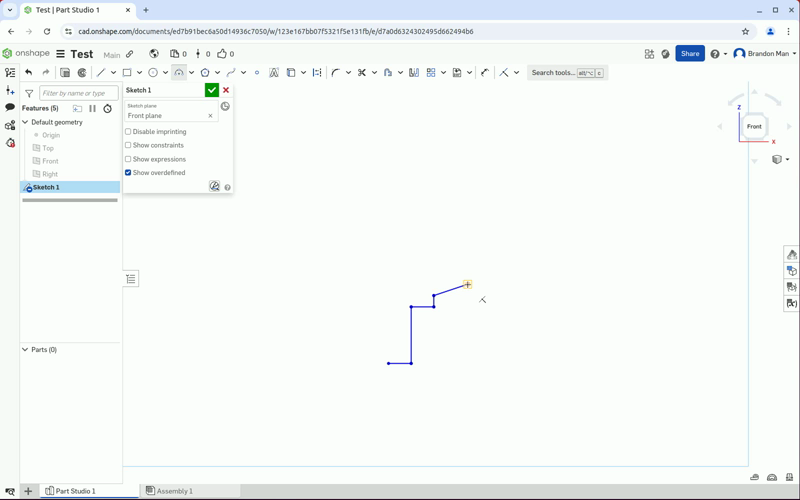
scroll(-6)
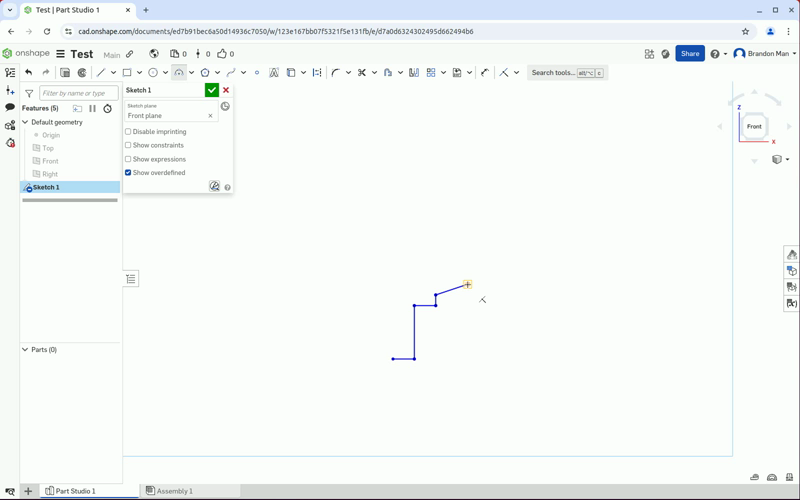
scroll(-6)
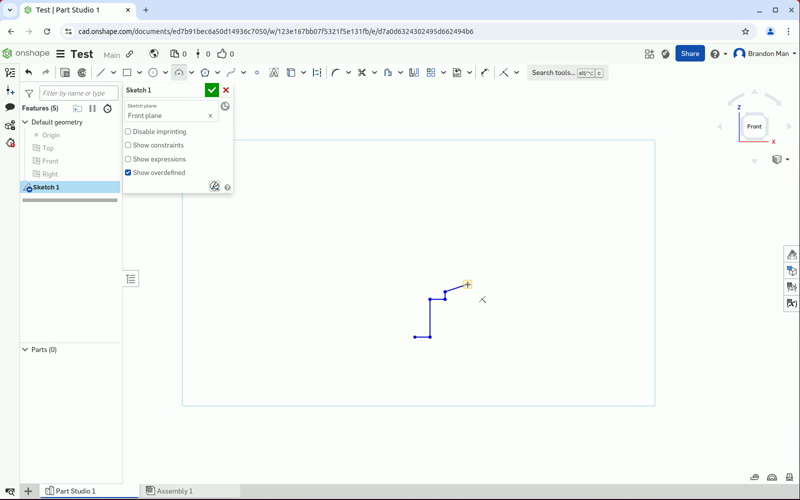
scroll(-6)
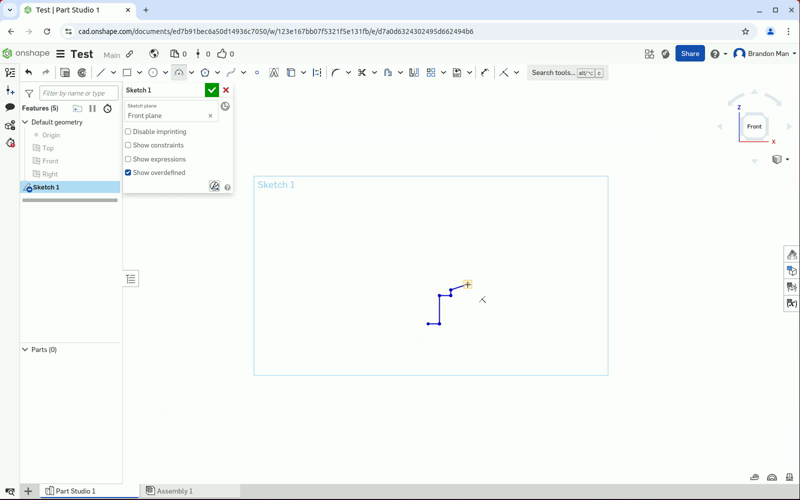
scroll(-6)
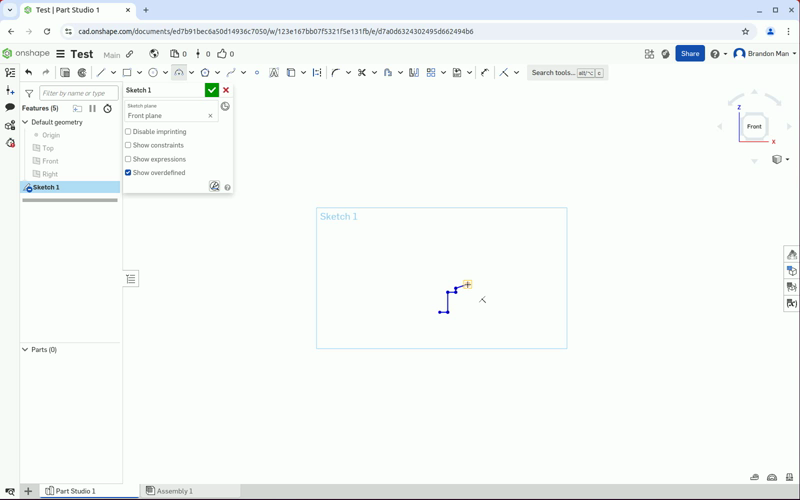
scroll(-6)
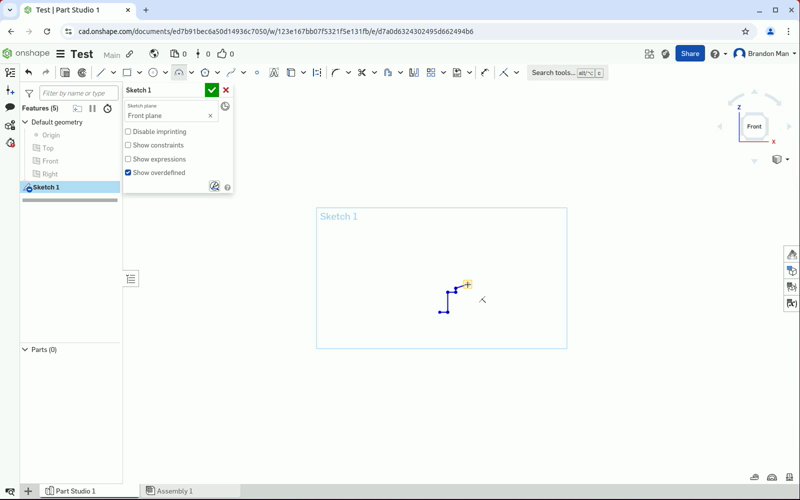
scroll(-6)
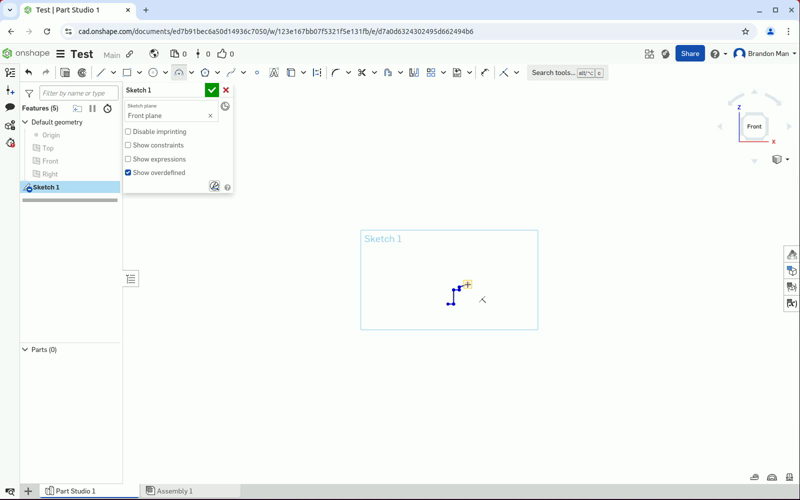
scroll(-6)
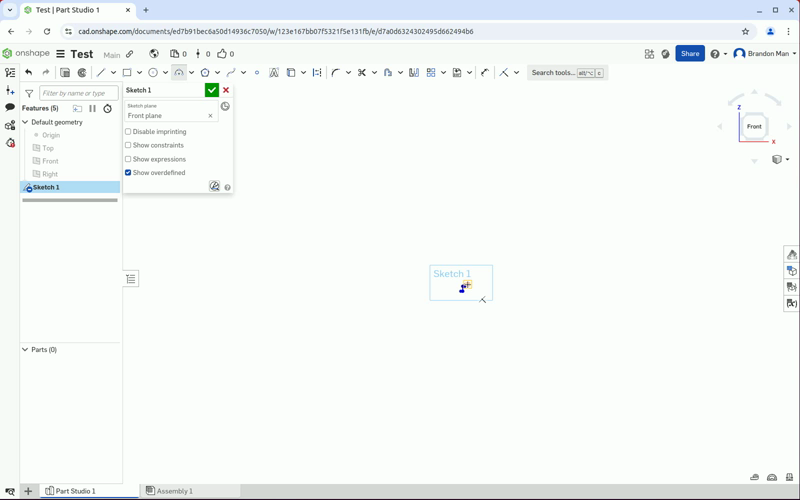
key_down(shift)
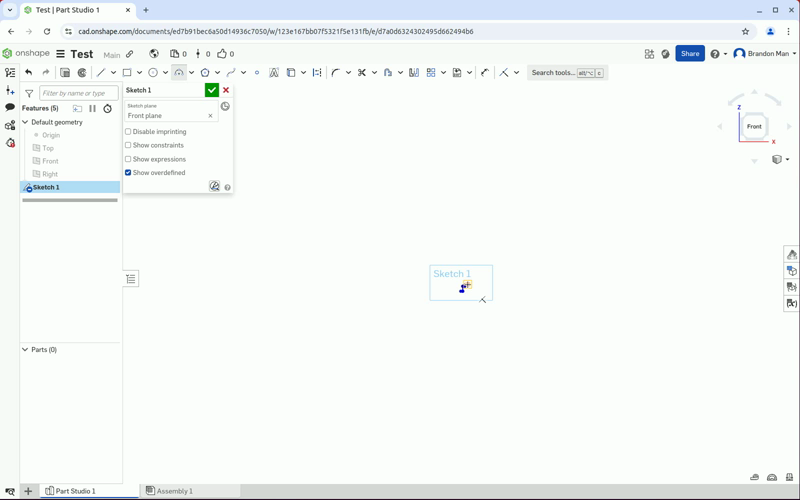
mouse_move(467, 280)
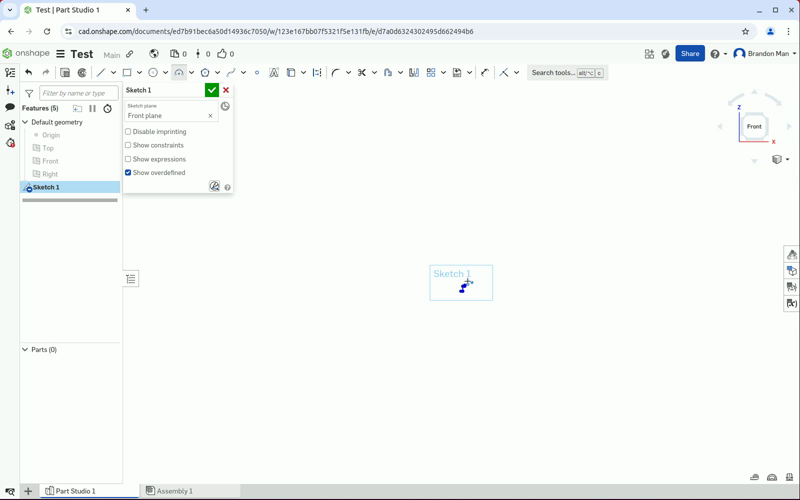
scroll(6)
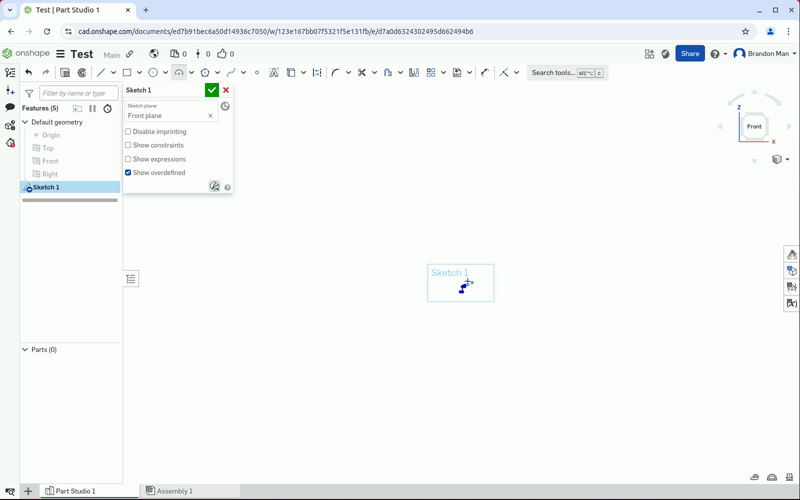
scroll(6)
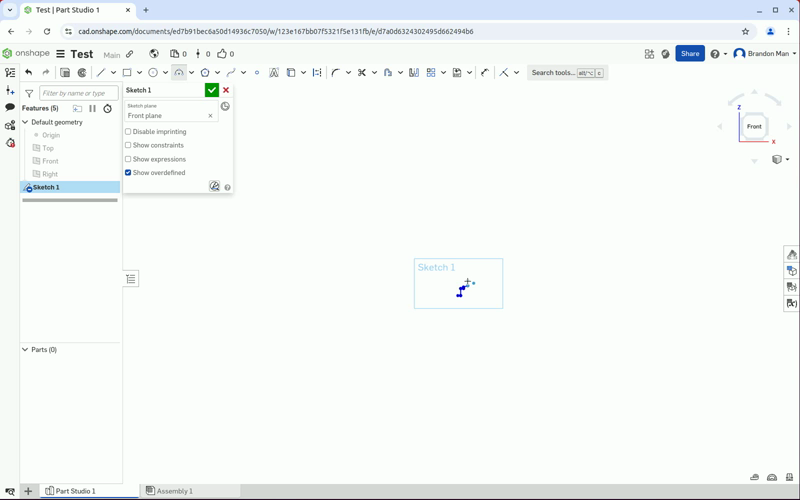
scroll(6)
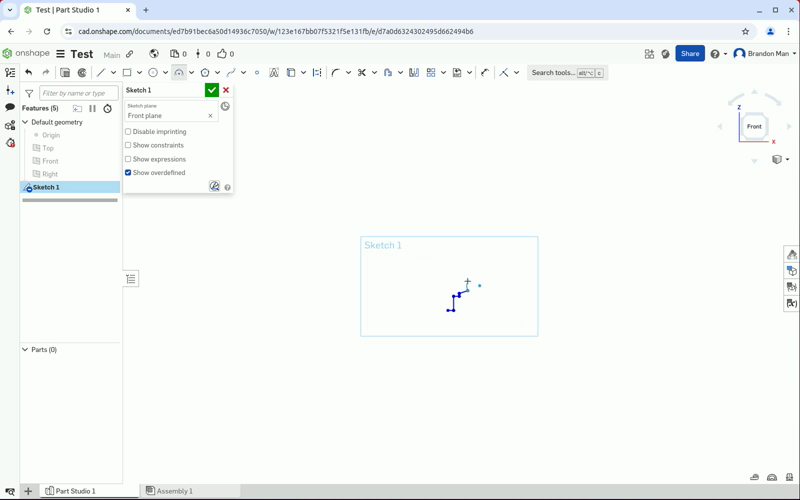
scroll(6)
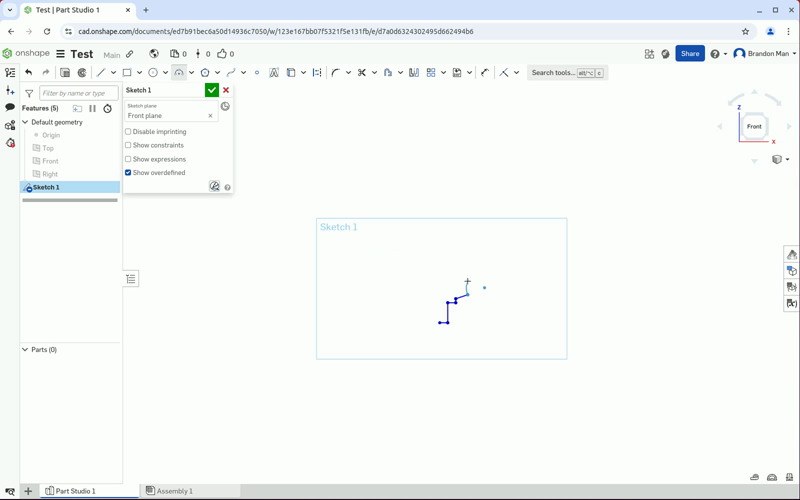
scroll(6)
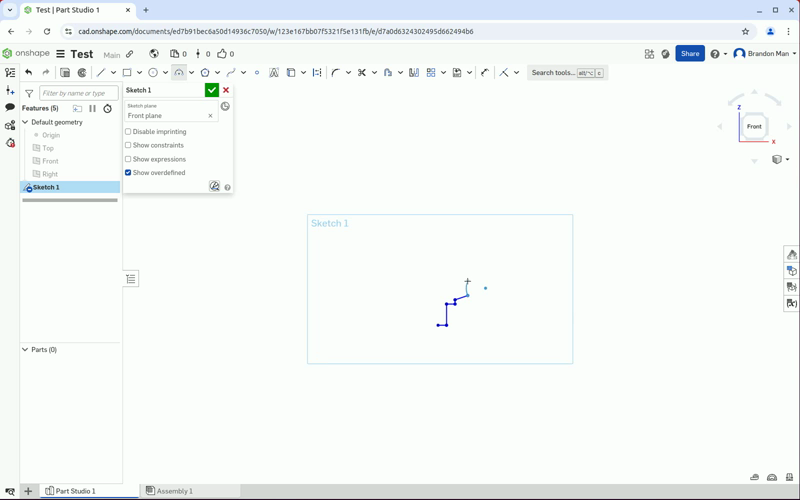
scroll(6)
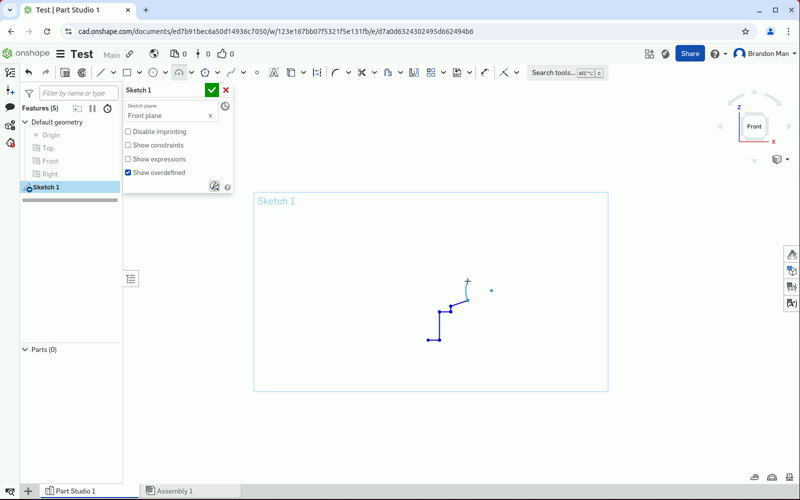
scroll(6)
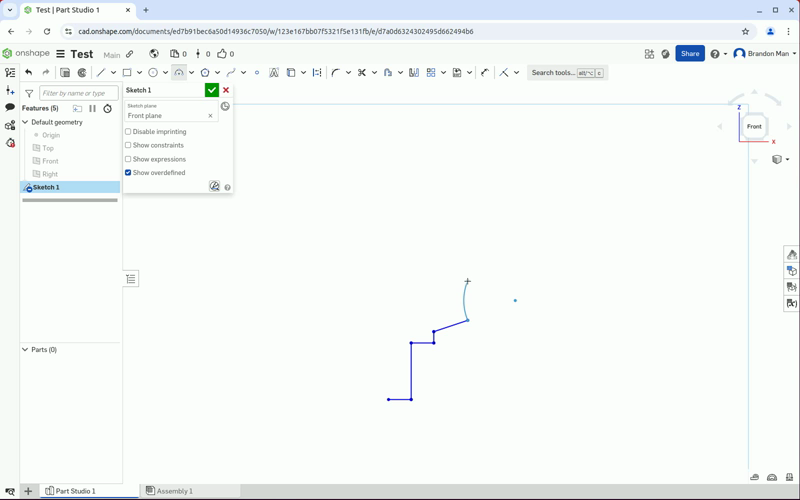
click(467, 280)
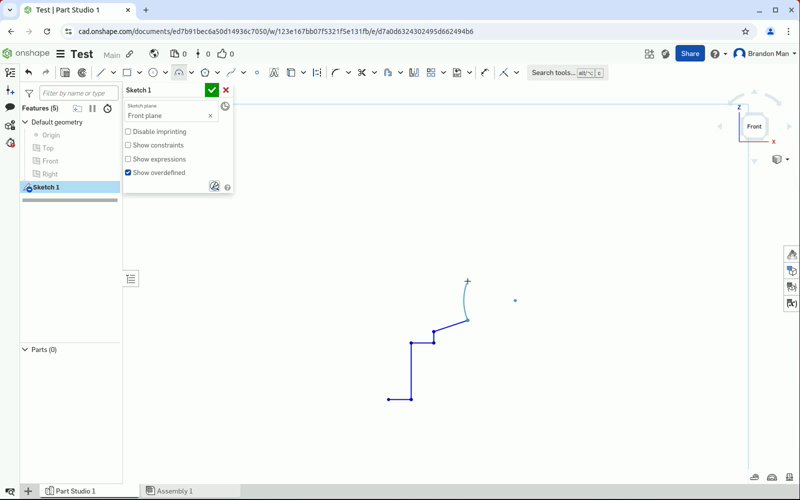
scroll(-6)
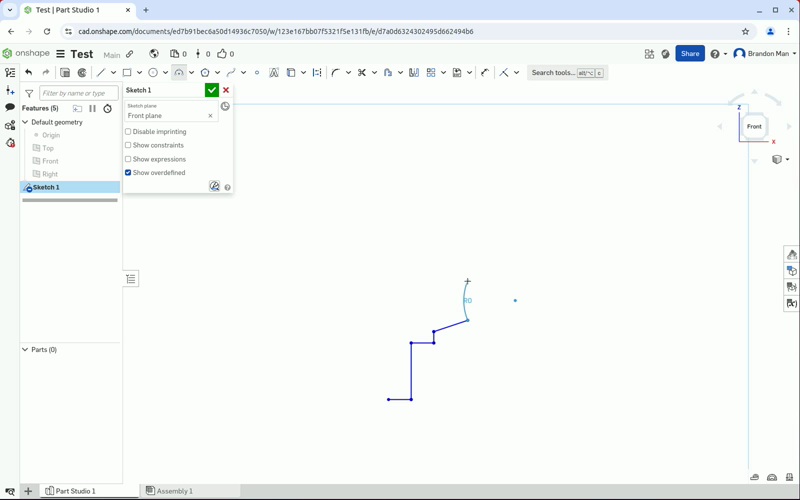
scroll(-6)
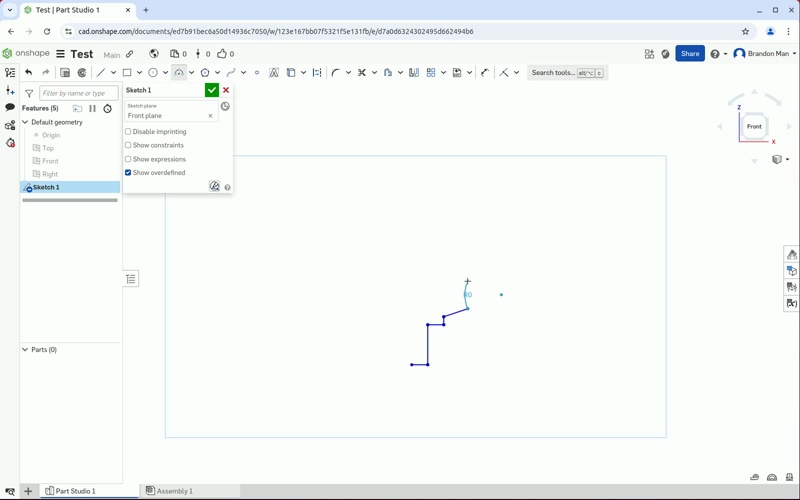
scroll(-6)
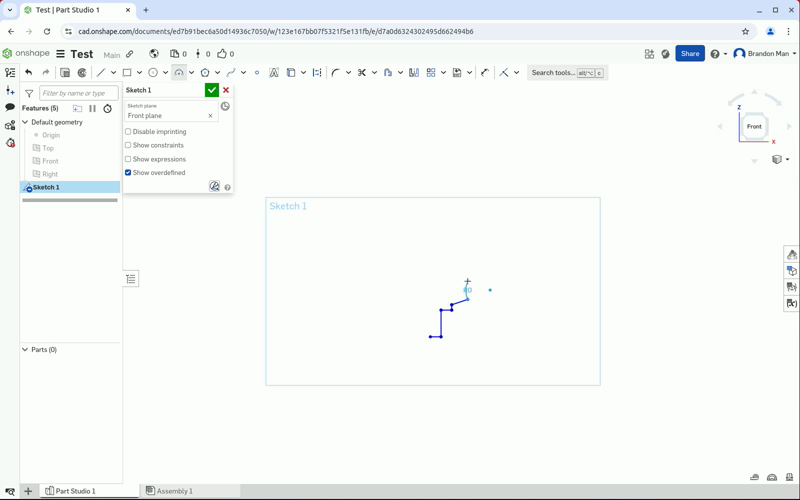
scroll(-6)
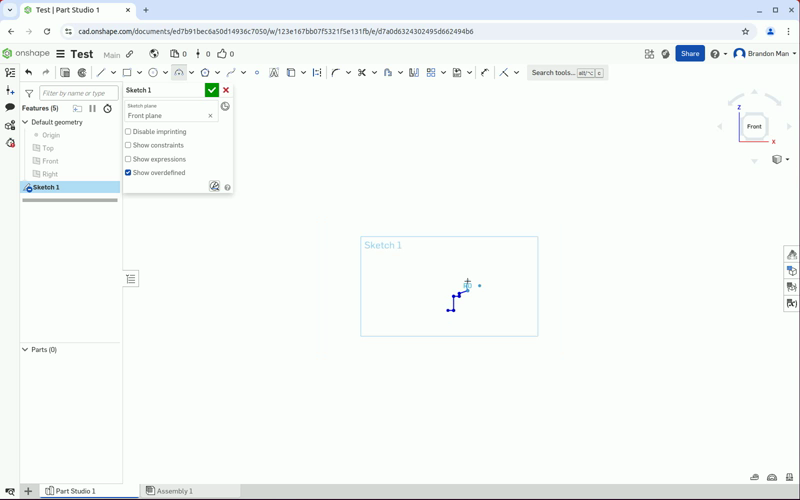
scroll(-6)
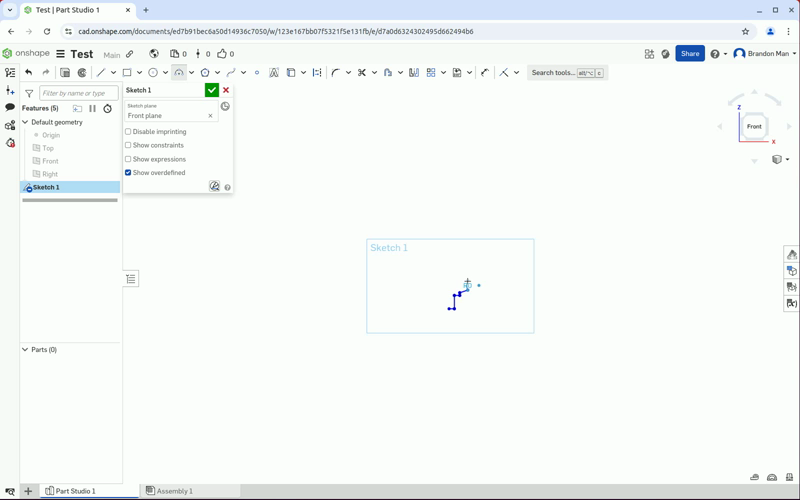
scroll(-6)
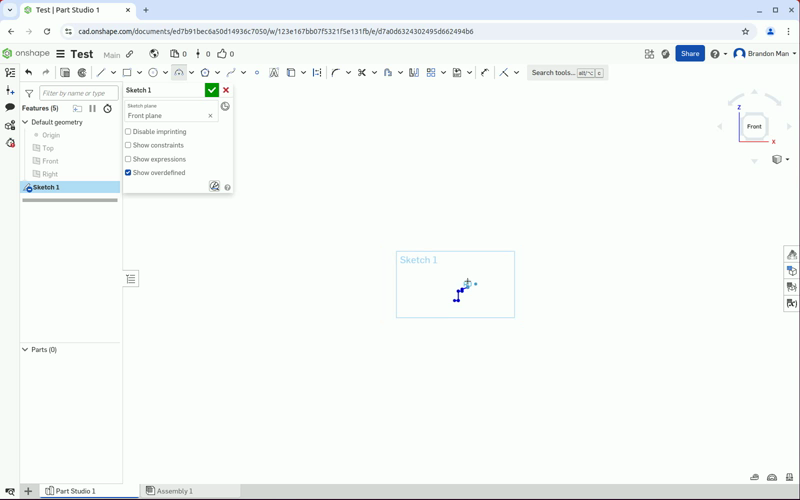
scroll(-6)
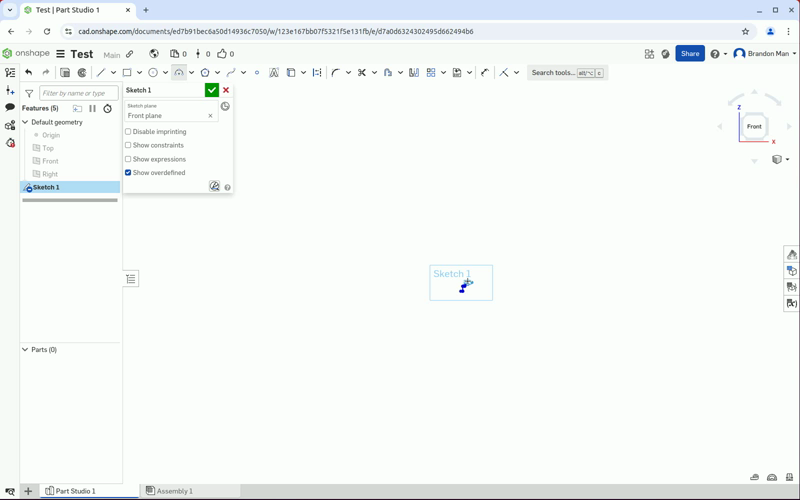
mouse_move(474, 282)
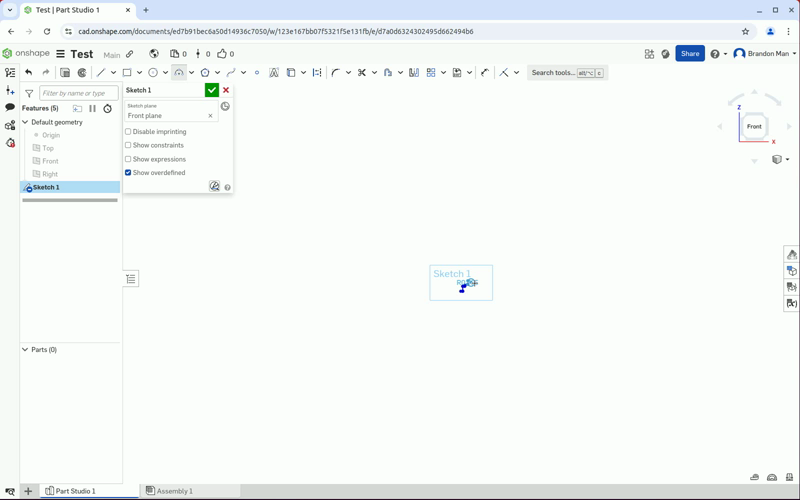
scroll(6)
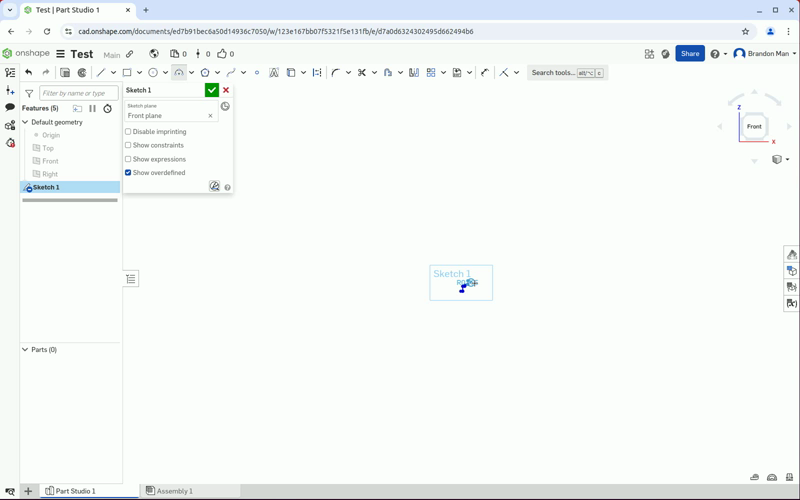
scroll(6)
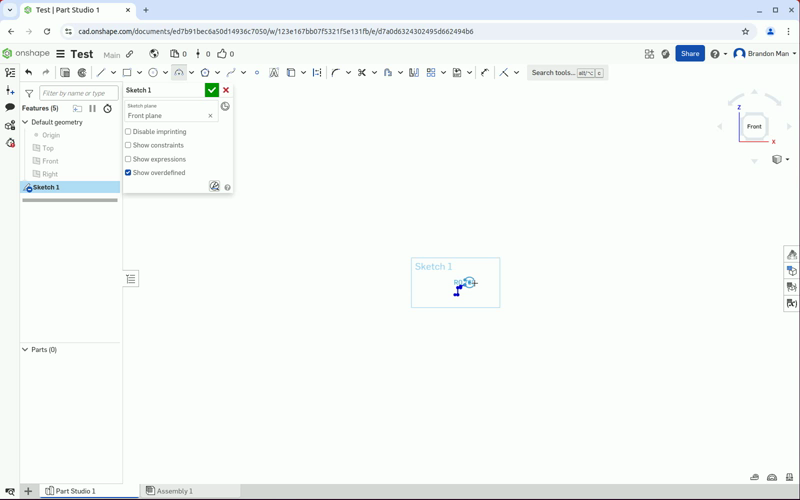
scroll(6)
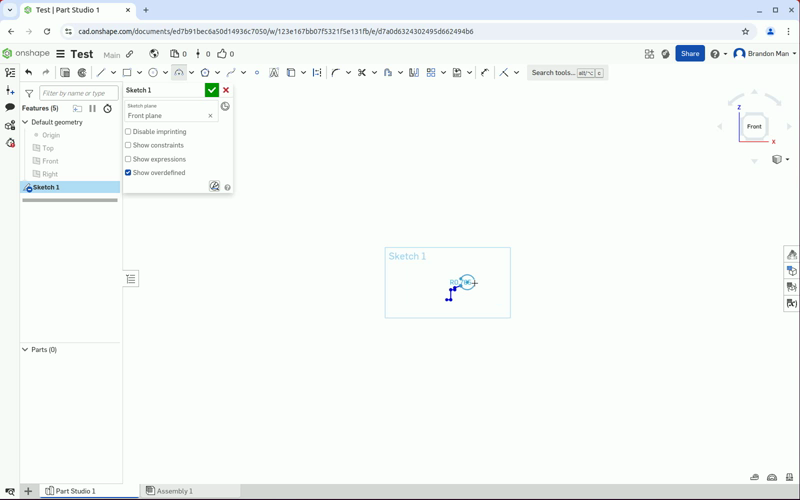
scroll(6)
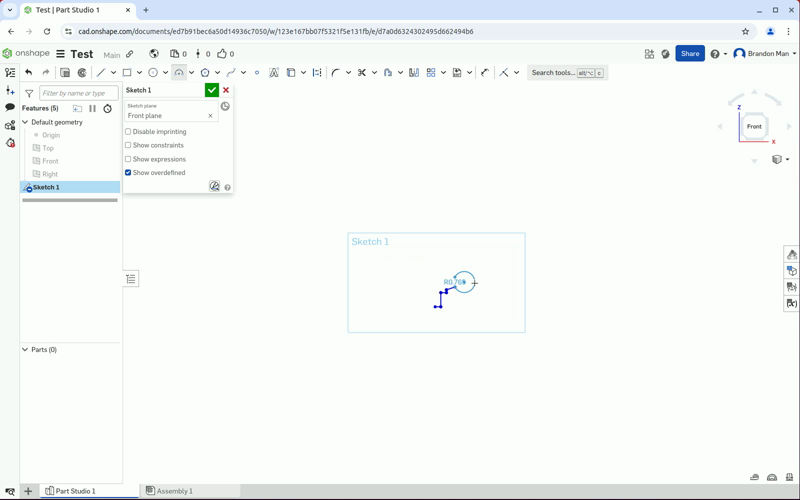
scroll(6)
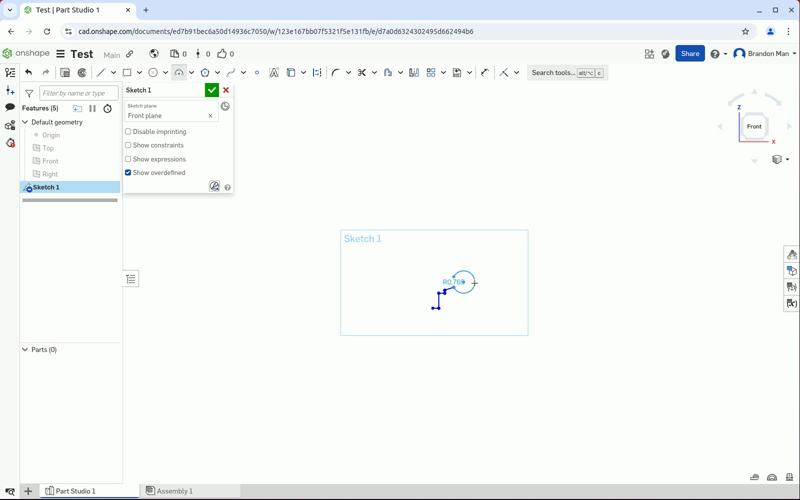
scroll(6)
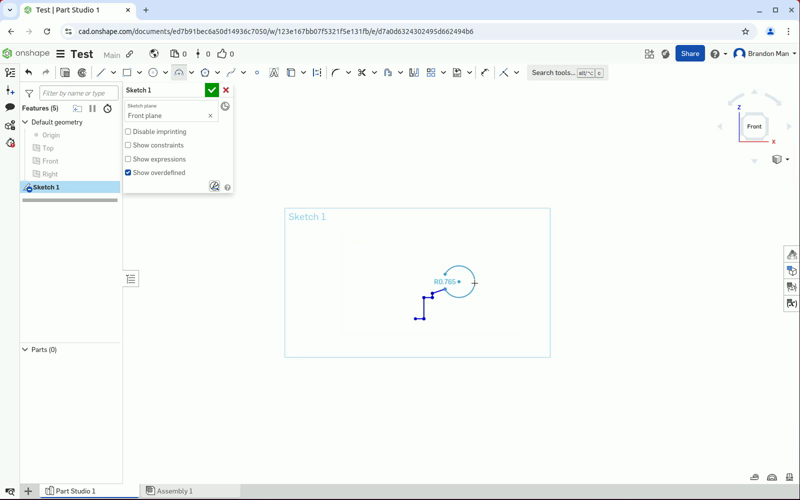
scroll(6)
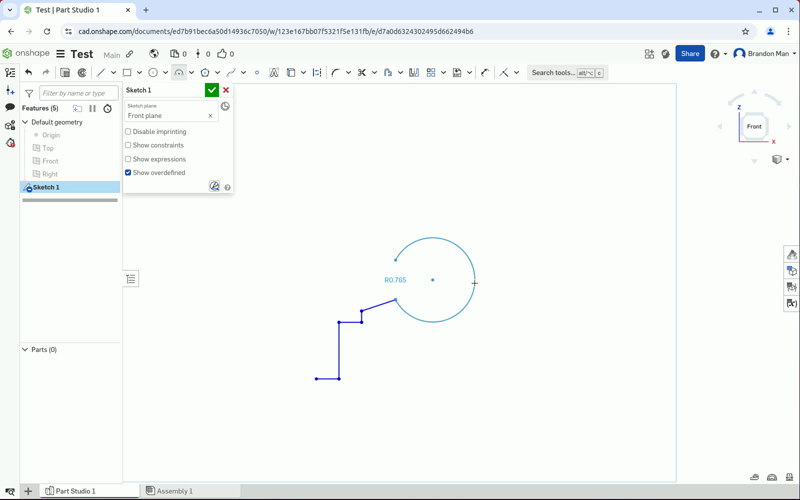
click(474, 282)
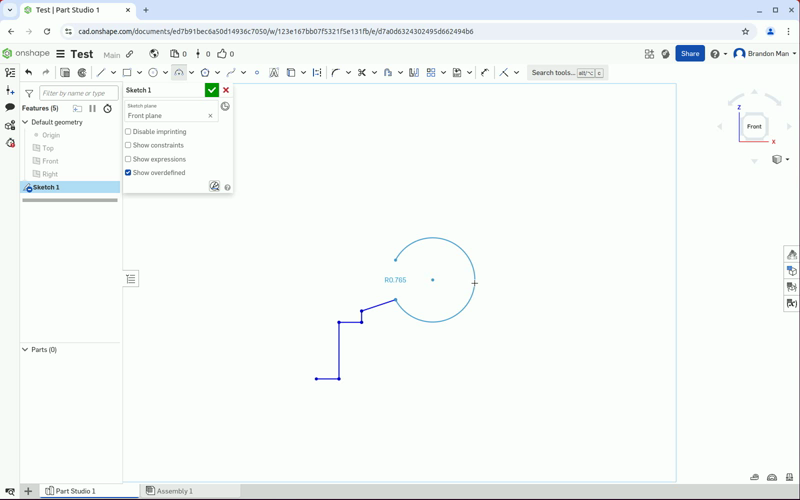
scroll(-6)
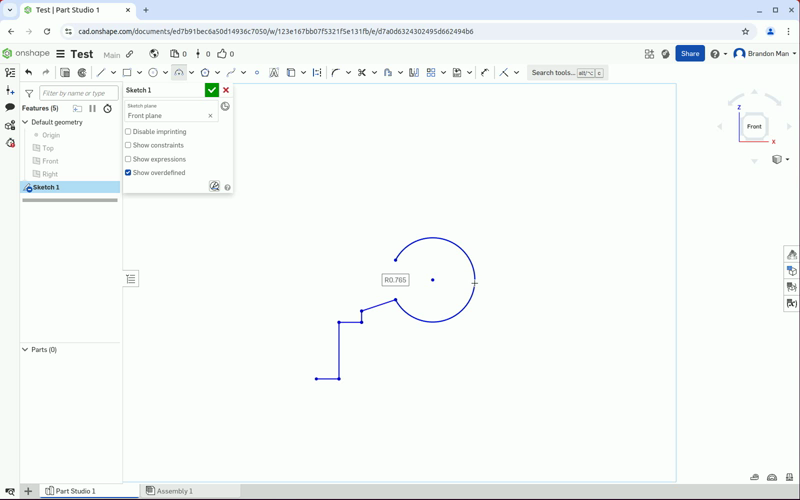
scroll(-6)
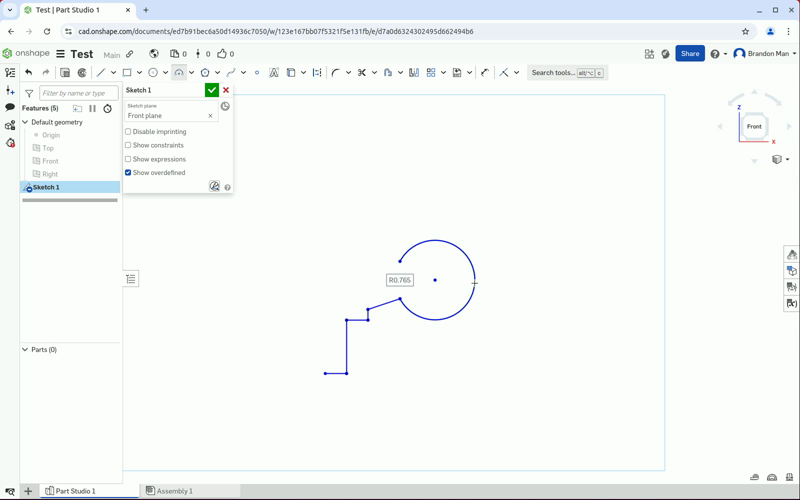
scroll(-6)
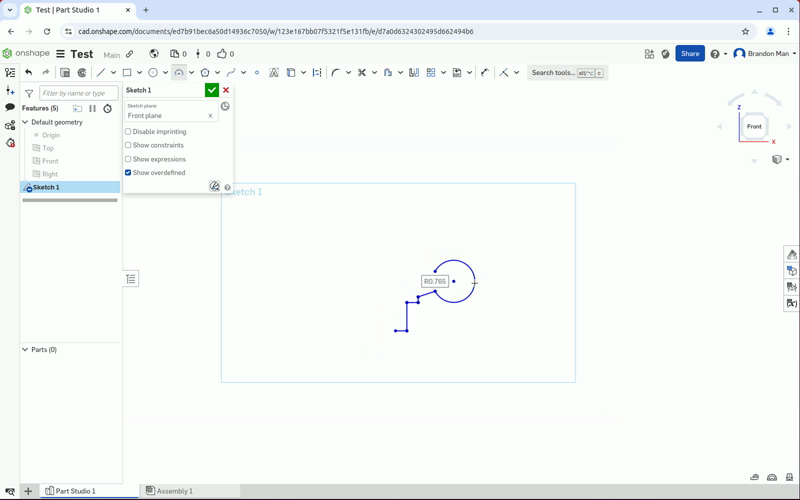
scroll(-6)
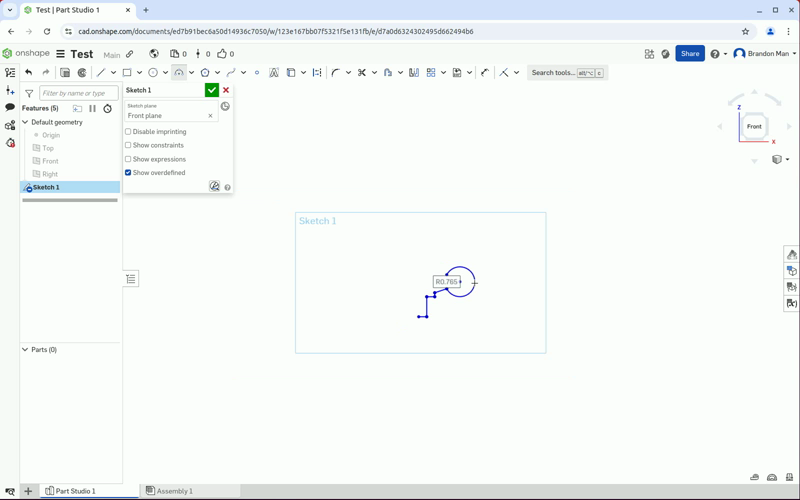
scroll(-6)
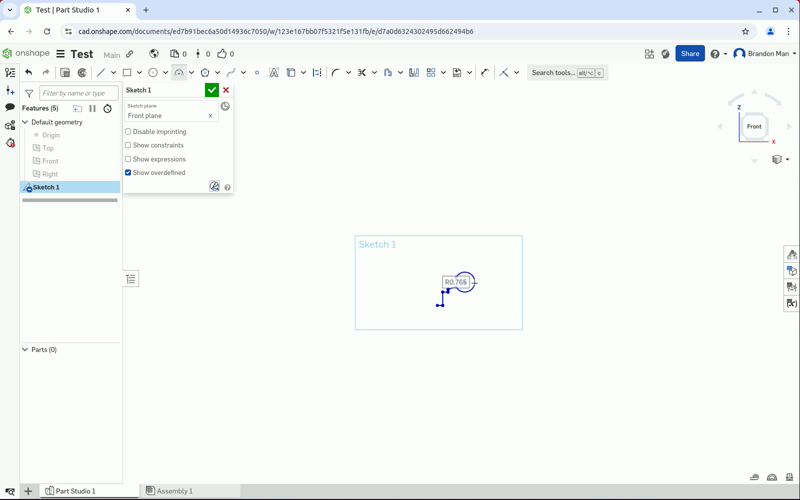
scroll(-6)
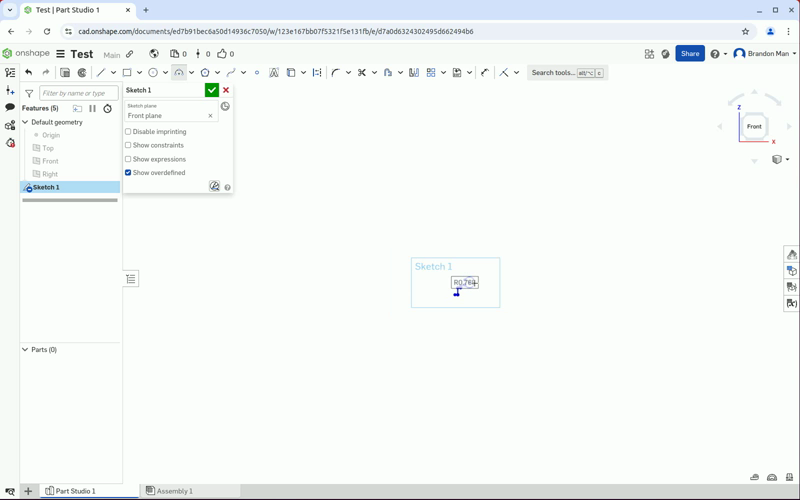
scroll(-6)
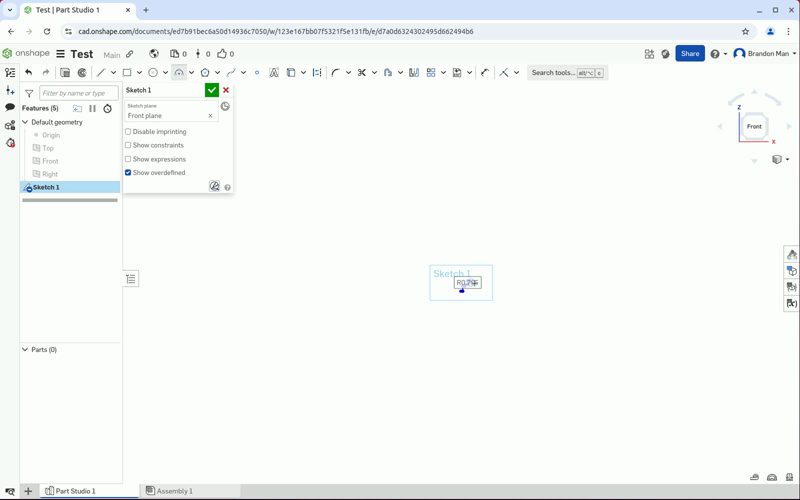
key_up(shift)
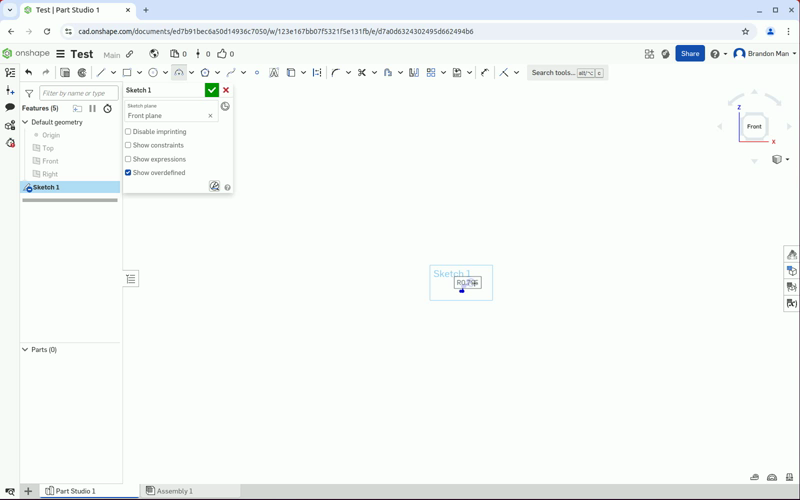
key(esc)
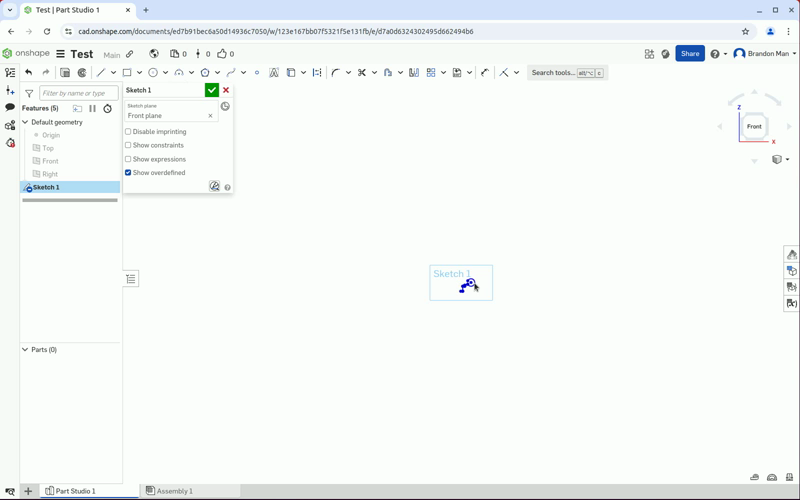
key(l)
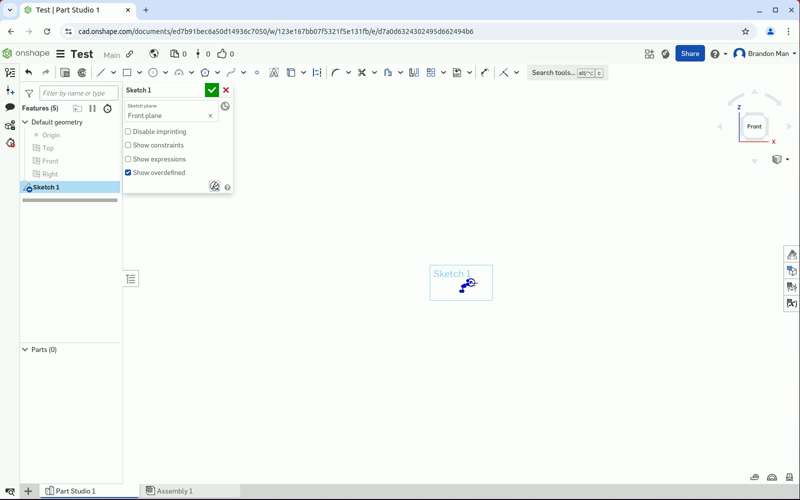
mouse_move(467, 280)
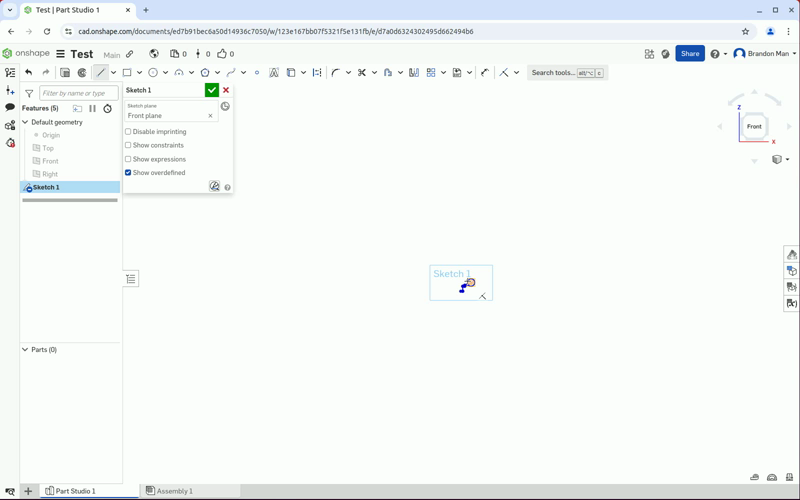
scroll(6)
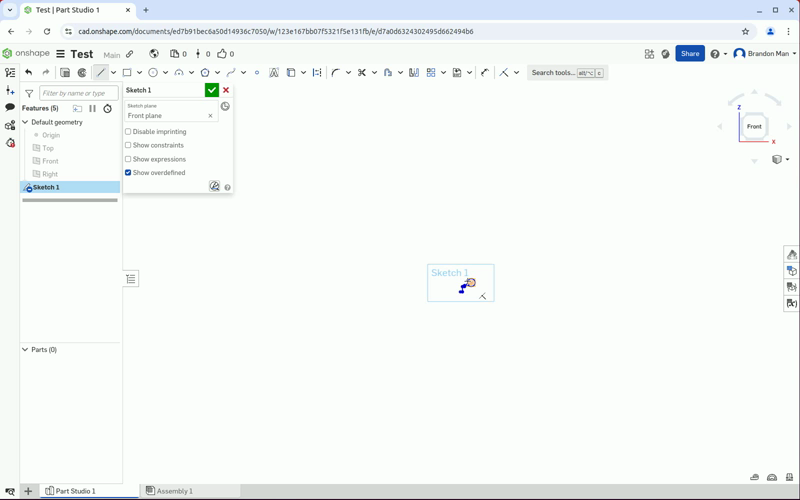
scroll(6)
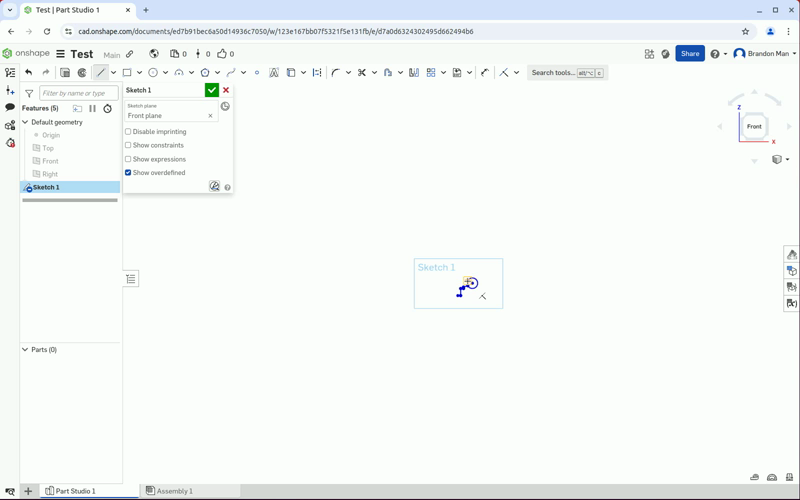
scroll(6)
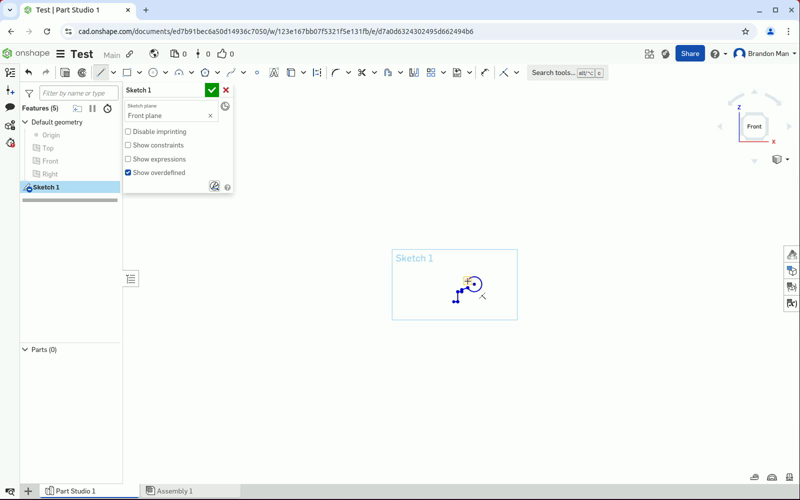
scroll(6)
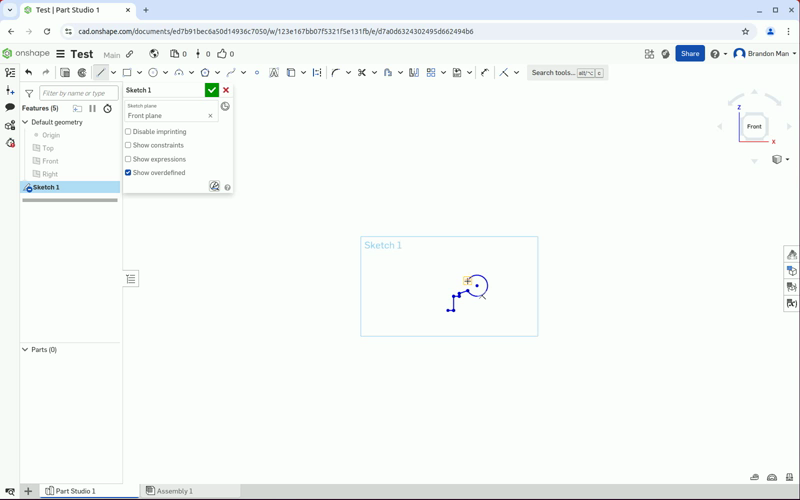
scroll(6)
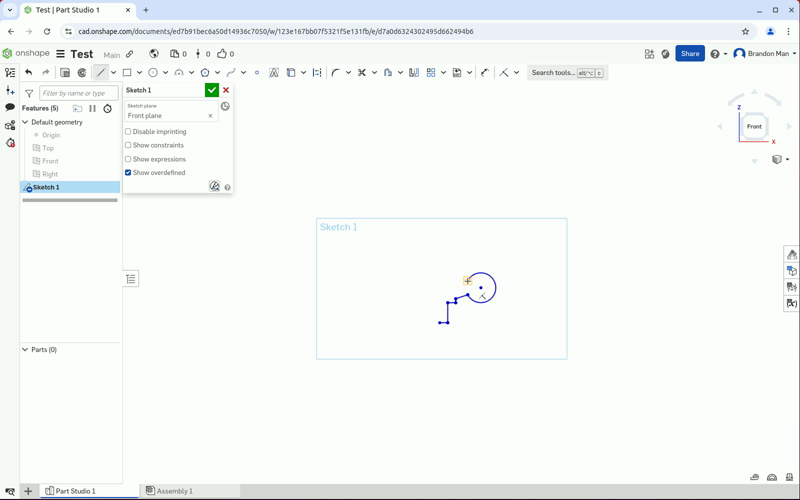
scroll(6)
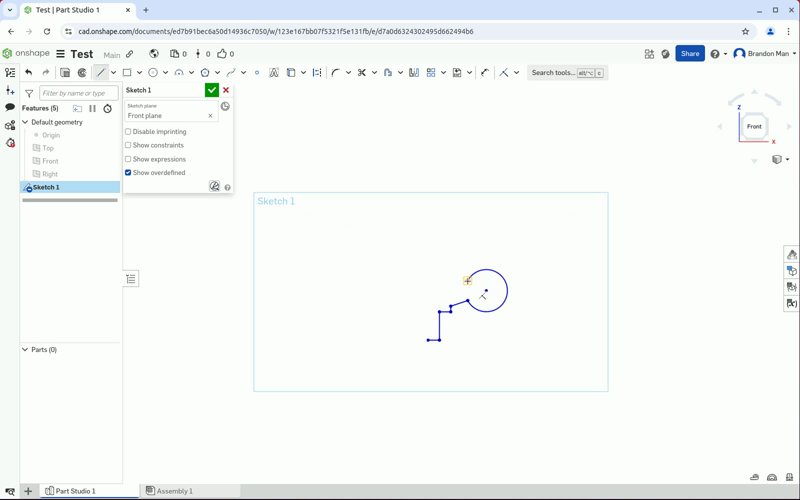
scroll(6)
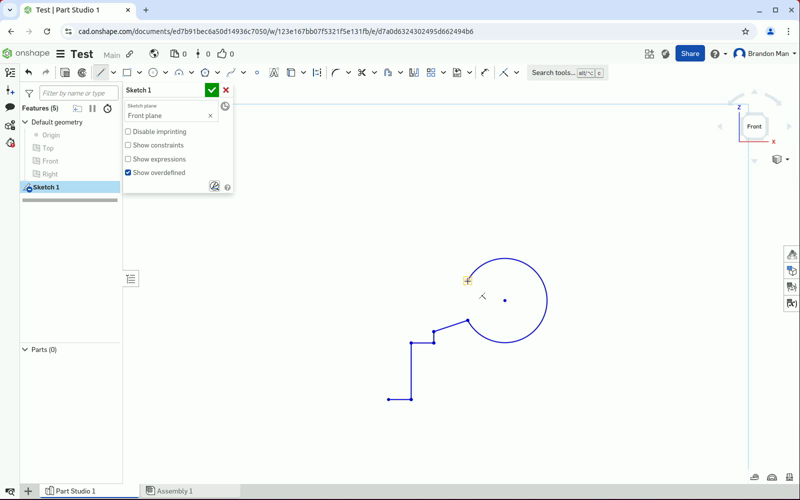
click(467, 280)
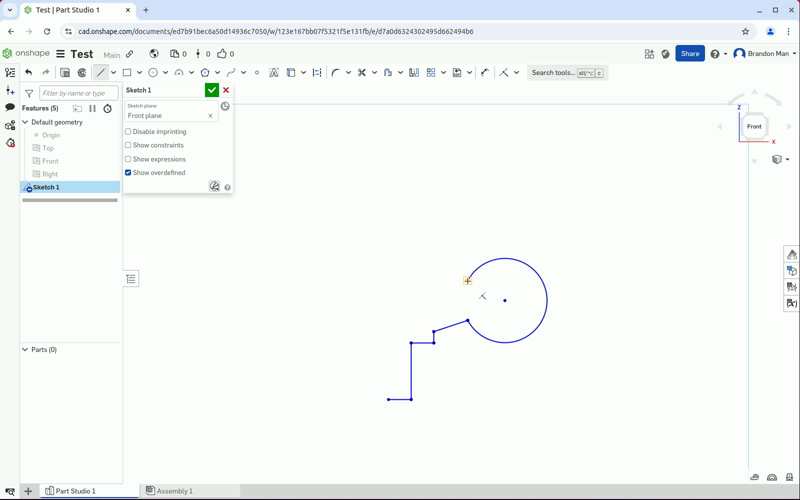
scroll(-6)
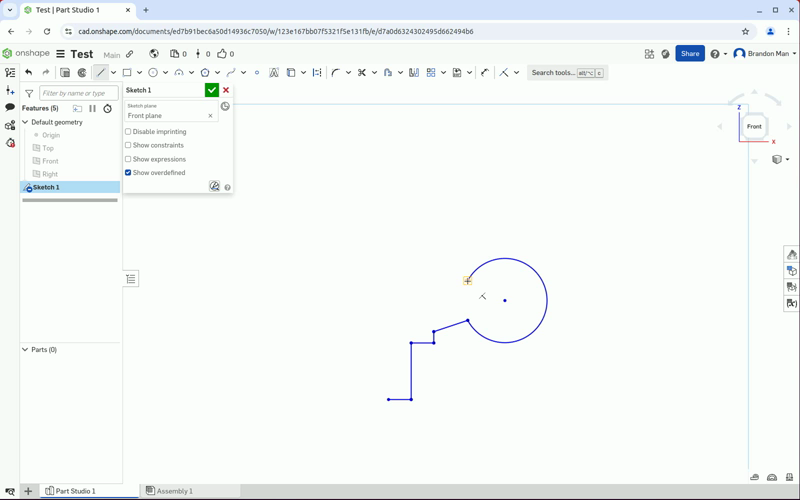
scroll(-6)
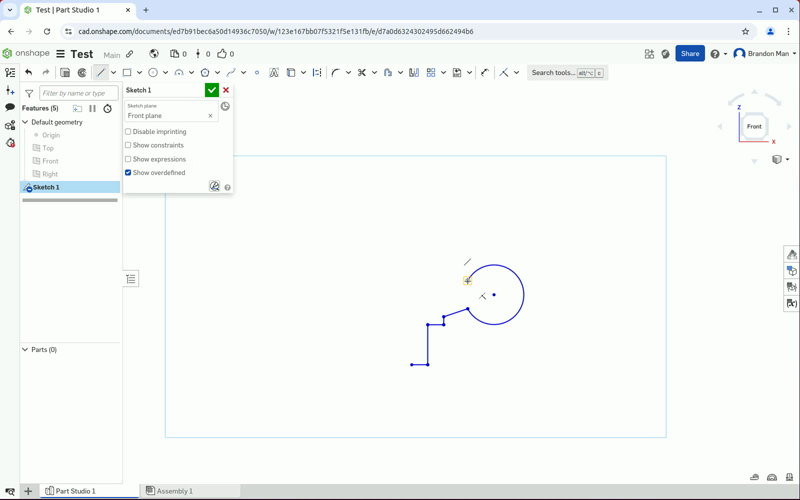
scroll(-6)
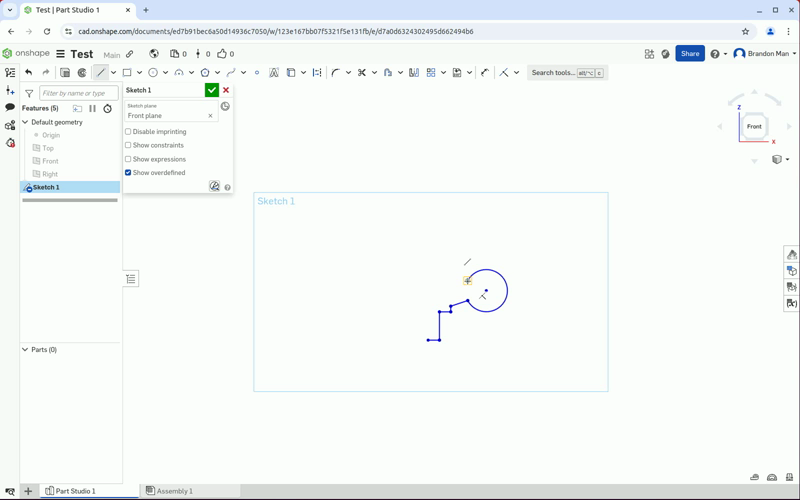
scroll(-6)
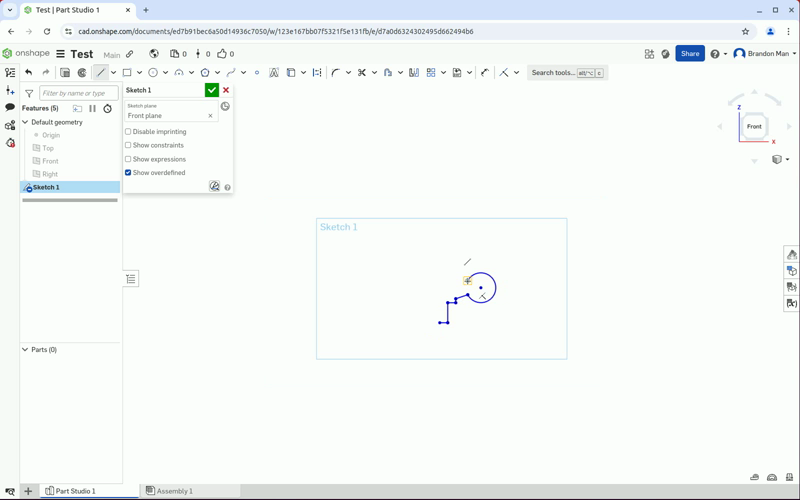
scroll(-6)
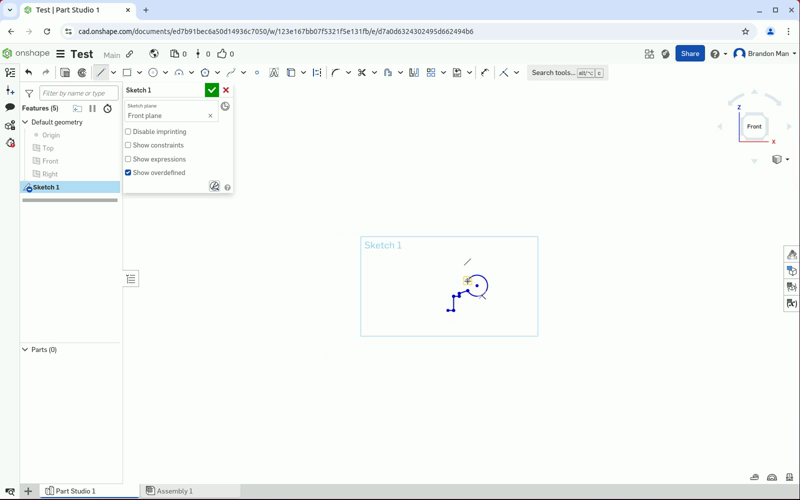
scroll(-6)
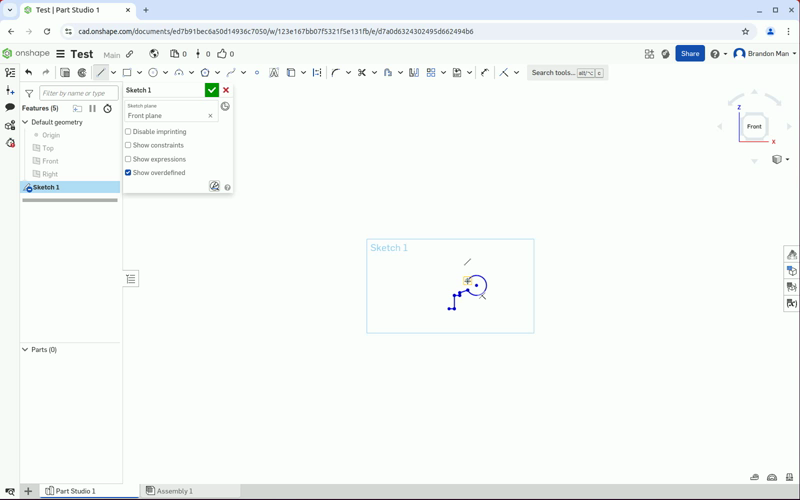
scroll(-6)
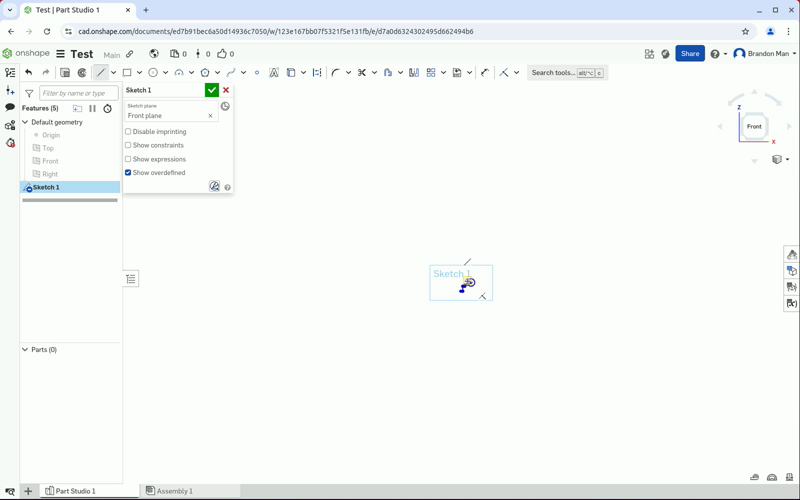
key_down(shift)
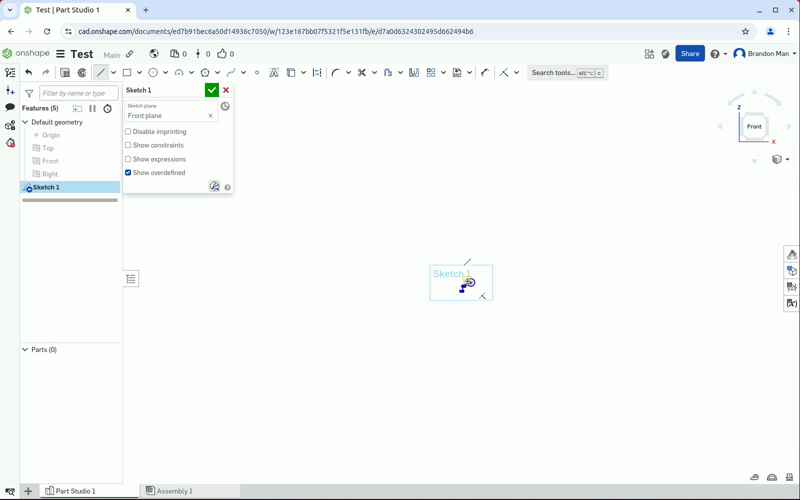
mouse_move(497, 280)
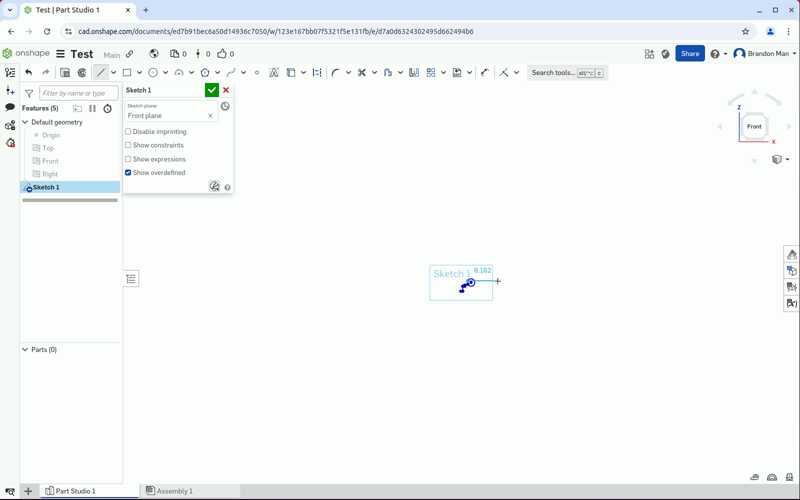
mouse_move(464, 279)
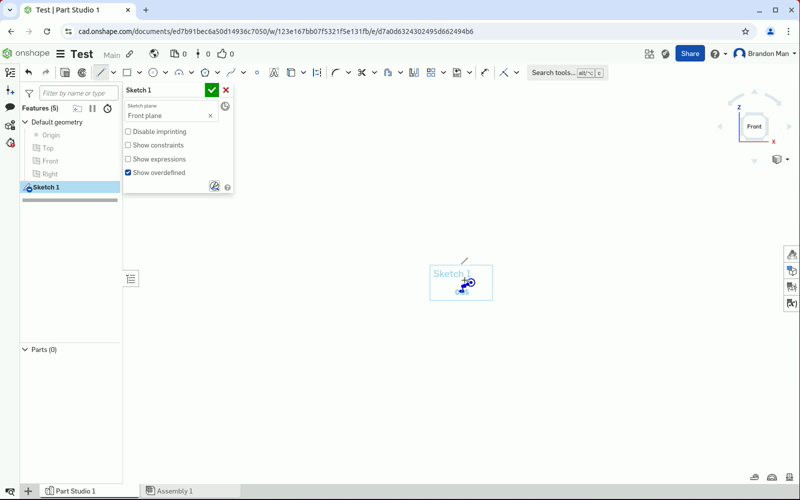
scroll(6)
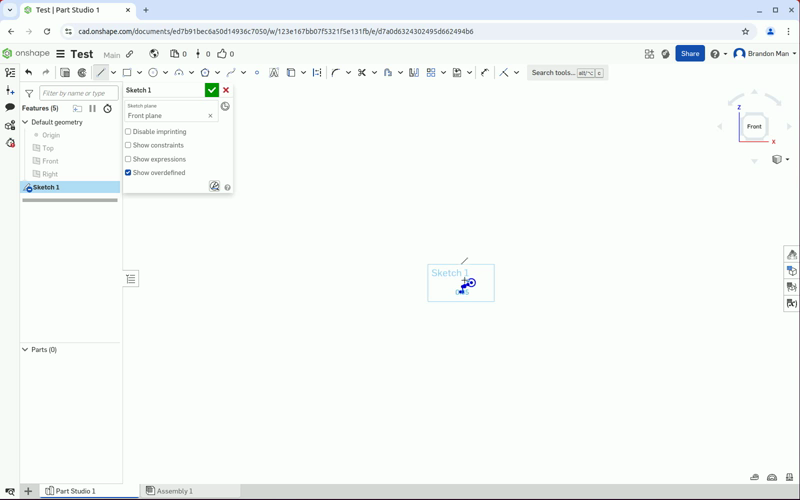
scroll(6)
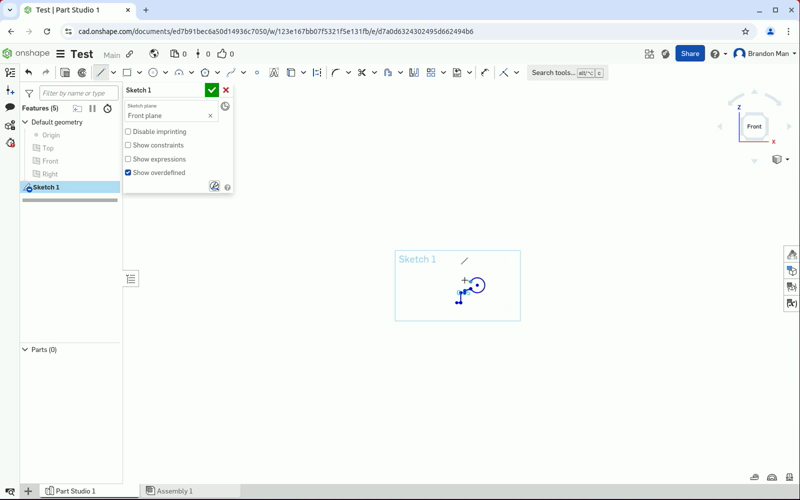
scroll(6)
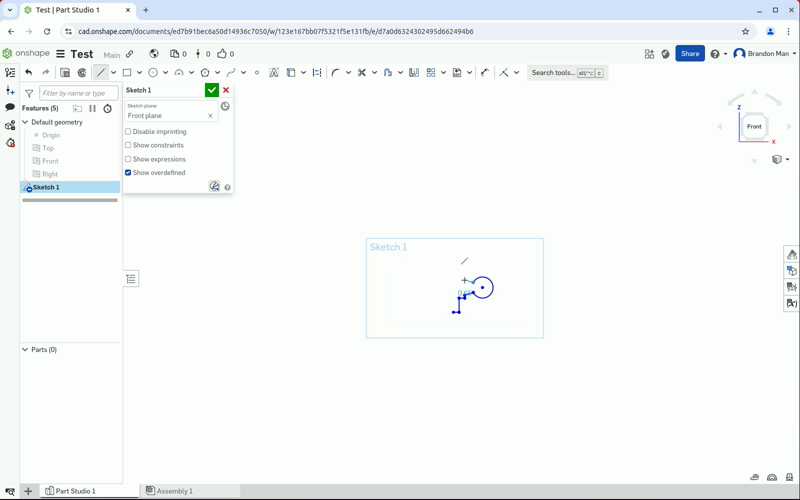
scroll(6)
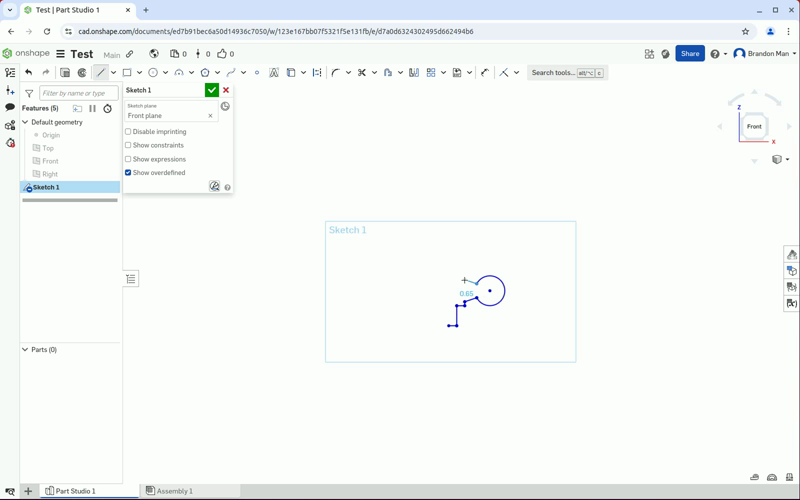
scroll(6)
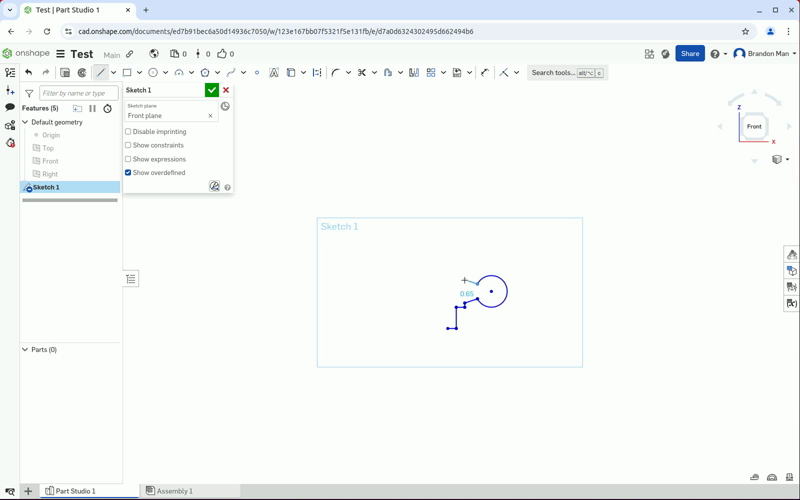
scroll(6)
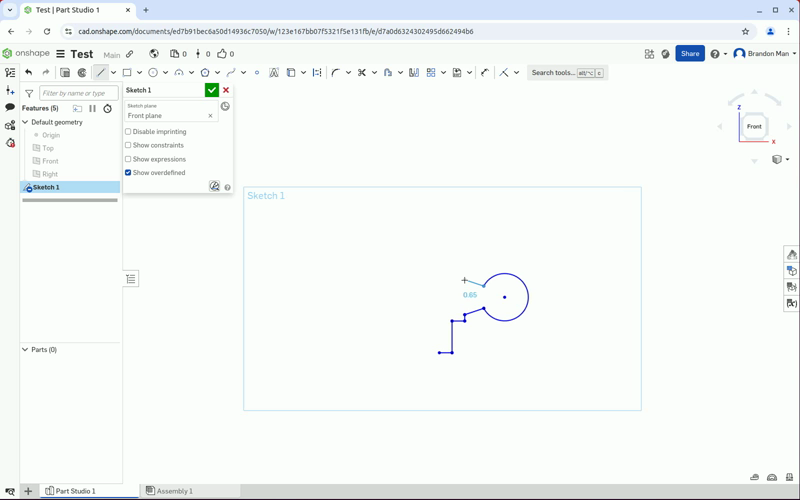
scroll(6)
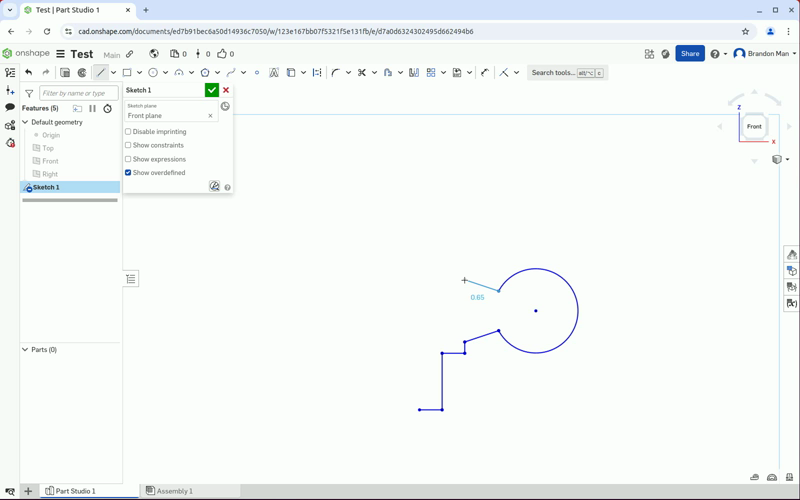
click(464, 279)
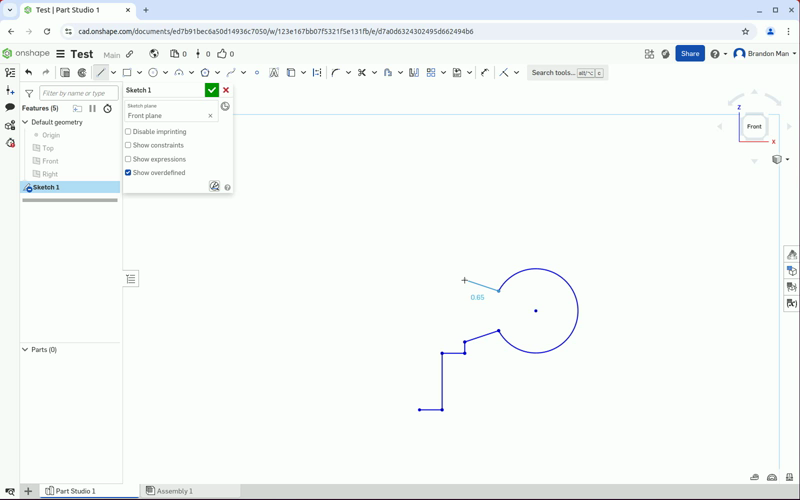
scroll(-6)
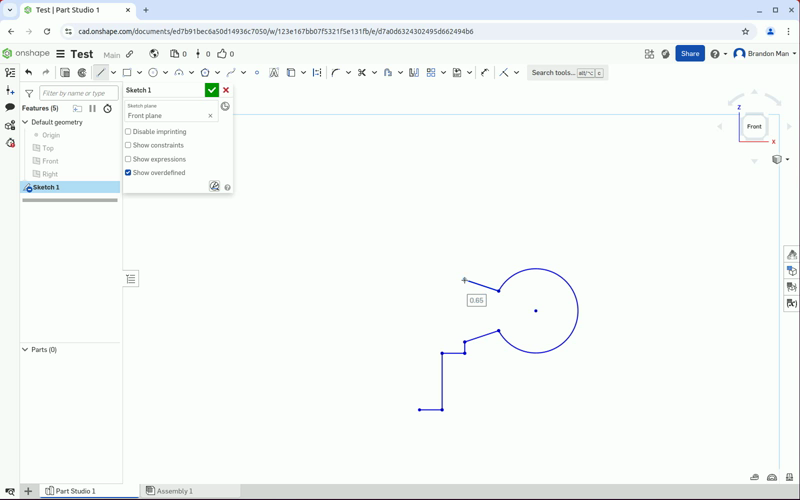
scroll(-6)
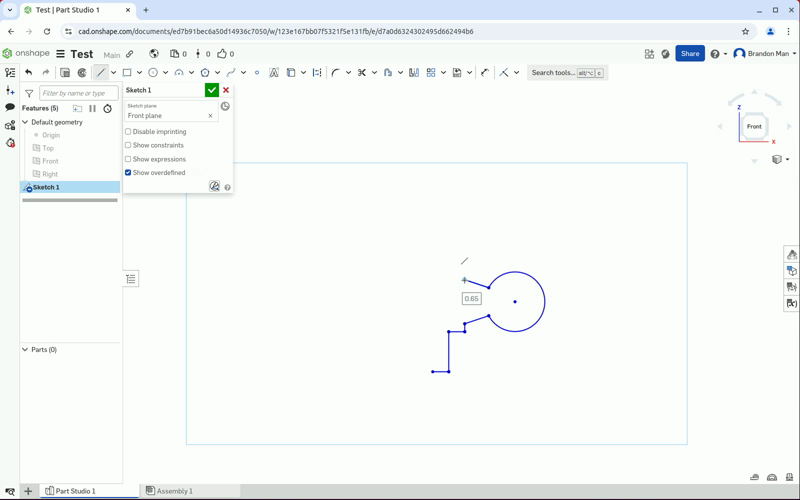
scroll(-6)
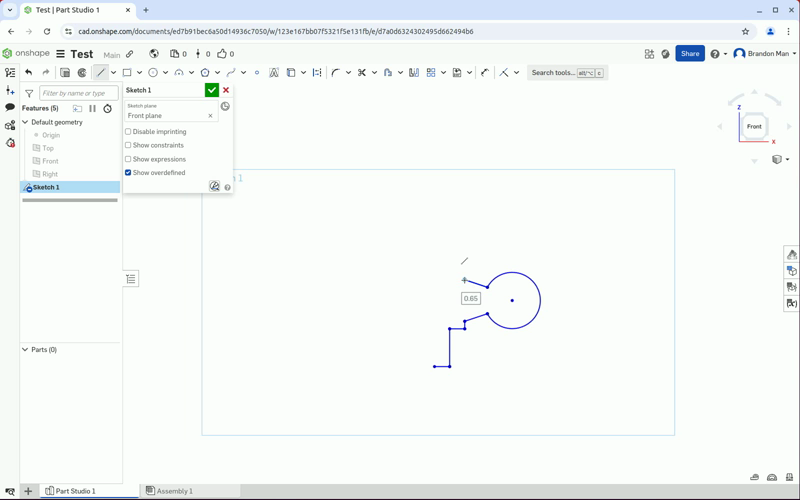
scroll(-6)
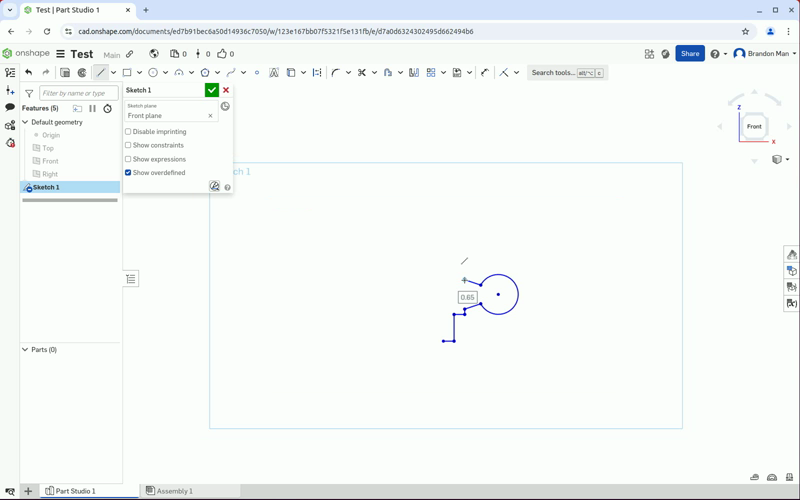
scroll(-6)
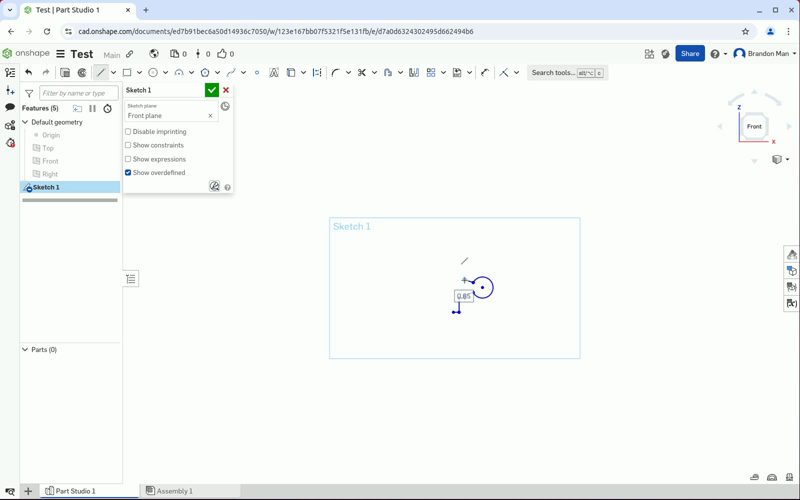
scroll(-6)
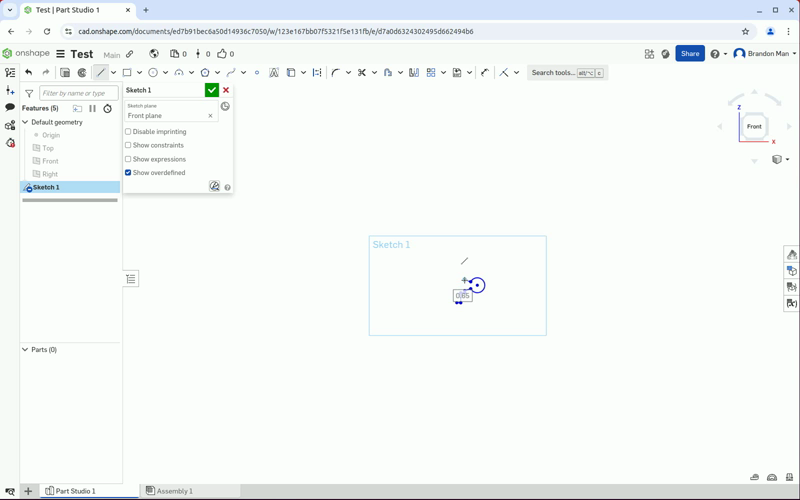
scroll(-6)
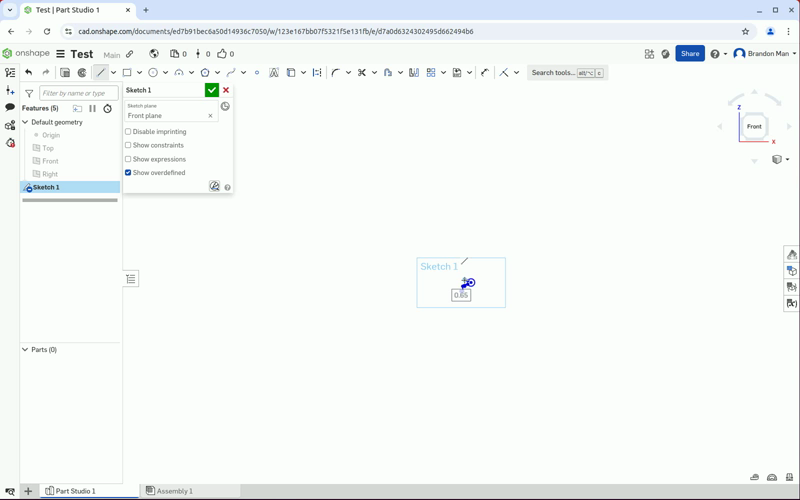
key_up(shift)
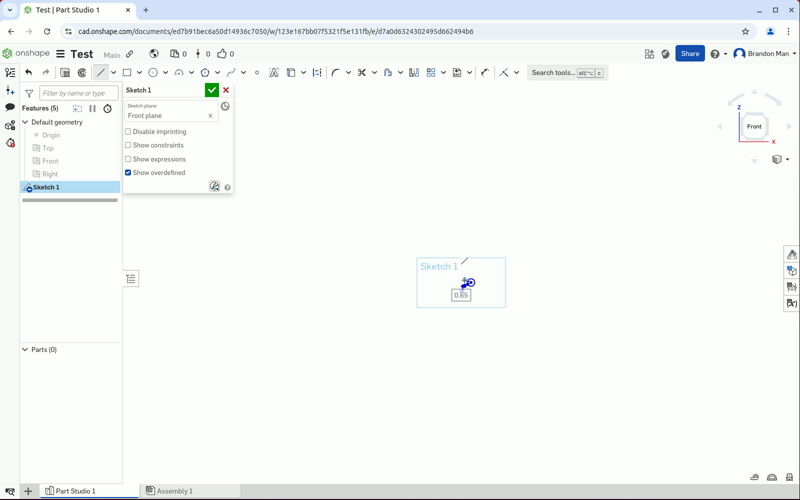
key_down(shift)
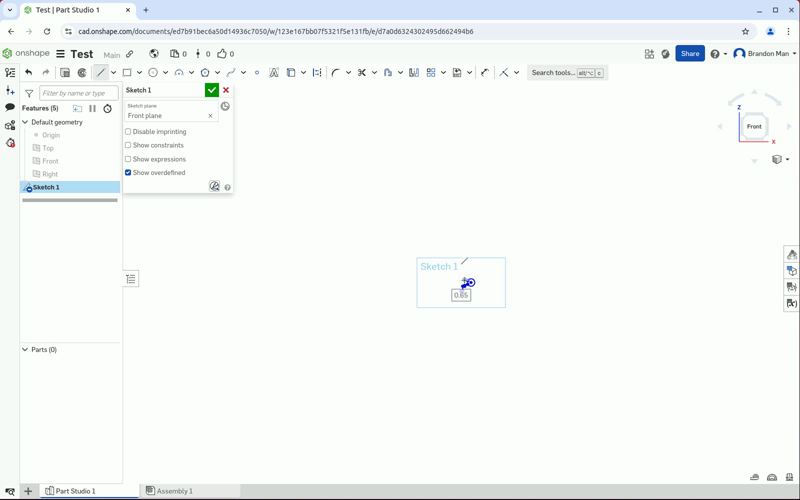
mouse_move(494, 279)
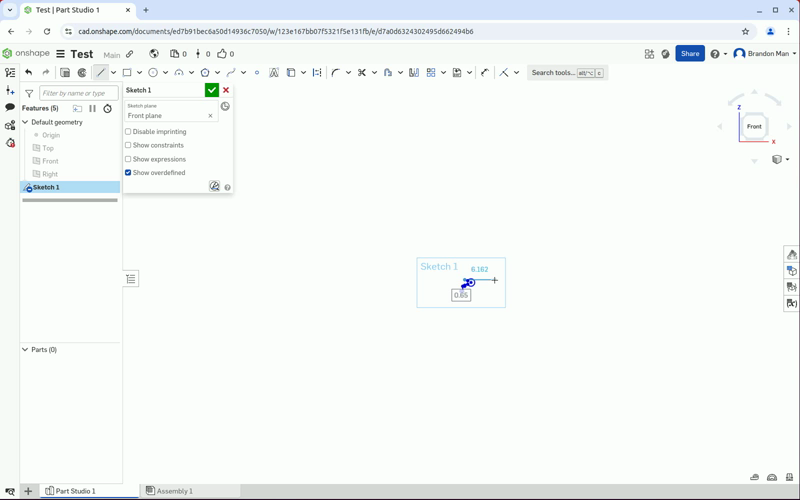
mouse_move(464, 278)
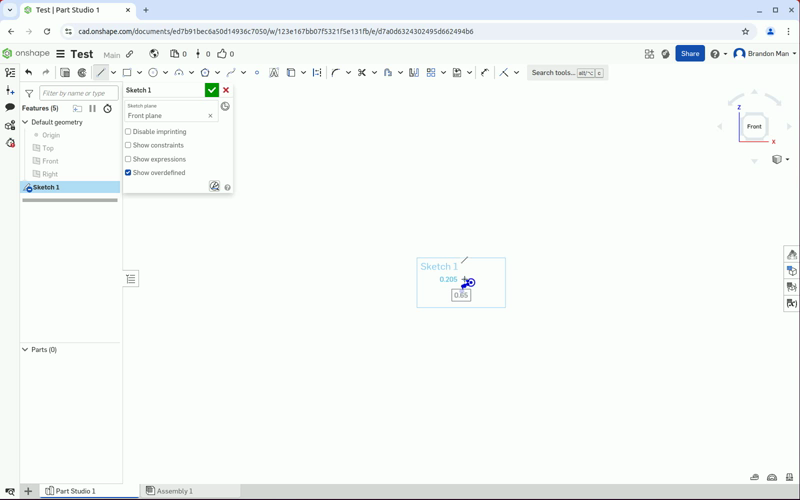
scroll(6)
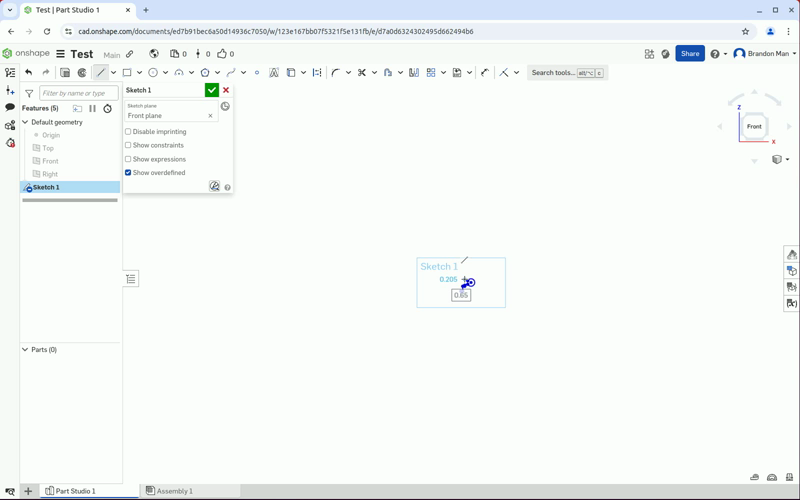
scroll(6)
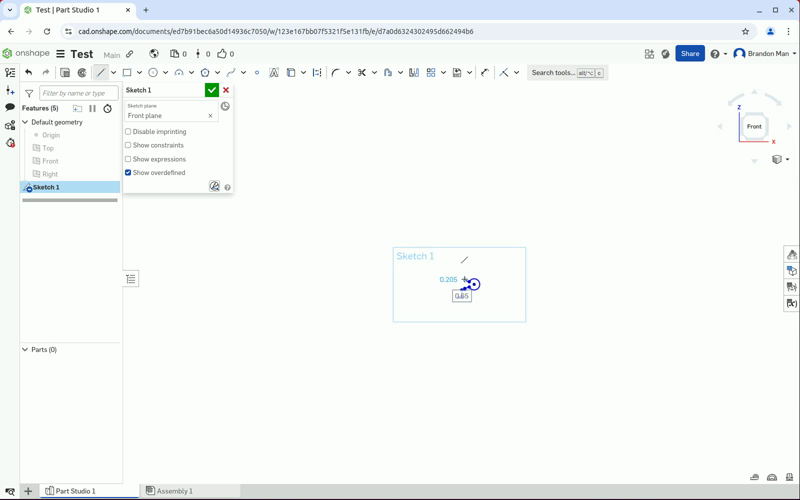
scroll(6)
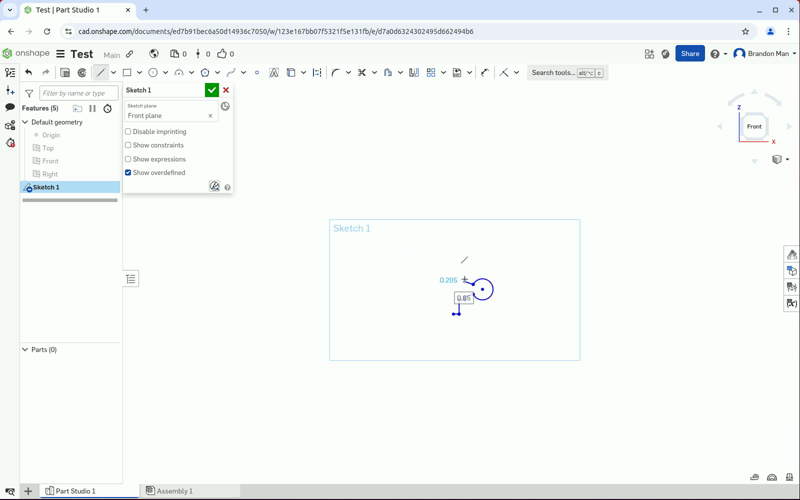
scroll(6)
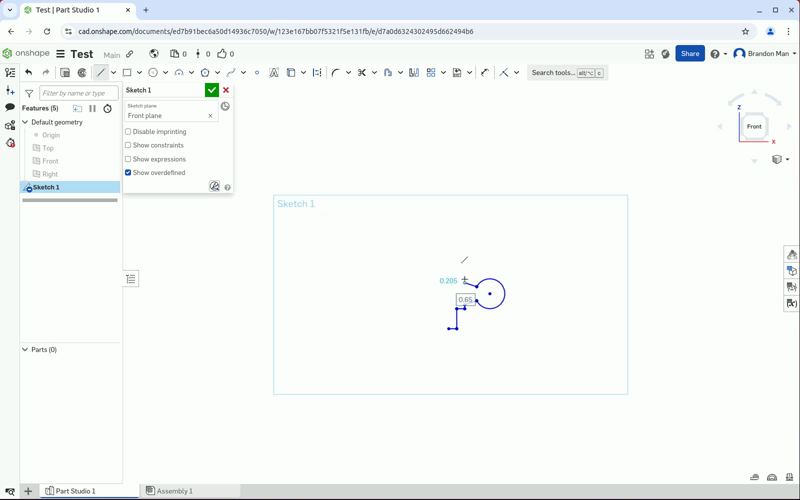
scroll(6)
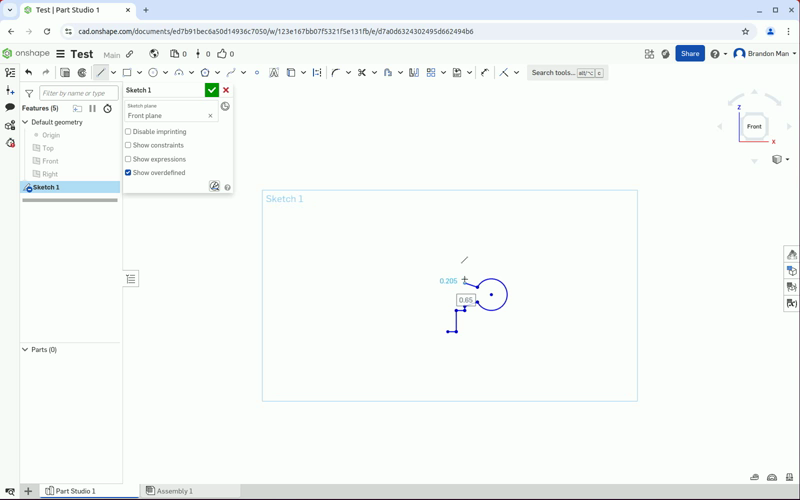
scroll(6)
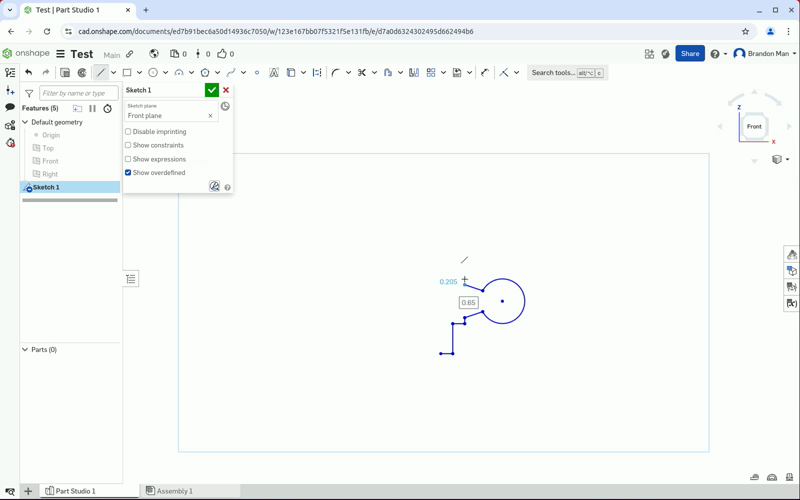
scroll(6)
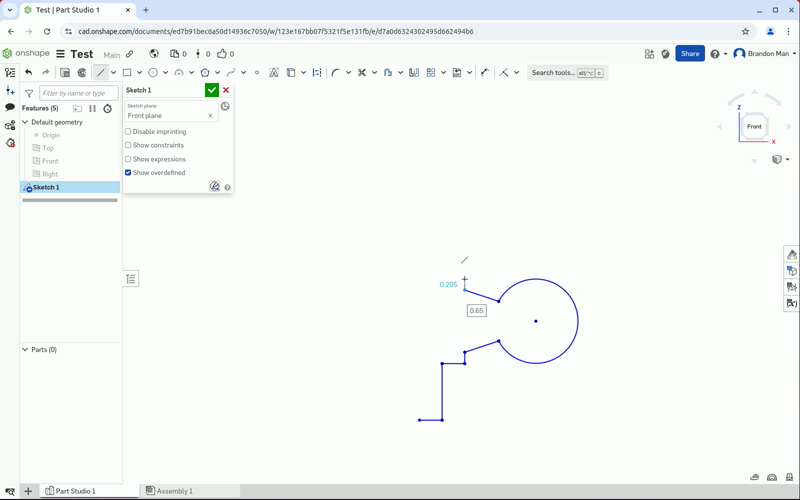
click(464, 278)
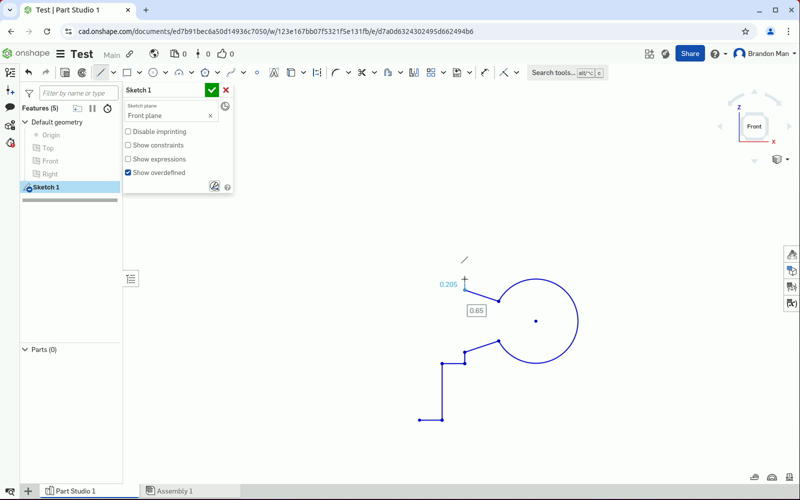
scroll(-6)
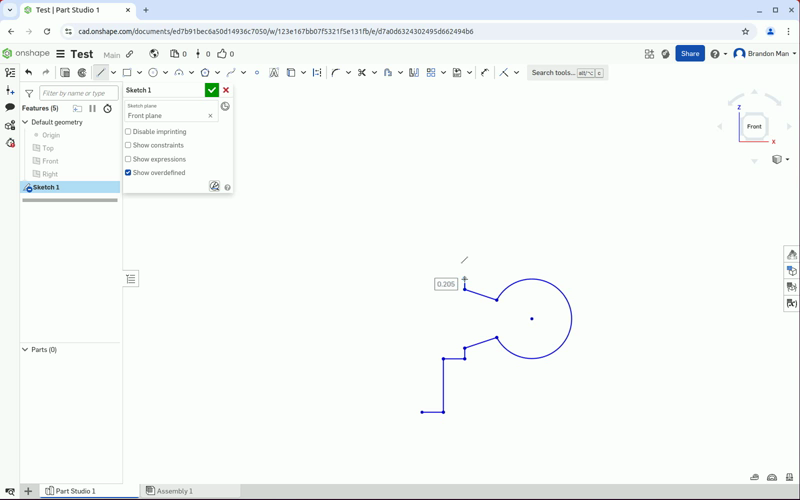
scroll(-6)
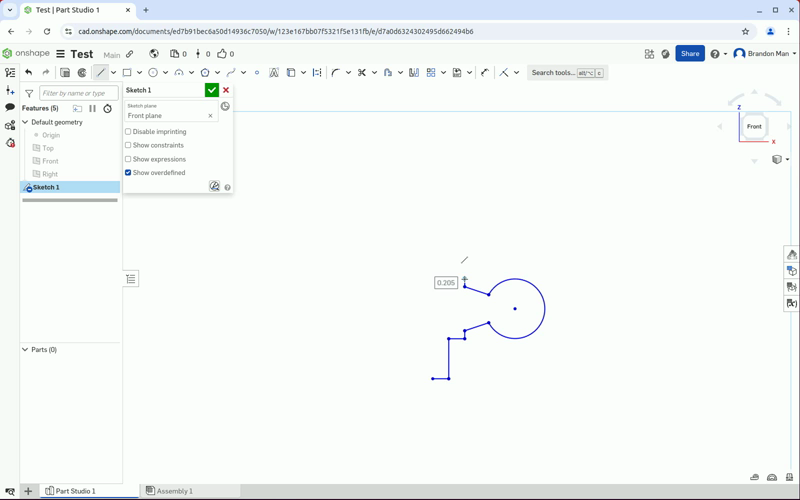
scroll(-6)
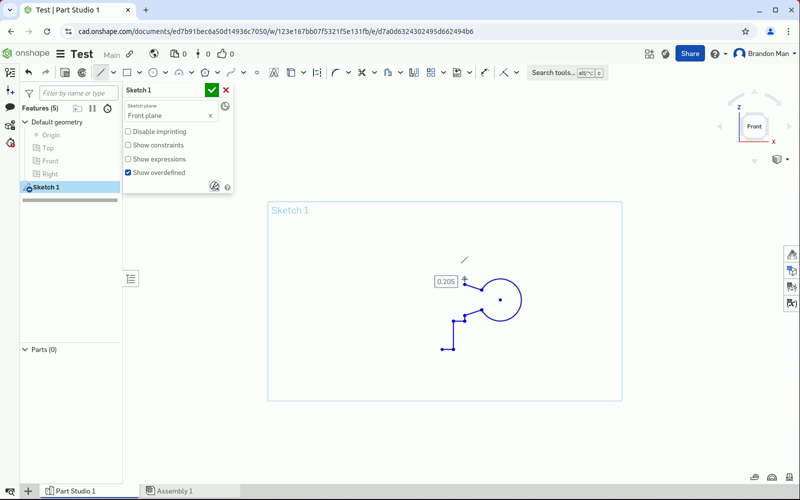
scroll(-6)
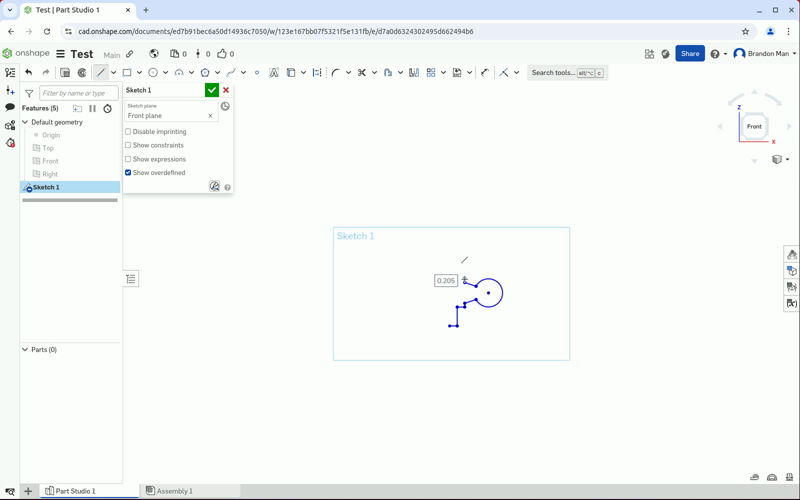
scroll(-6)
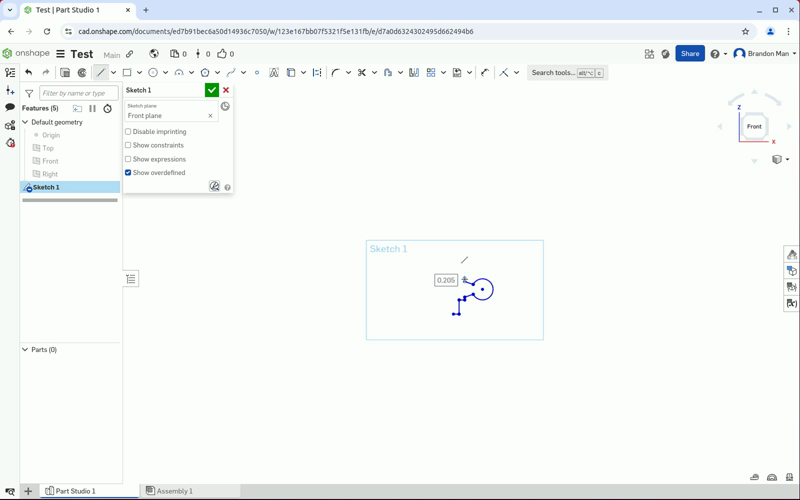
scroll(-6)
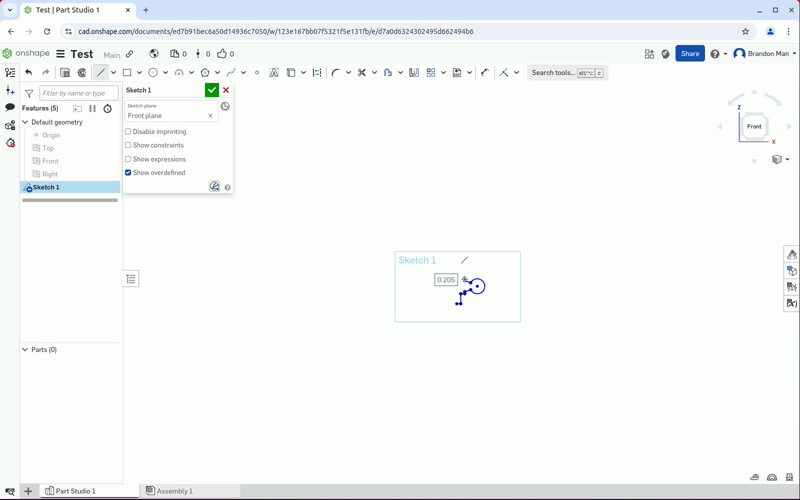
scroll(-6)
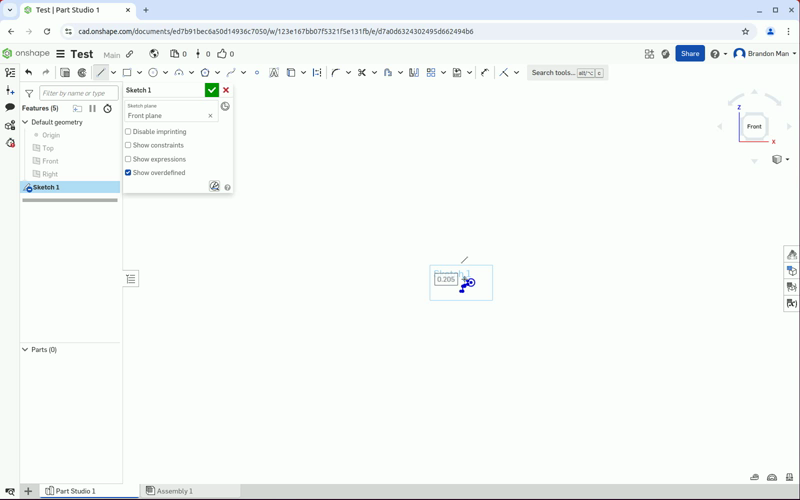
key_up(shift)
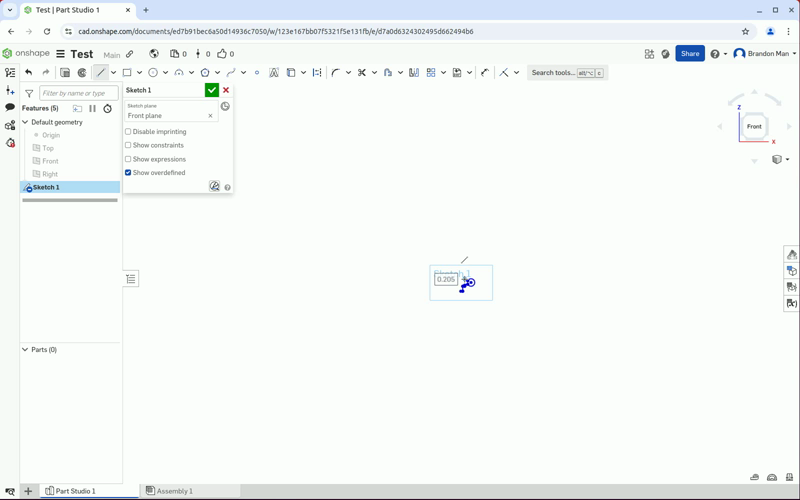
key_down(shift)
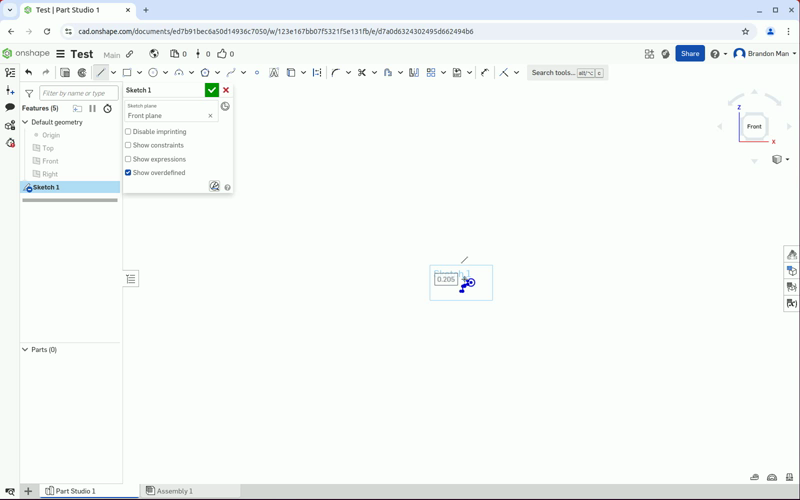
mouse_move(494, 278)
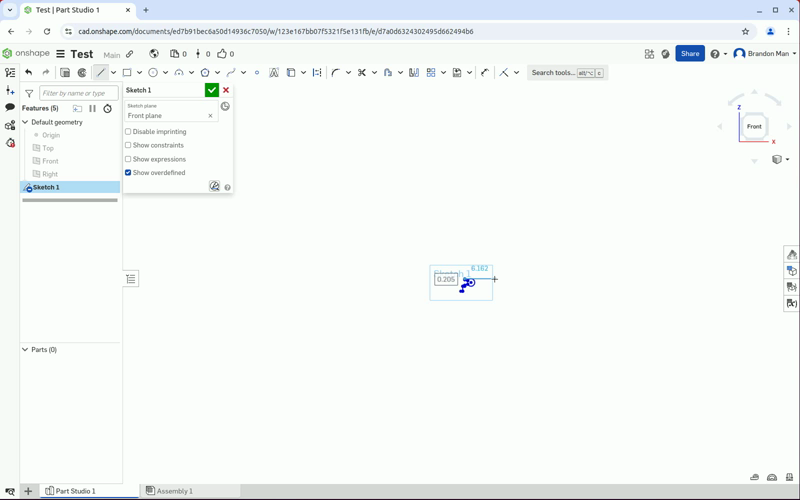
mouse_move(462, 278)
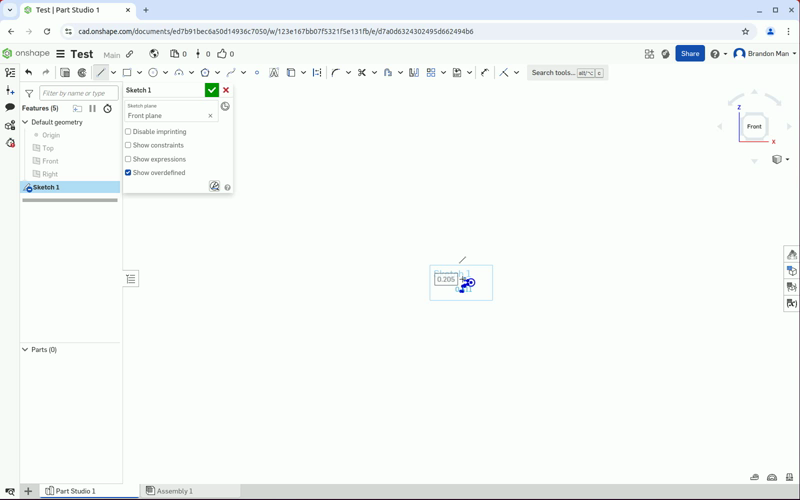
scroll(6)
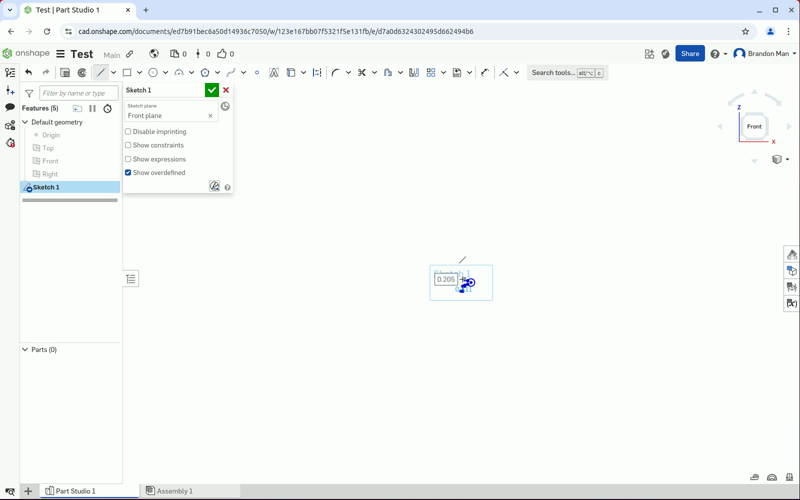
scroll(6)
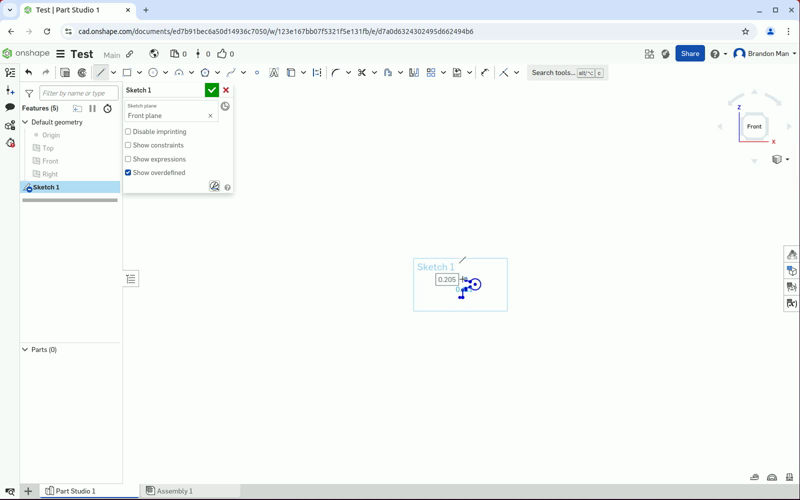
scroll(6)
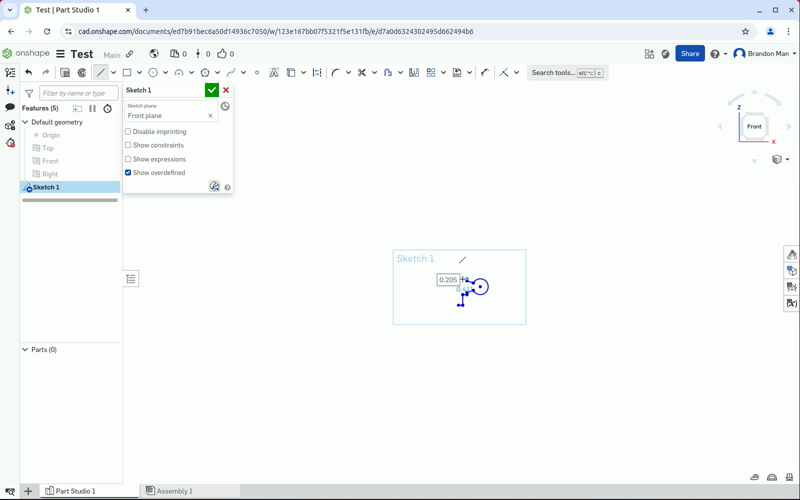
scroll(6)
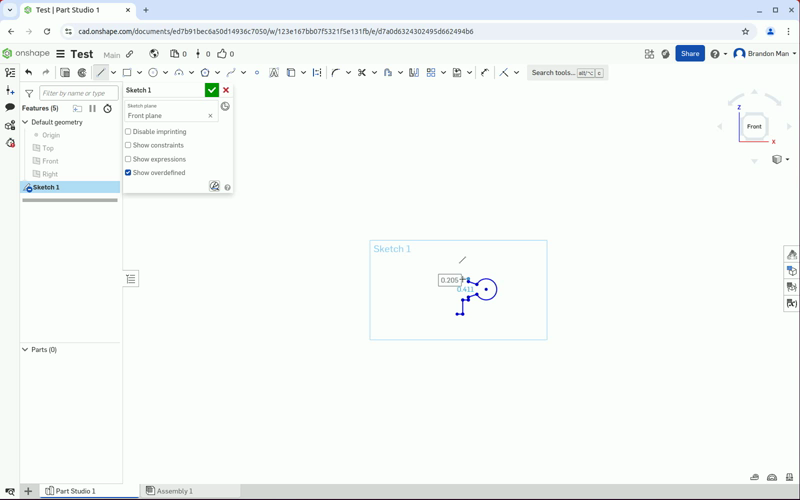
scroll(6)
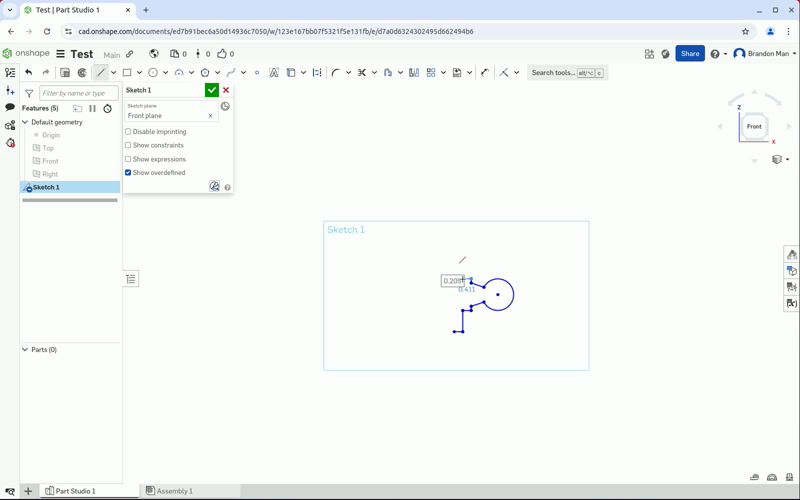
scroll(6)
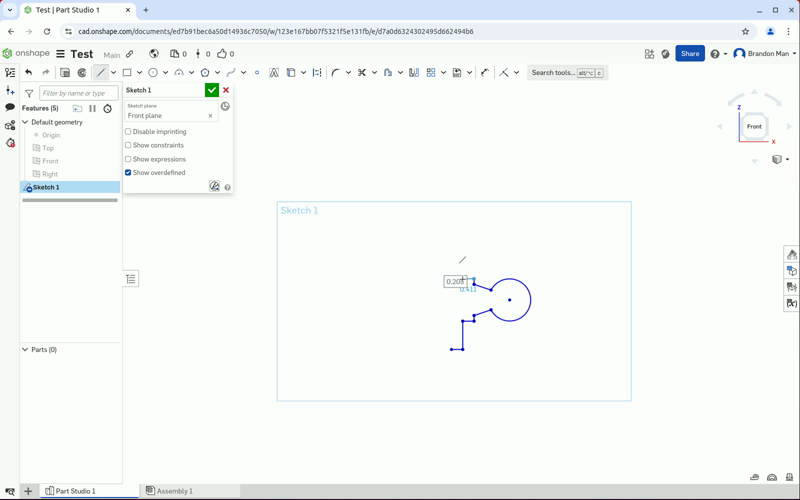
scroll(6)
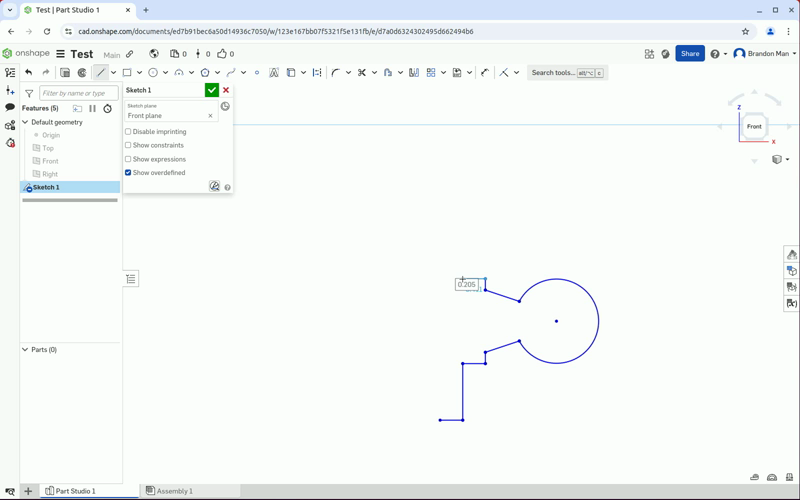
click(462, 278)
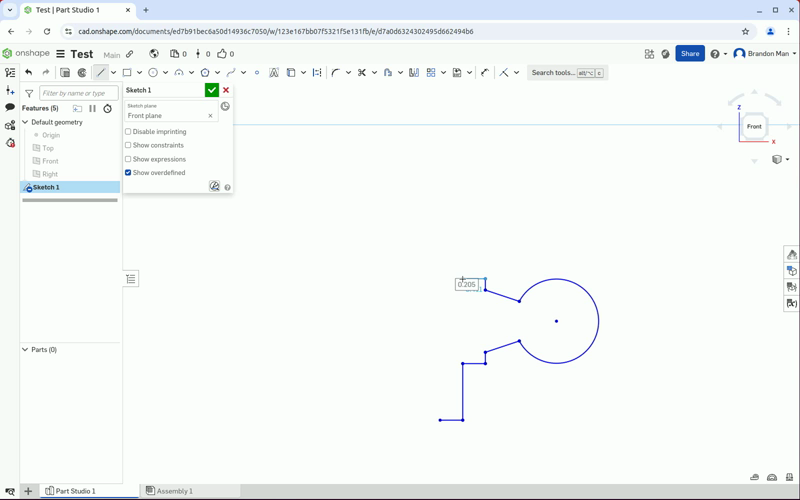
scroll(-6)
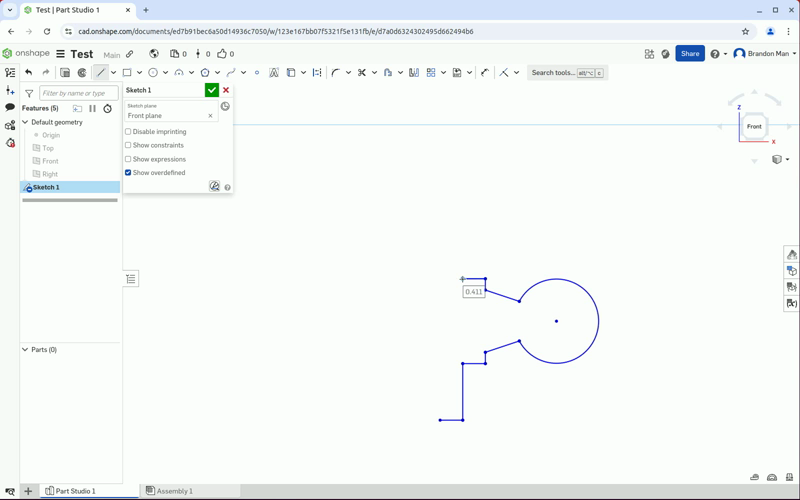
scroll(-6)
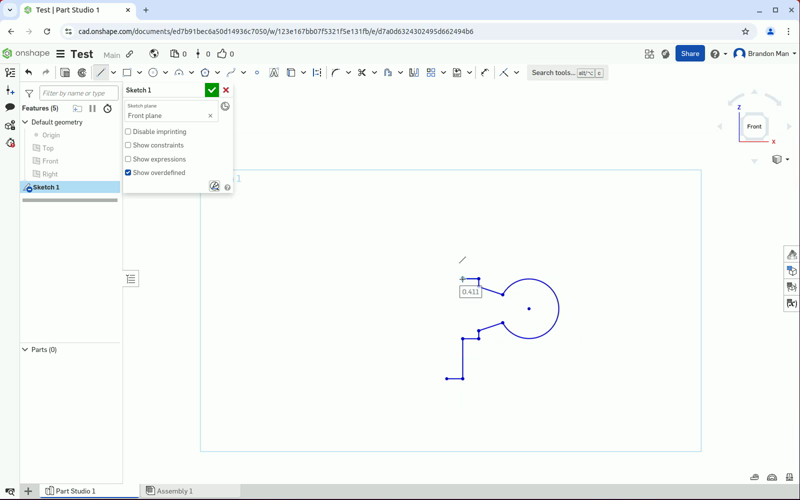
scroll(-6)
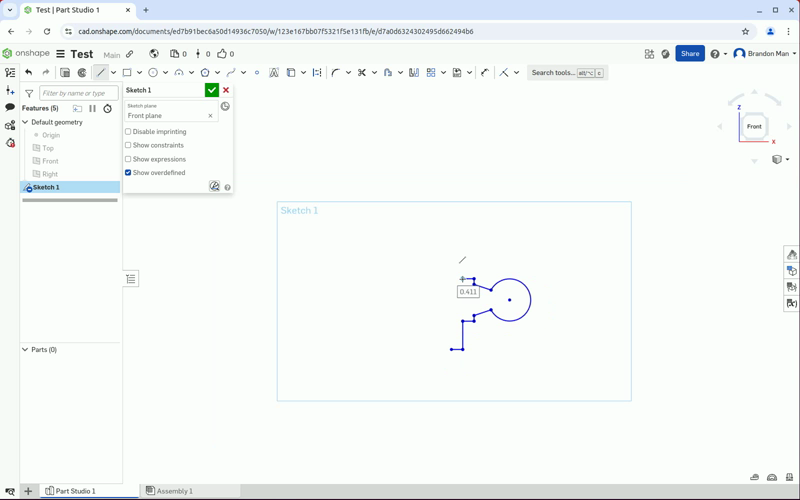
scroll(-6)
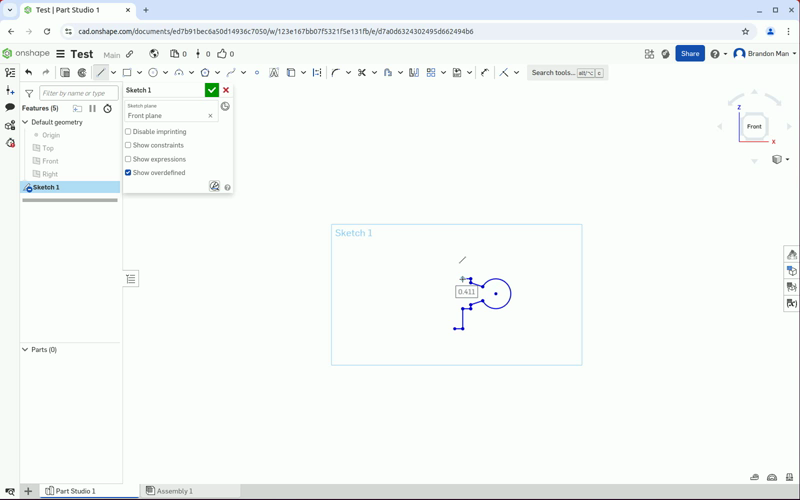
scroll(-6)
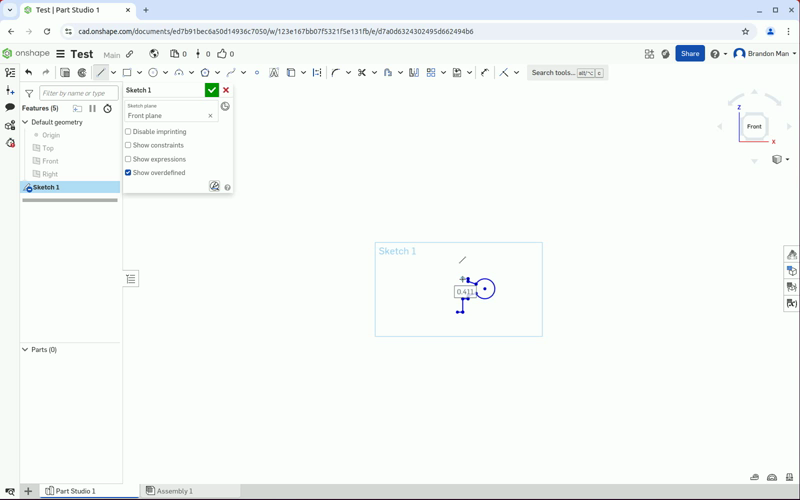
scroll(-6)
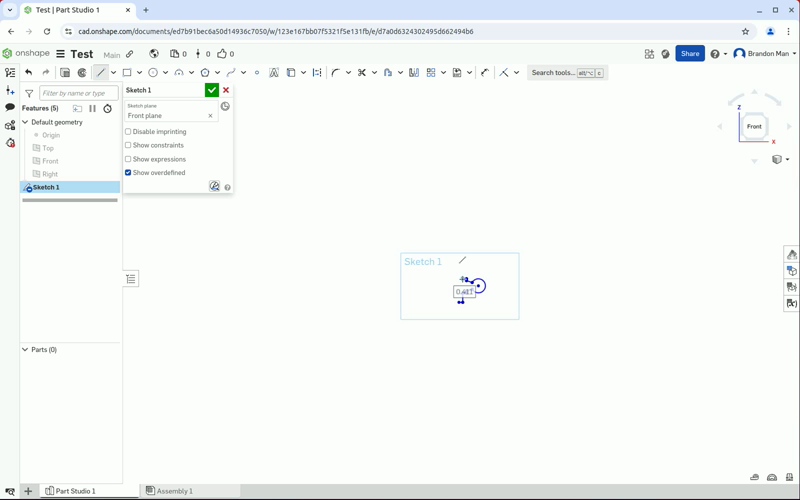
scroll(-6)
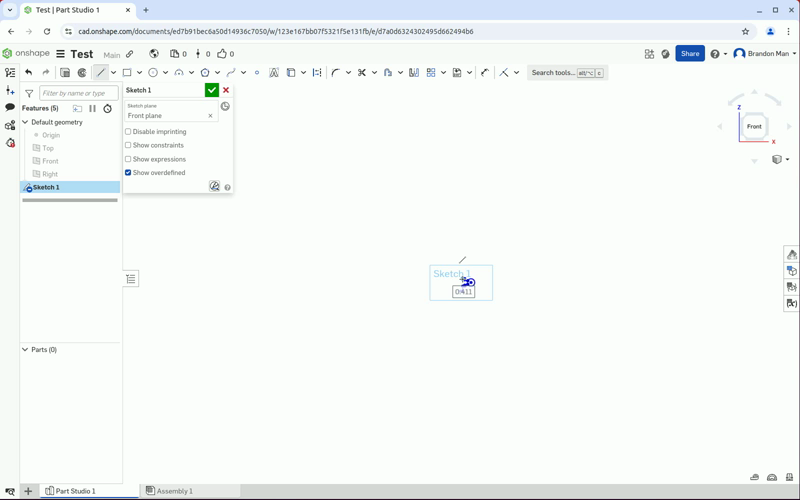
key_up(shift)
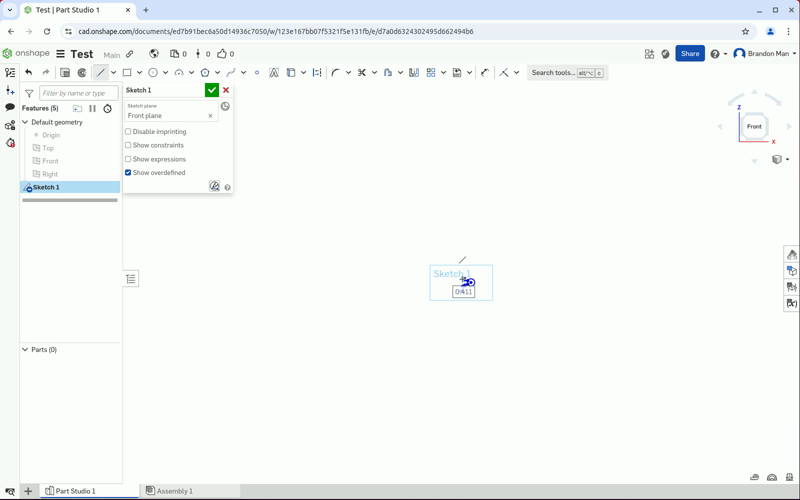
key_down(shift)
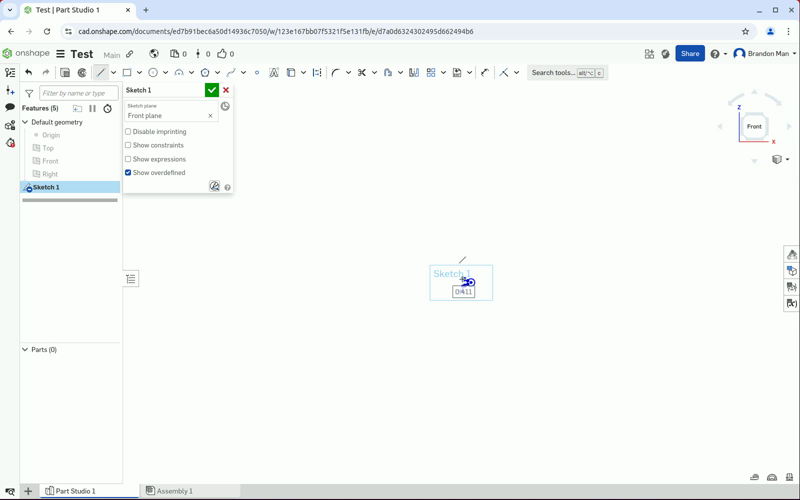
mouse_move(492, 278)
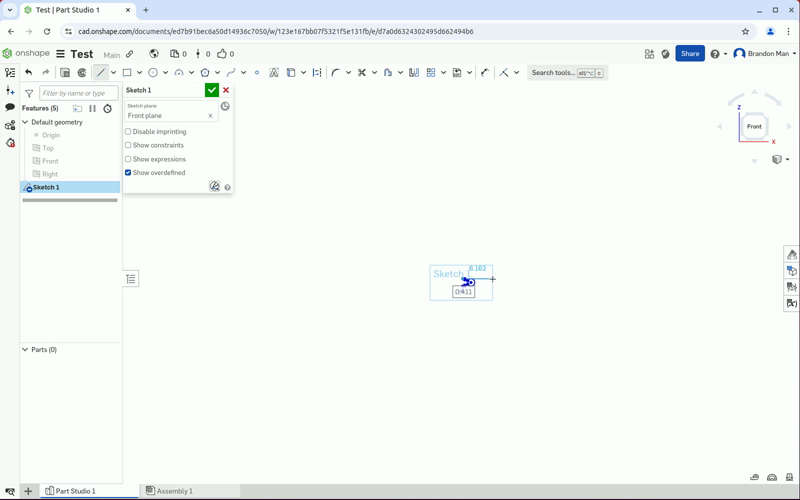
mouse_move(462, 273)
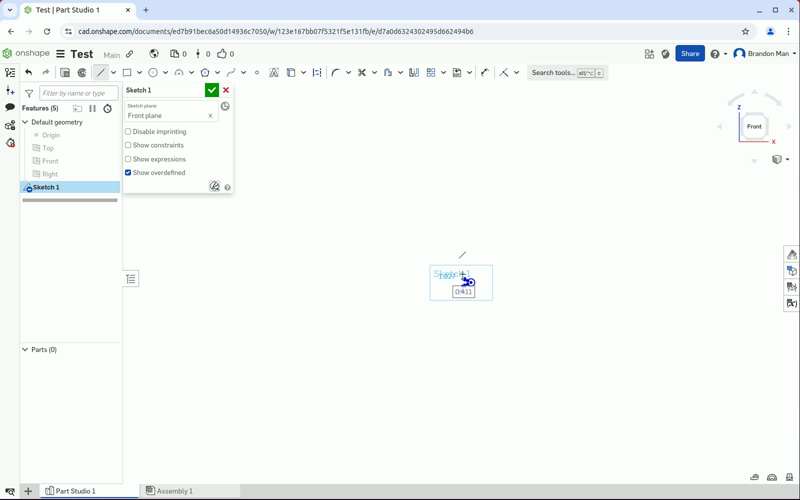
scroll(6)
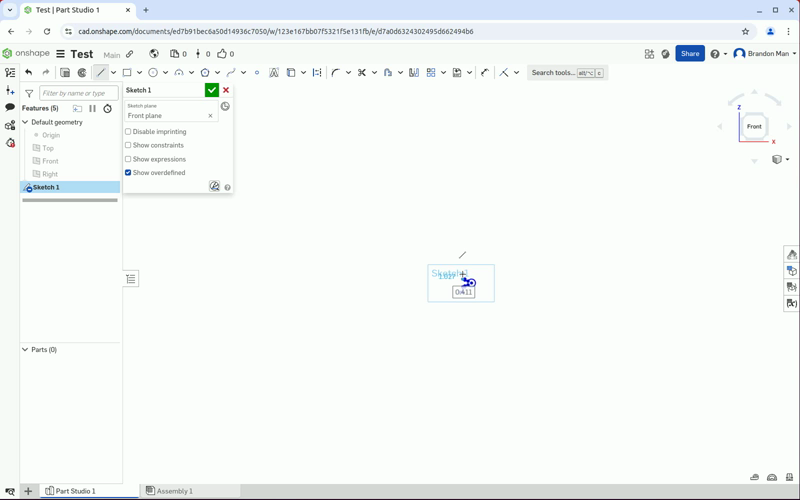
scroll(6)
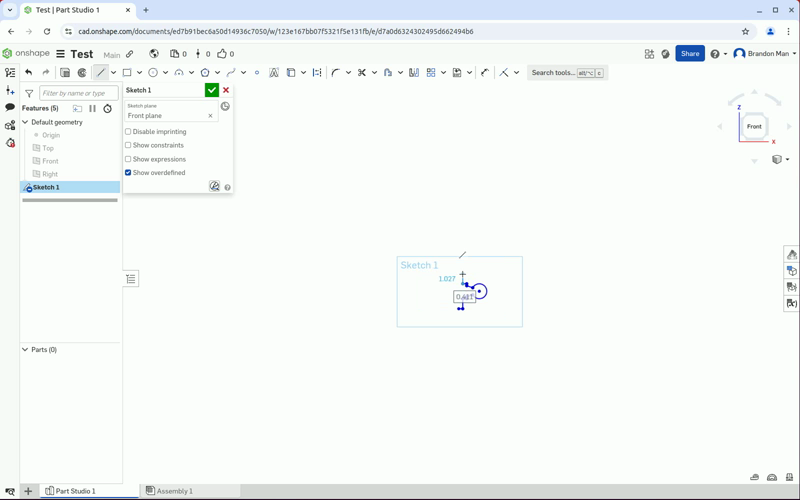
scroll(6)
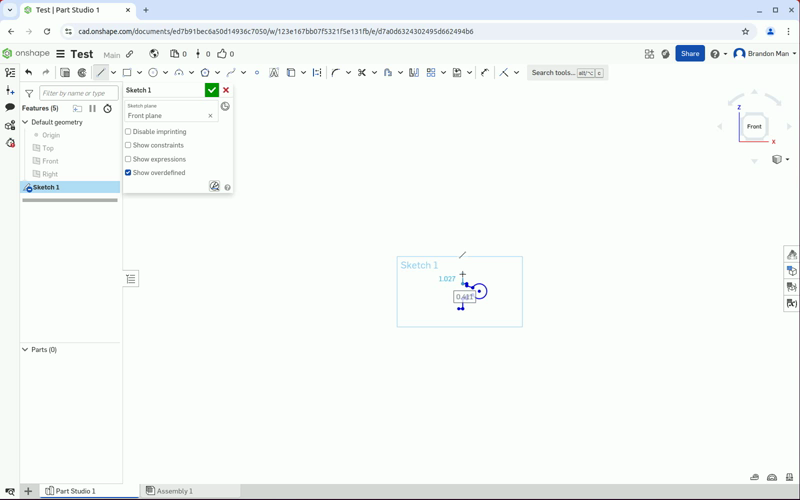
scroll(6)
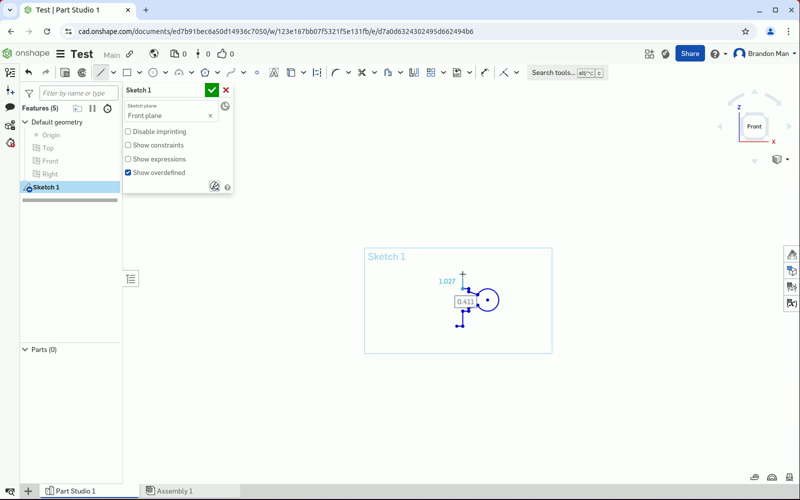
scroll(6)
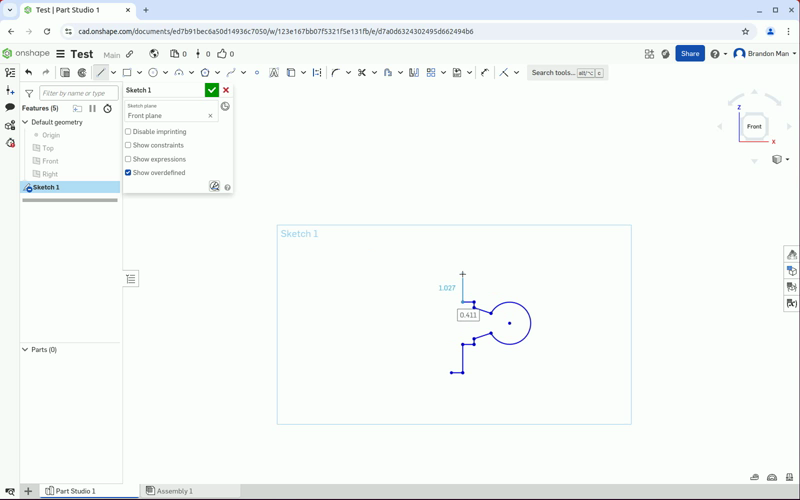
scroll(6)
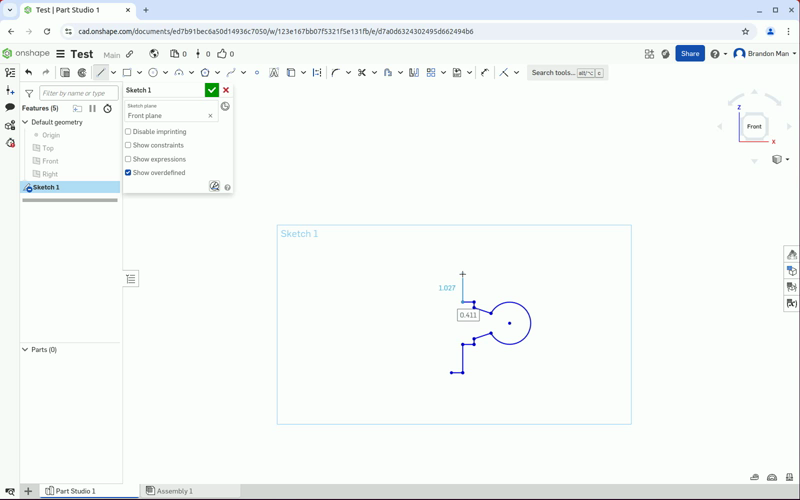
scroll(6)
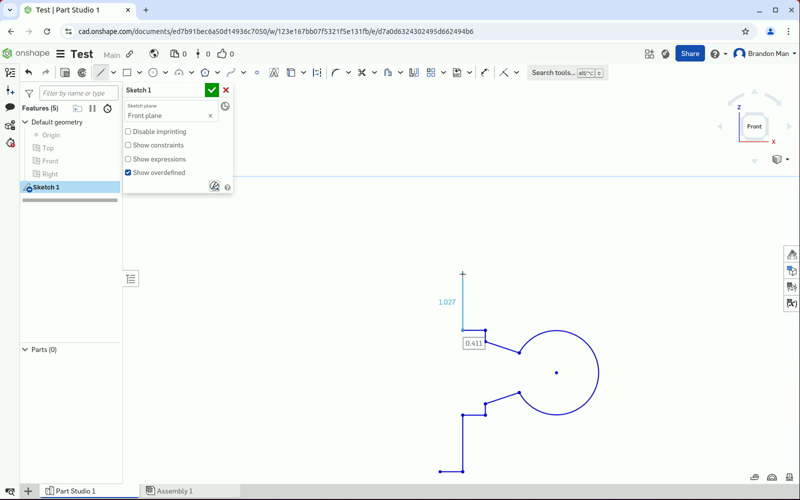
click(462, 273)
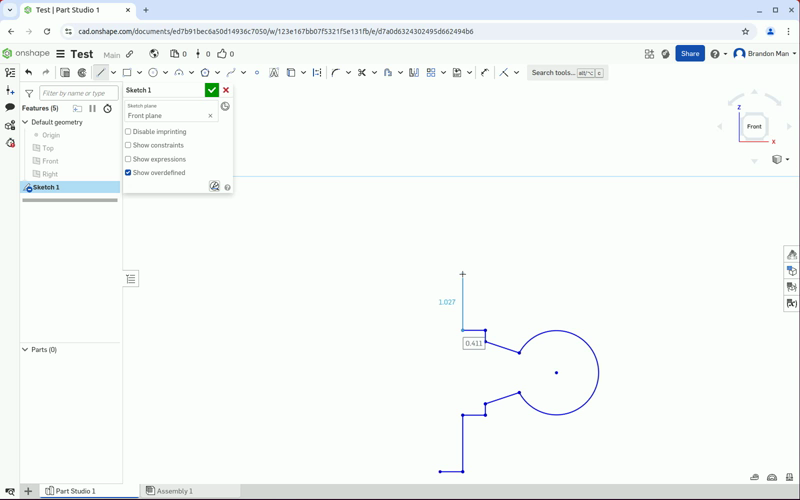
scroll(-6)
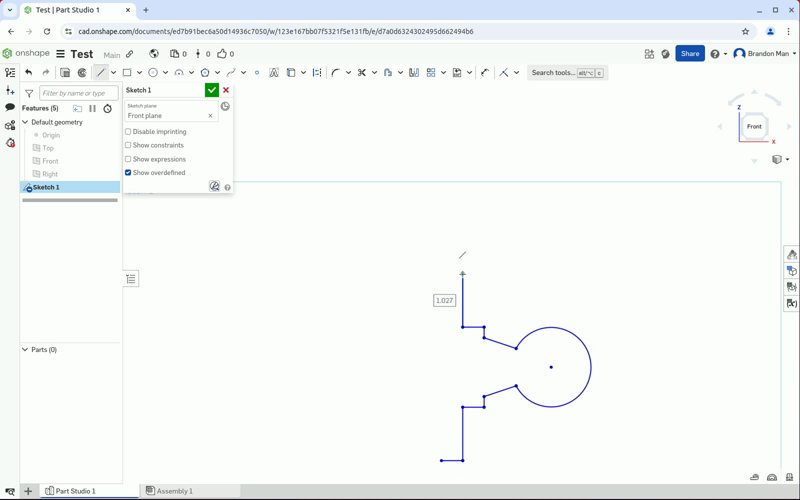
scroll(-6)
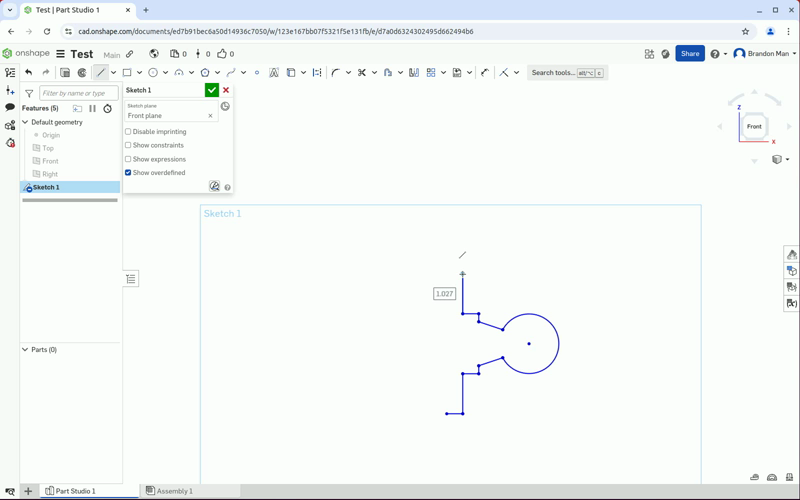
scroll(-6)
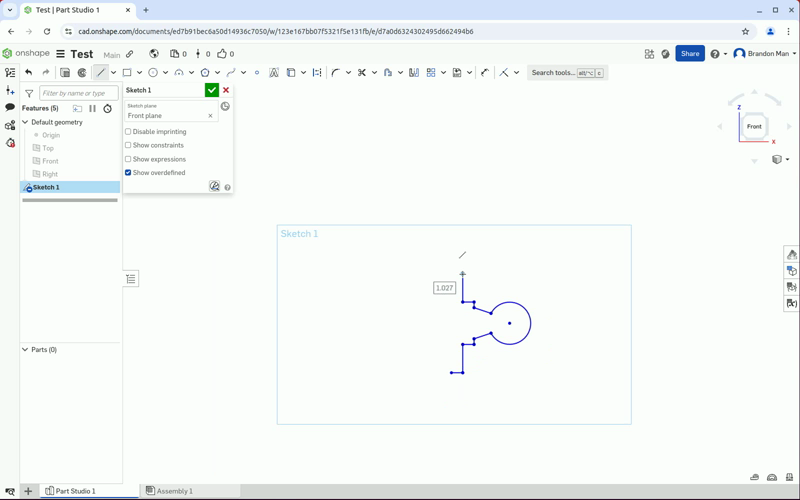
scroll(-6)
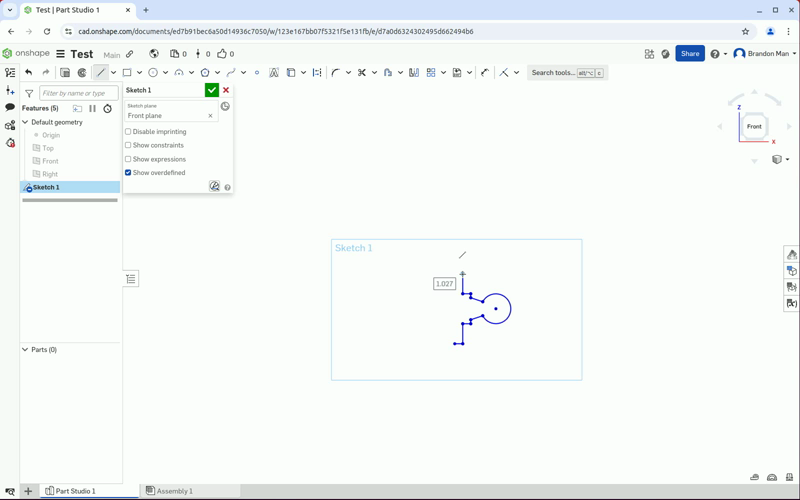
scroll(-6)
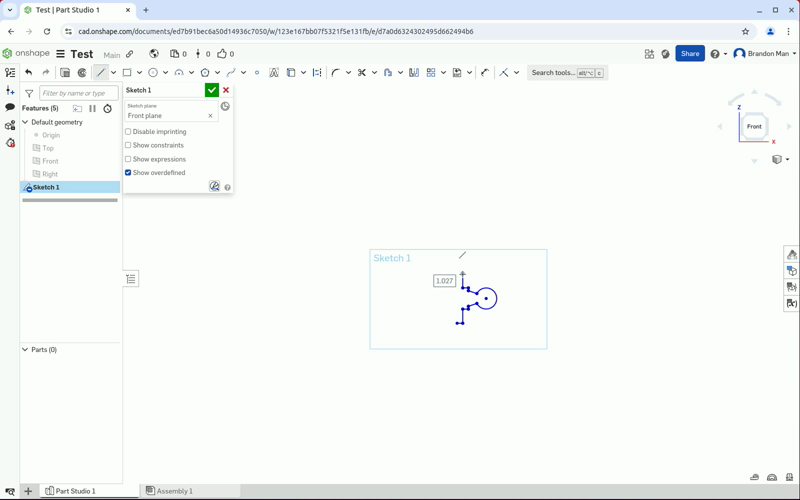
scroll(-6)
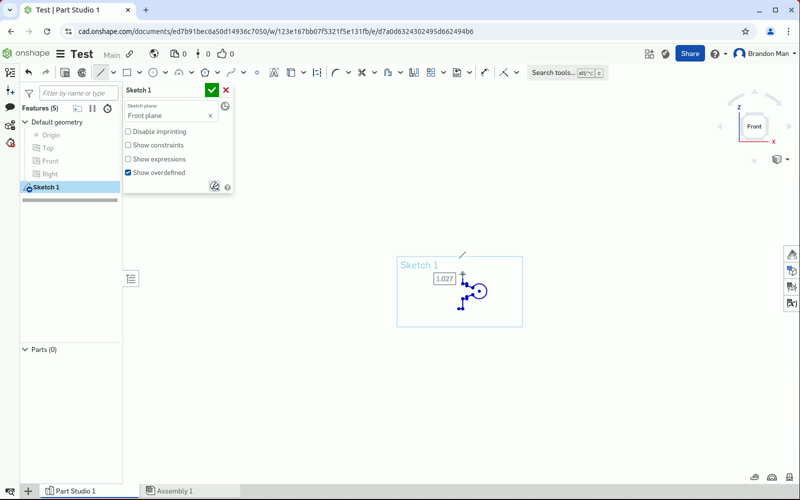
scroll(-6)
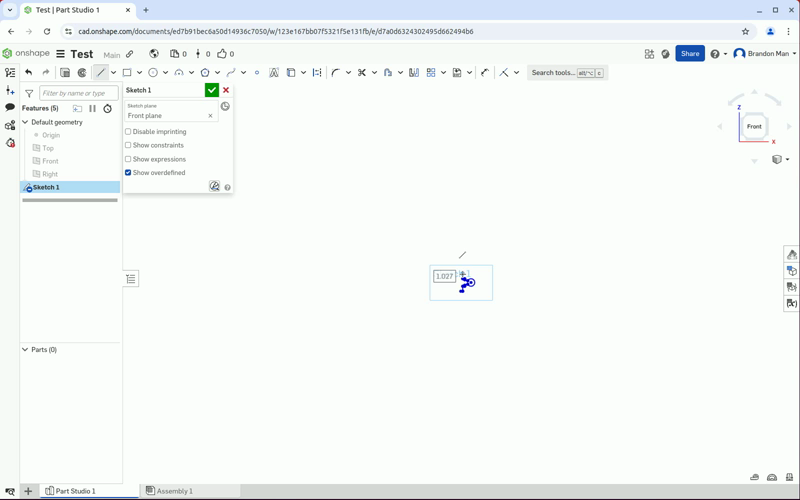
key_up(shift)
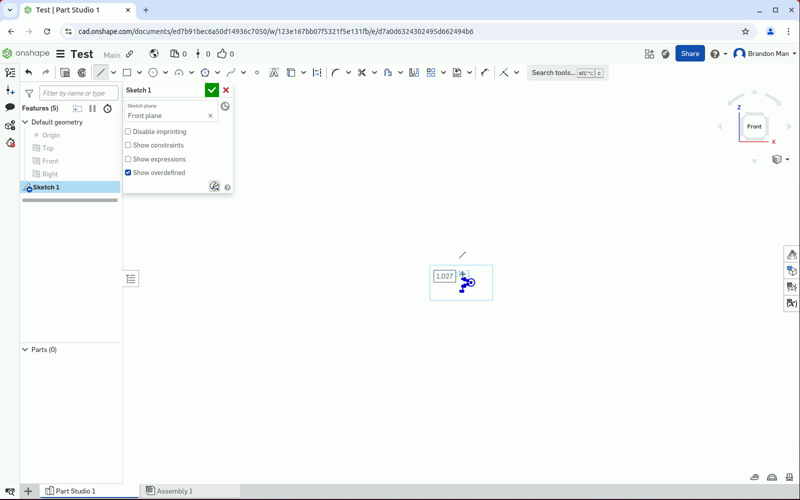
key_down(shift)
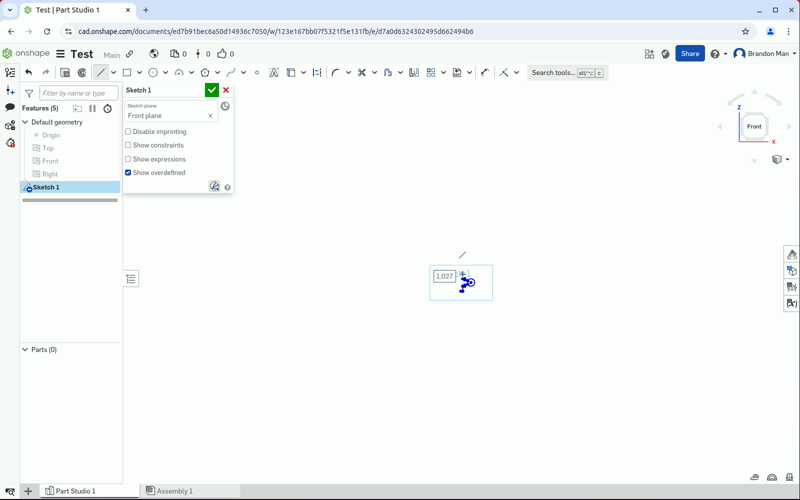
mouse_move(492, 273)
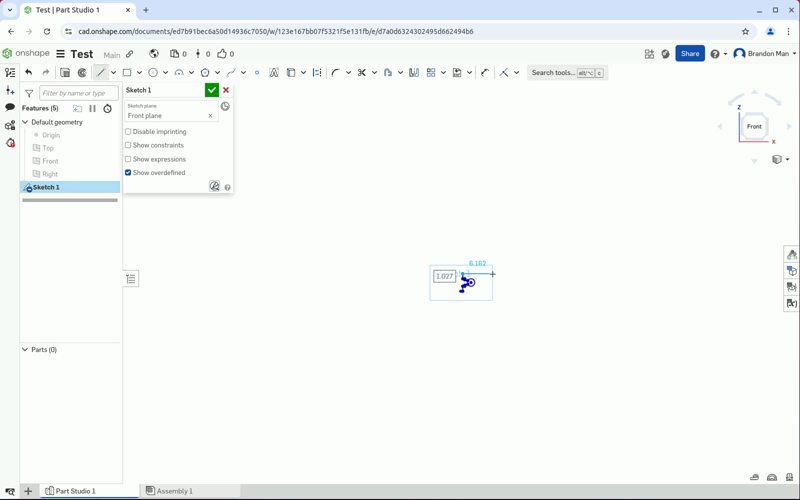
mouse_move(460, 273)
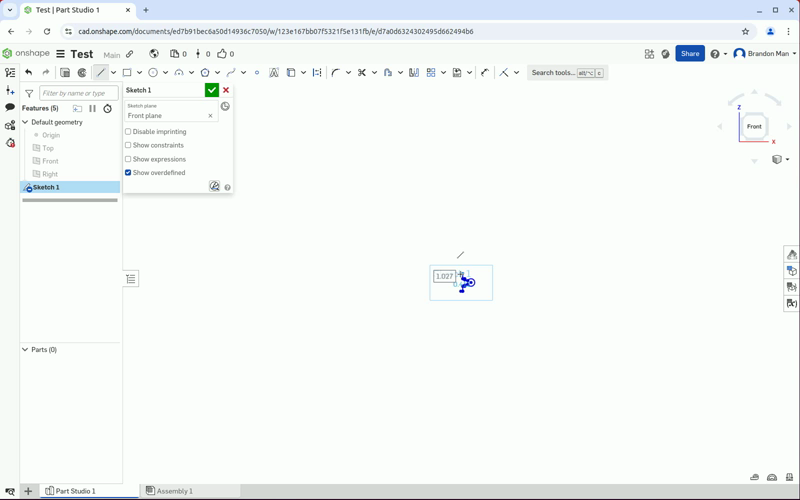
scroll(6)
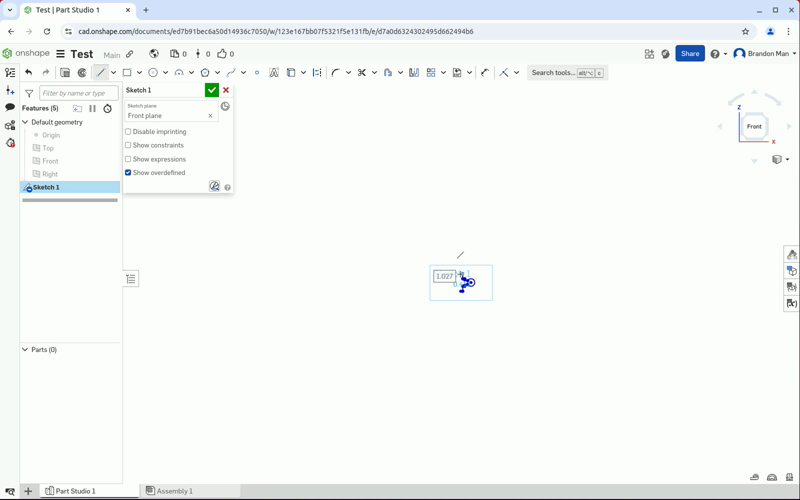
scroll(6)
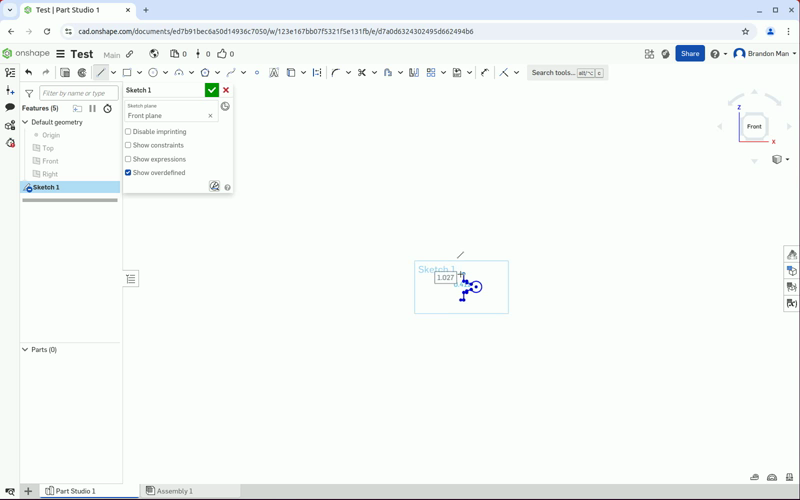
scroll(6)
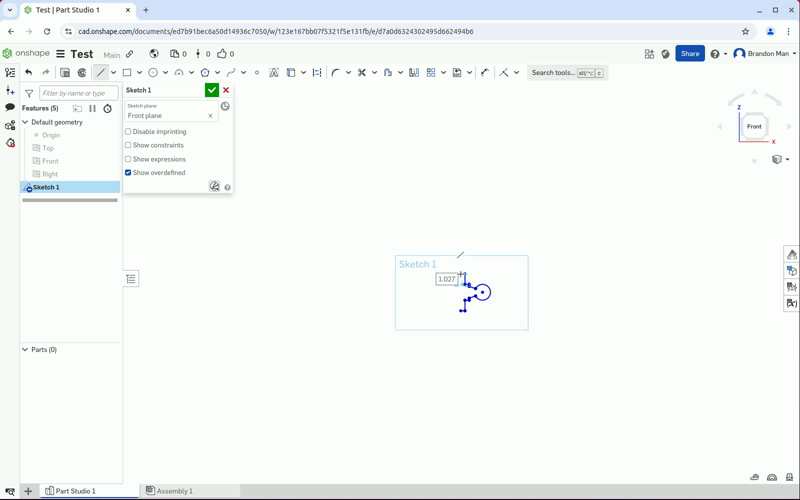
scroll(6)
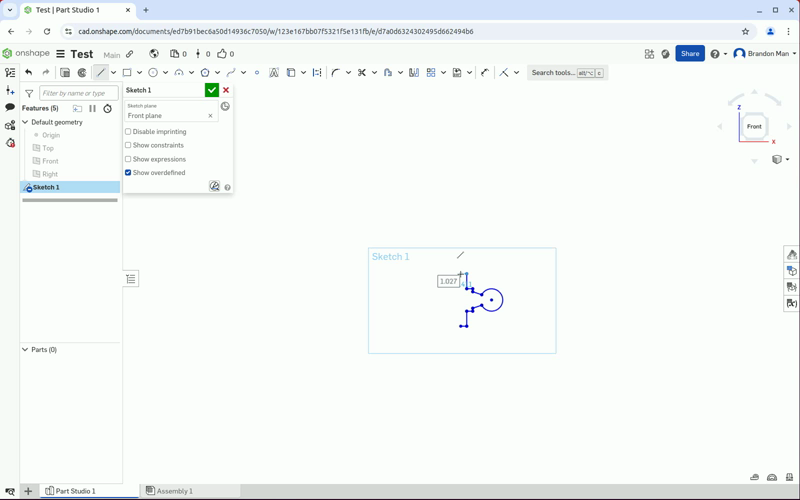
scroll(6)
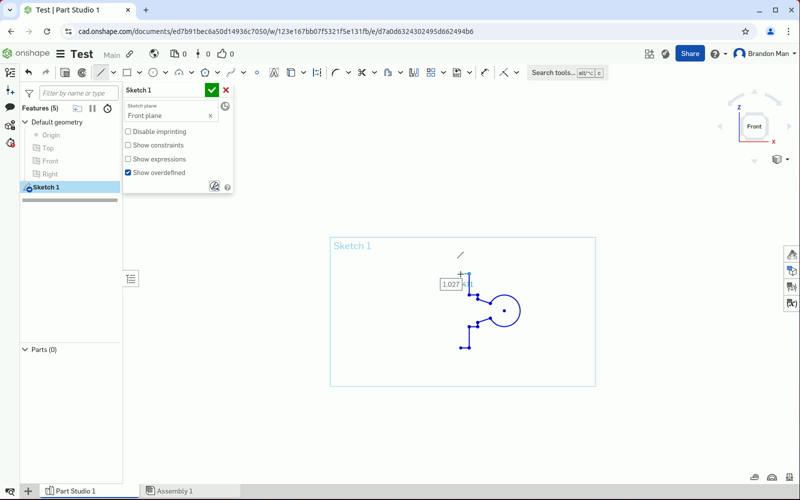
scroll(6)
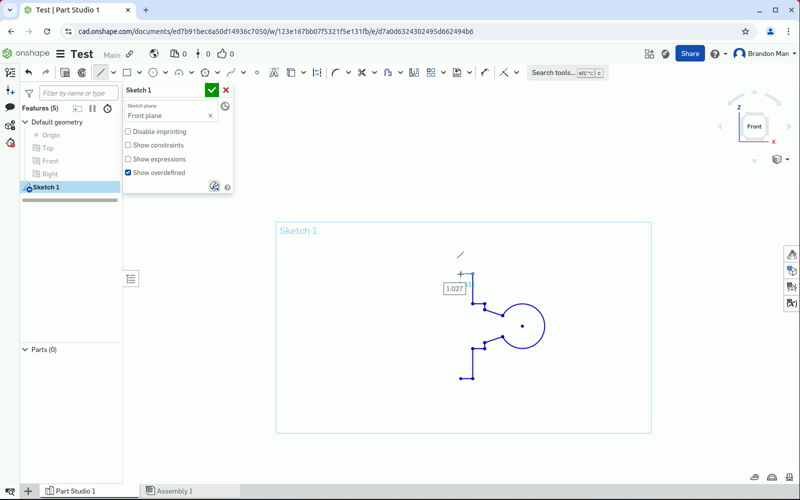
scroll(6)
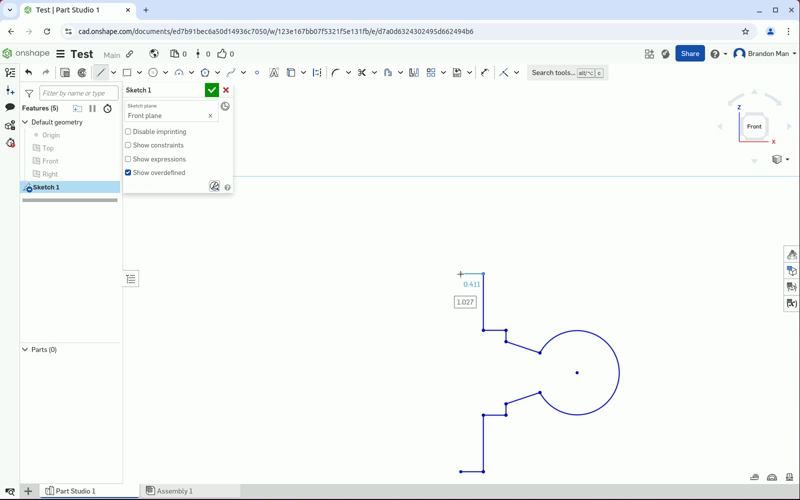
click(460, 273)
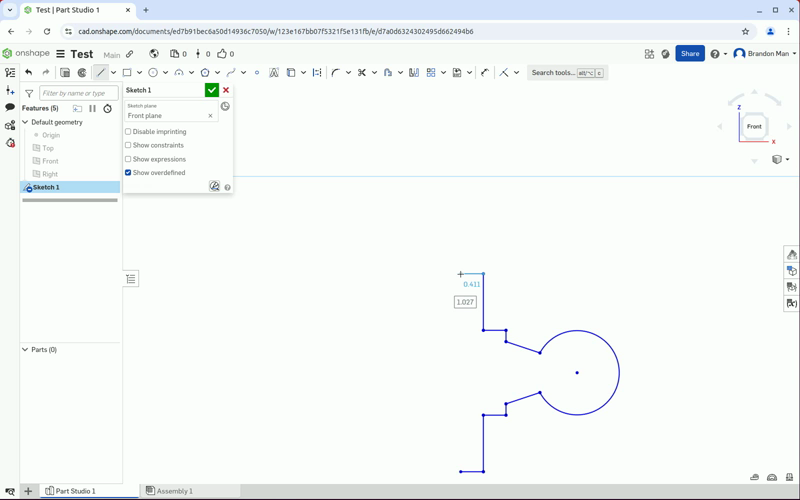
scroll(-6)
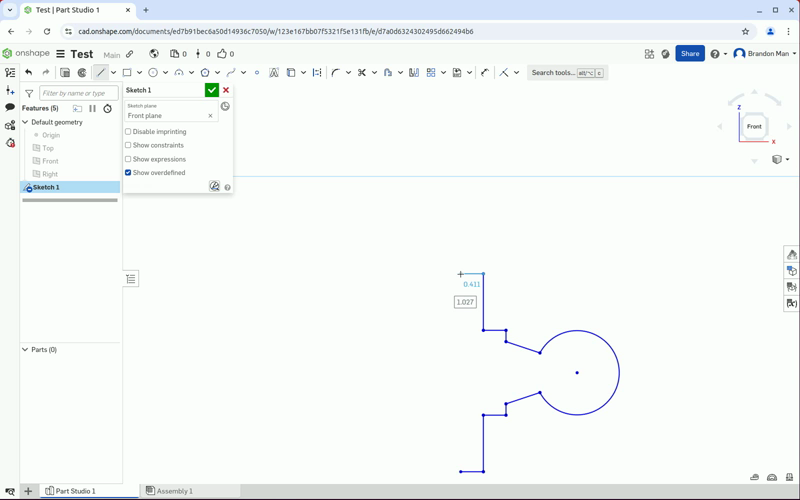
scroll(-6)
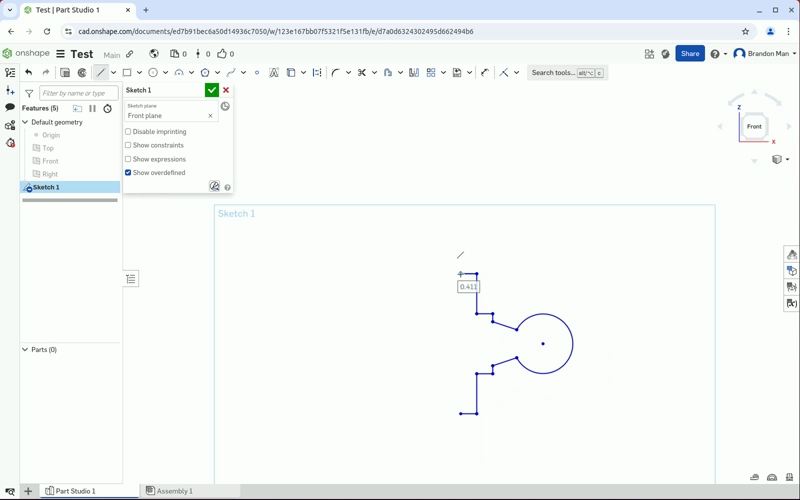
scroll(-6)
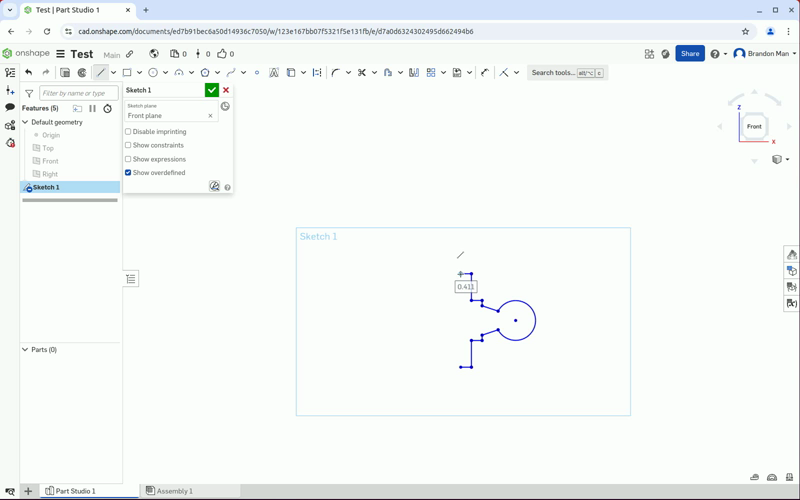
scroll(-6)
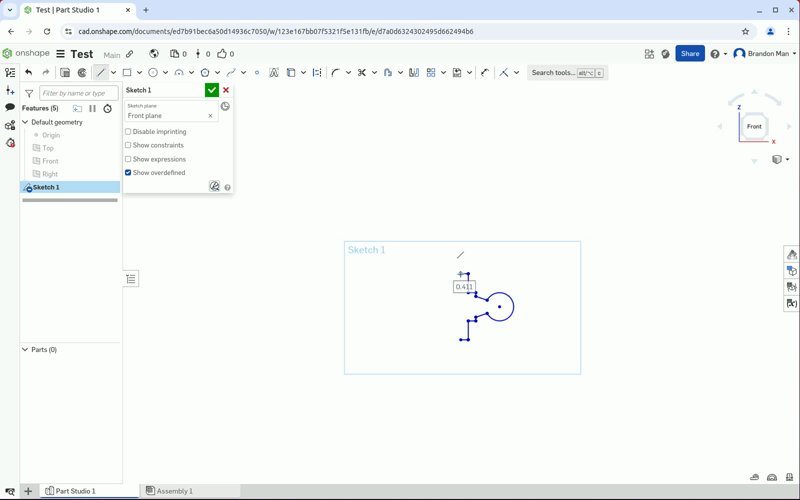
scroll(-6)
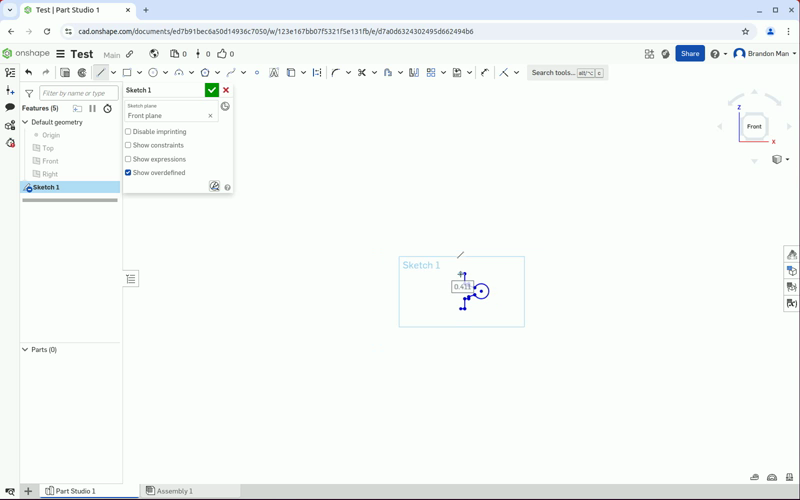
scroll(-6)
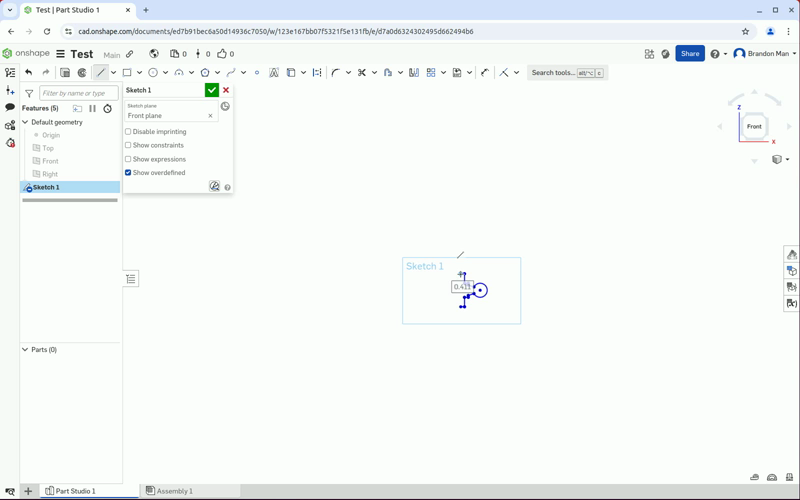
scroll(-6)
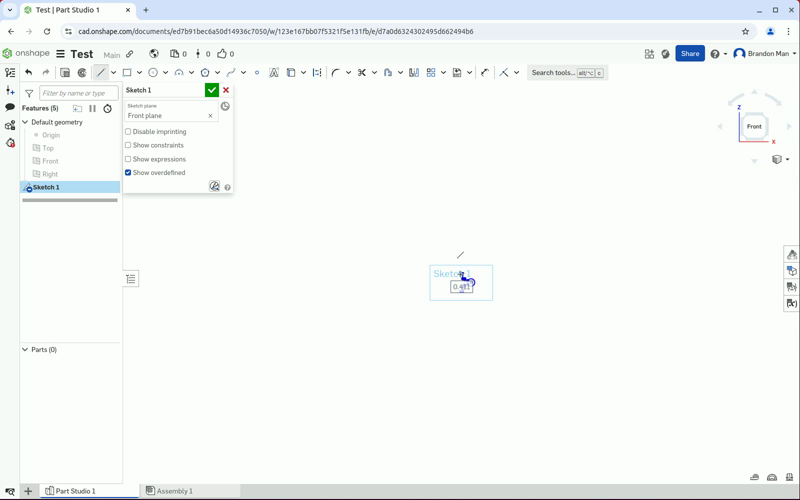
key_up(shift)
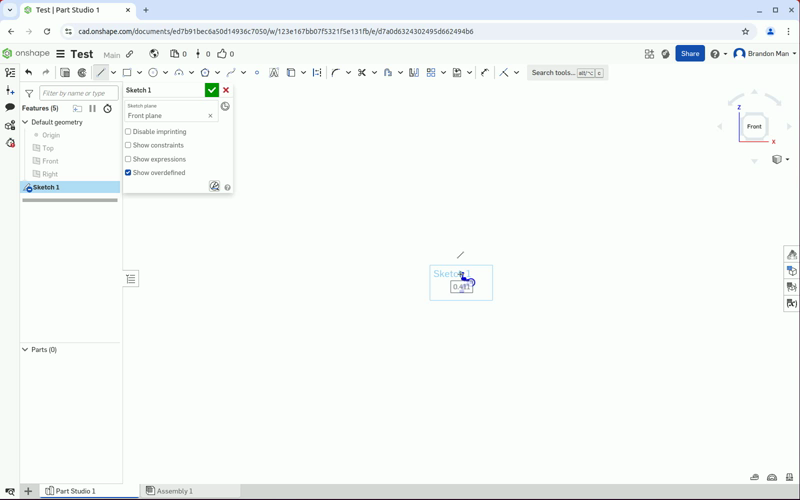
mouse_move(490, 273)
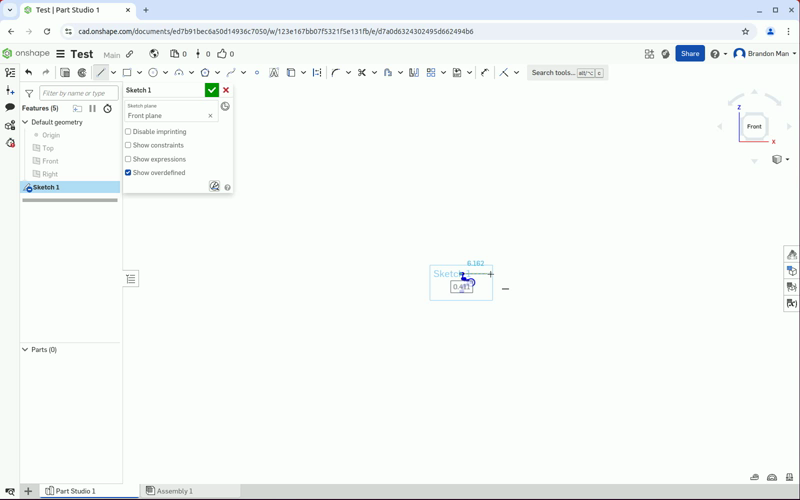
key_down(shift)
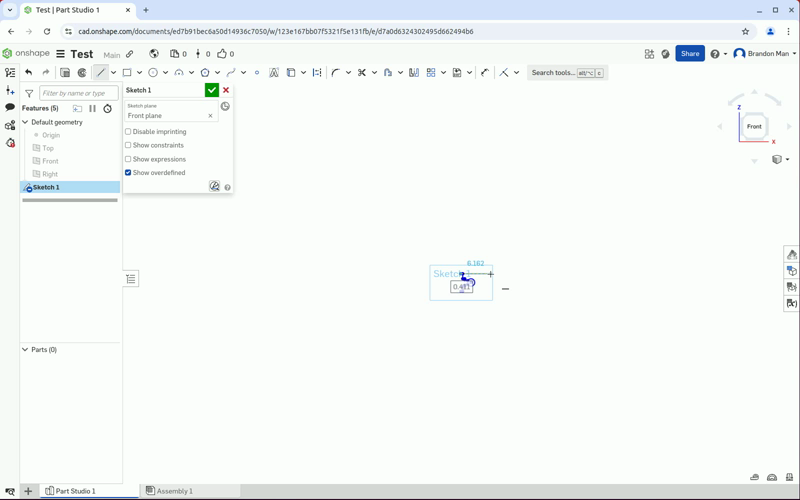
mouse_move(460, 291)
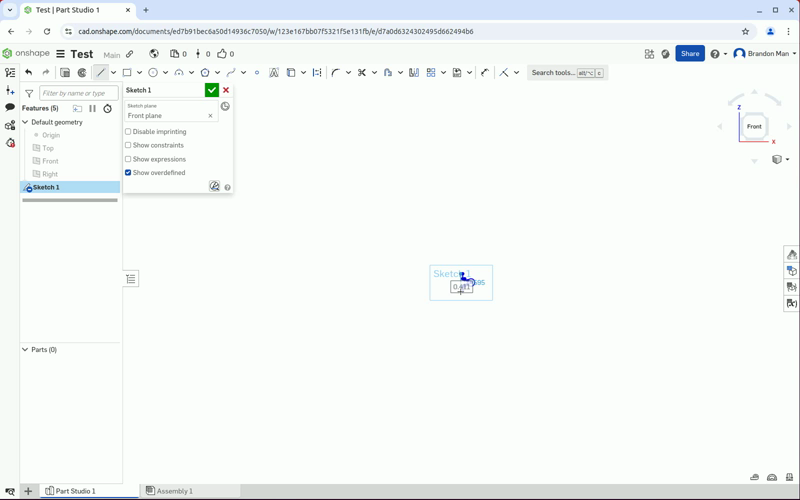
scroll(6)
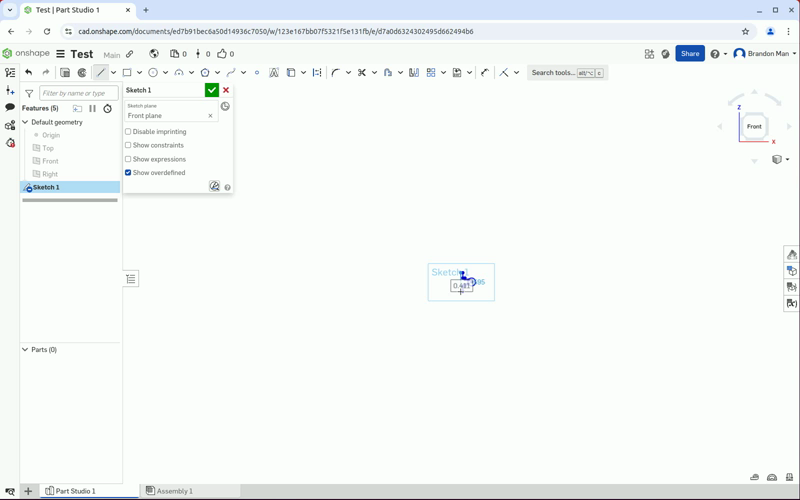
scroll(6)
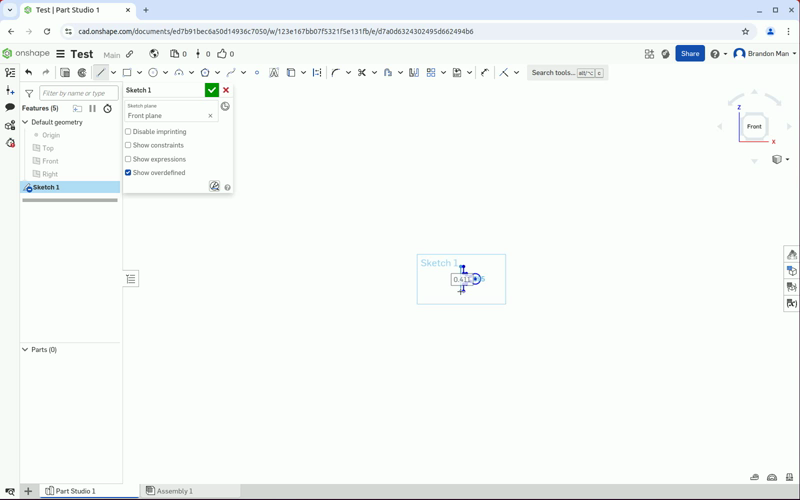
scroll(6)
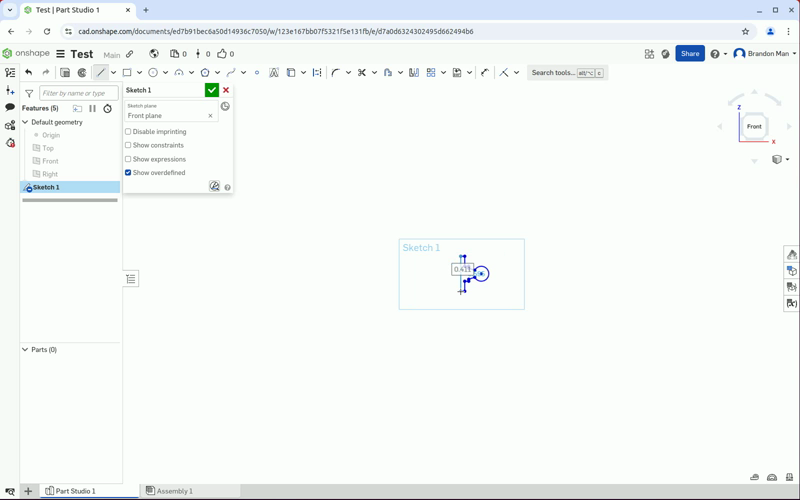
scroll(6)
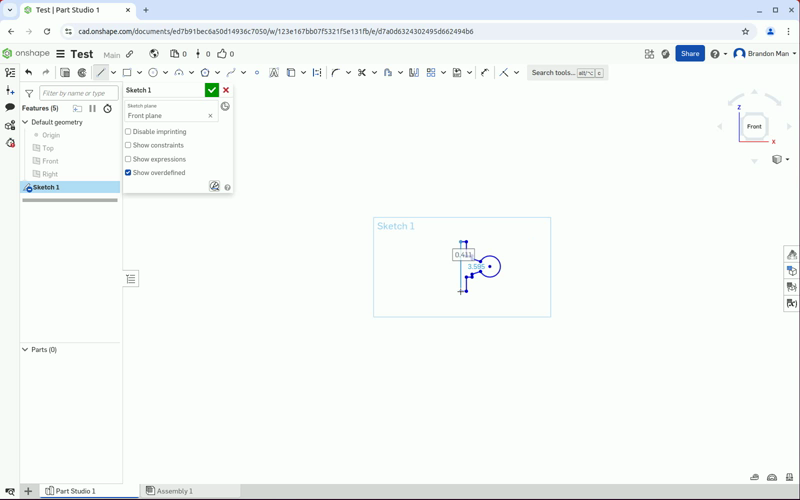
scroll(6)
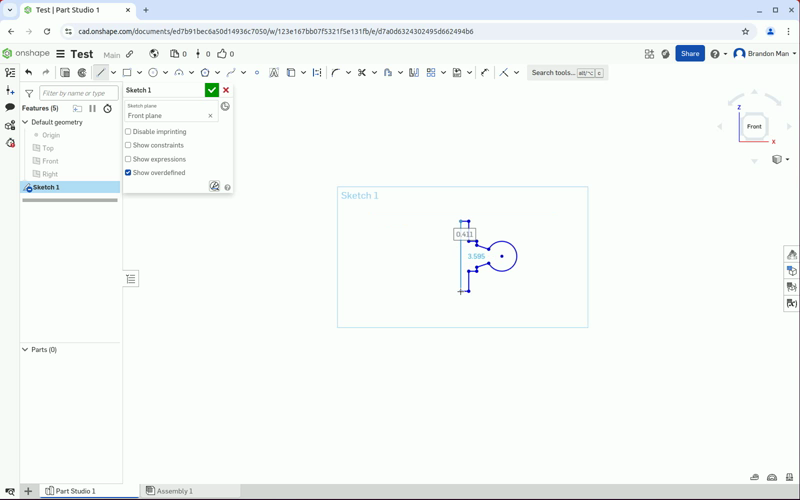
scroll(6)
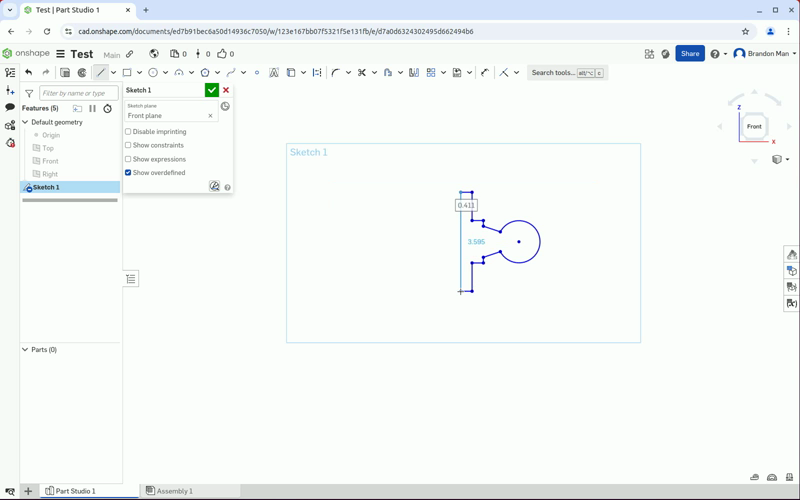
scroll(6)
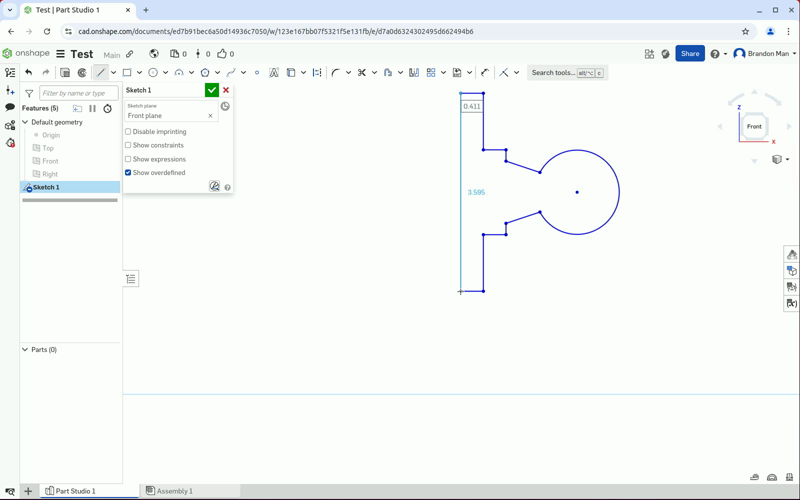
key_up(shift)
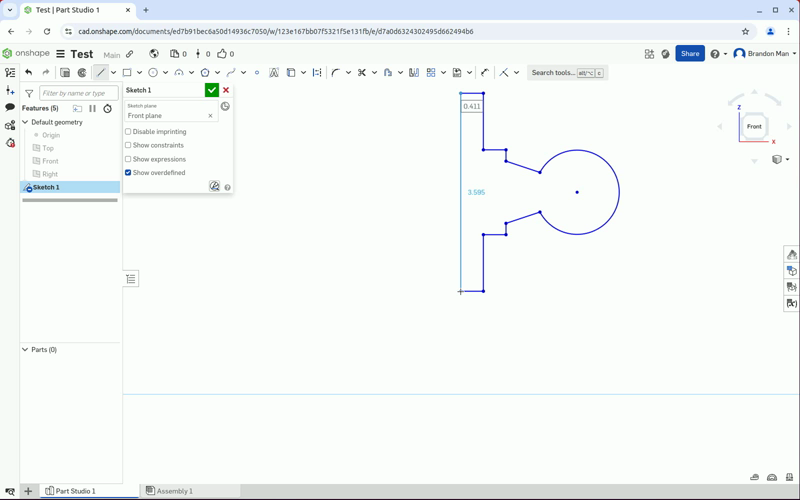
click(460, 291)
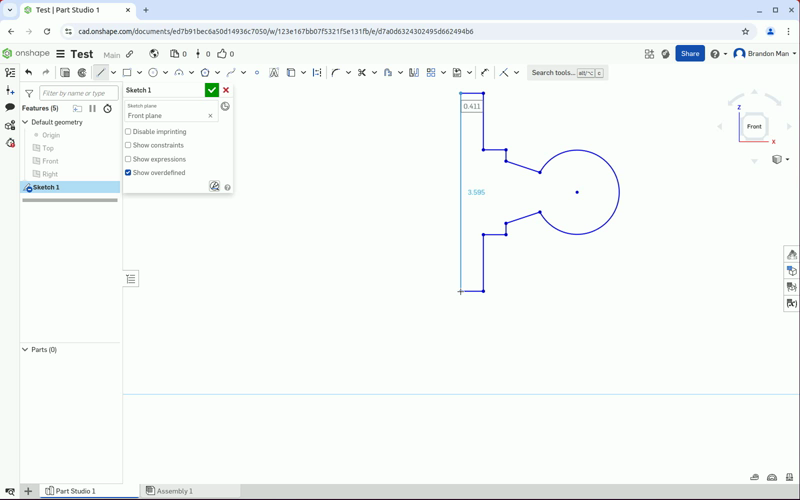
scroll(-6)
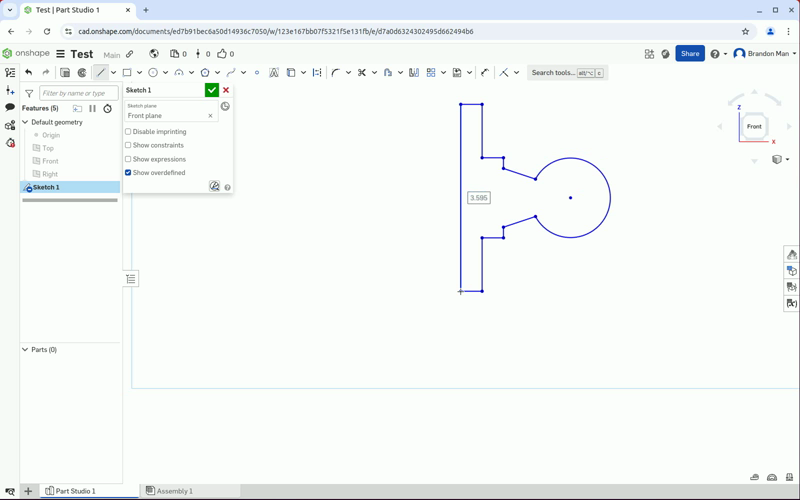
scroll(-6)
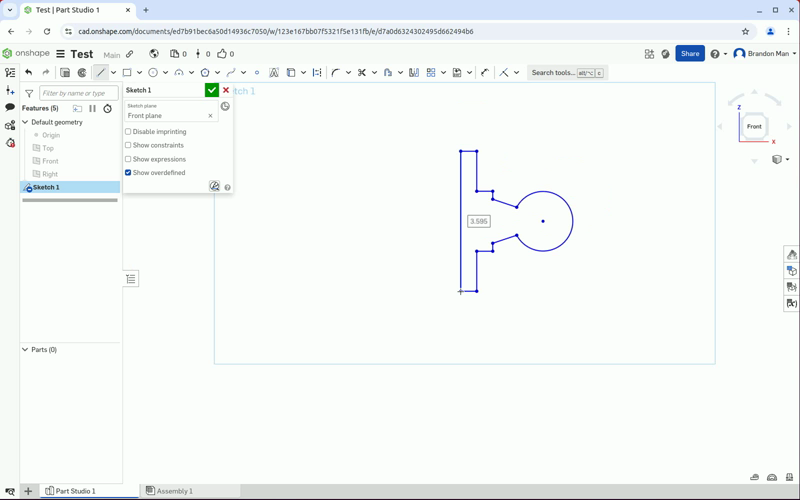
scroll(-6)
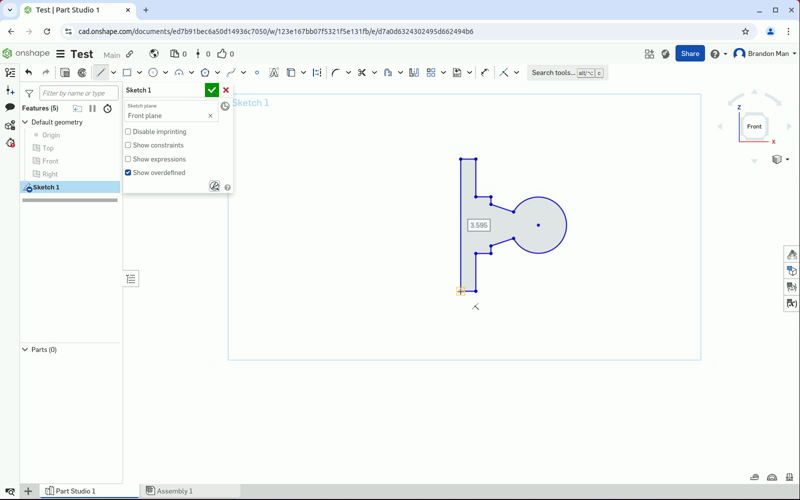
scroll(-6)
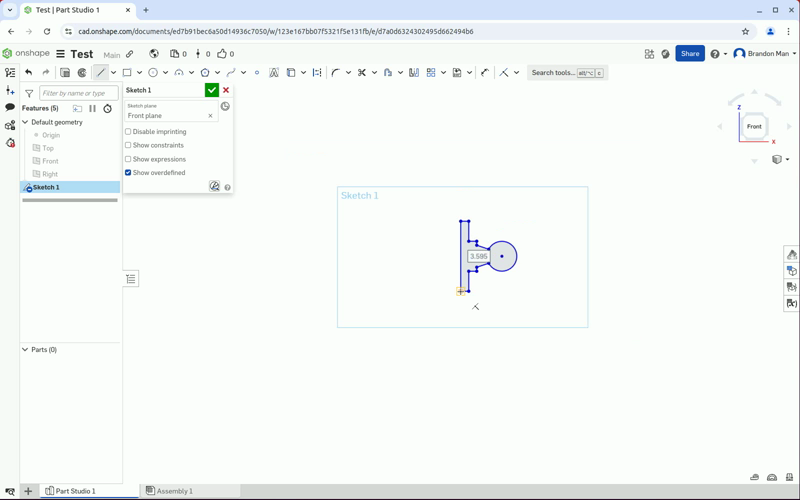
scroll(-6)
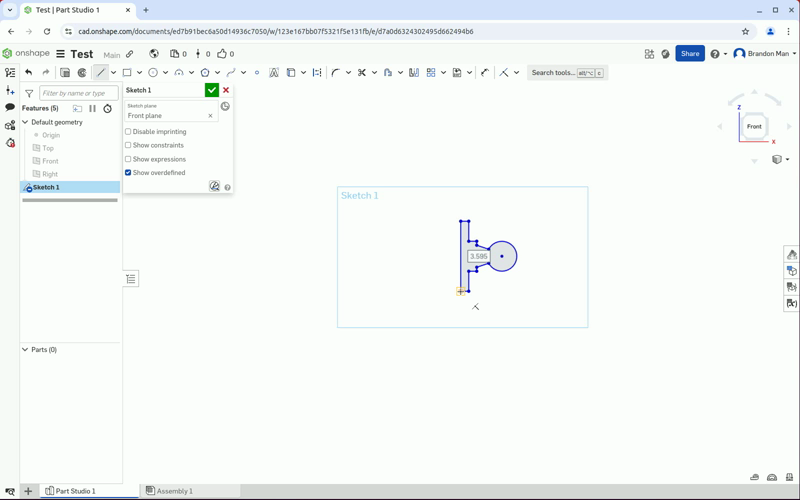
scroll(-6)
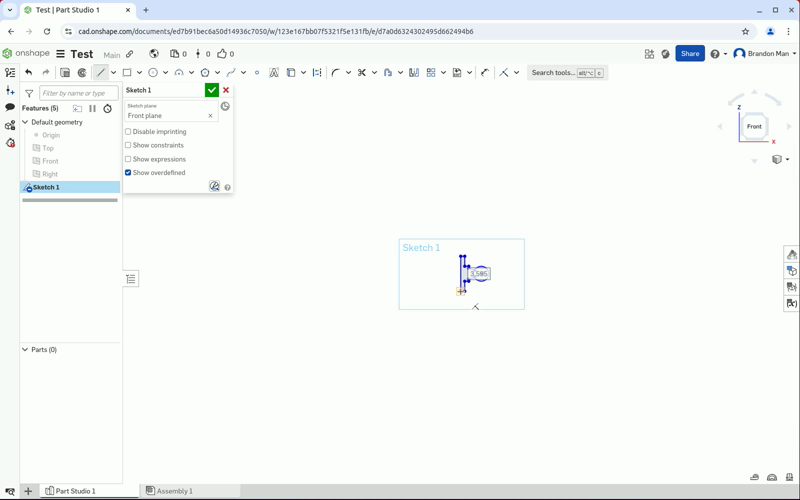
scroll(-6)
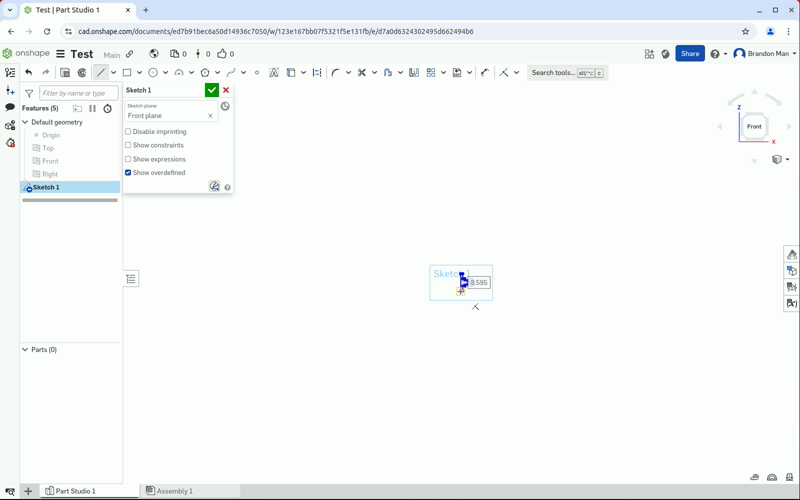
key(esc)
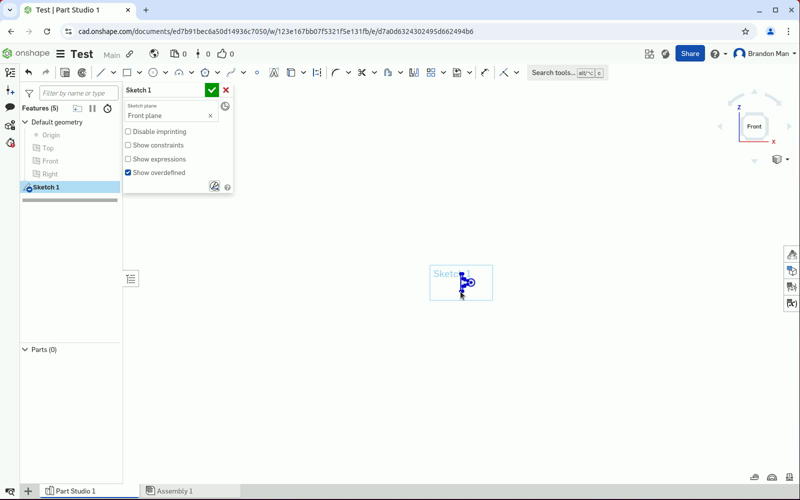
mouse_move(470, 280)
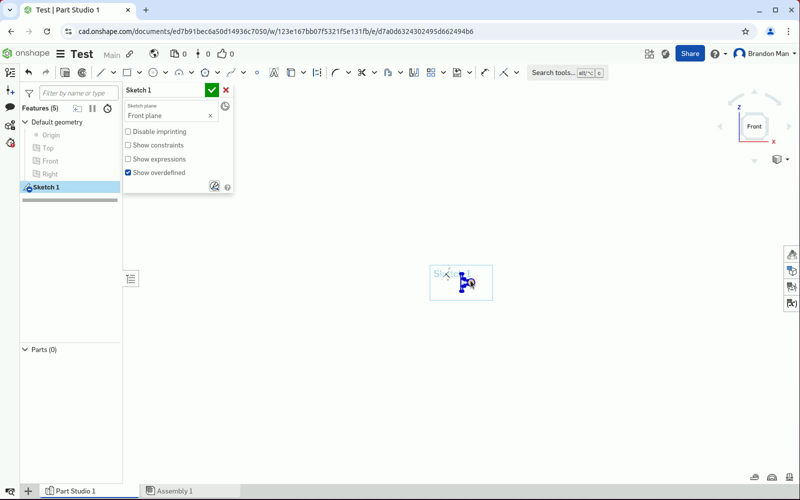
scroll(6)
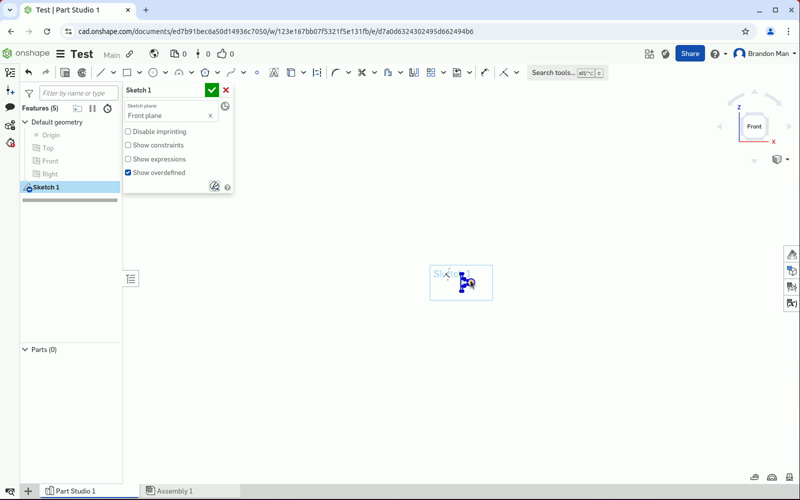
scroll(6)
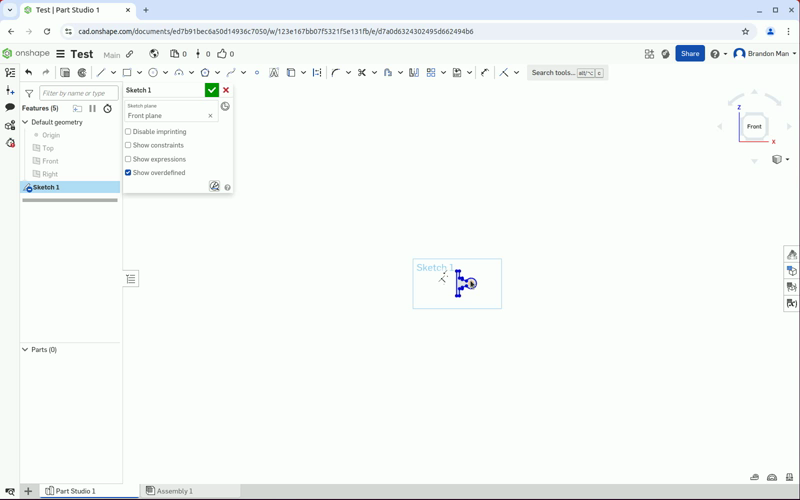
scroll(6)
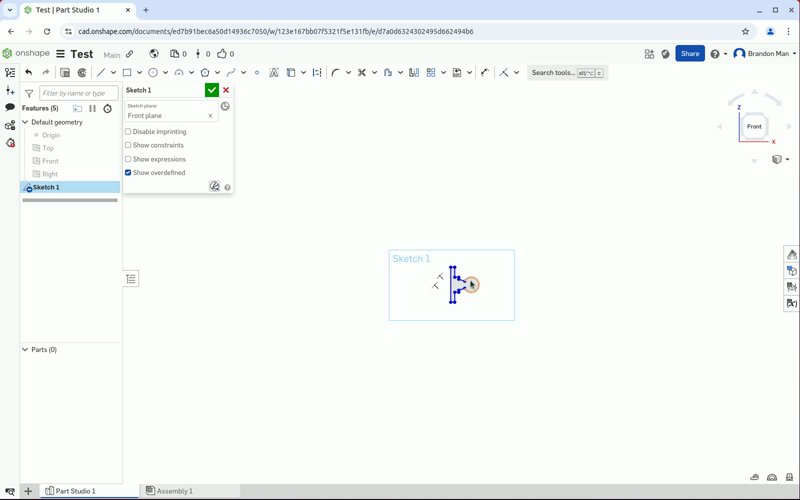
scroll(6)
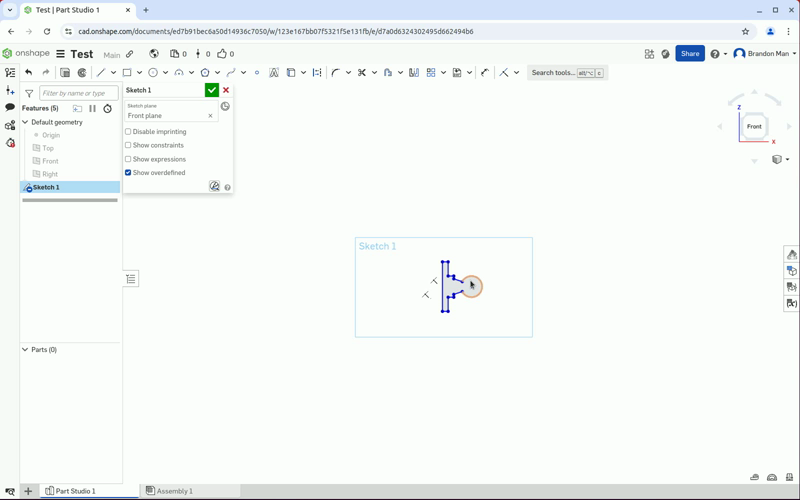
scroll(6)
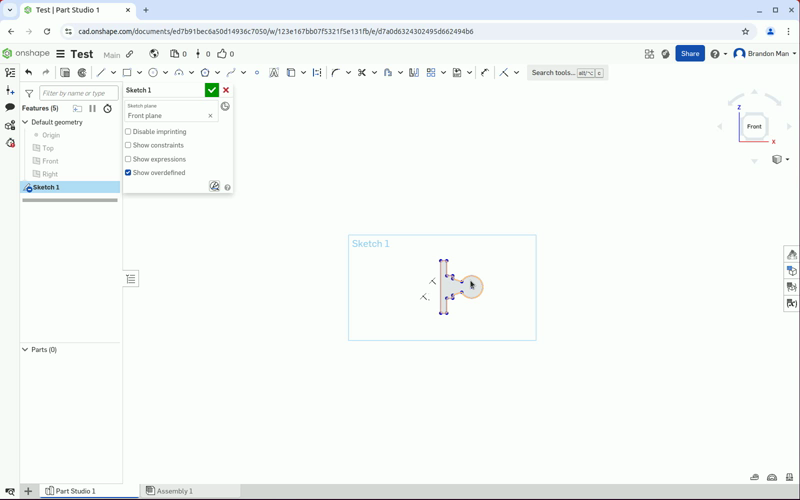
scroll(6)
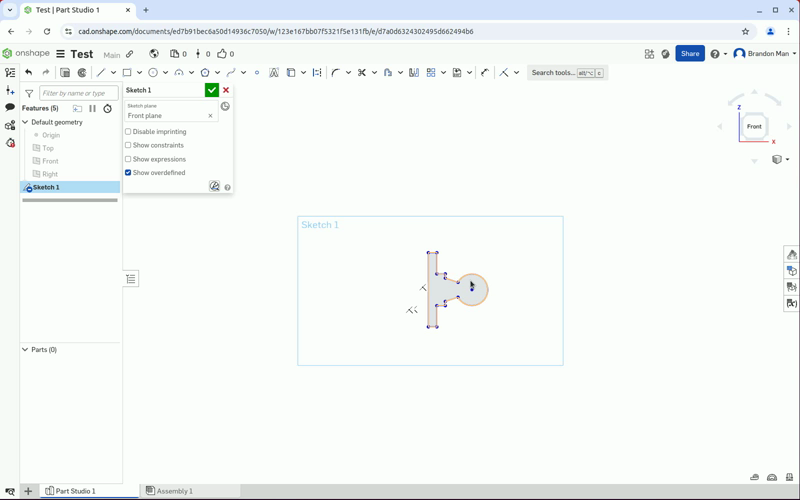
scroll(6)
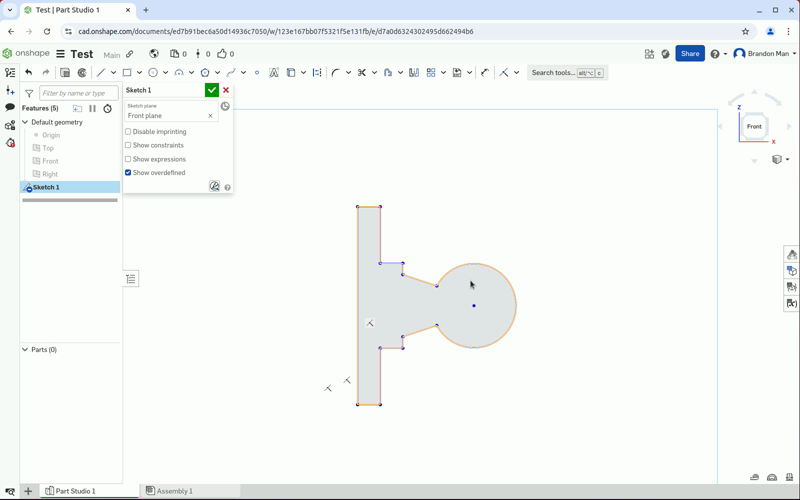
click(470, 280)
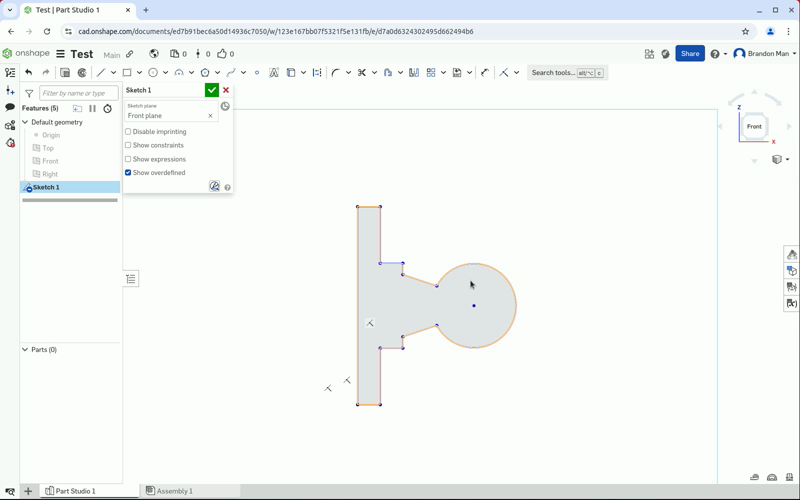
scroll(-6)
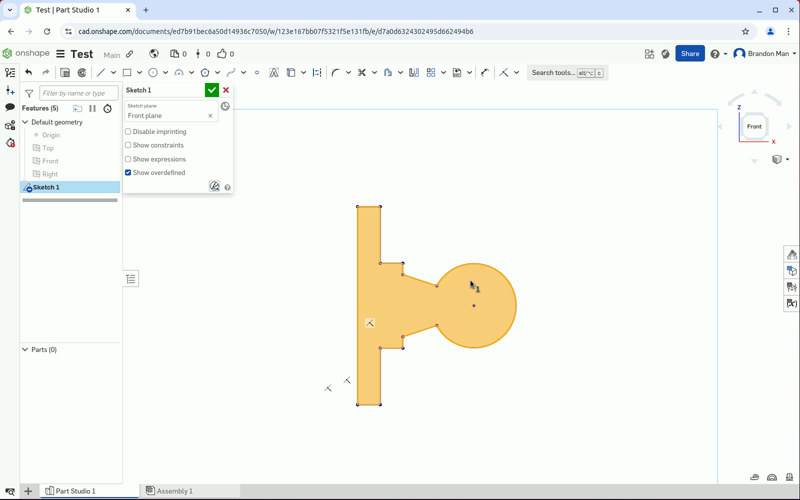
scroll(-6)
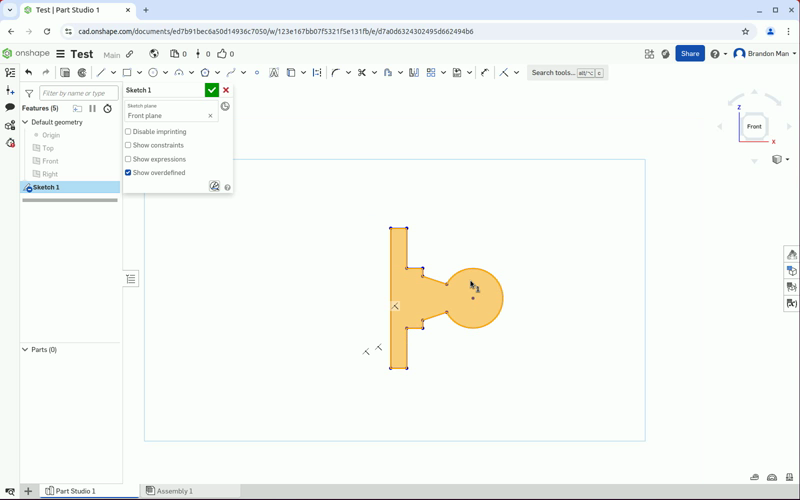
scroll(-6)
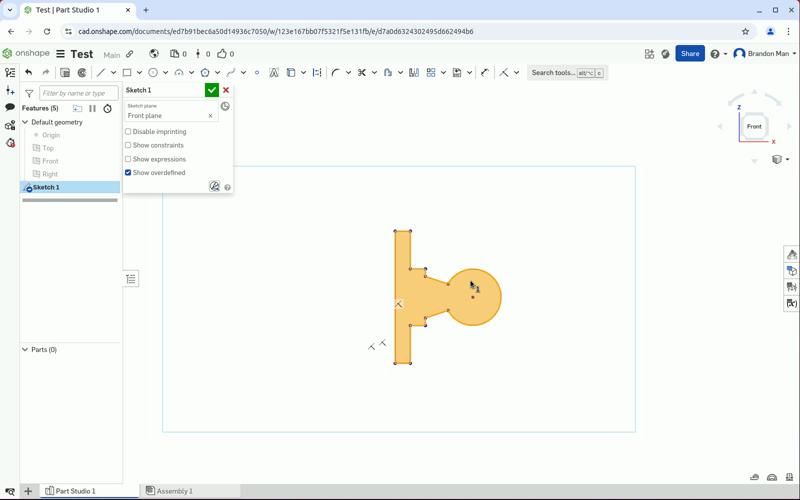
scroll(-6)
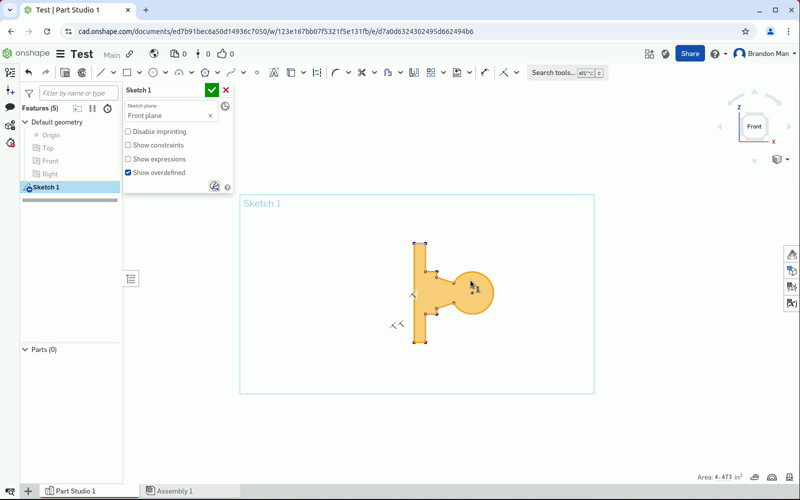
scroll(-6)
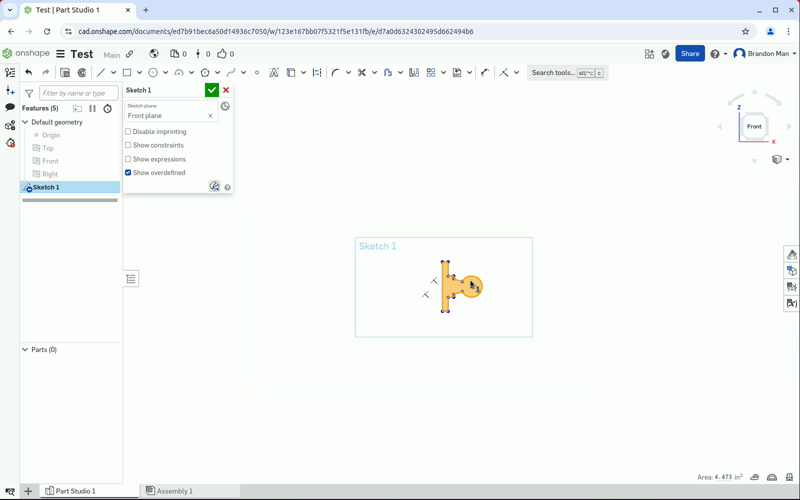
scroll(-6)
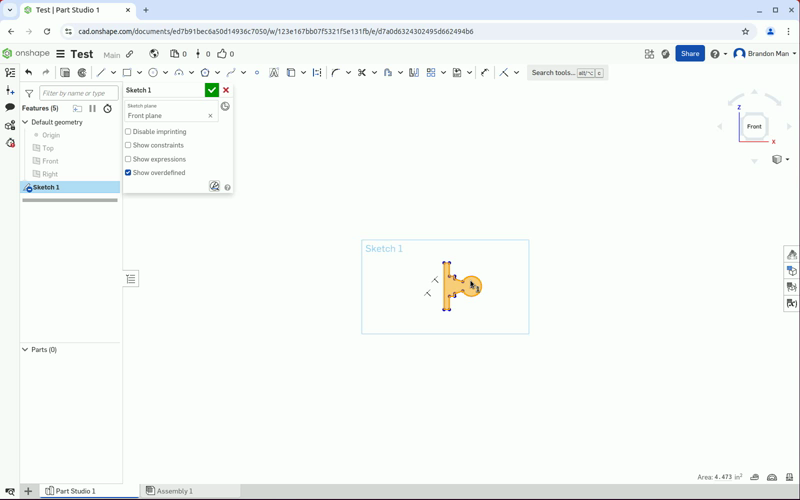
scroll(-6)
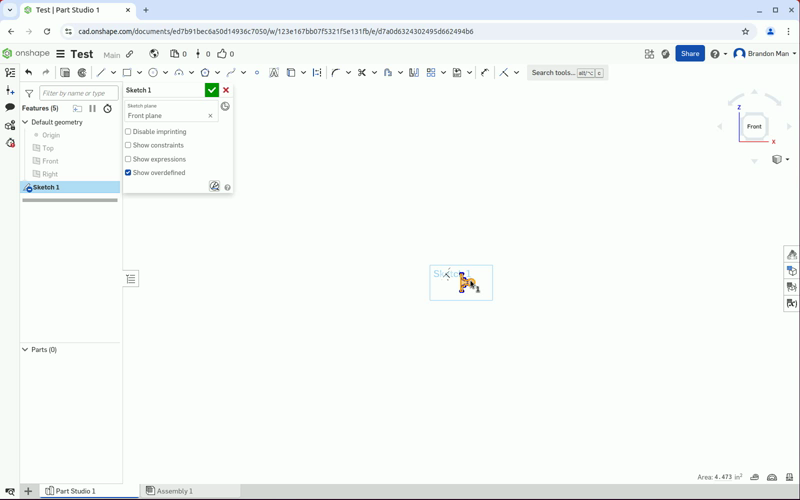
mouse_move(73, 352)
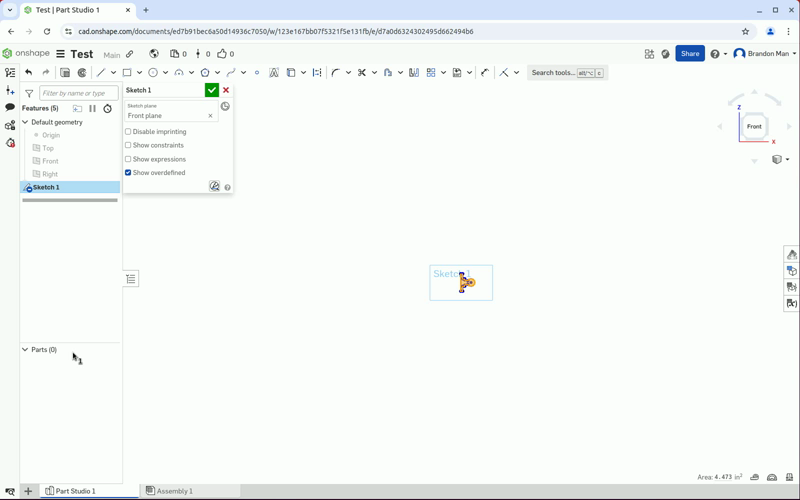
key(shift+y)
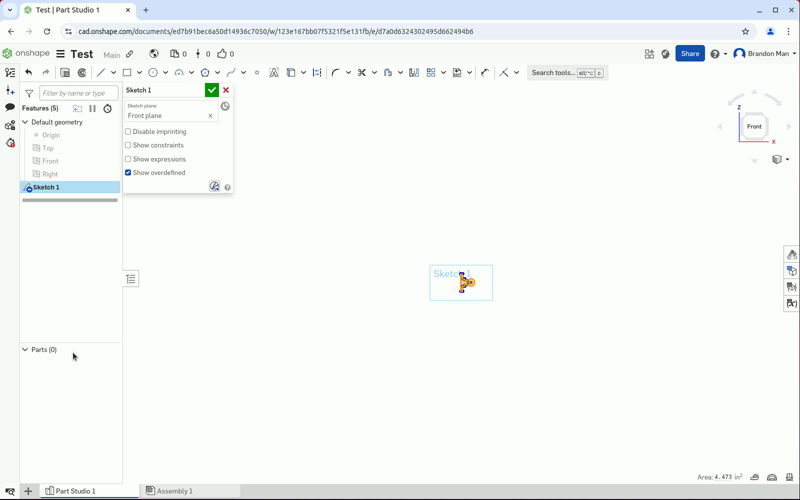
key(shift+e)
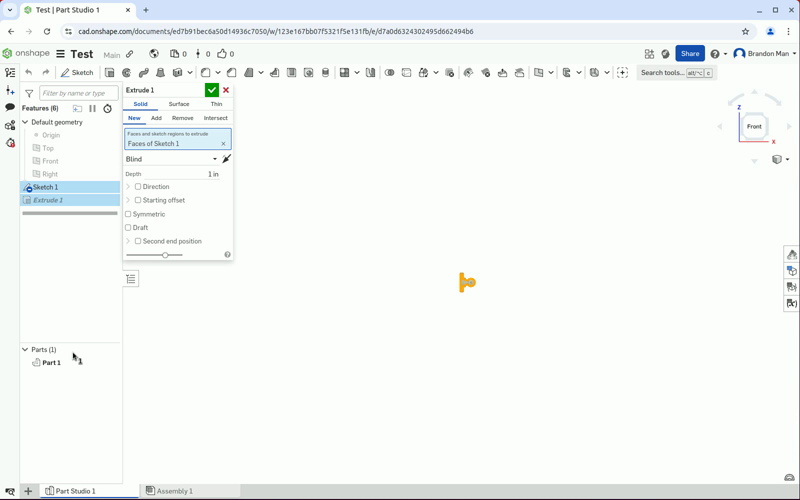
mouse_move(143, 106)
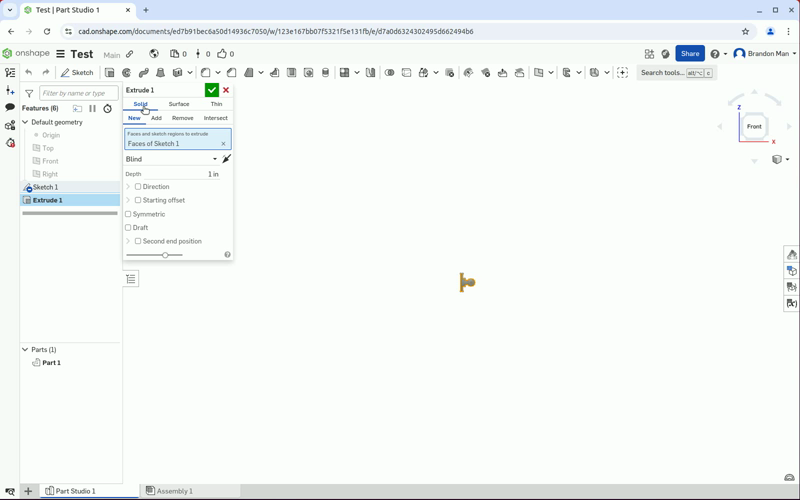
click(143, 106)
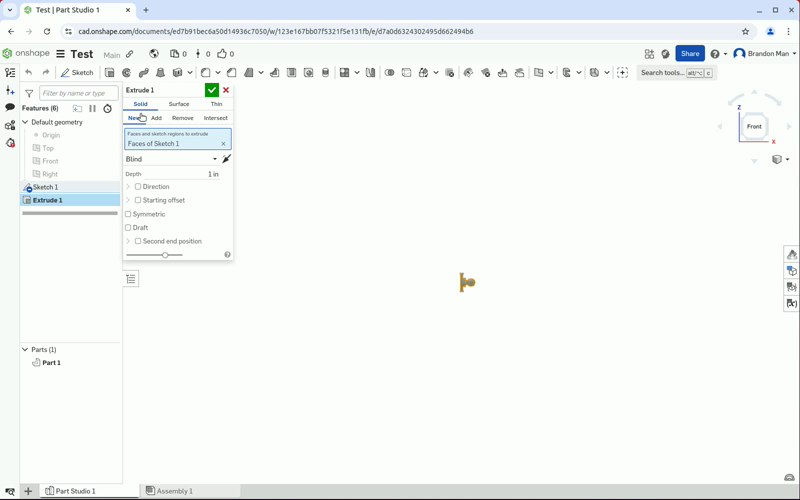
mouse_move(137, 120)
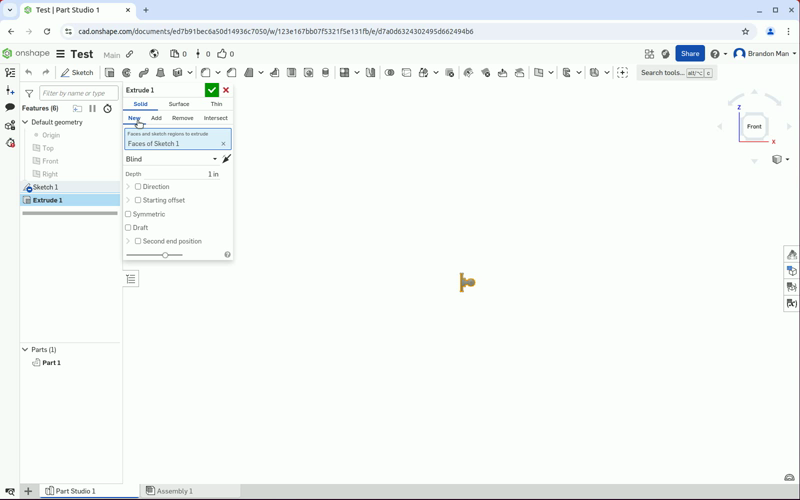
click(137, 120)
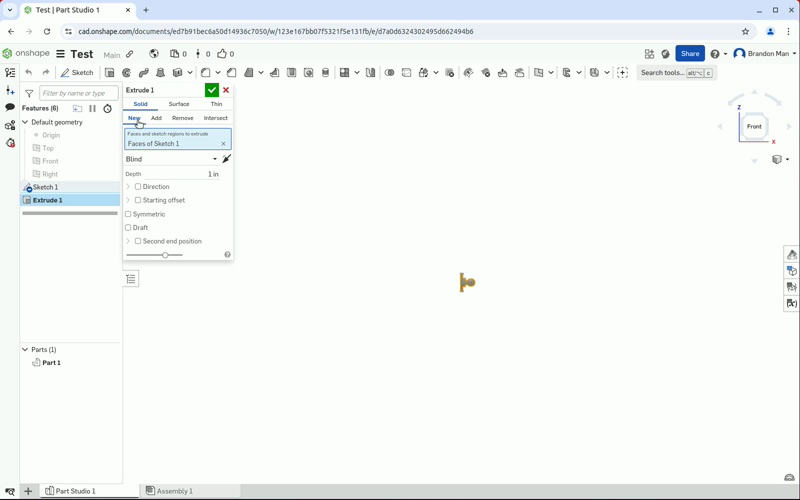
key(tab, 4)
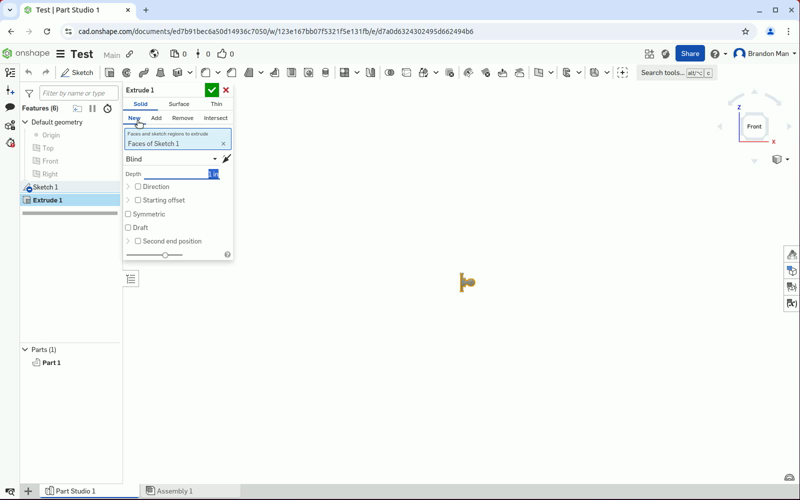
text(46.216)
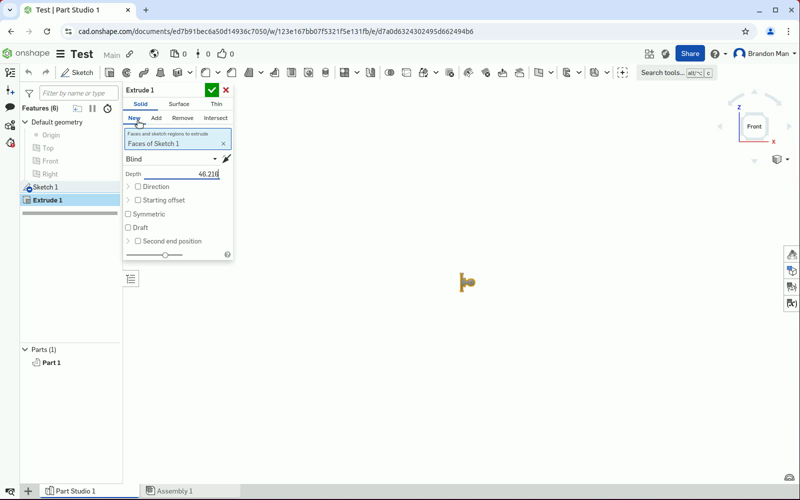
key(tab, 3)
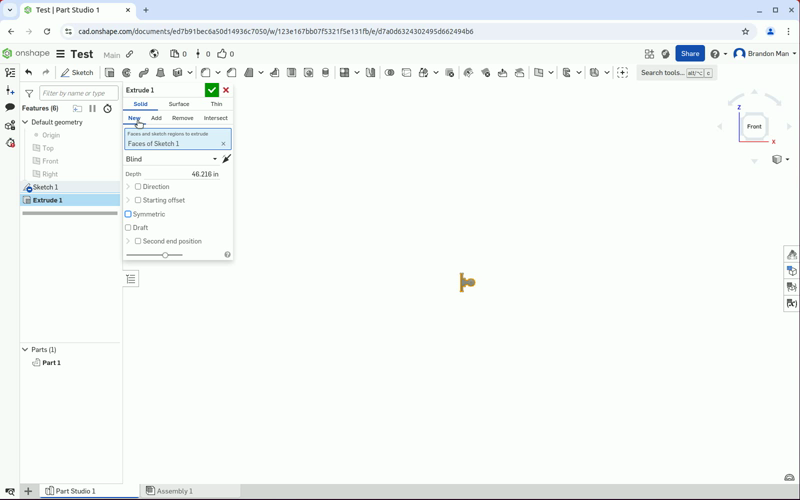
key(space)
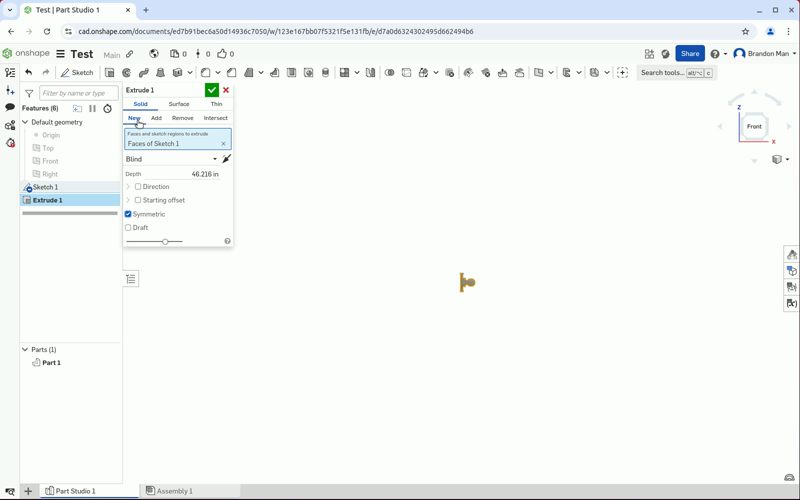
key(enter)
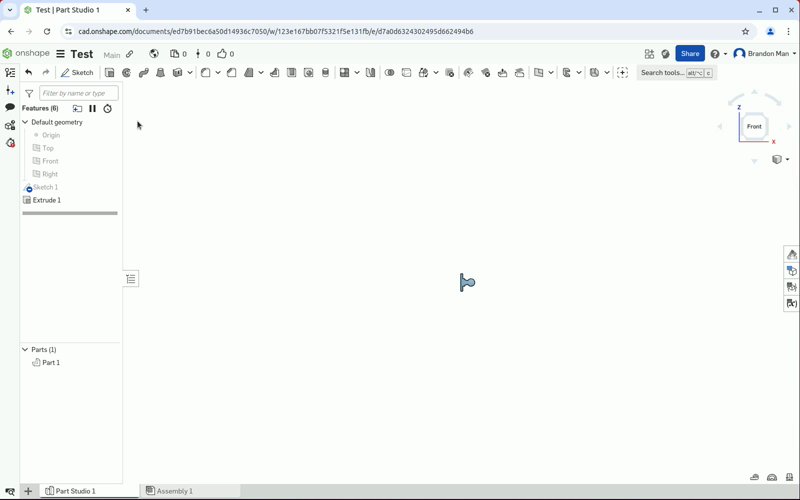
key(shift+h)
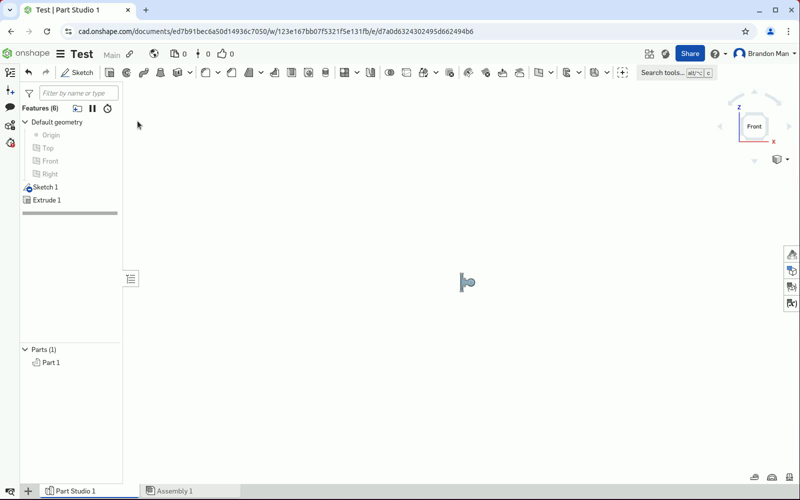
key(shift+h)
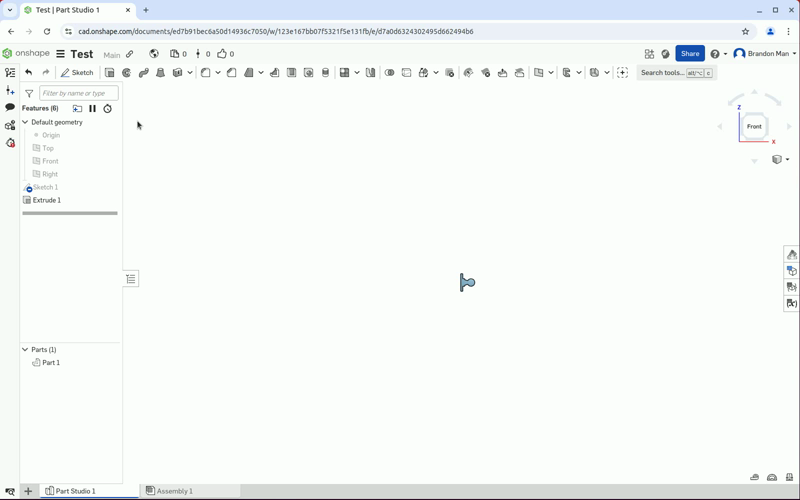
mouse_move(73, 189)
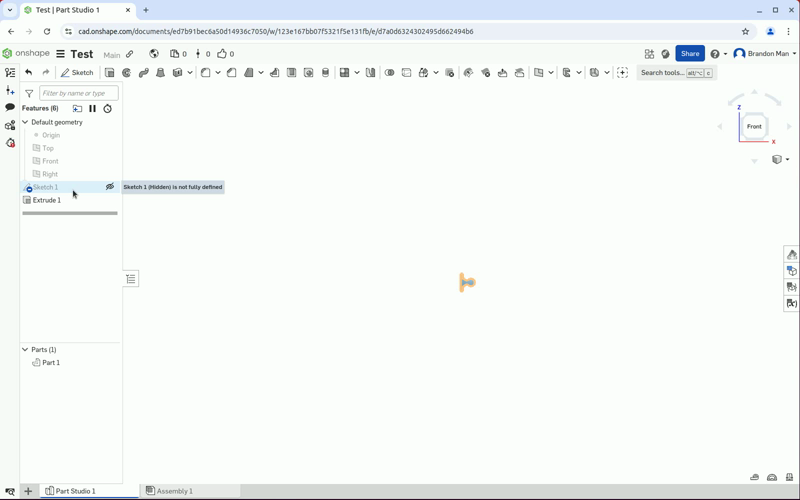
click(73, 189)
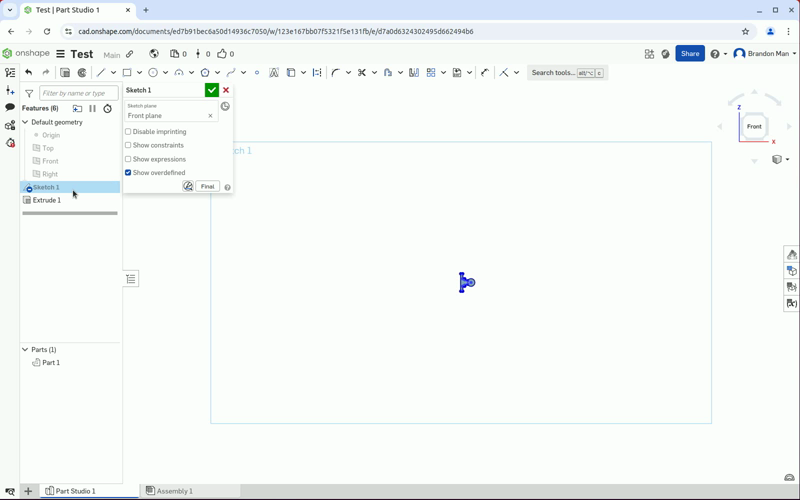
mouse_move(229, 92)
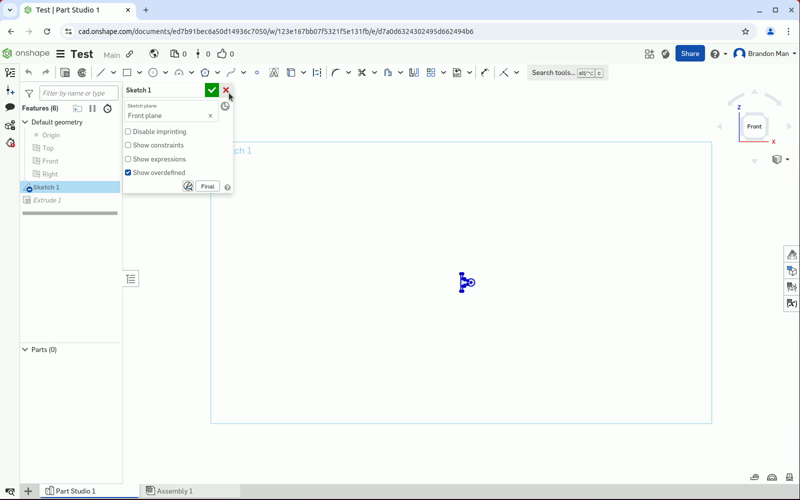
click(229, 92)
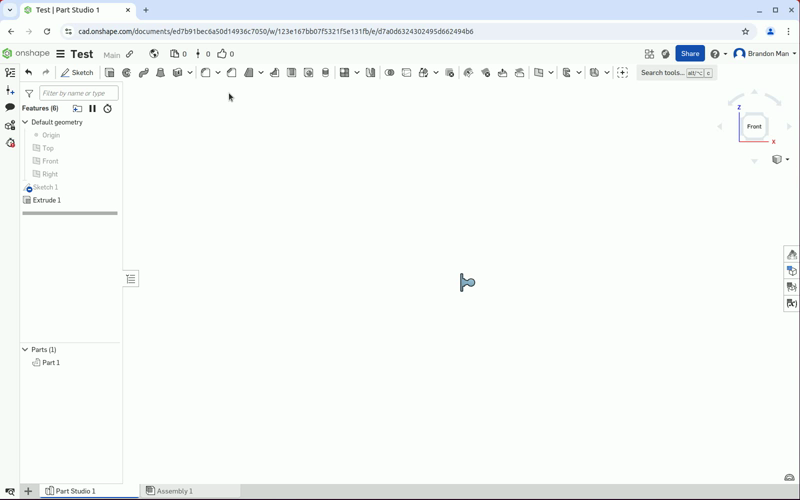
mouse_move(73, 352)
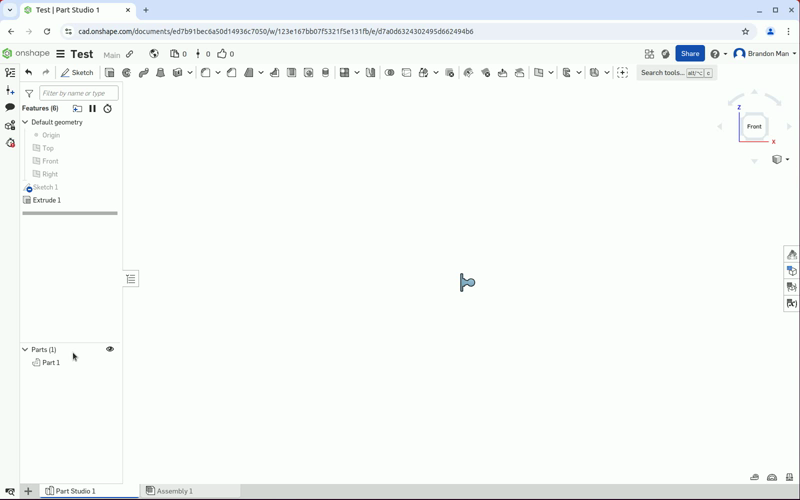
key(y)
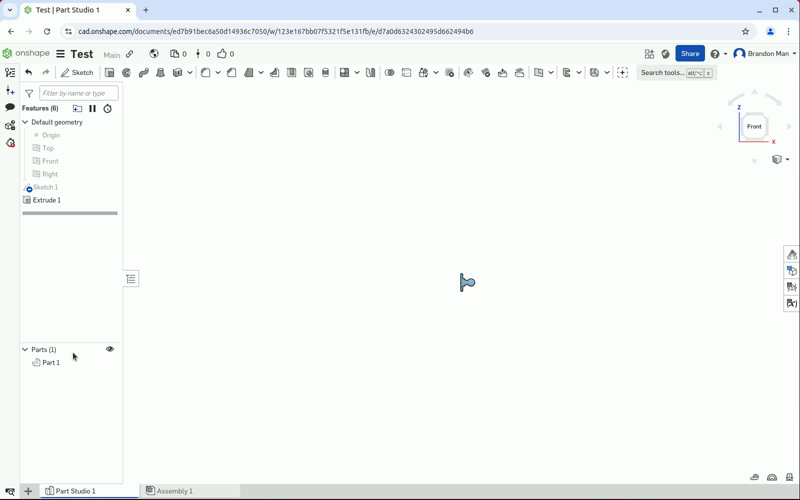
key(shift+p)
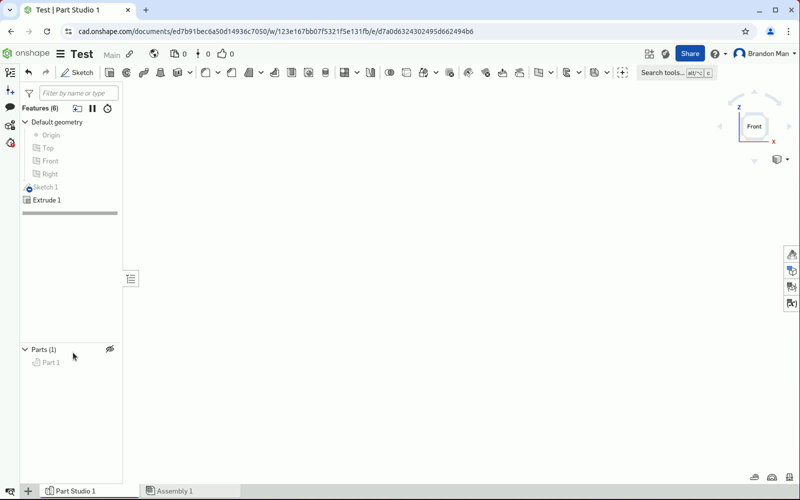
key(space)
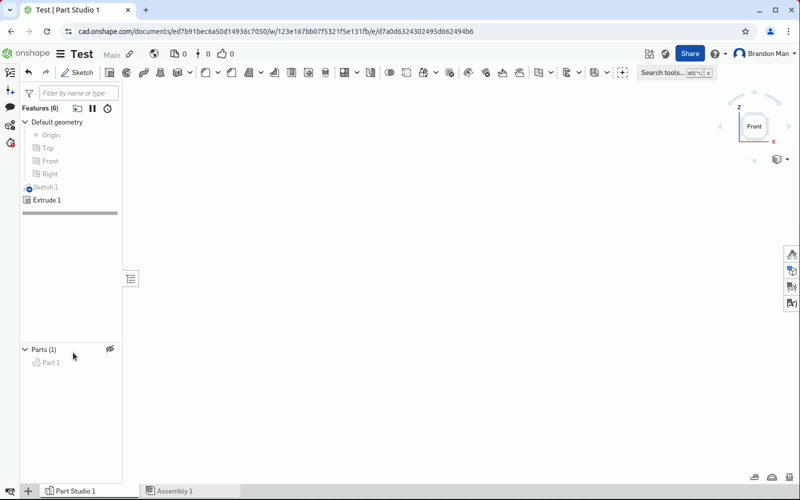
key_down(shift)
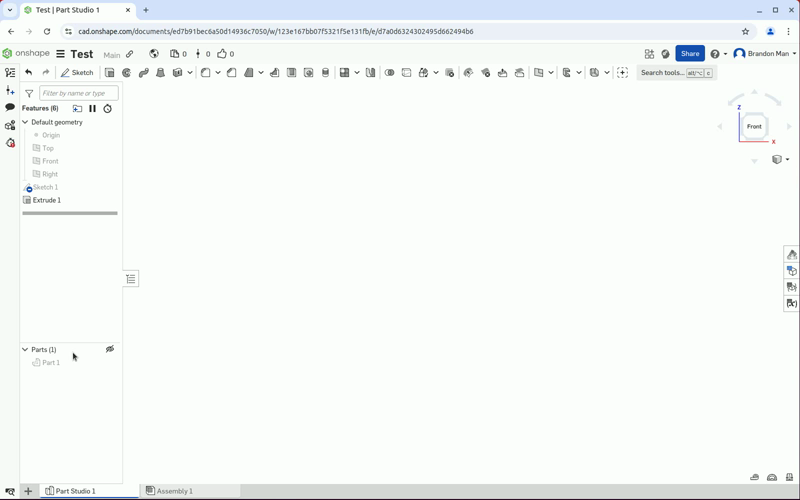
key(left)
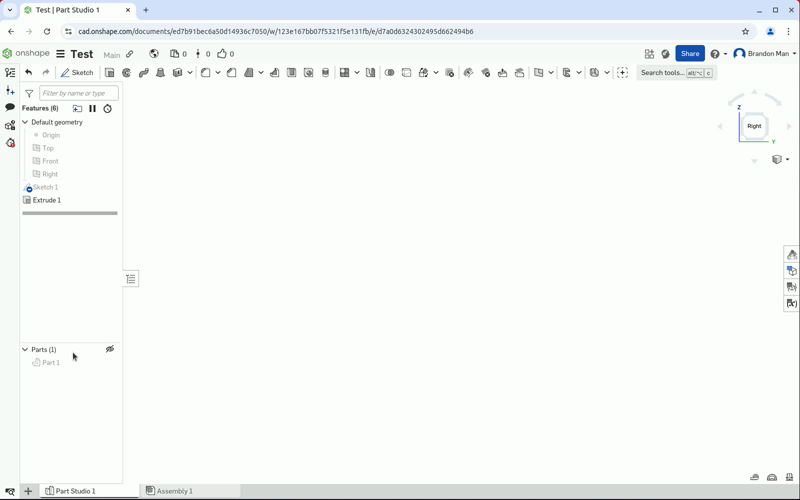
key_up(shift)
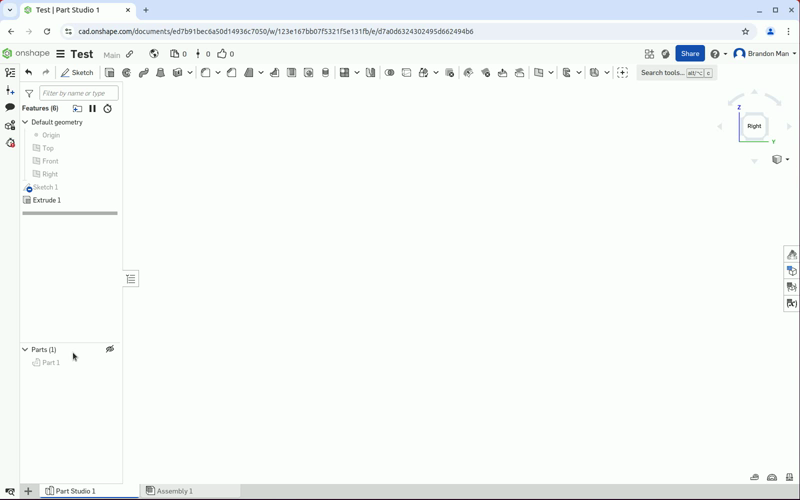
mouse_move(73, 352)
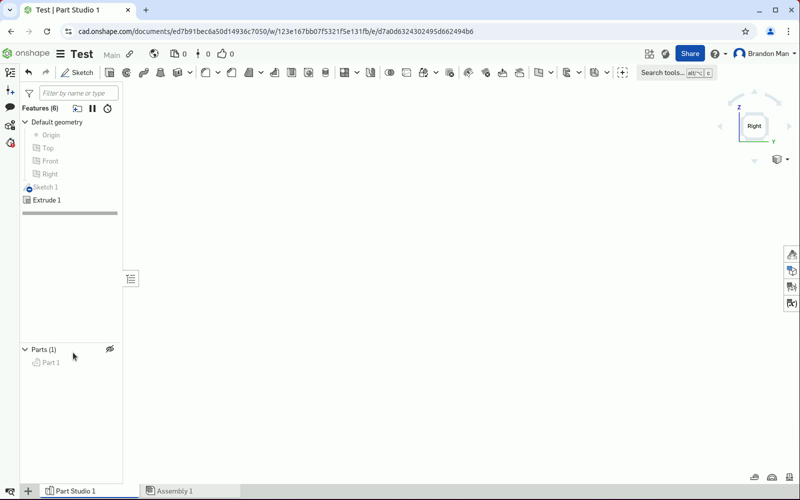
key(shift+y)
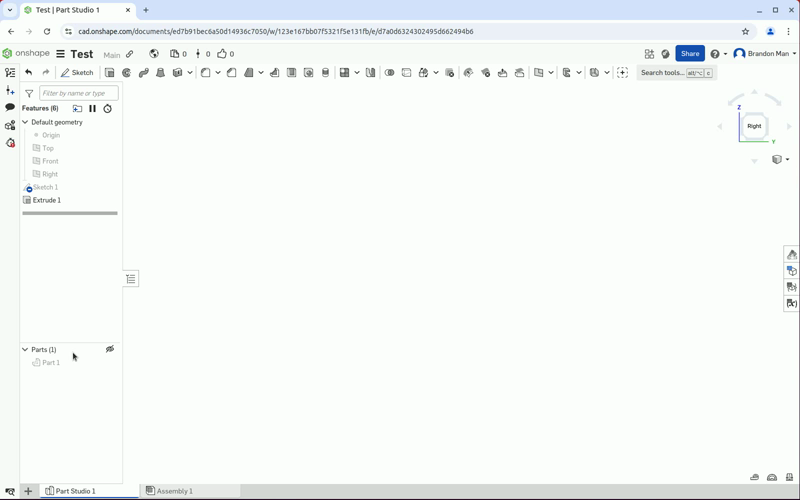
key(shift+s)
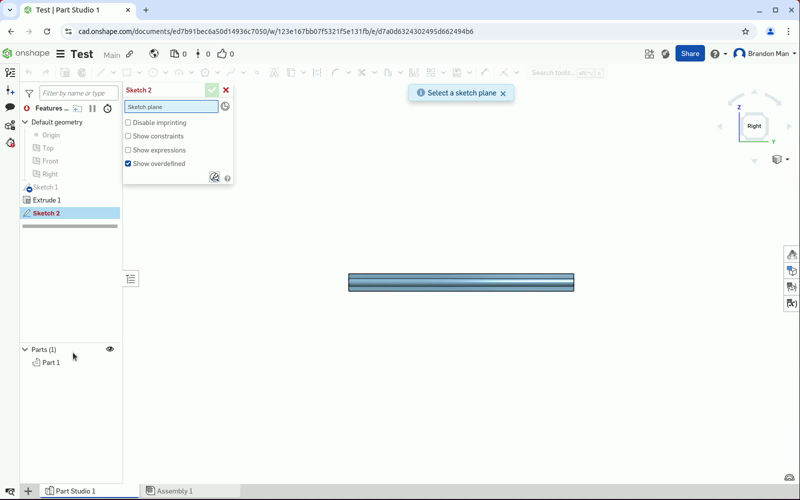
mouse_move(73, 176)
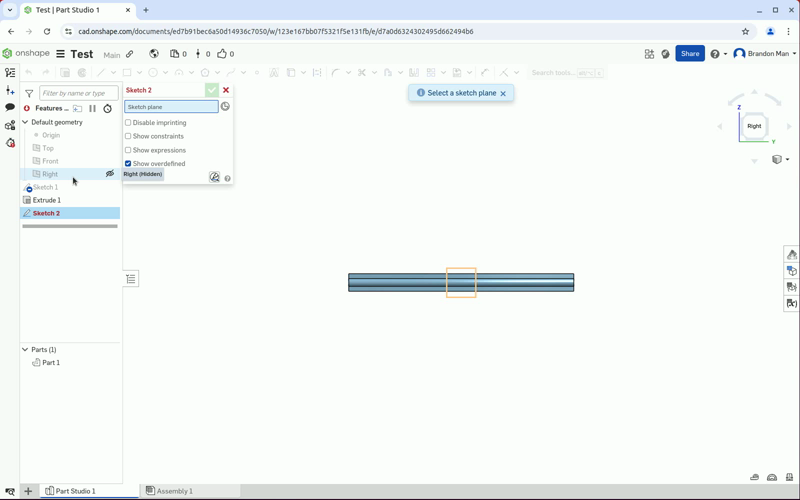
click(73, 176)
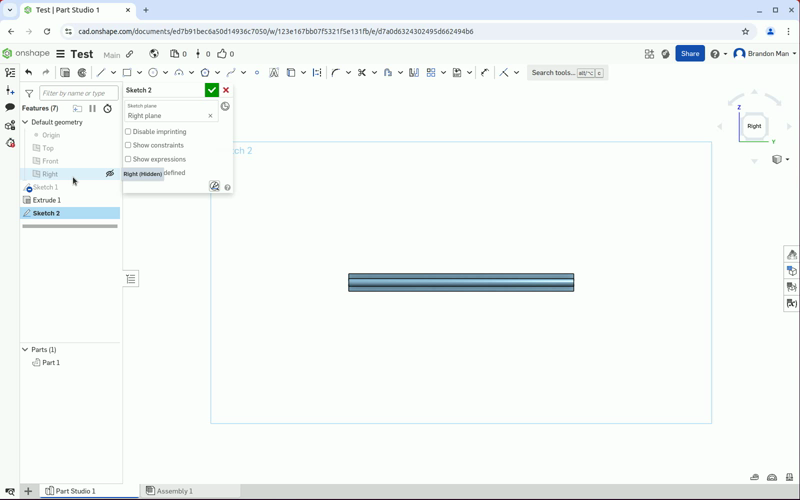
mouse_move(73, 352)
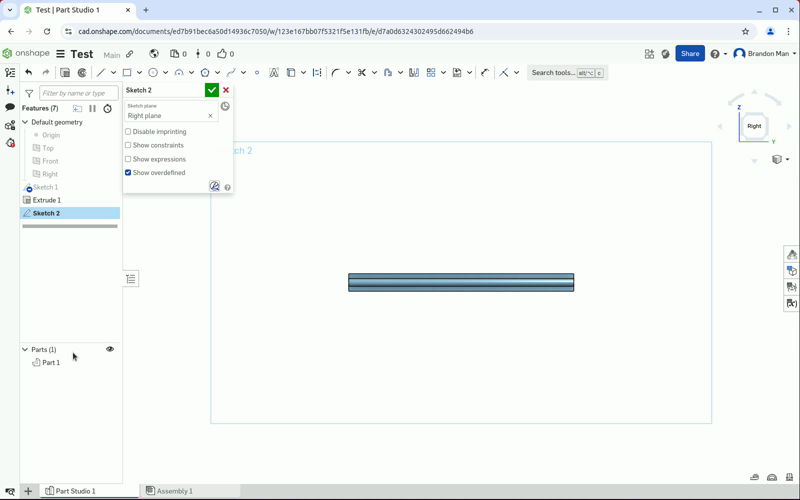
key(y)
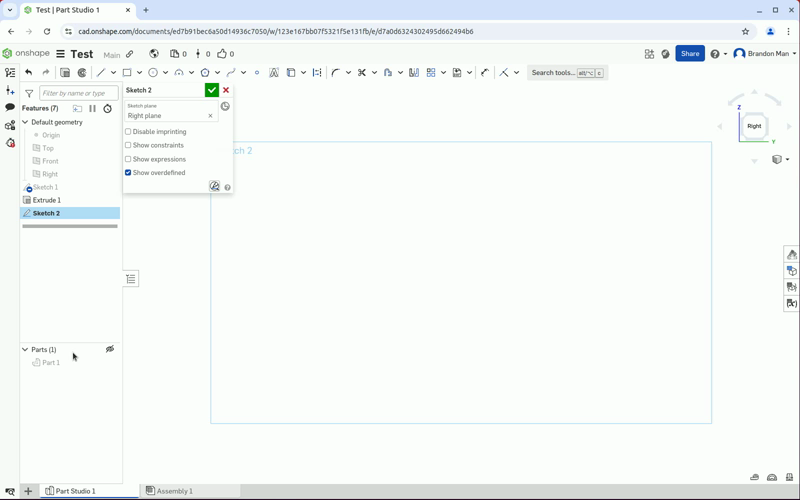
key(c)
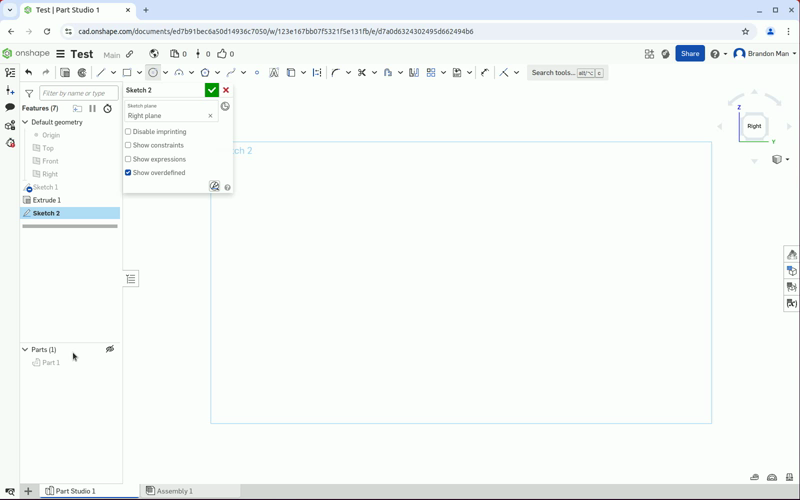
key_down(shift)
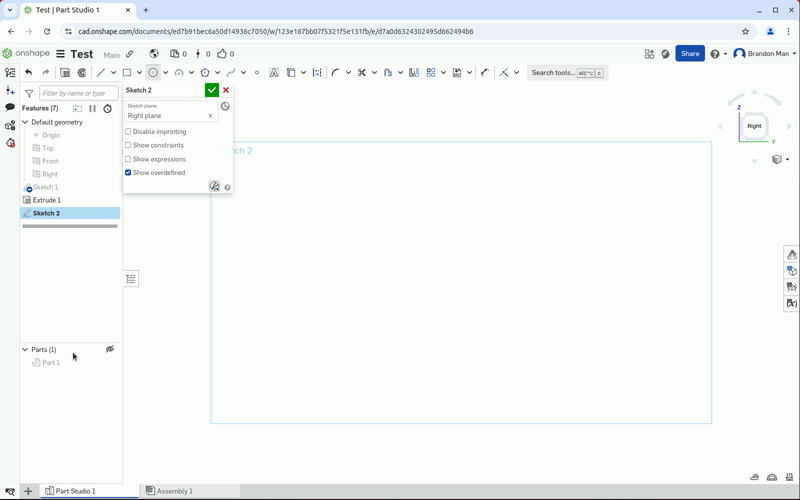
mouse_move(473, 276)
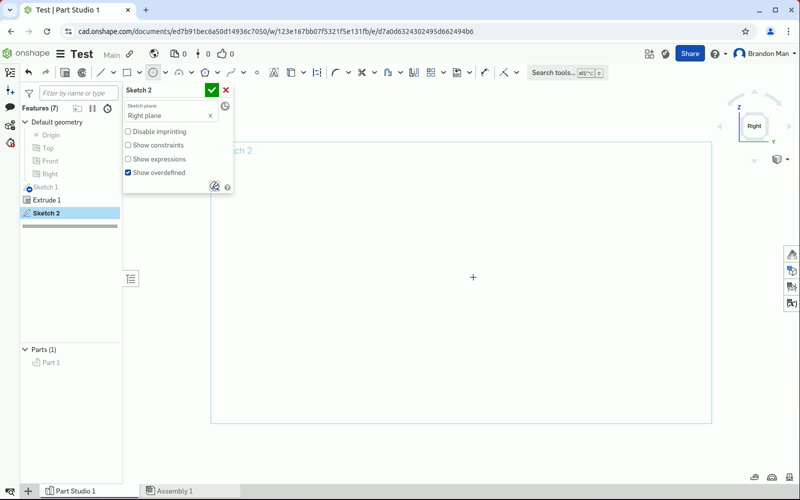
click(473, 276)
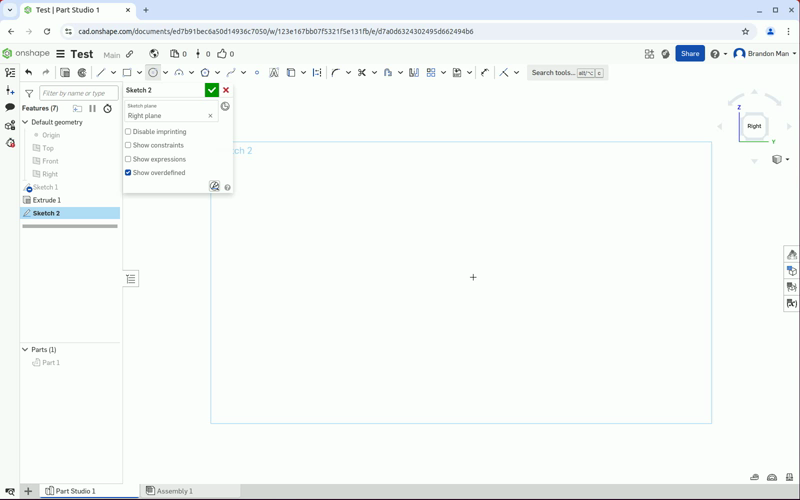
key_up(shift)
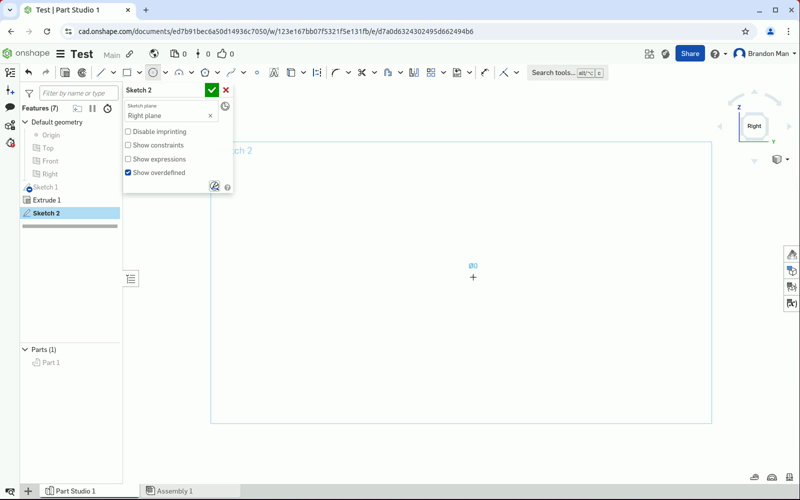
mouse_move(474, 276)
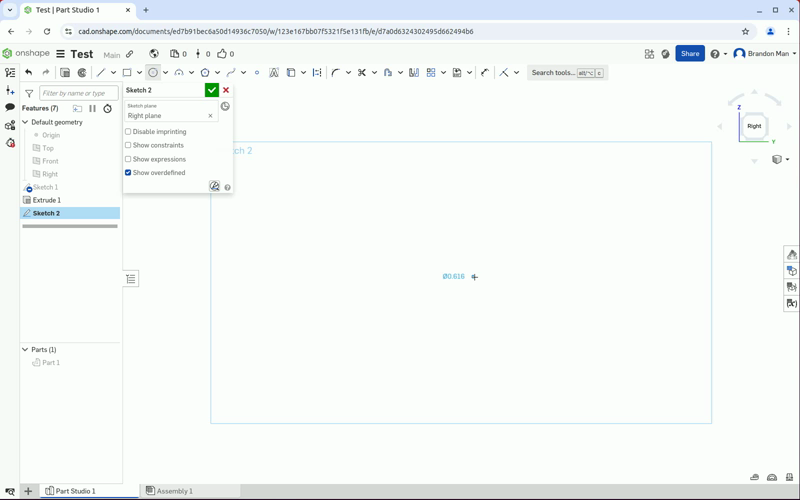
scroll(6)
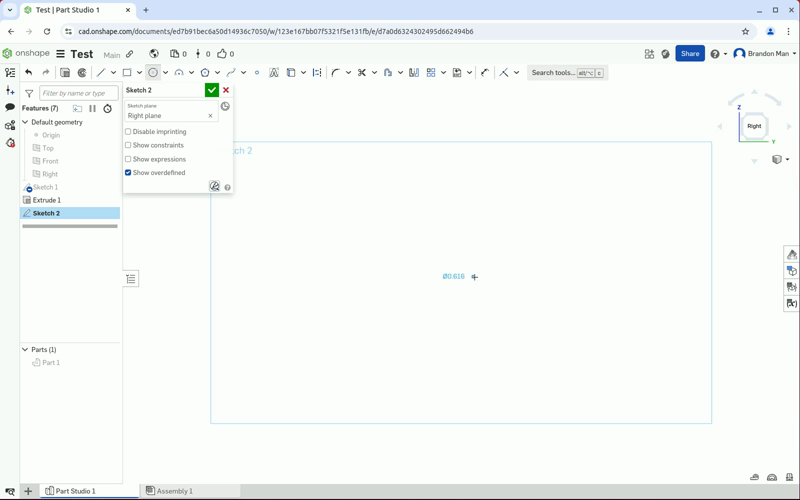
scroll(6)
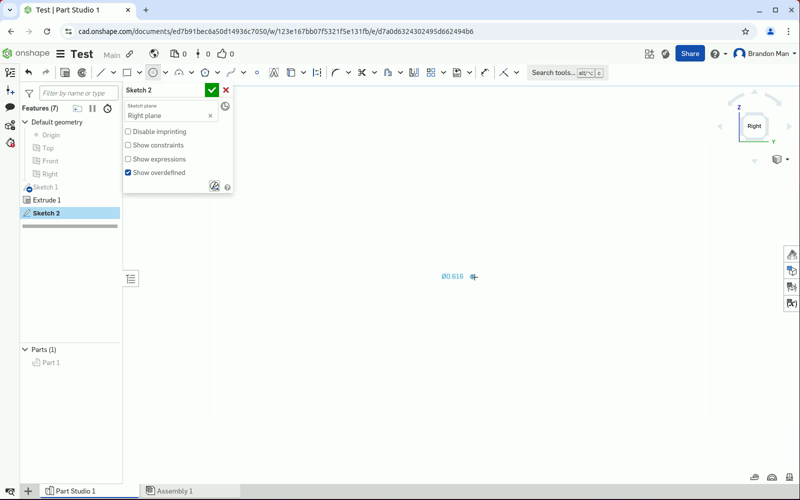
scroll(6)
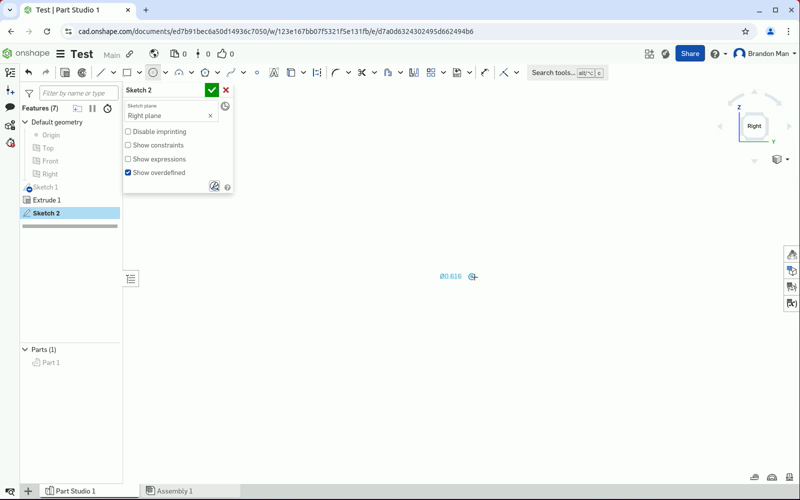
scroll(6)
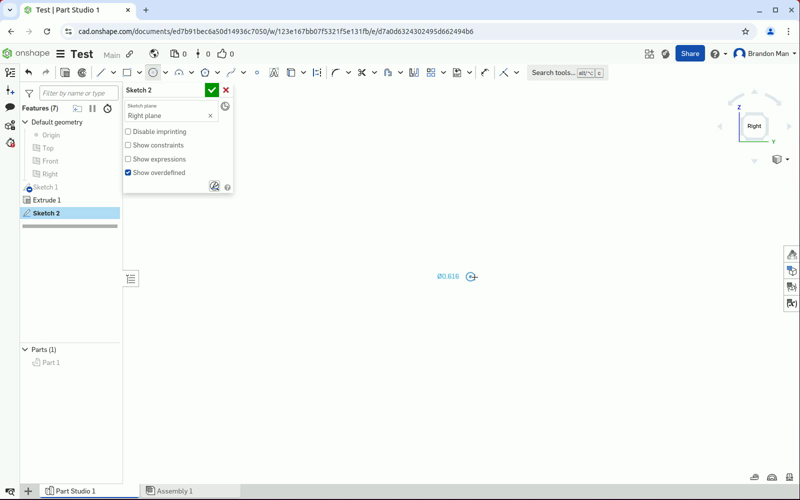
scroll(6)
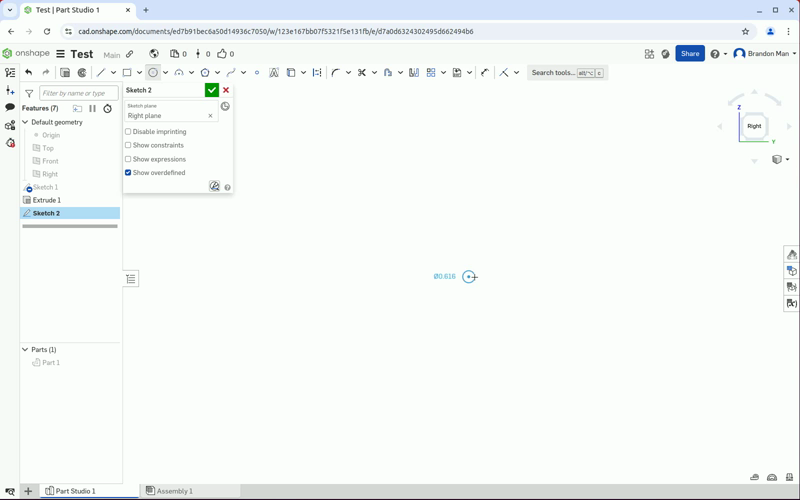
scroll(6)
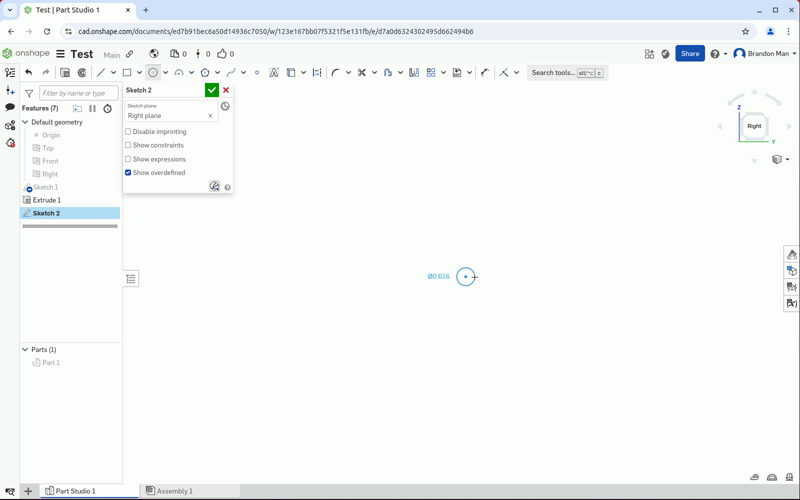
scroll(6)
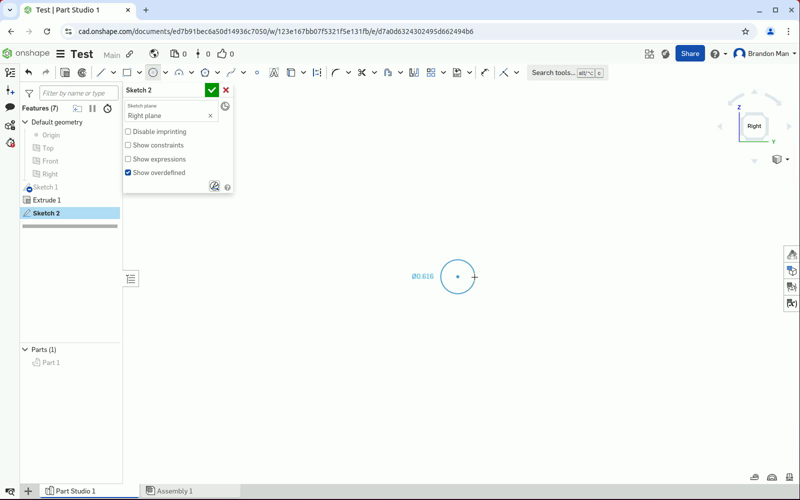
click(474, 276)
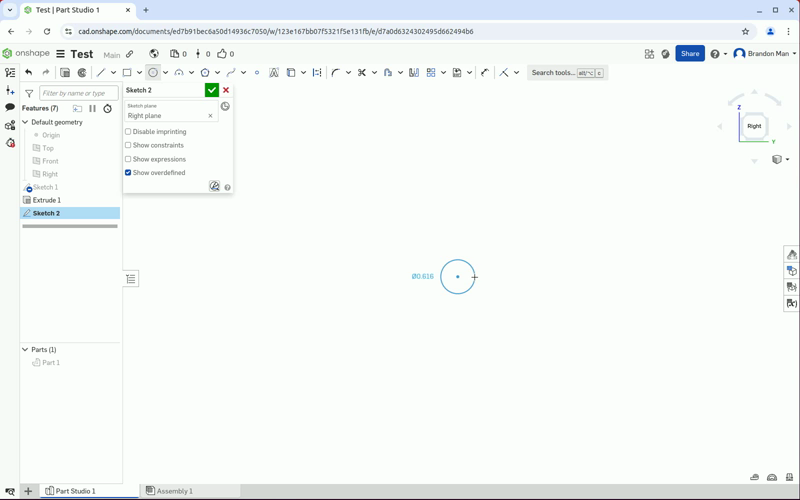
scroll(-6)
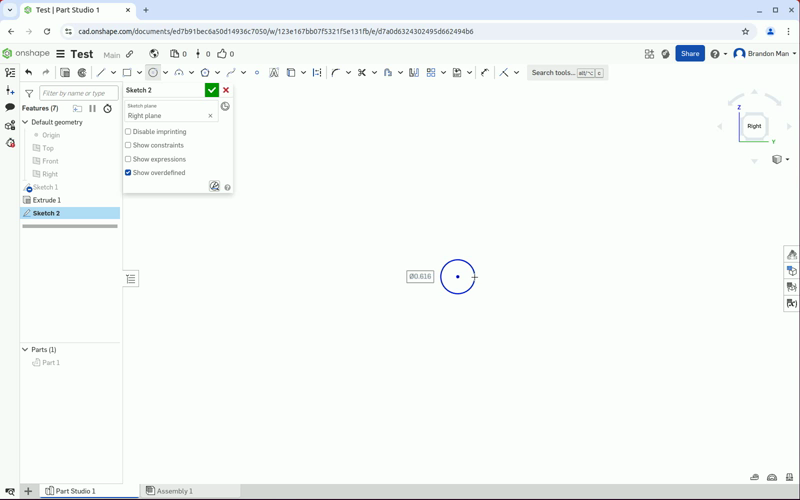
scroll(-6)
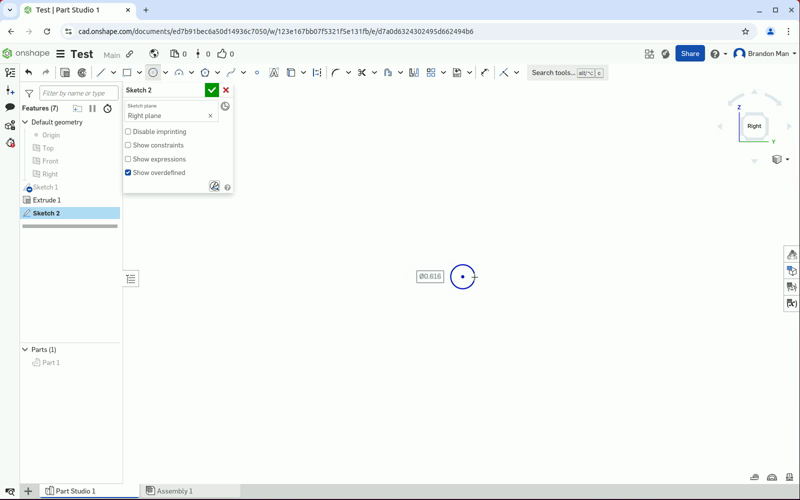
scroll(-6)
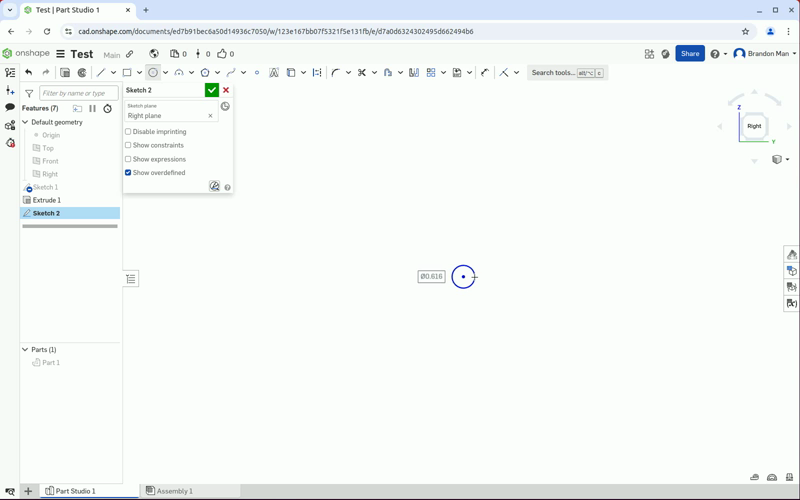
scroll(-6)
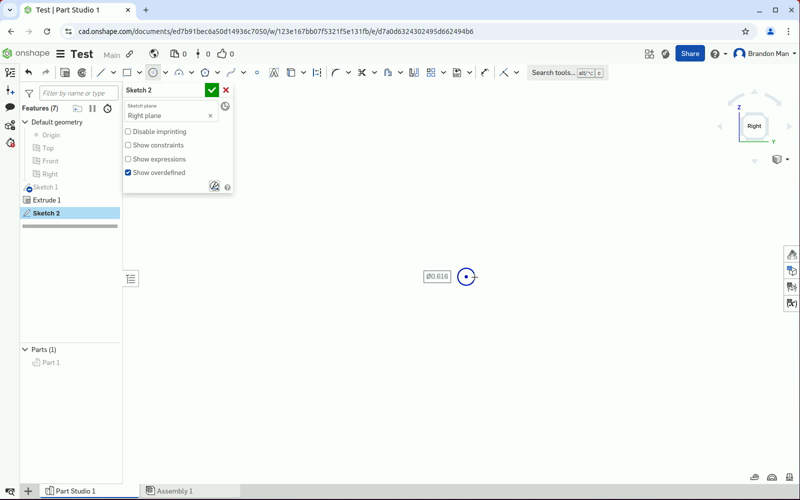
scroll(-6)
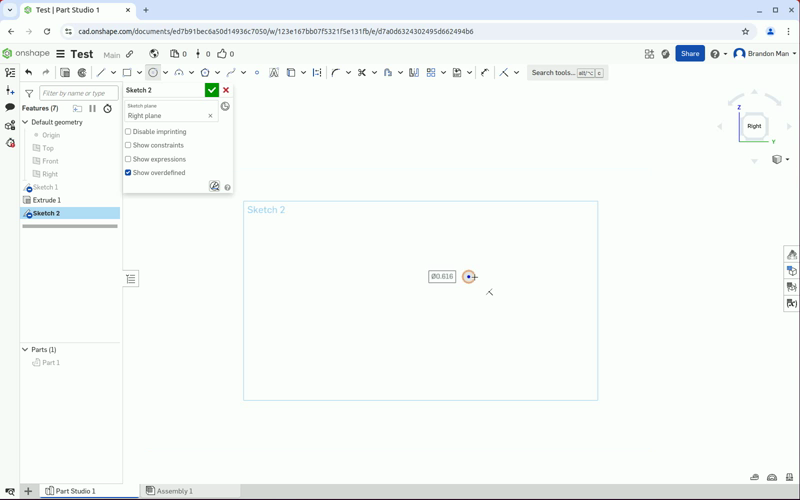
scroll(-6)
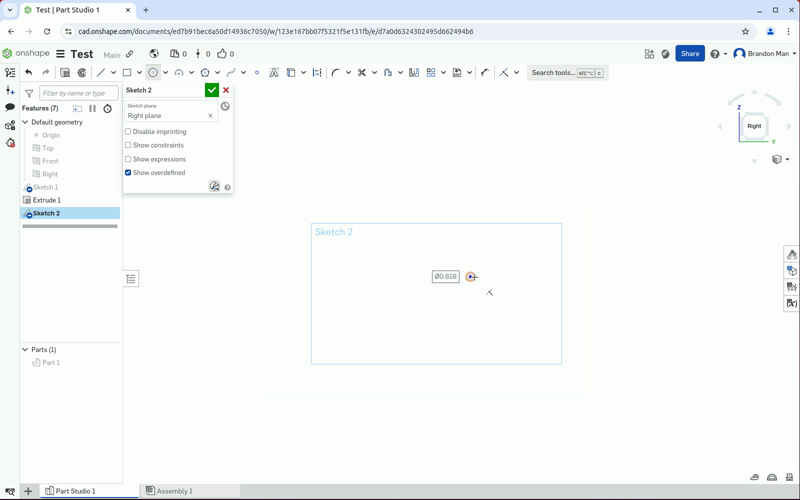
scroll(-6)
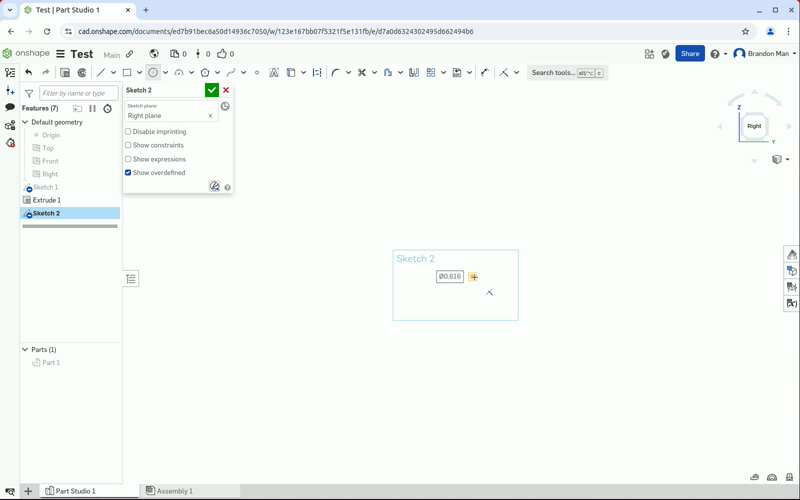
key(esc)
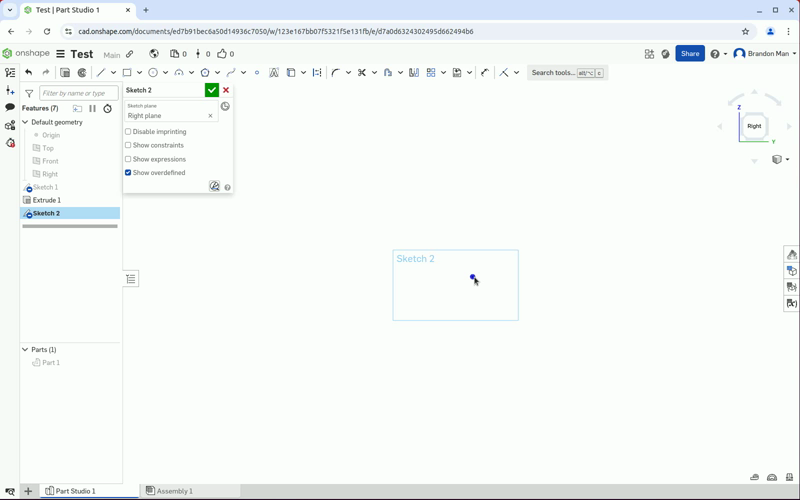
mouse_move(471, 277)
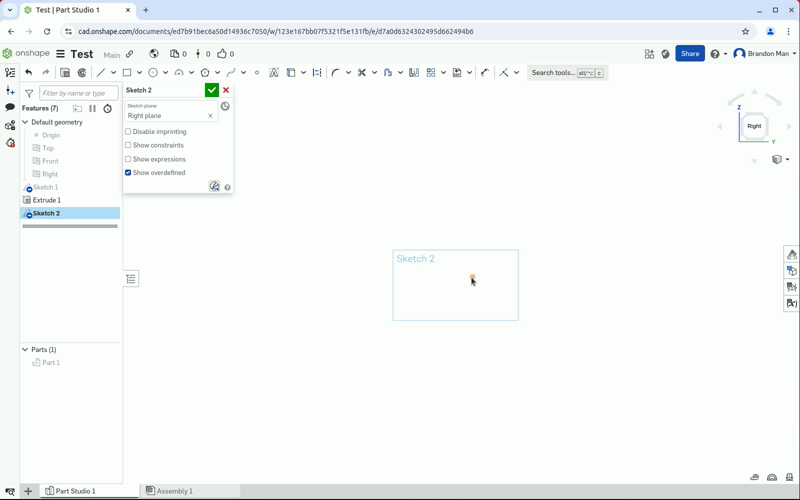
scroll(6)
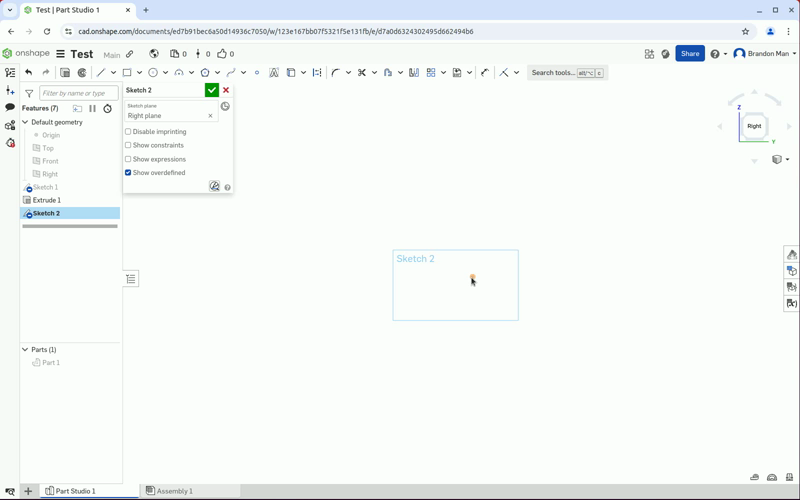
scroll(6)
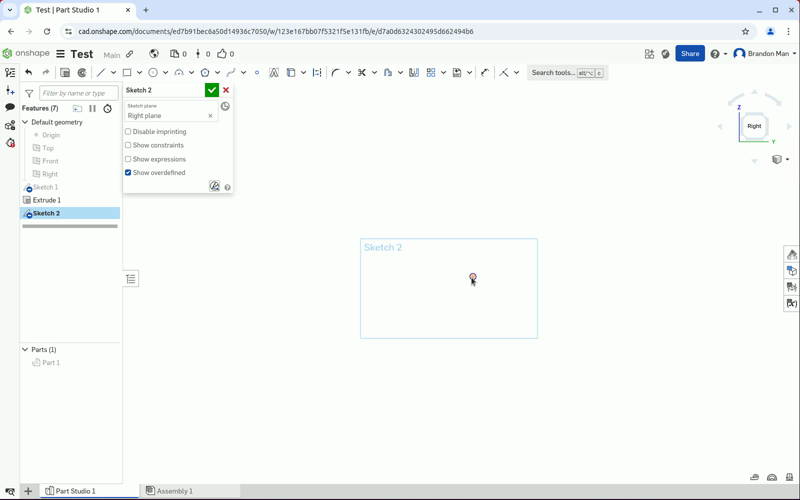
scroll(6)
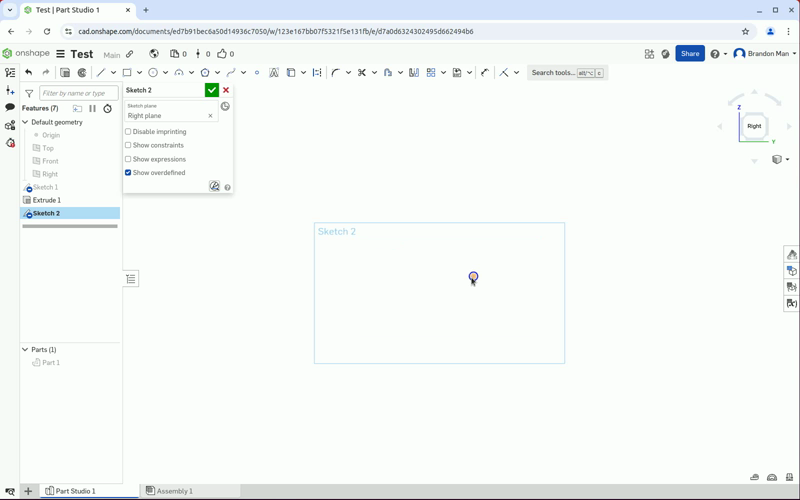
scroll(6)
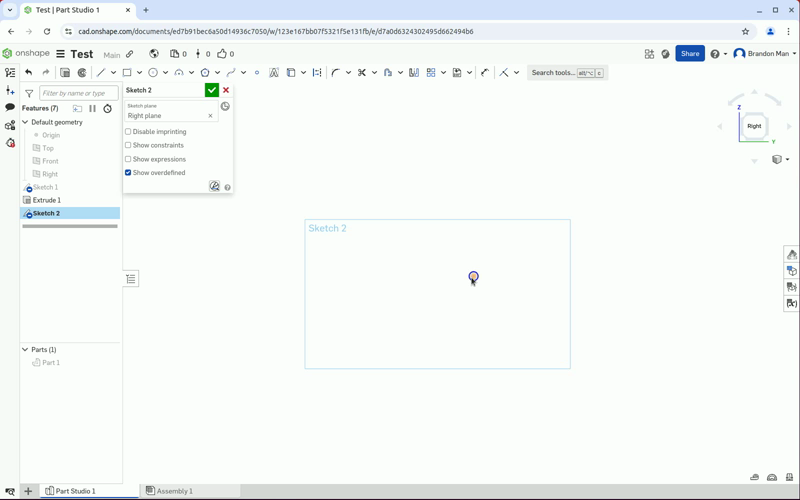
scroll(6)
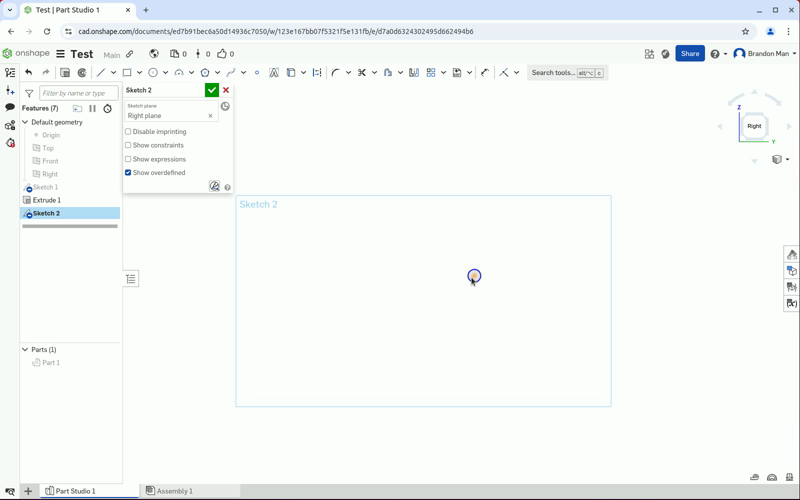
scroll(6)
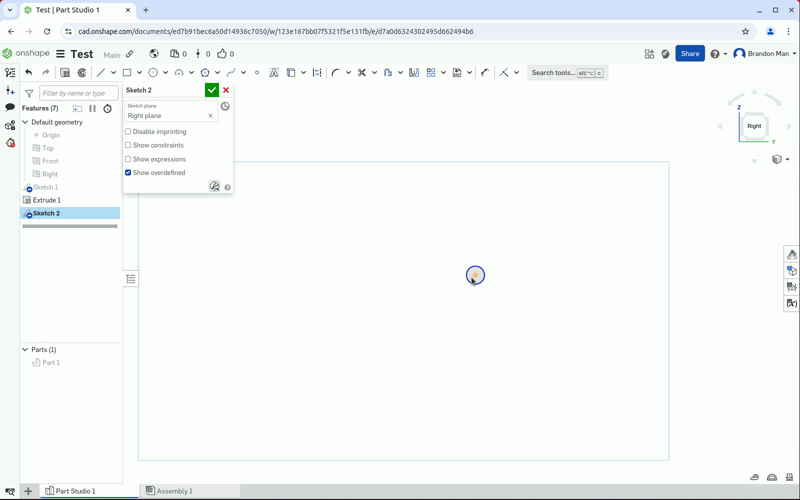
scroll(6)
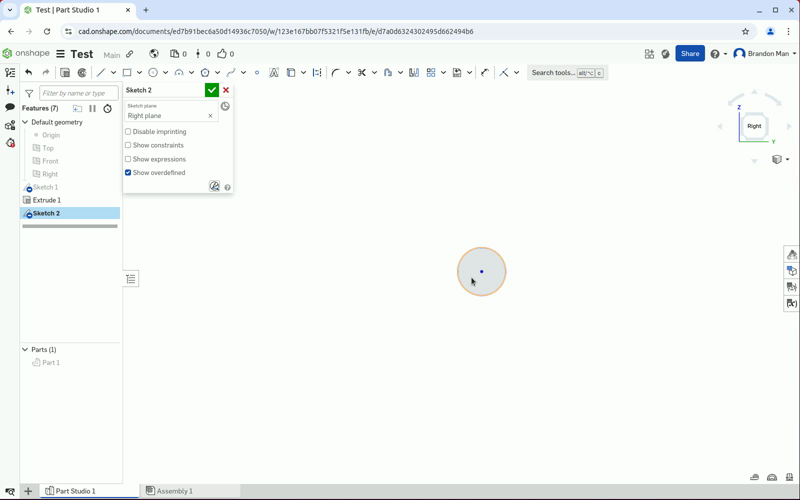
click(471, 277)
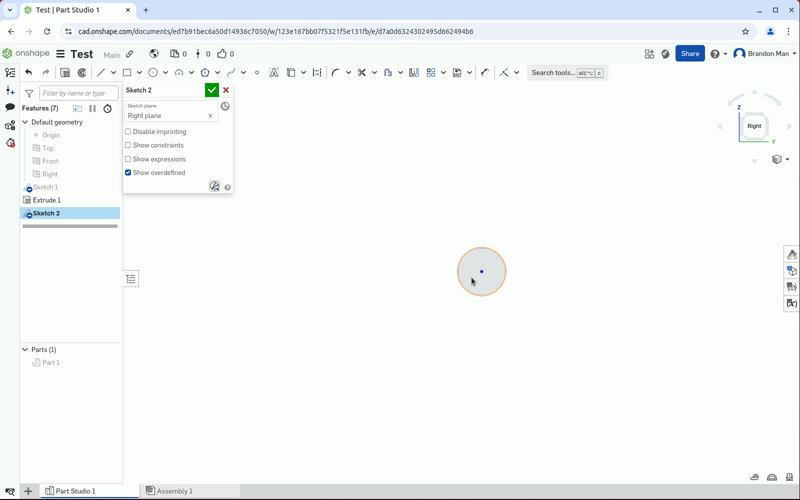
scroll(-6)
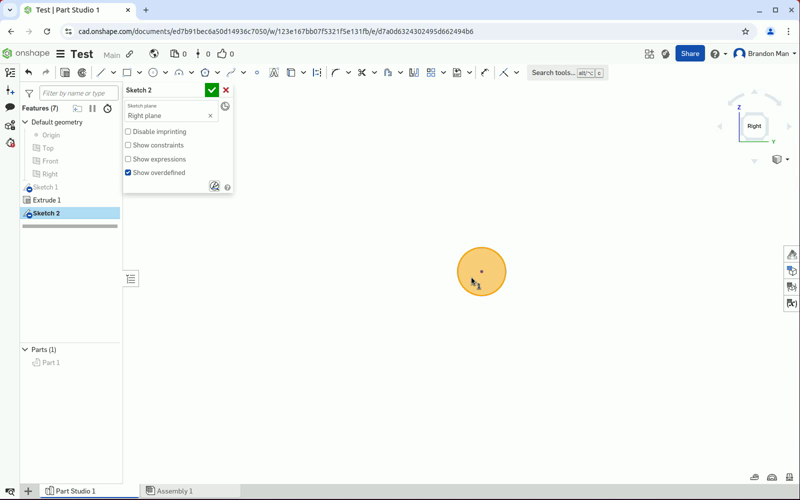
scroll(-6)
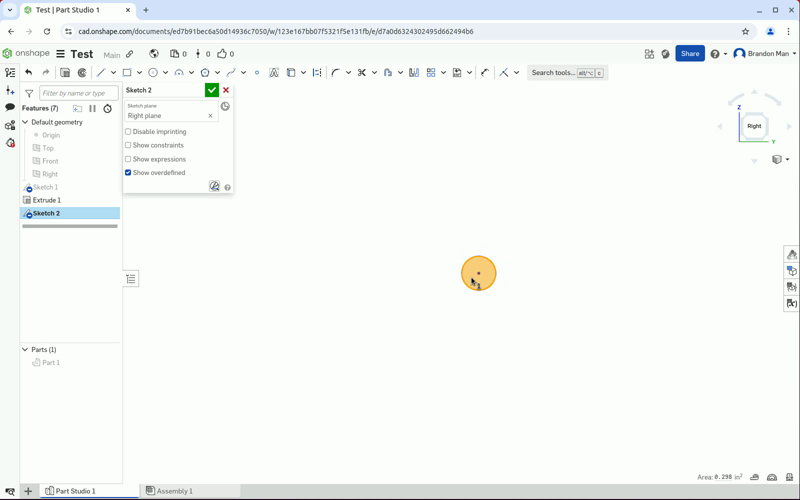
scroll(-6)
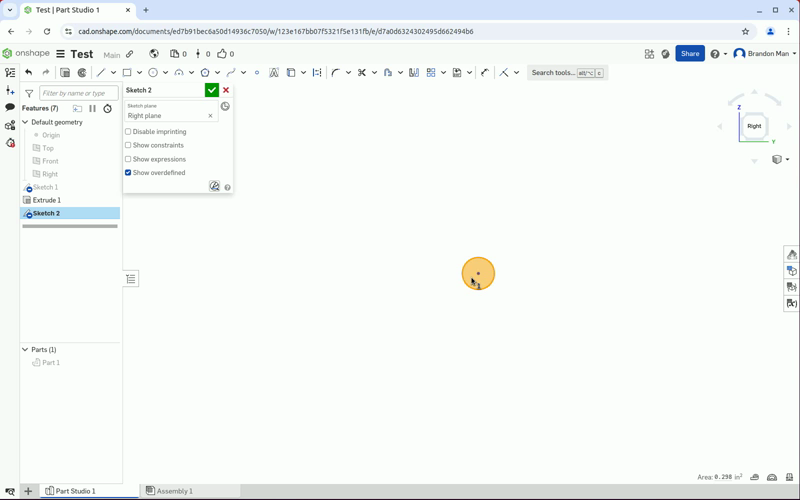
scroll(-6)
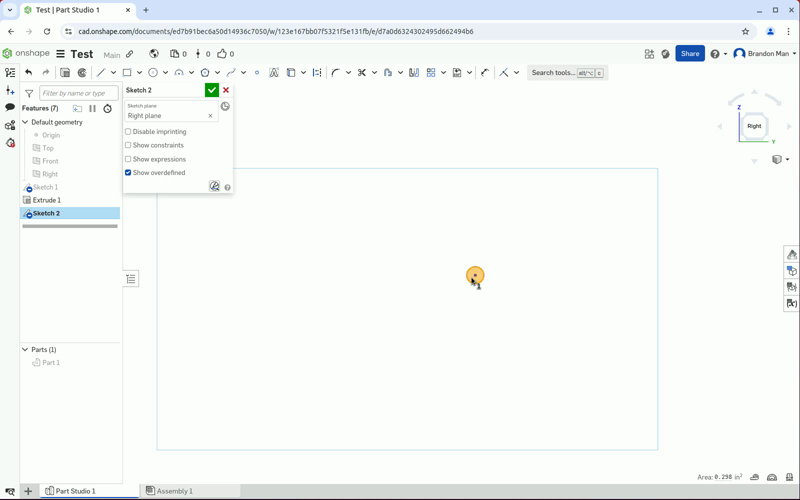
scroll(-6)
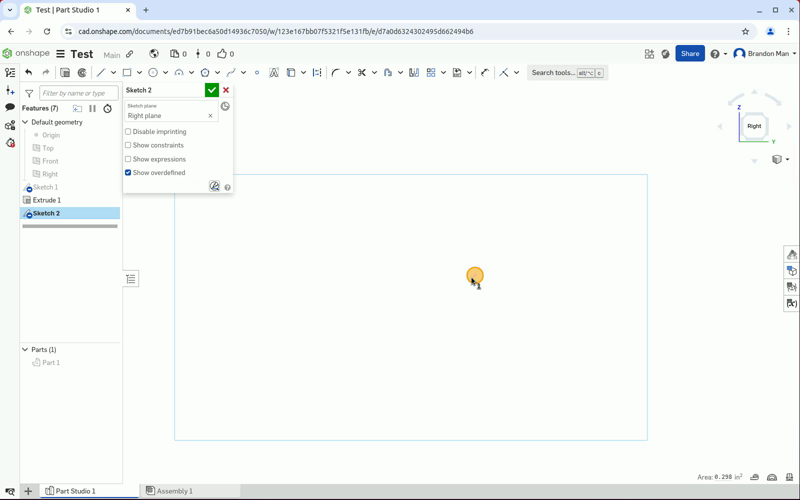
scroll(-6)
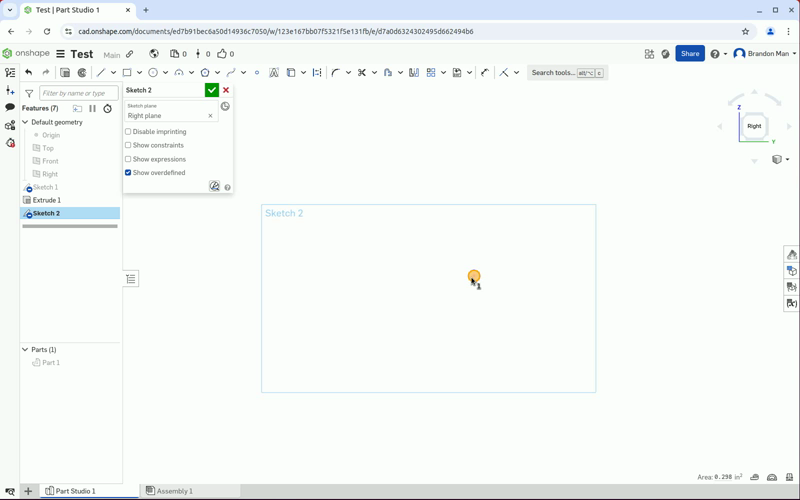
scroll(-6)
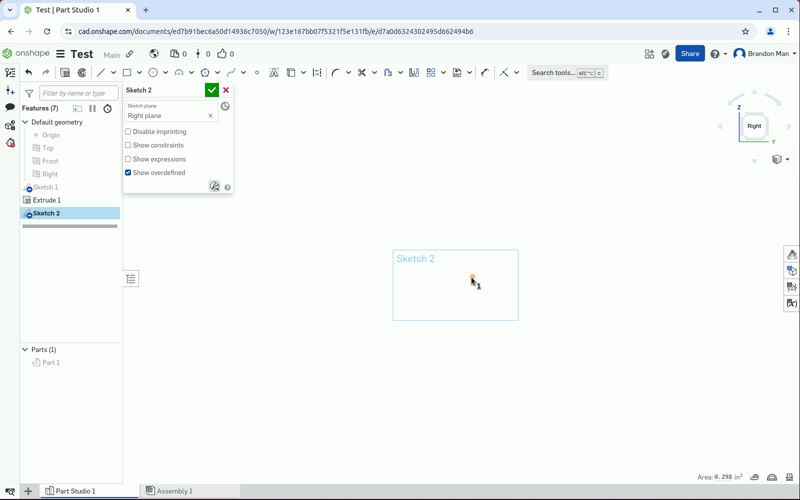
mouse_move(73, 352)
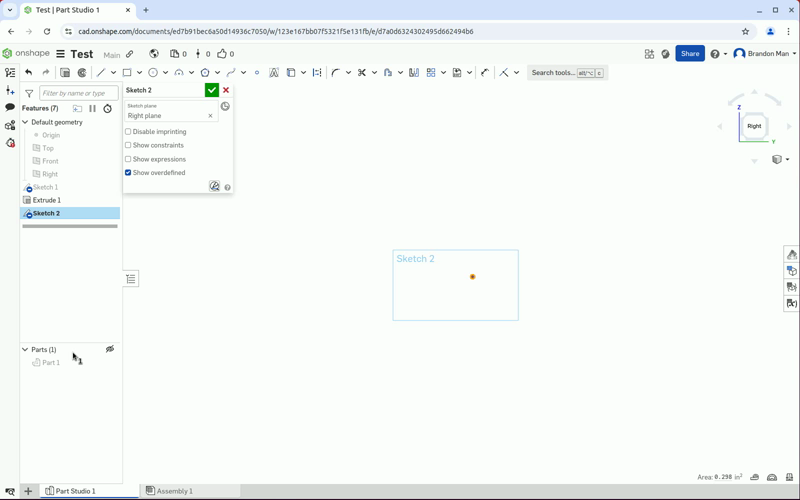
key(shift+y)
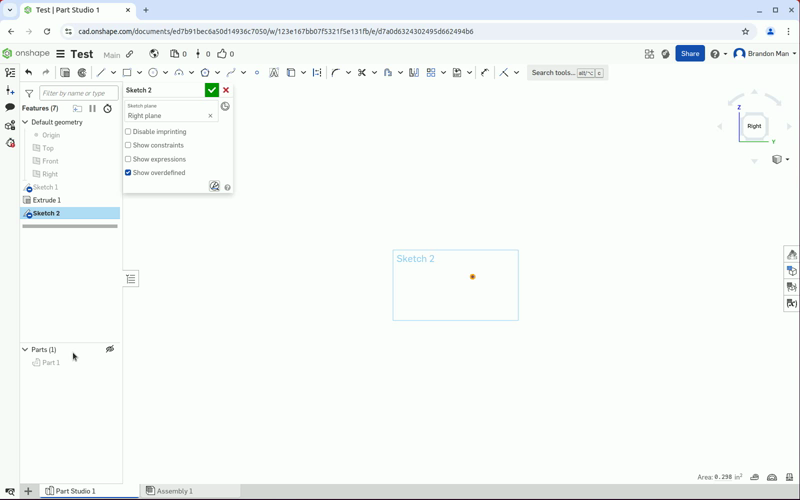
key(shift+e)
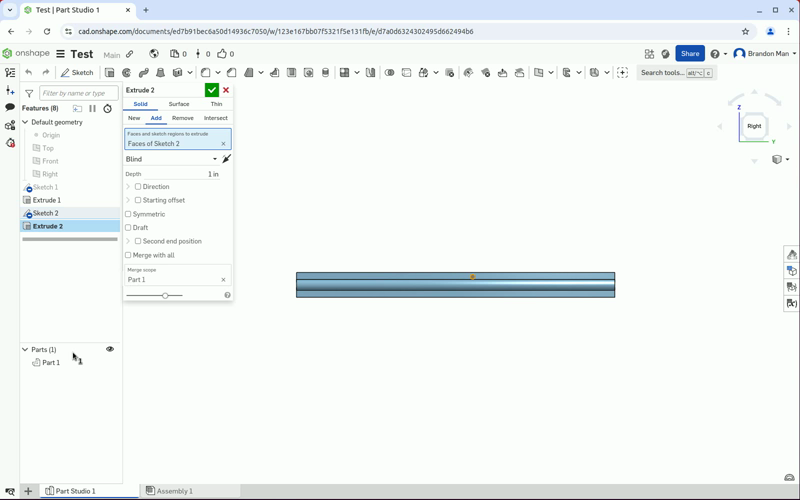
mouse_move(143, 106)
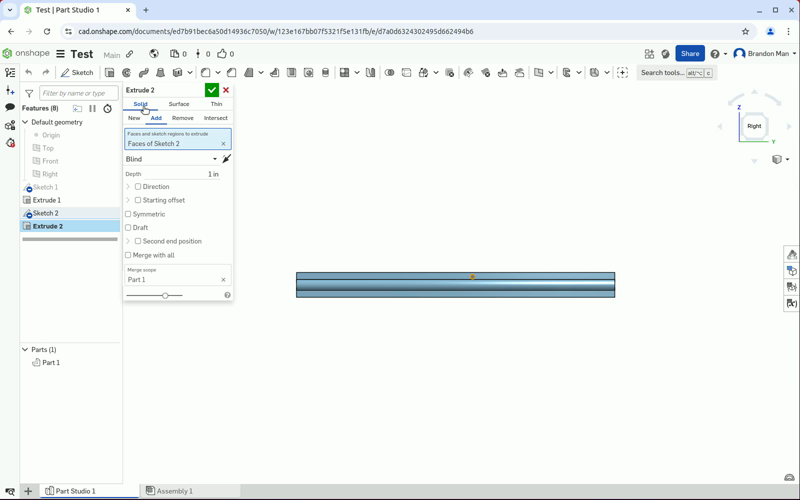
click(143, 106)
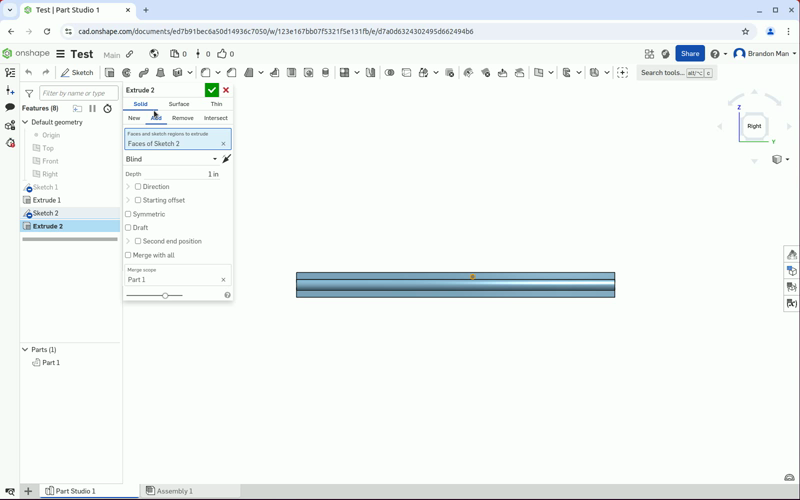
mouse_move(186, 120)
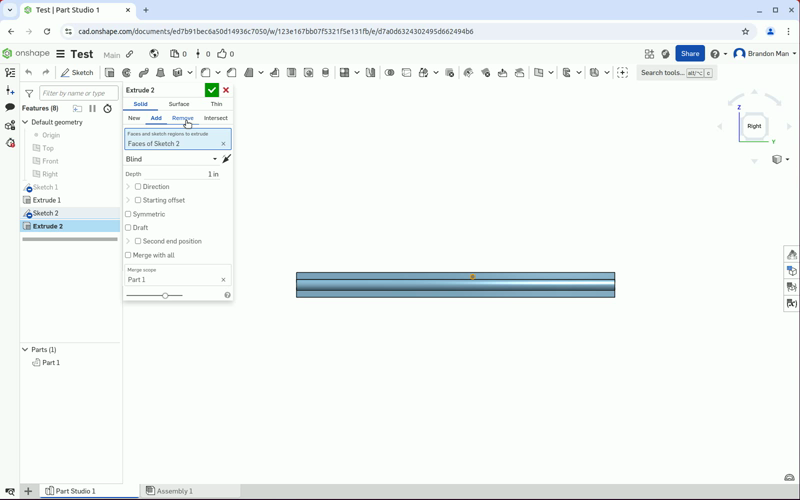
click(186, 120)
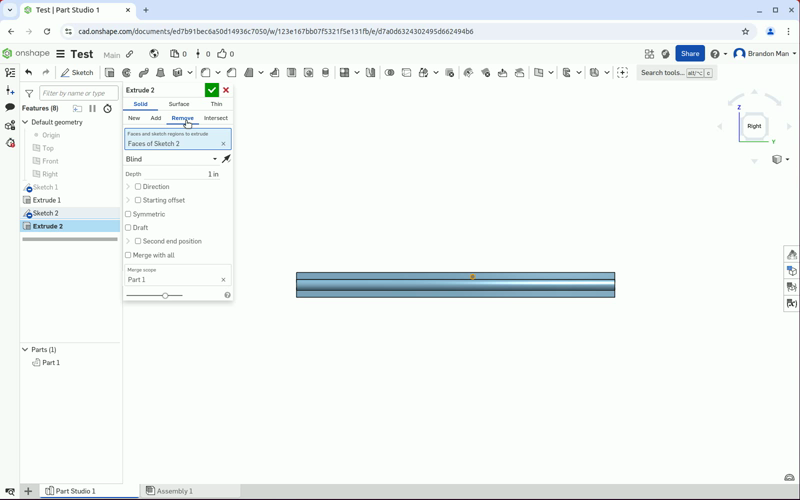
key(tab, 4)
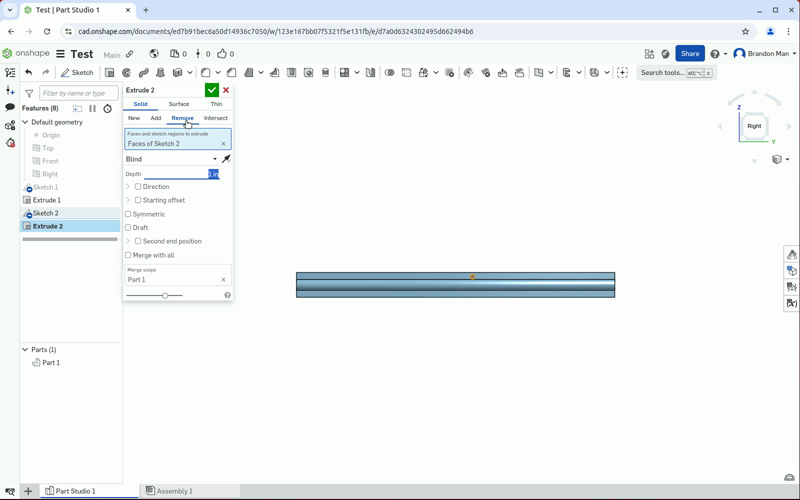
text(0.481)
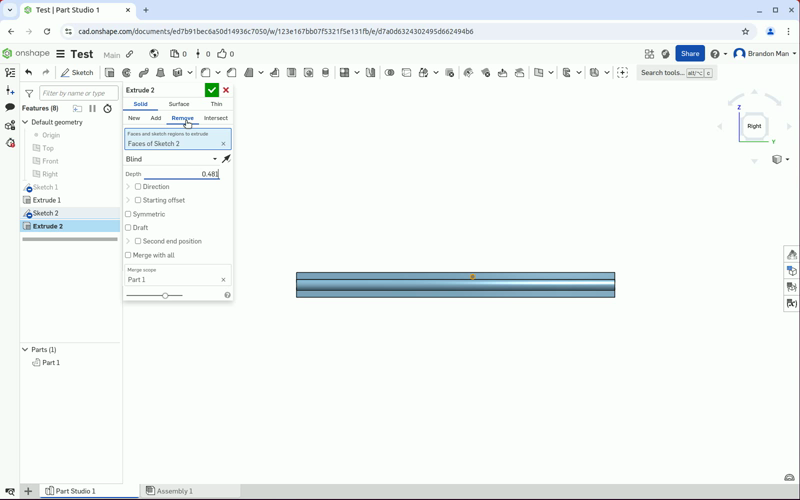
key(tab, 6)
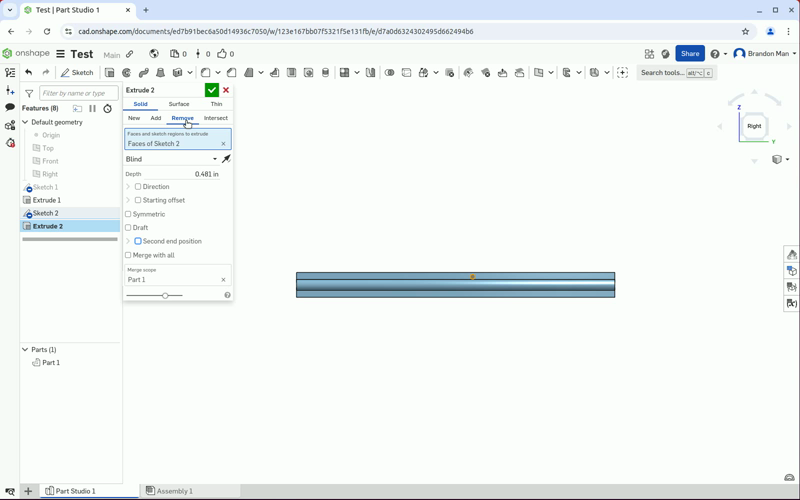
key(space)
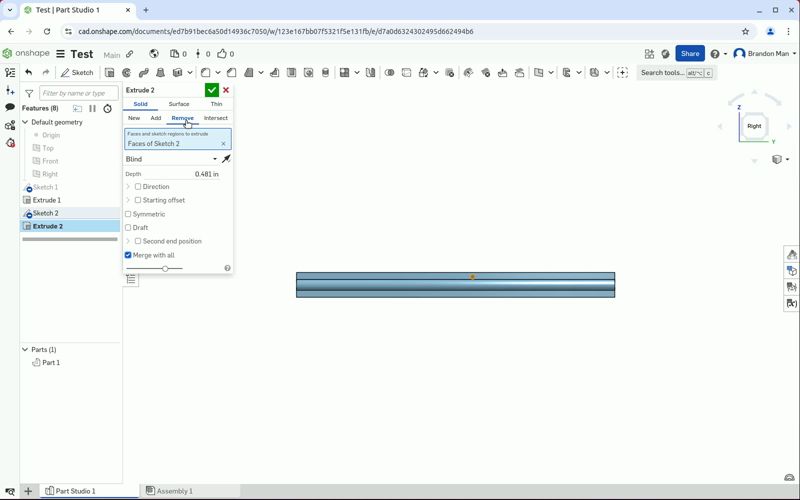
key(enter)
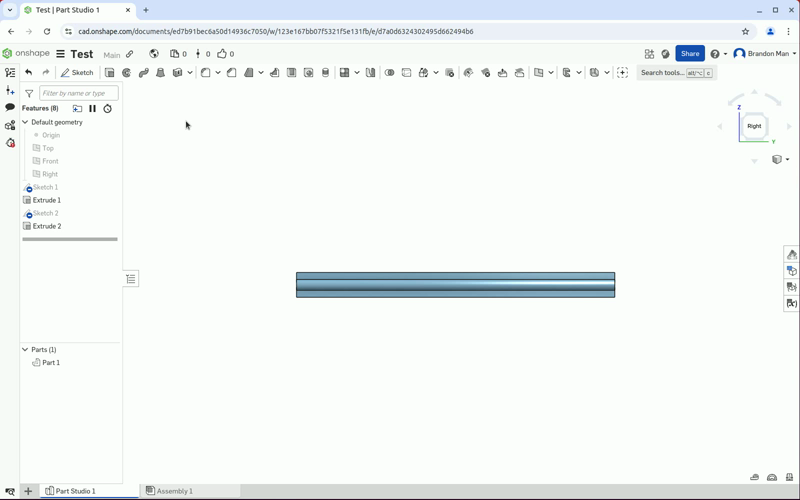
key(shift+h)
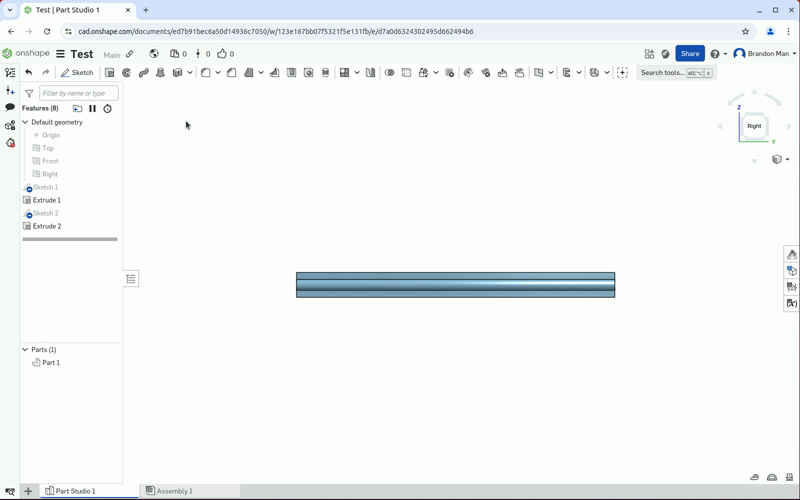
key(shift+h)
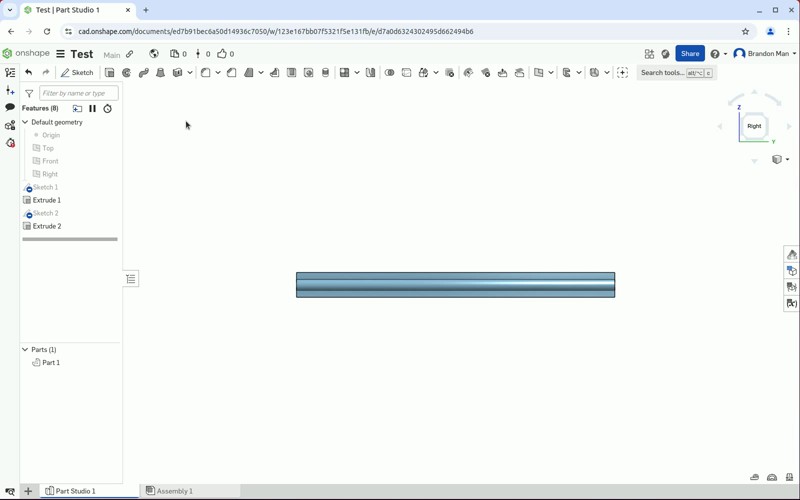
mouse_move(73, 189)
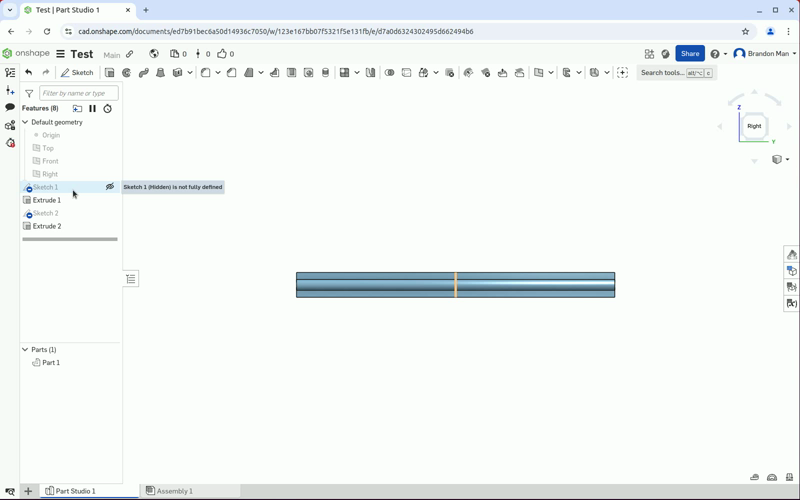
click(73, 189)
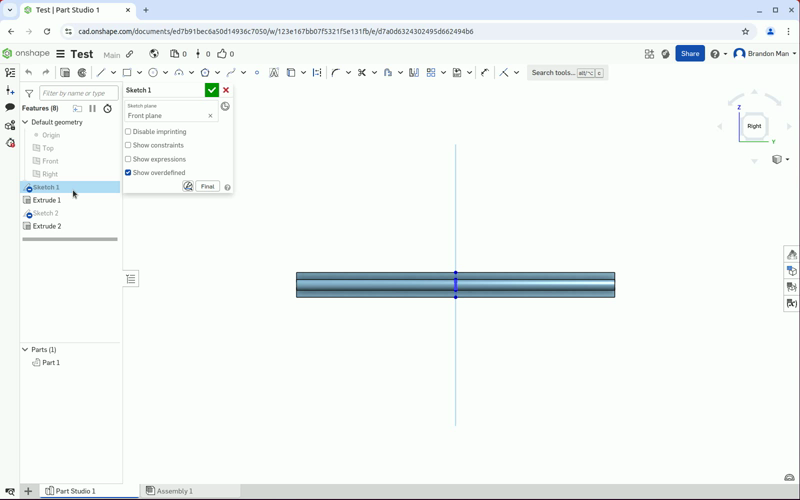
mouse_move(229, 92)
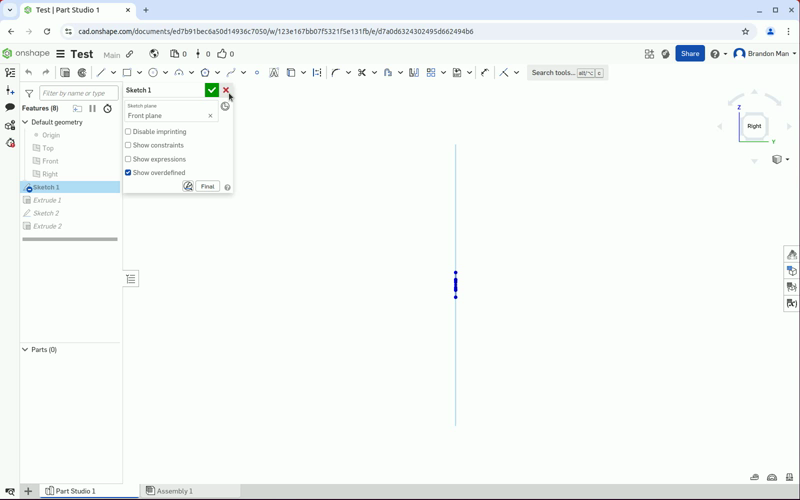
click(229, 92)
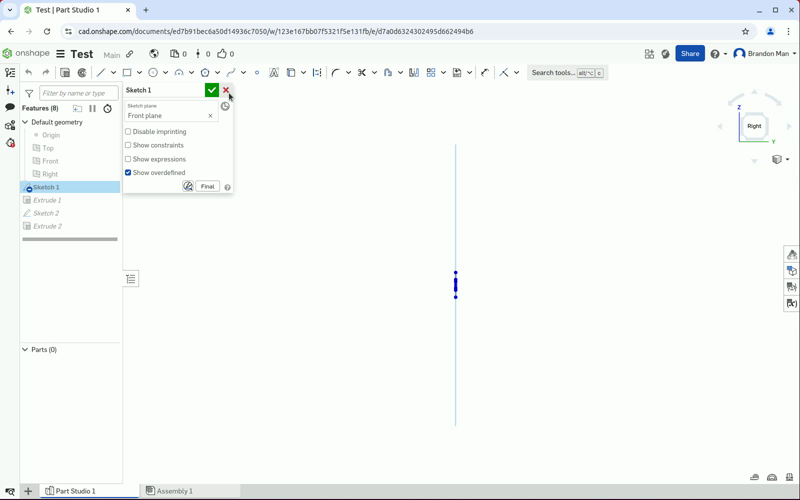
key(shift+s)
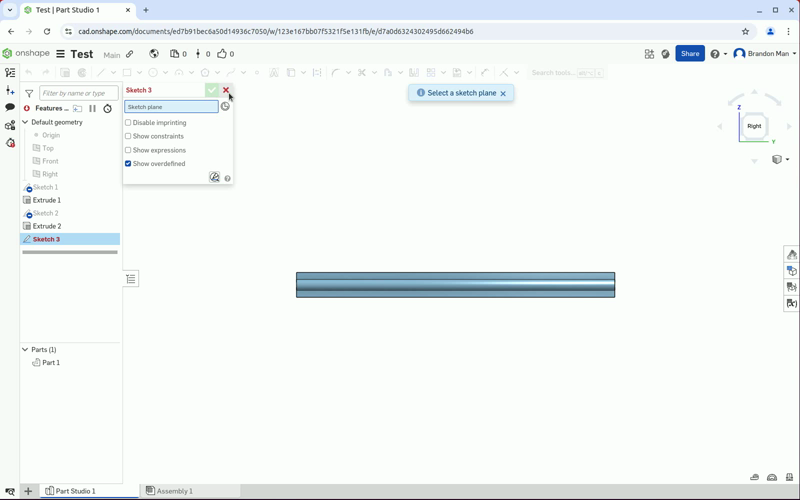
mouse_move(73, 176)
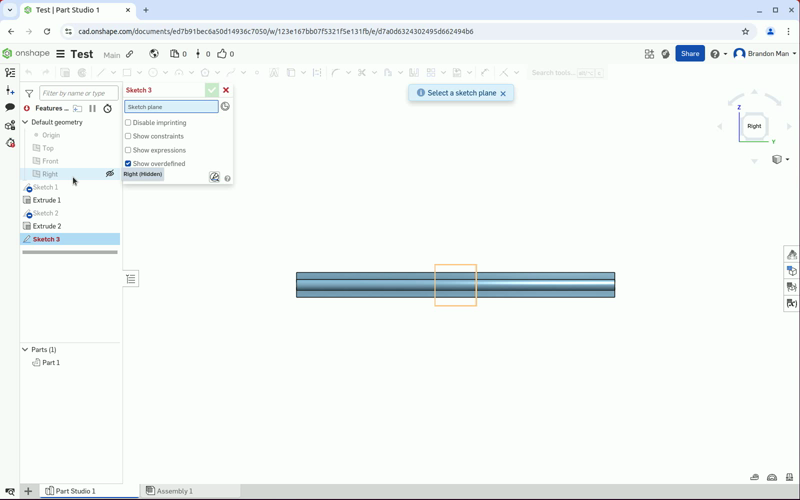
click(73, 176)
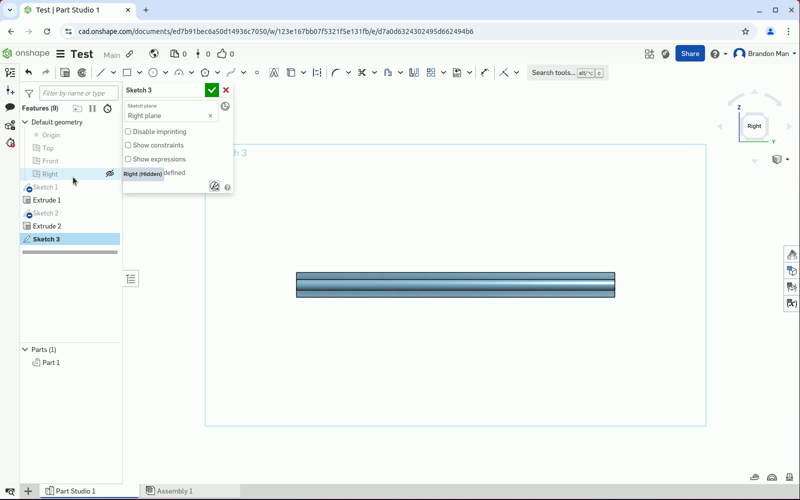
mouse_move(73, 352)
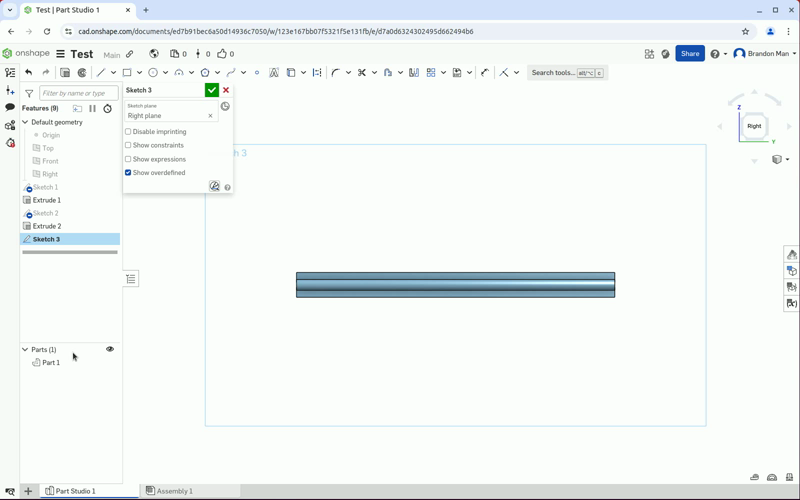
key(y)
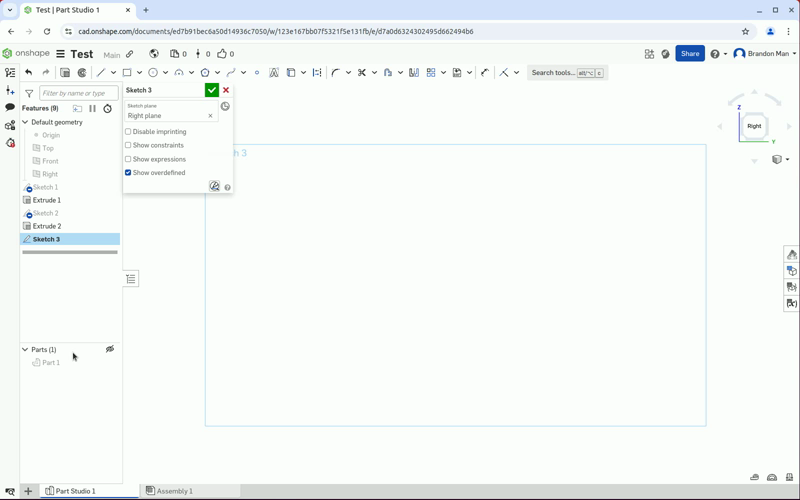
key(c)
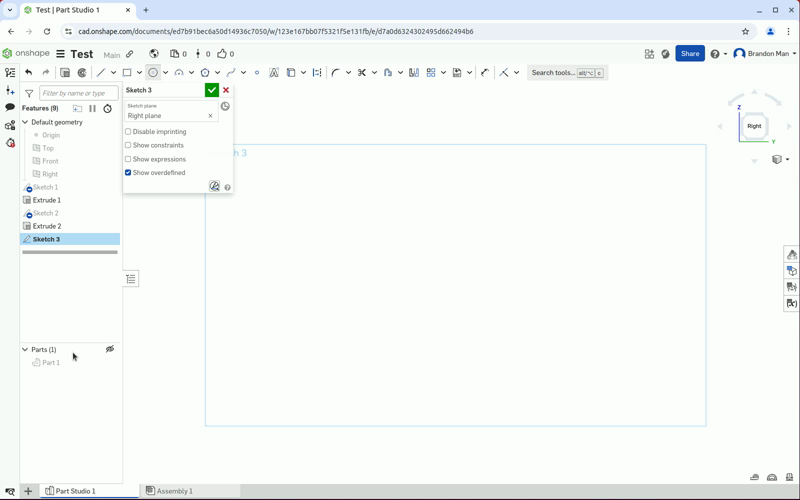
key_down(shift)
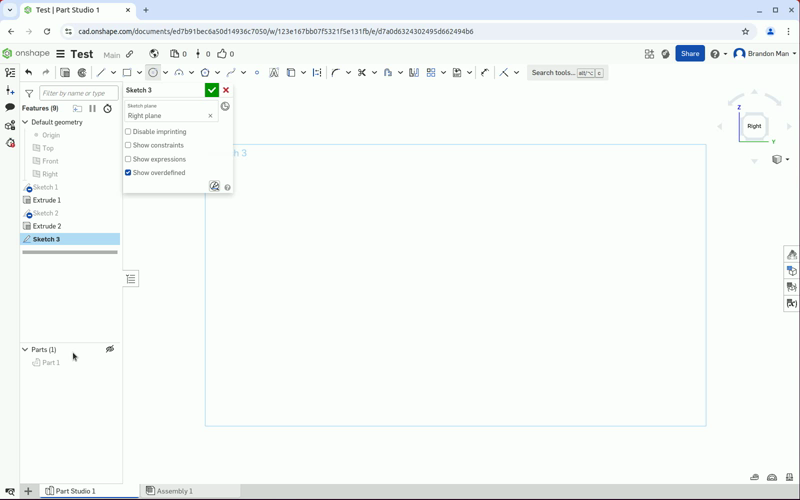
mouse_move(473, 288)
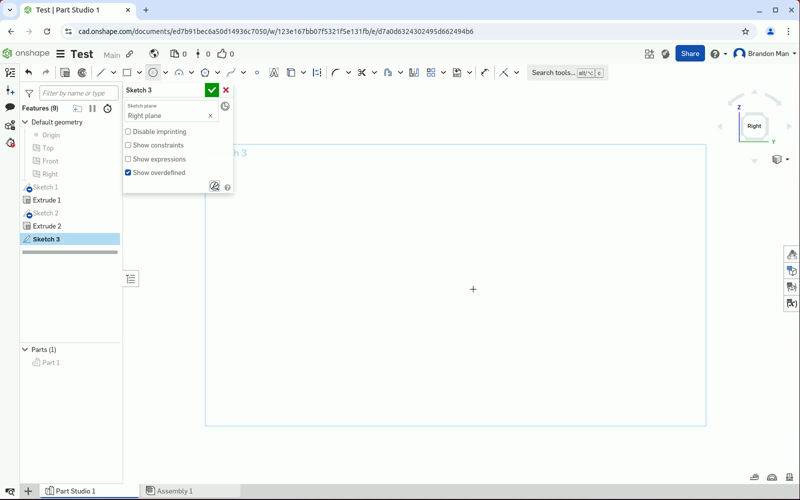
click(473, 288)
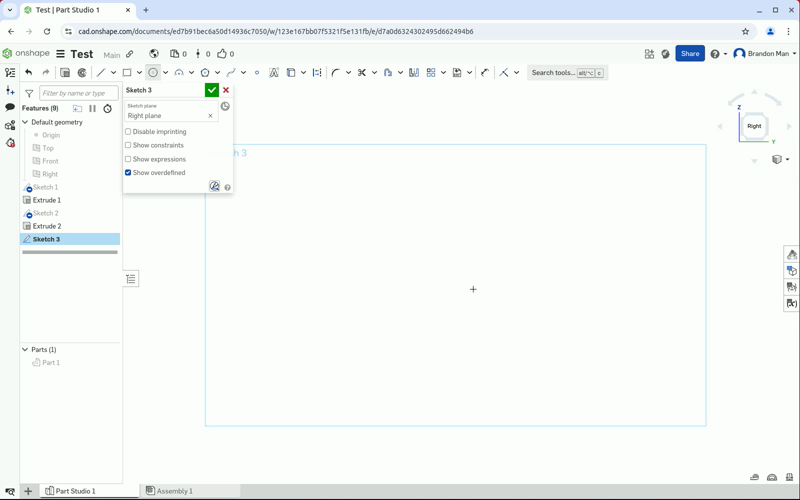
key_up(shift)
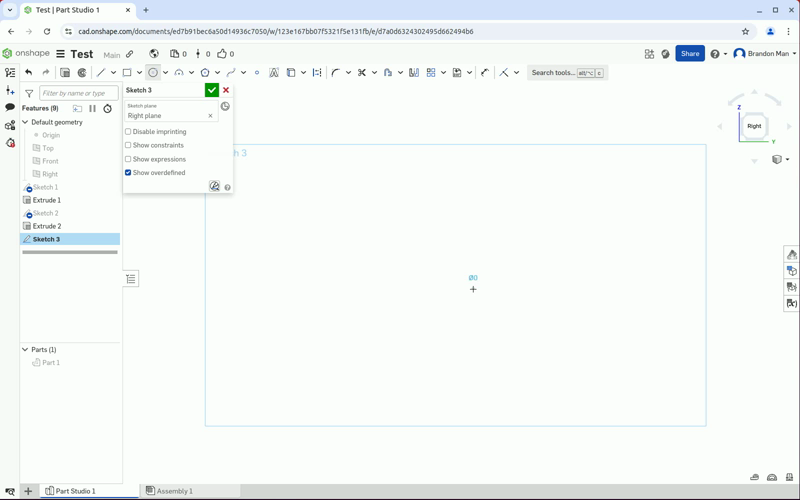
mouse_move(474, 288)
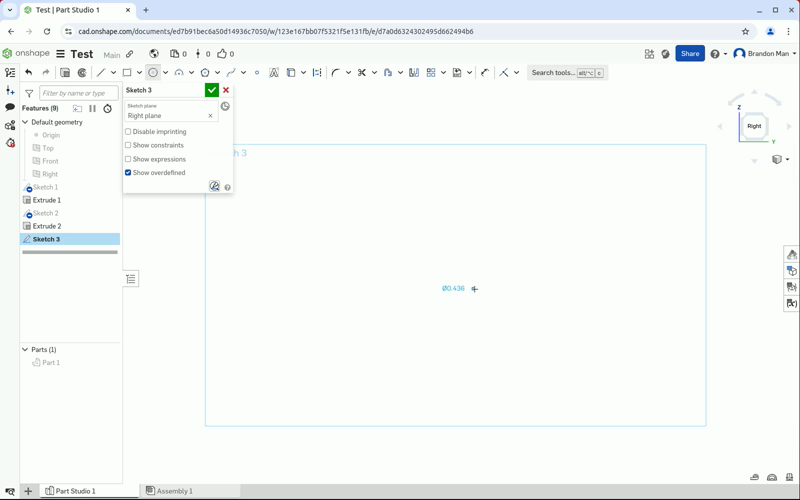
scroll(6)
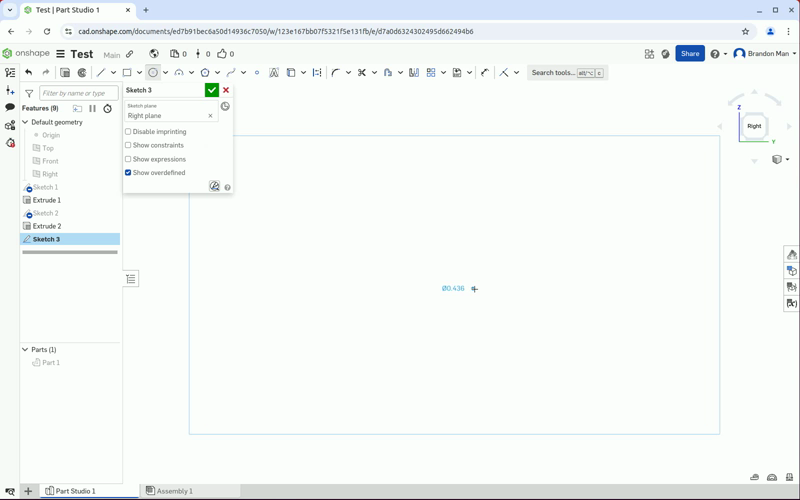
scroll(6)
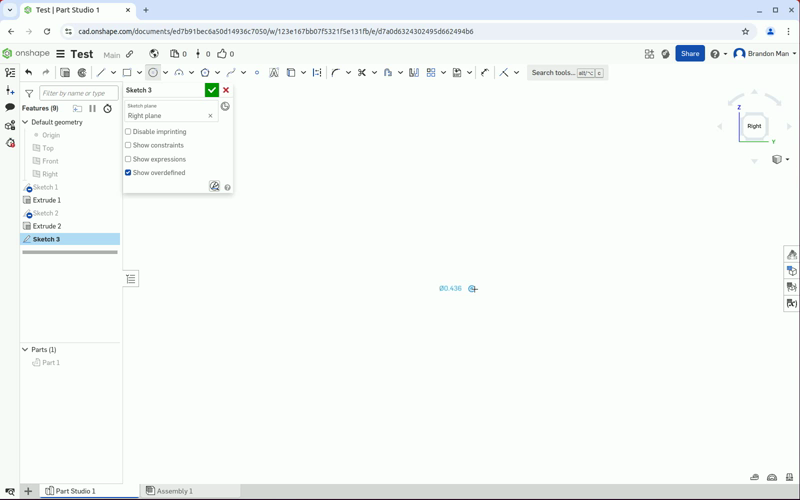
scroll(6)
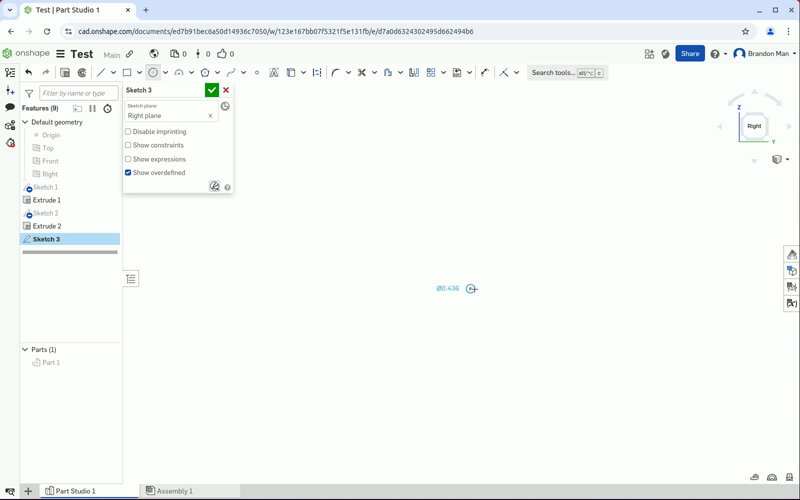
scroll(6)
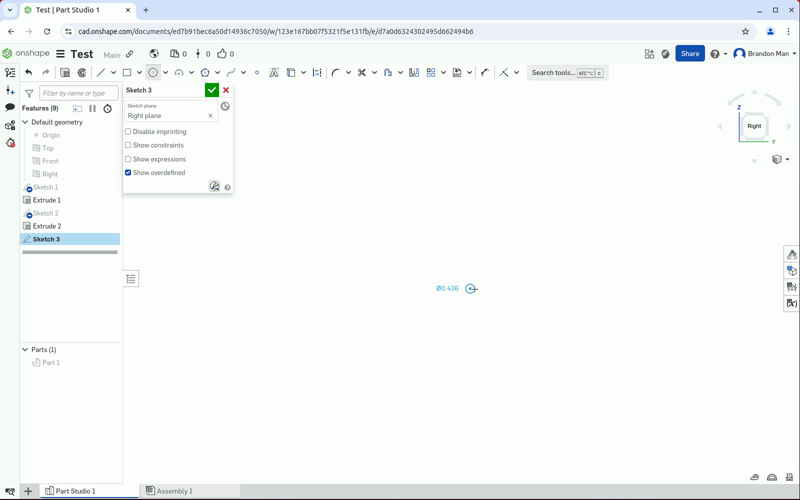
scroll(6)
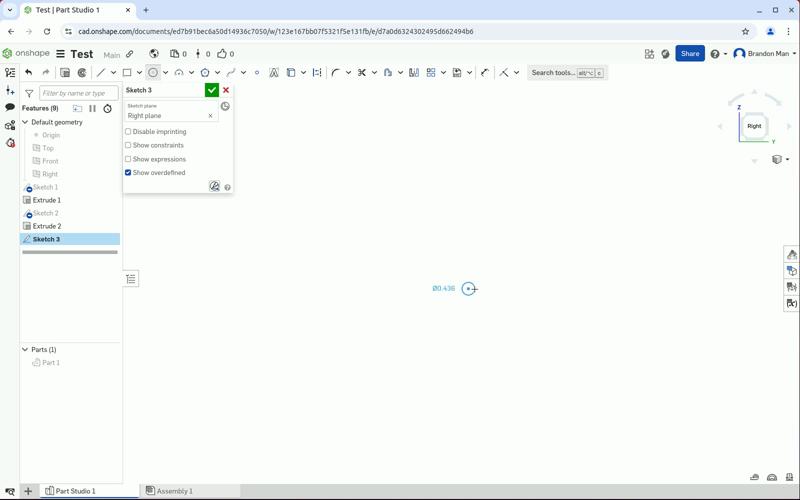
scroll(6)
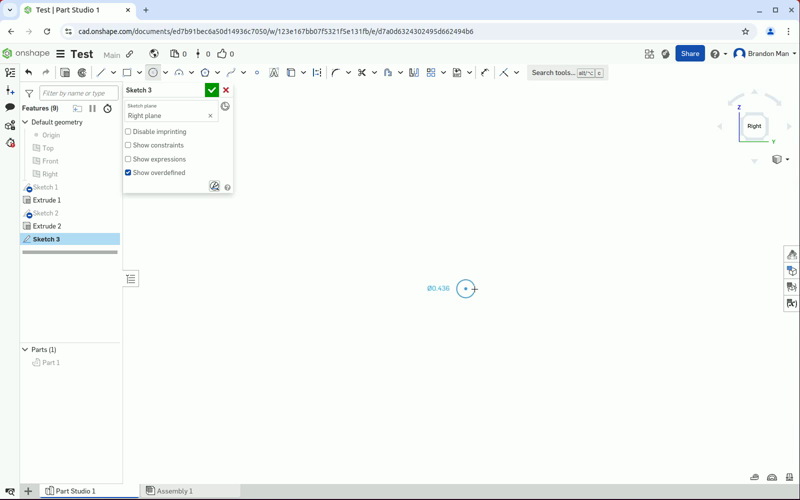
scroll(6)
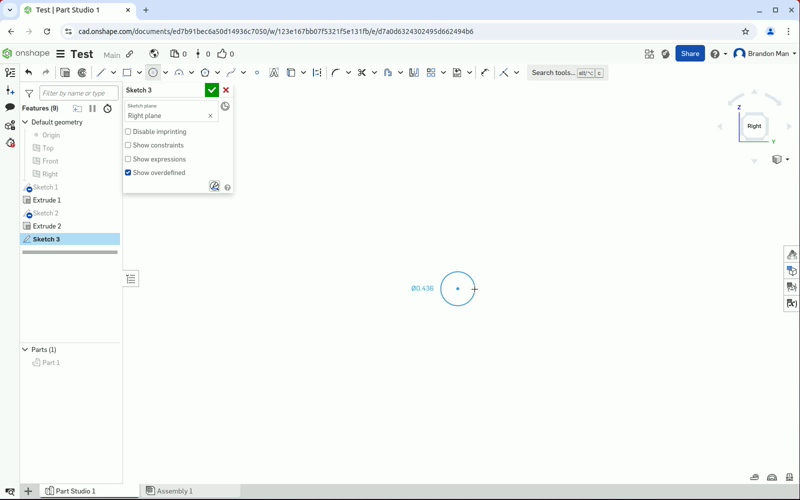
click(474, 288)
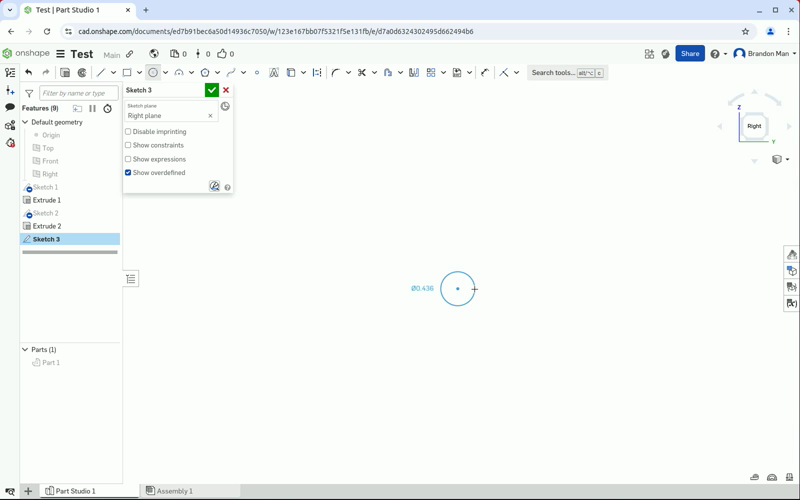
scroll(-6)
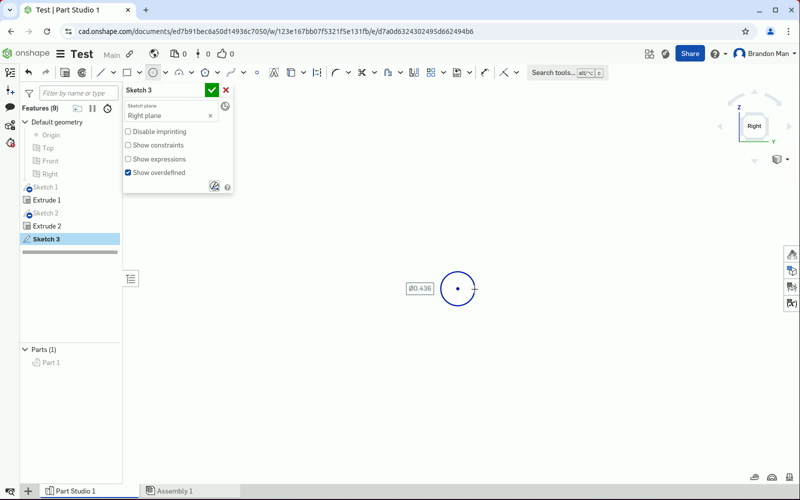
scroll(-6)
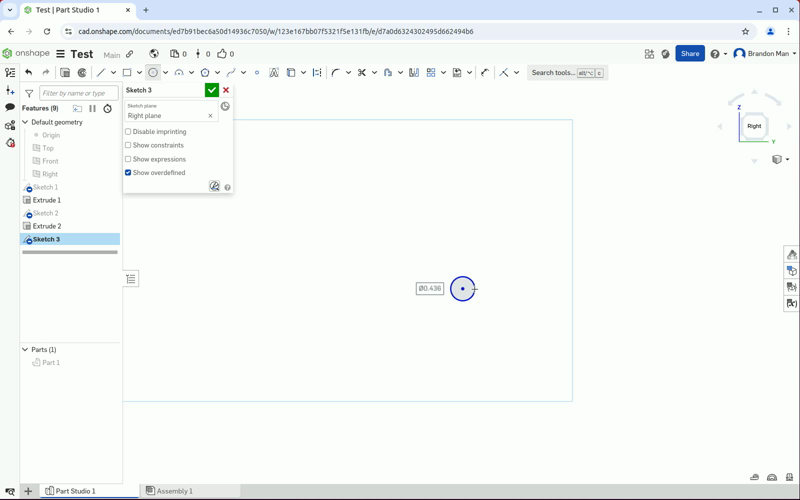
scroll(-6)
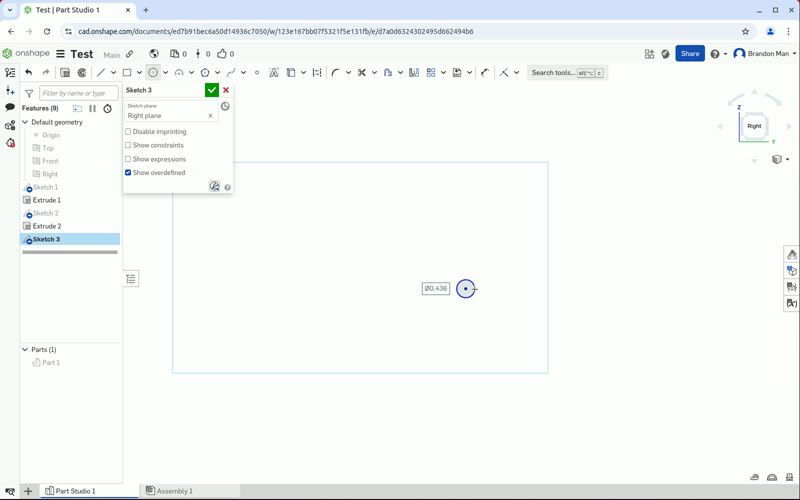
scroll(-6)
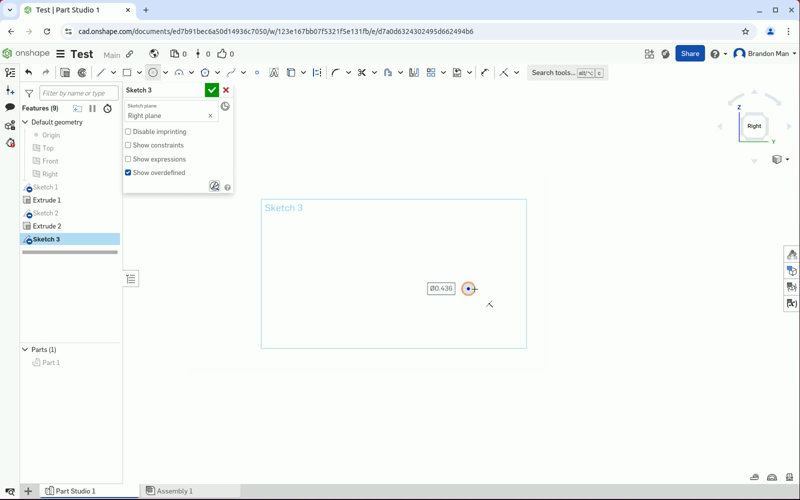
scroll(-6)
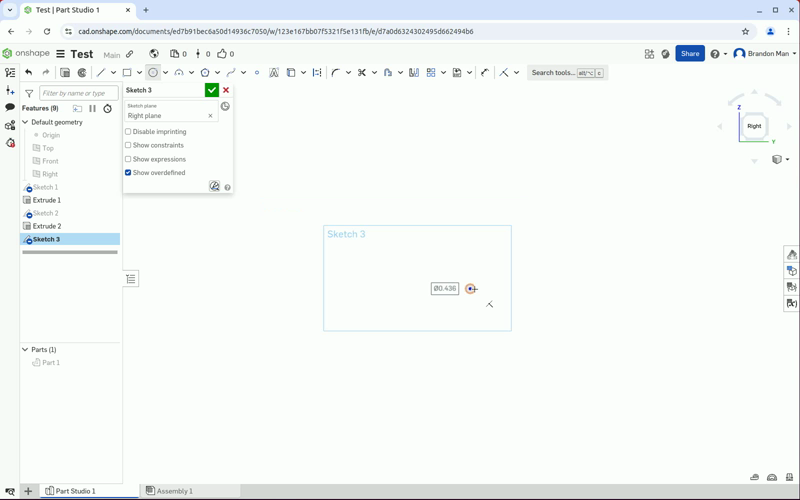
scroll(-6)
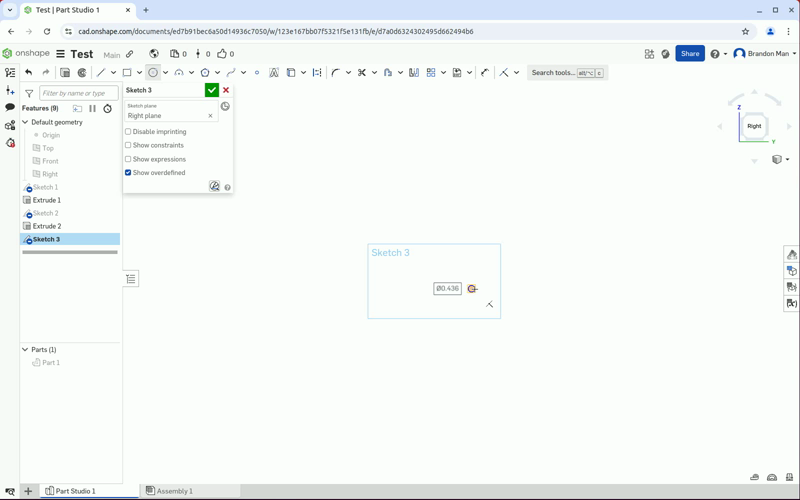
scroll(-6)
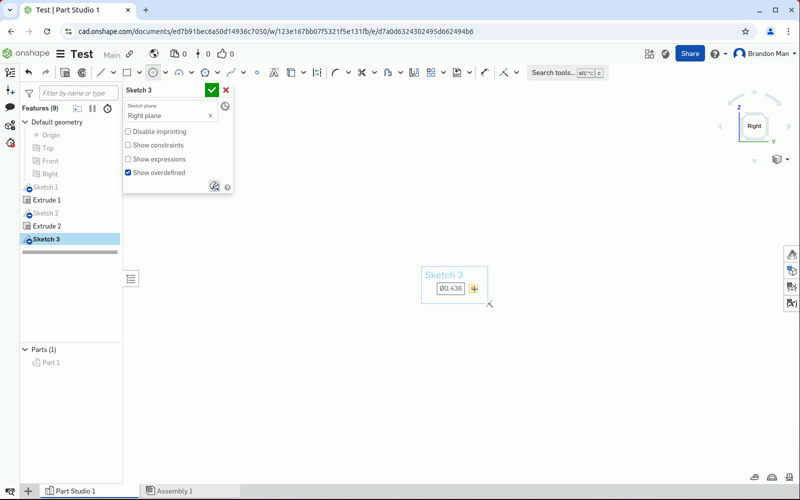
key(esc)
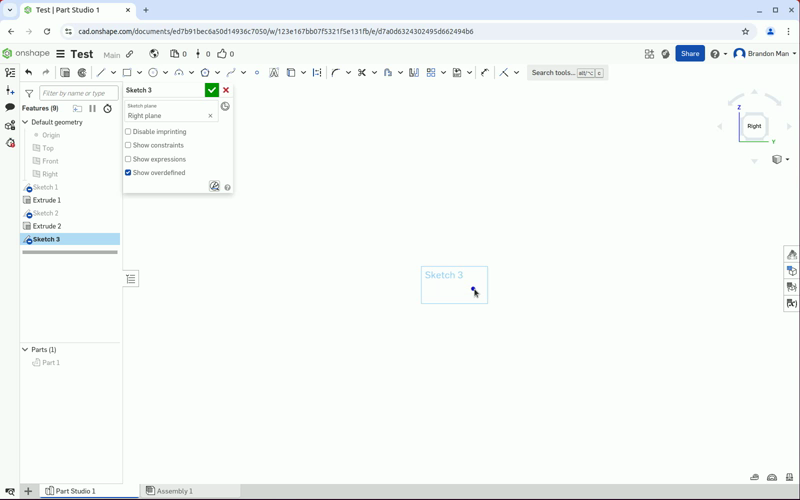
mouse_move(472, 290)
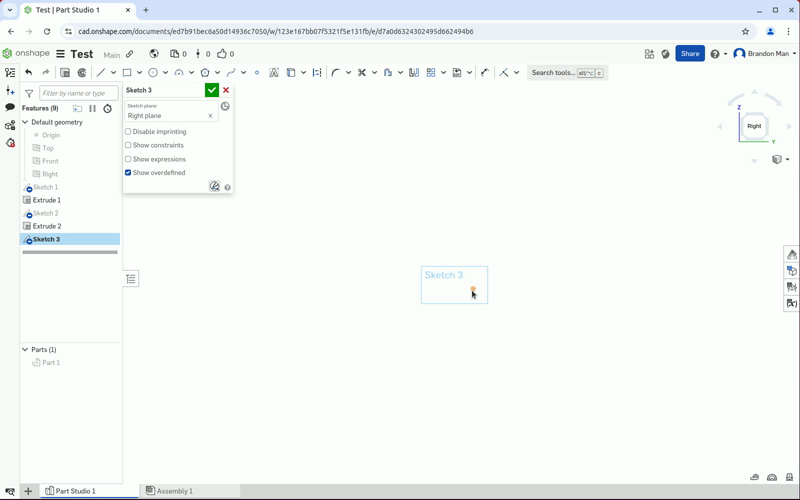
scroll(6)
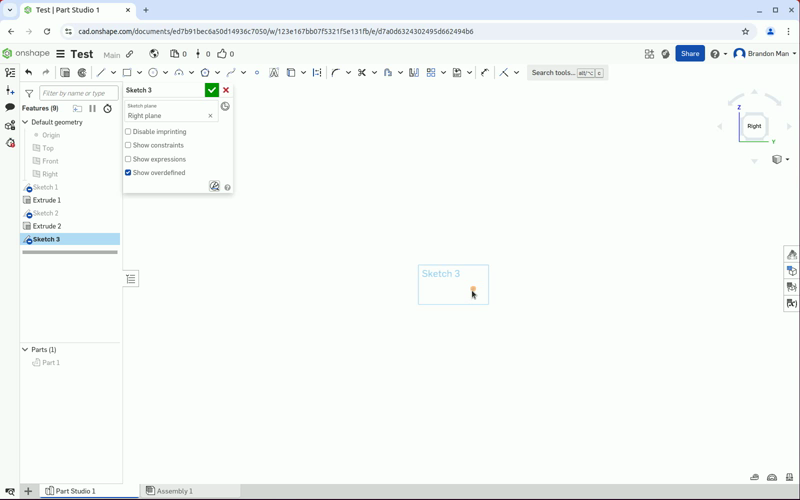
scroll(6)
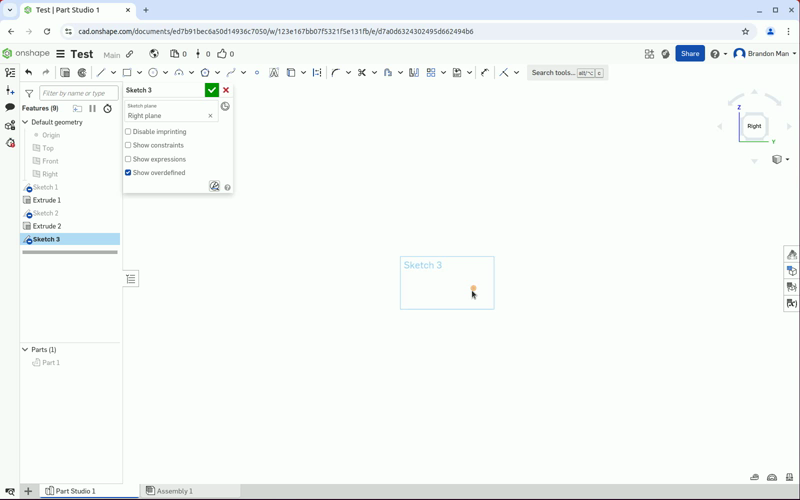
scroll(6)
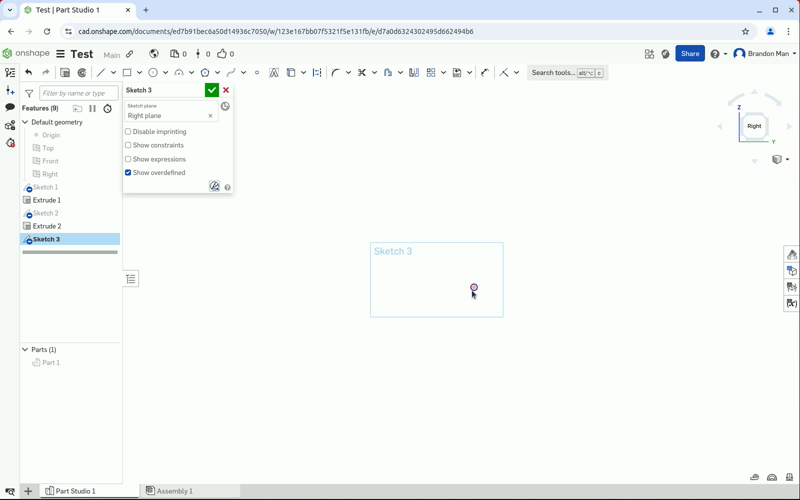
scroll(6)
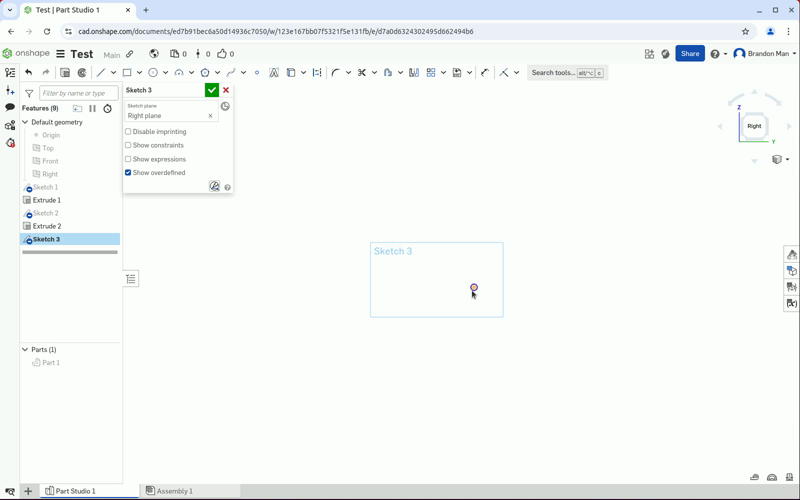
scroll(6)
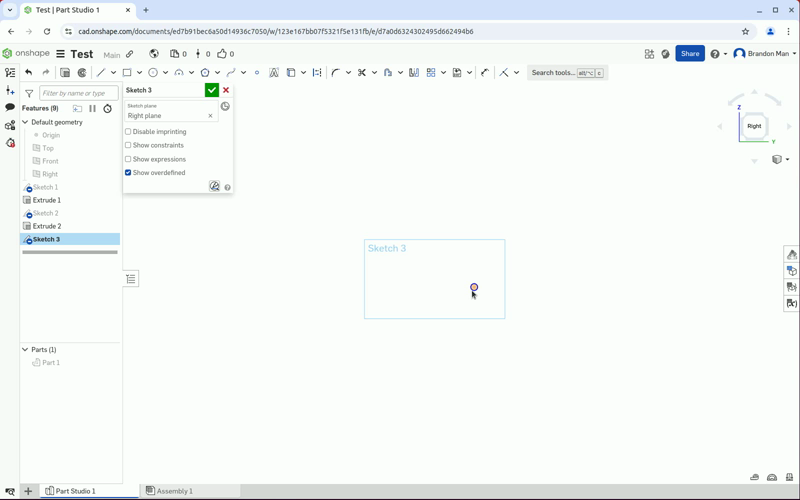
scroll(6)
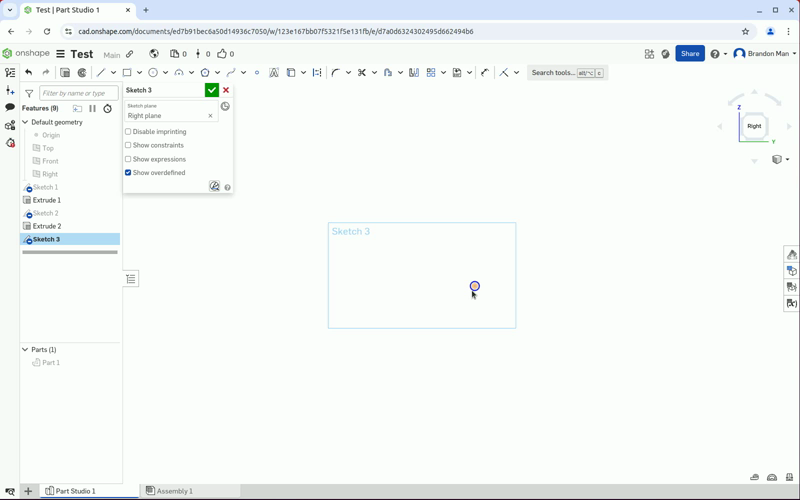
scroll(6)
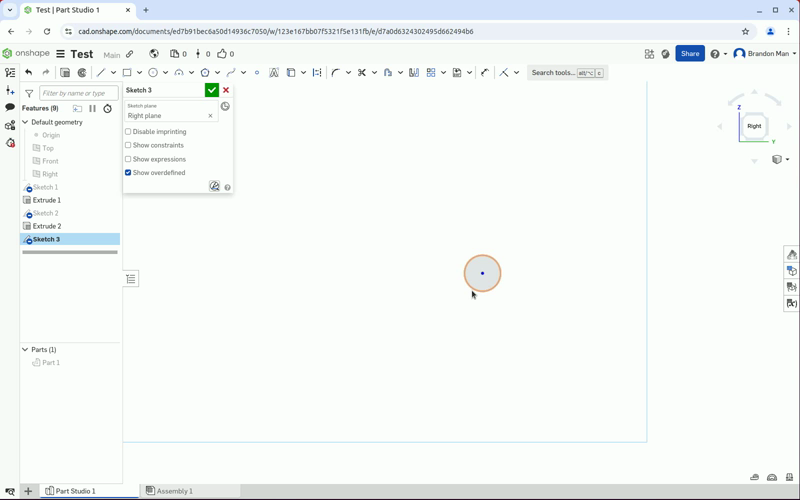
click(472, 290)
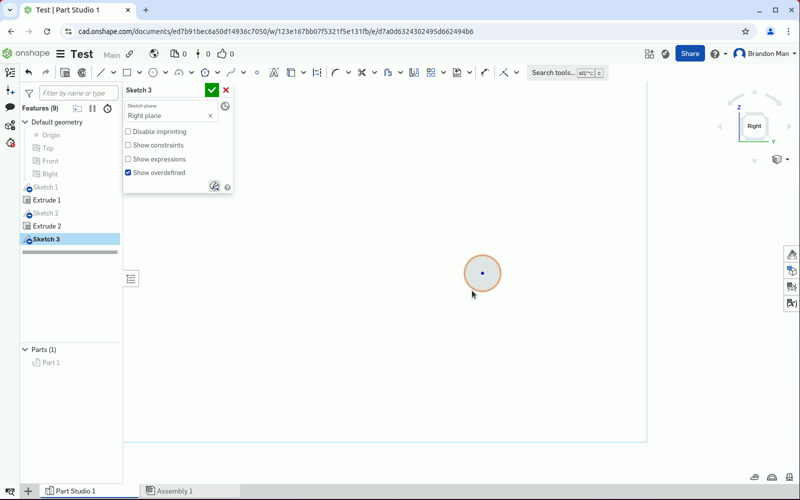
scroll(-6)
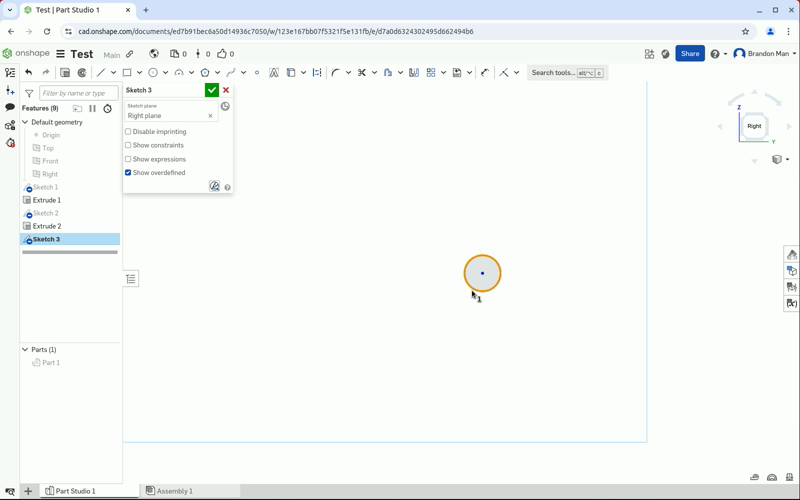
scroll(-6)
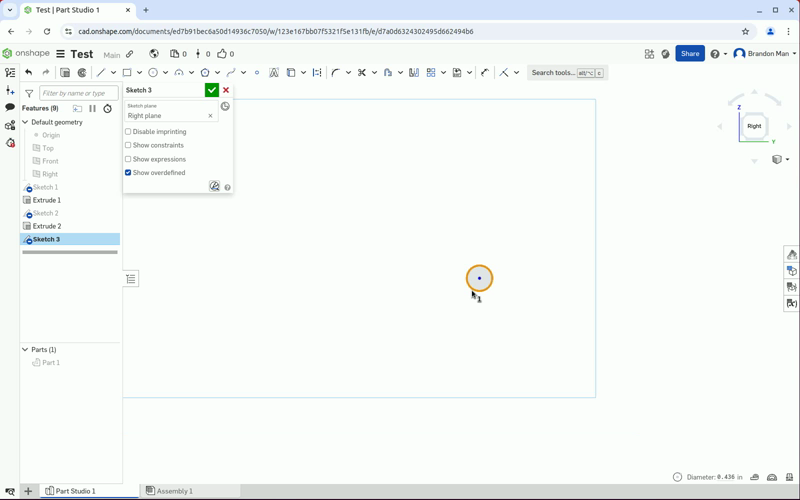
scroll(-6)
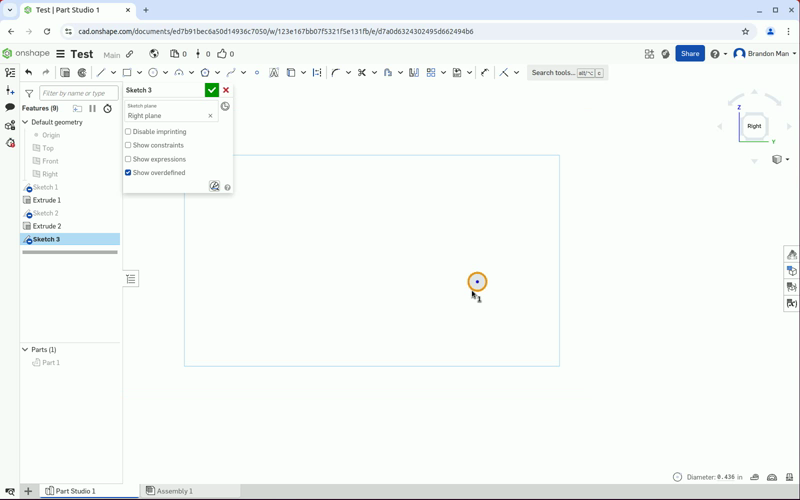
scroll(-6)
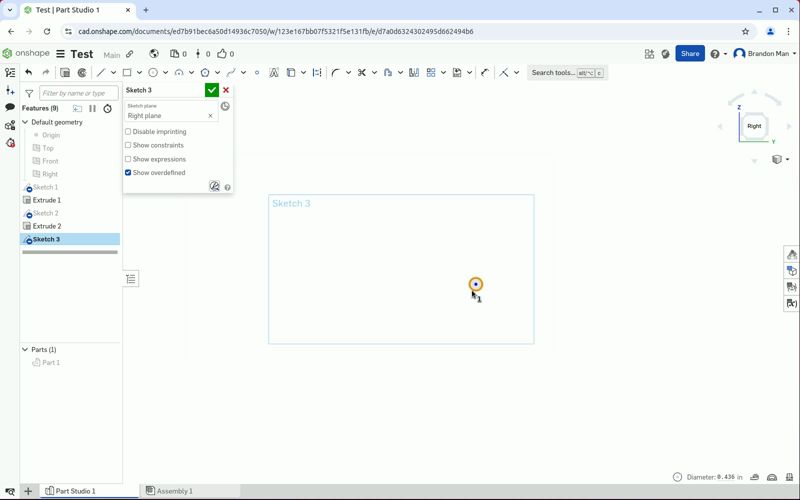
scroll(-6)
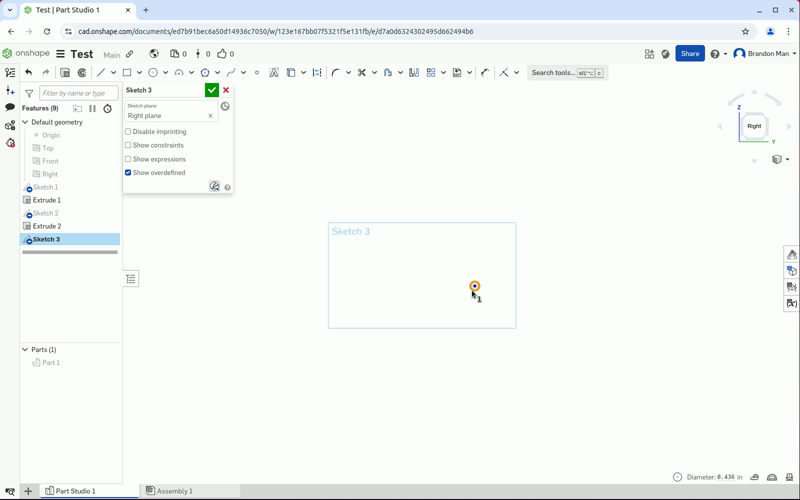
scroll(-6)
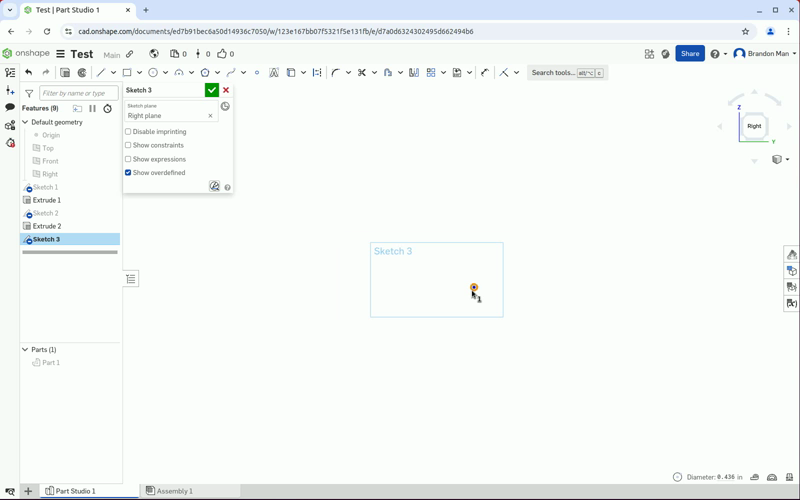
scroll(-6)
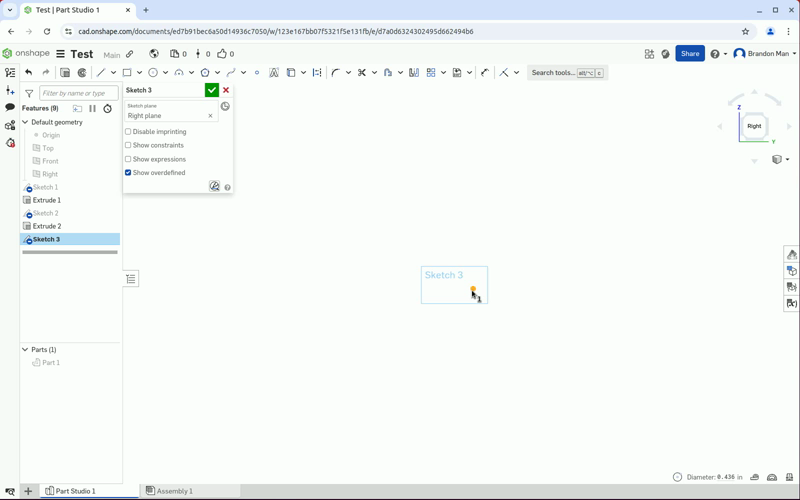
mouse_move(73, 352)
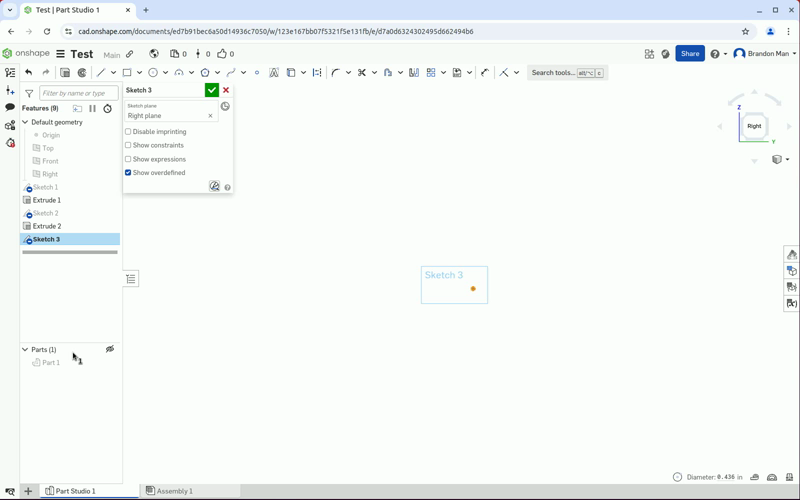
key(shift+y)
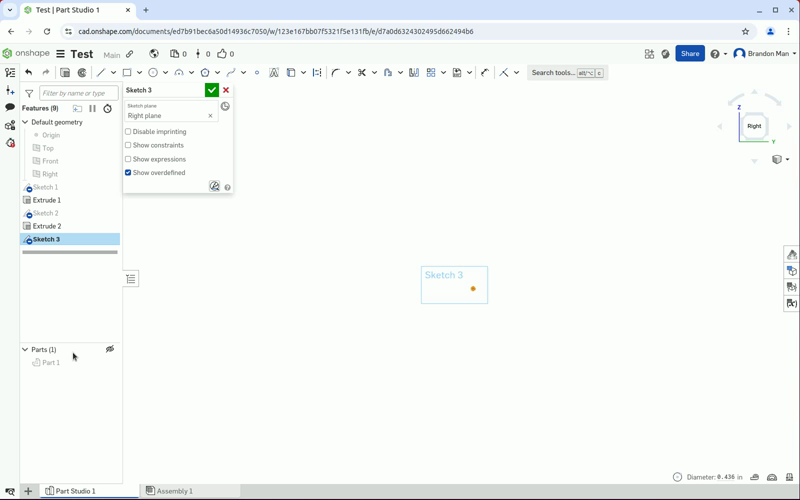
key(shift+e)
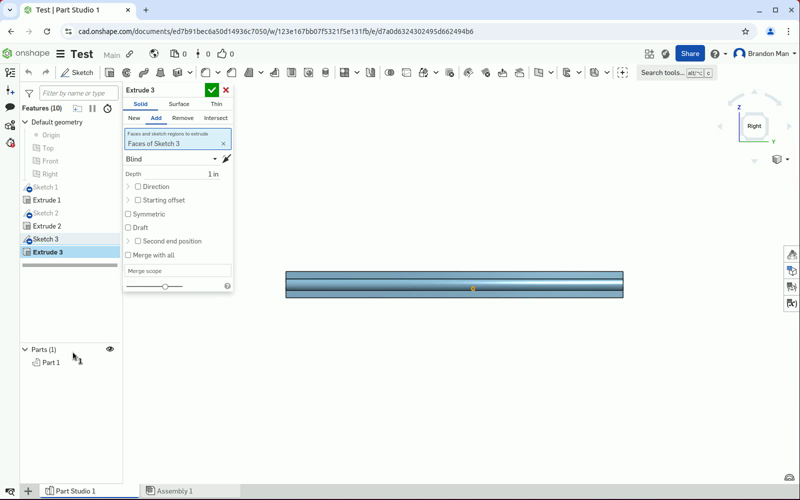
mouse_move(143, 106)
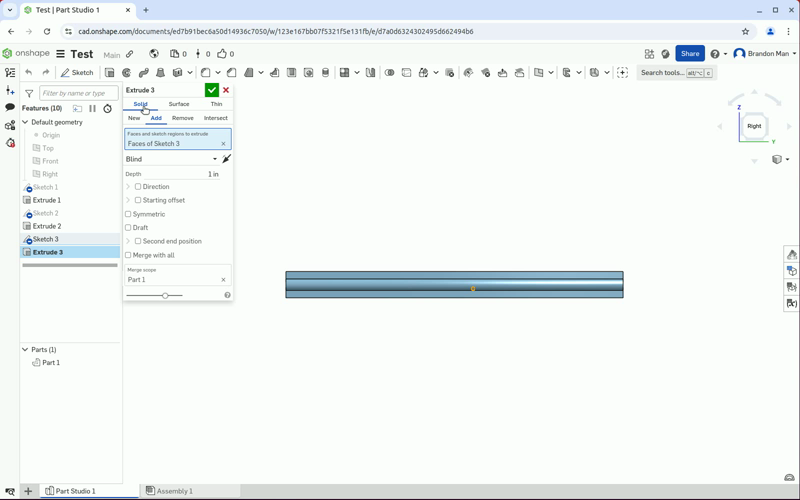
click(143, 106)
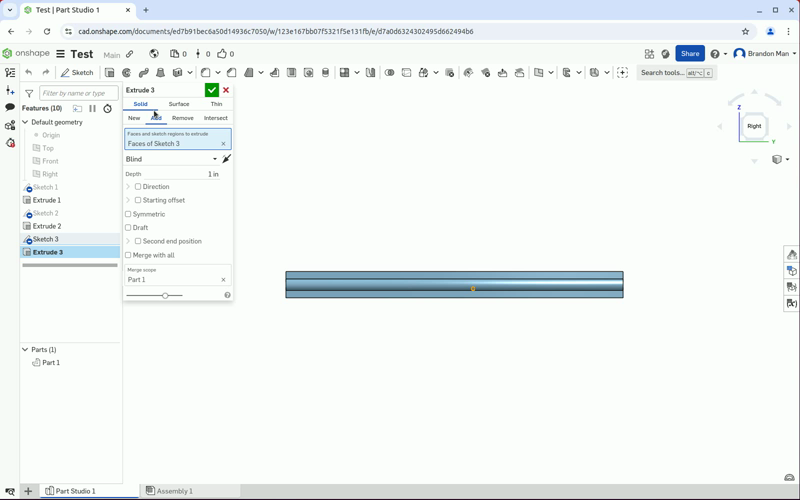
mouse_move(186, 120)
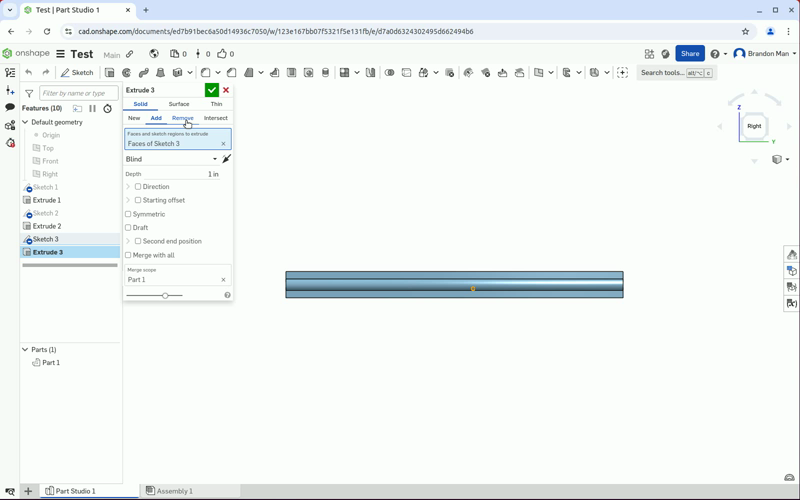
click(186, 120)
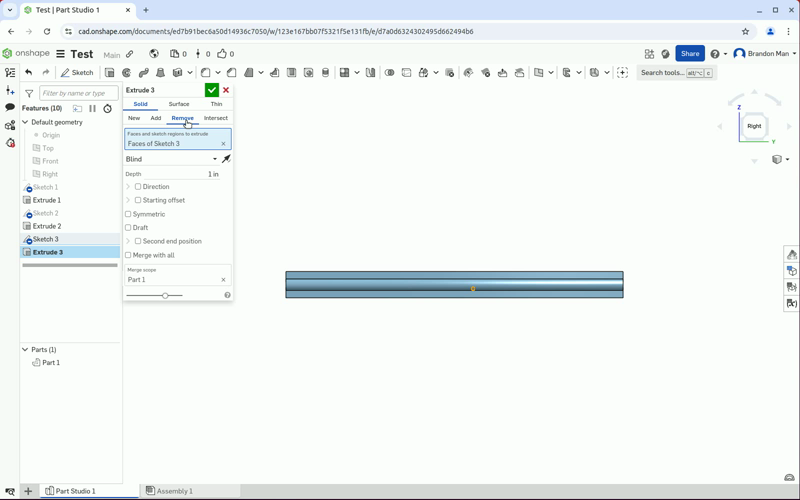
key(tab, 4)
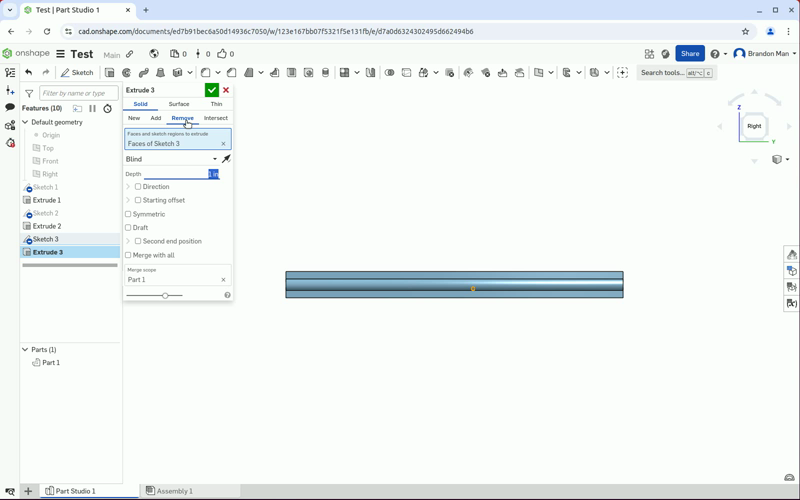
text(0.481)
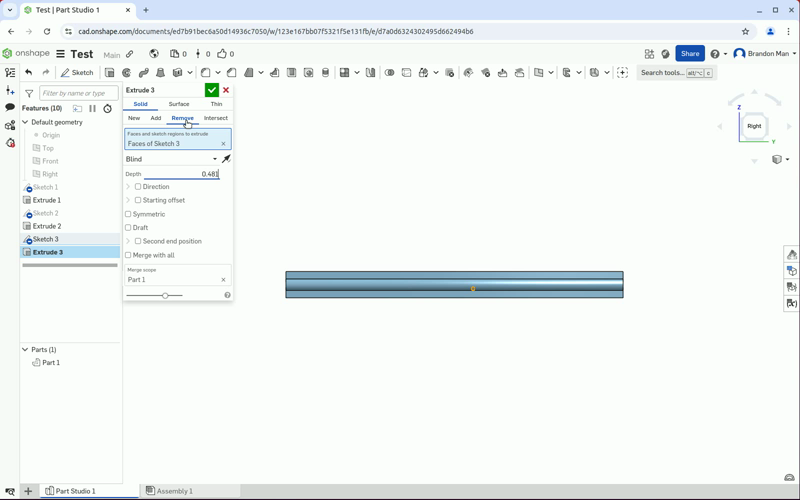
key(tab, 6)
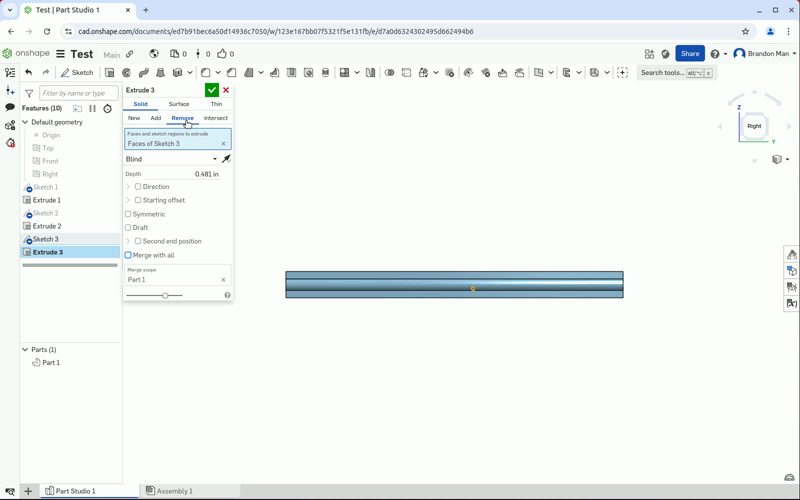
key(space)
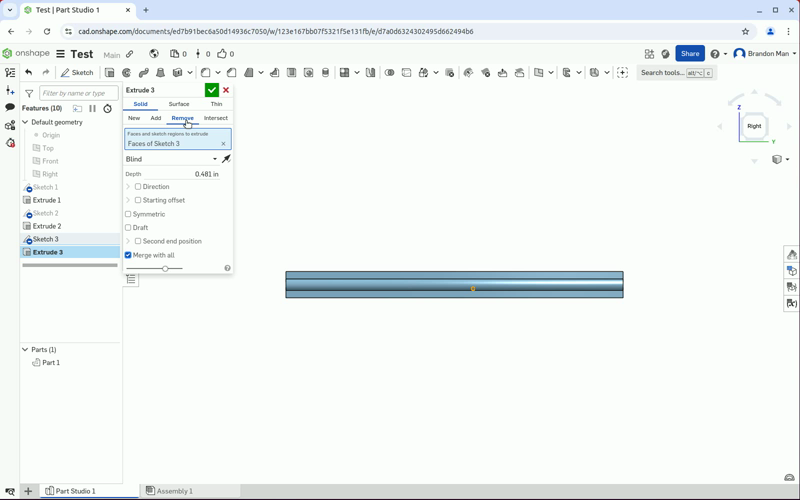
key(enter)
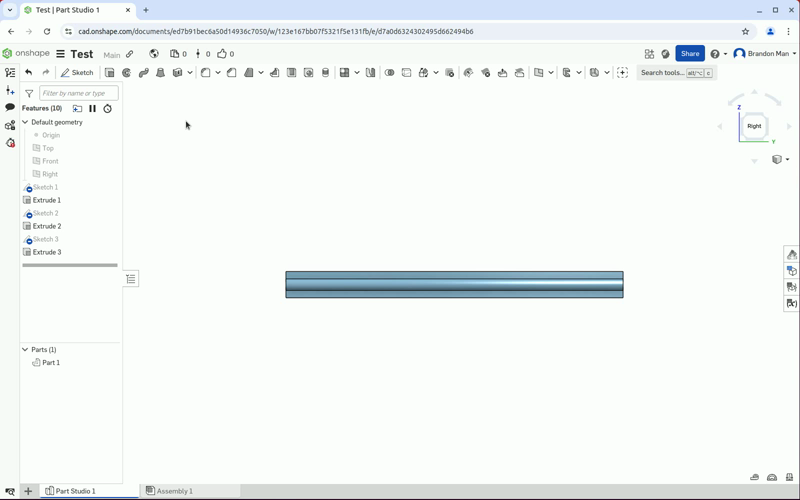
key(shift+h)
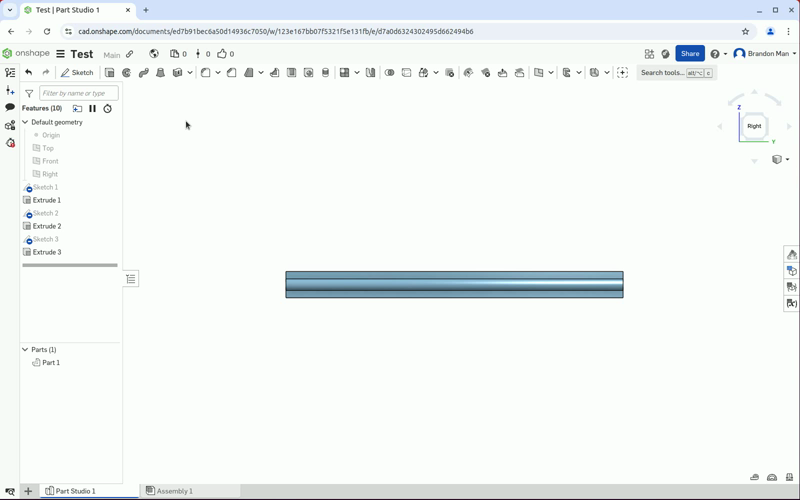
key(shift+h)
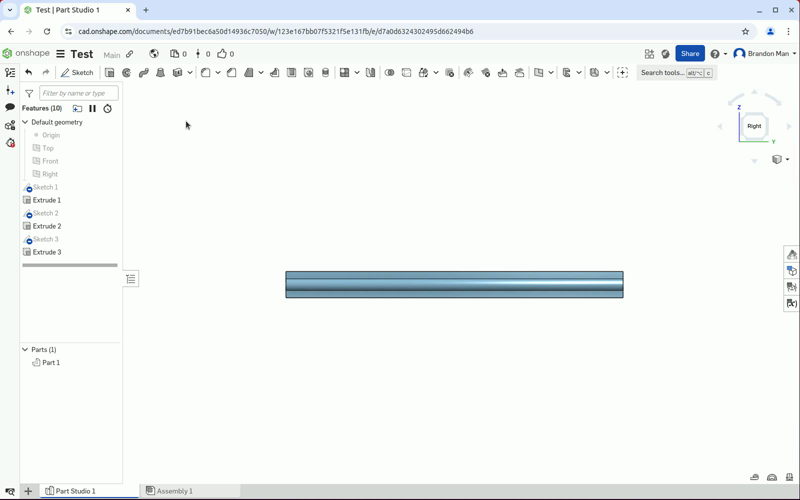
mouse_move(73, 189)
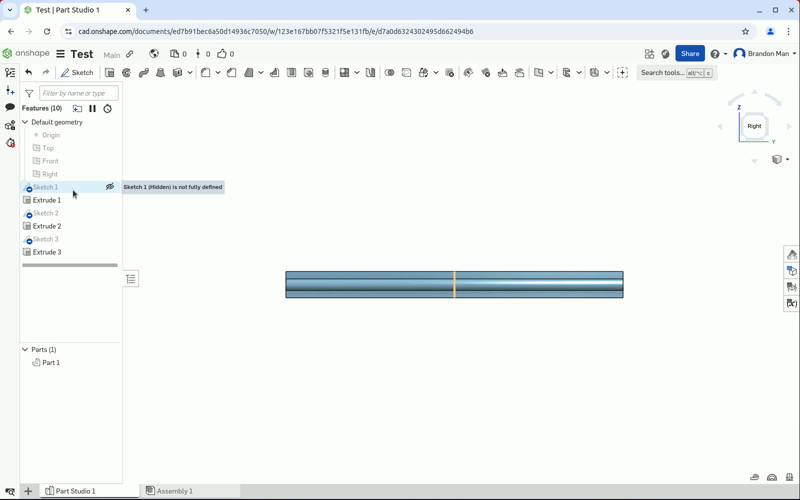
click(73, 189)
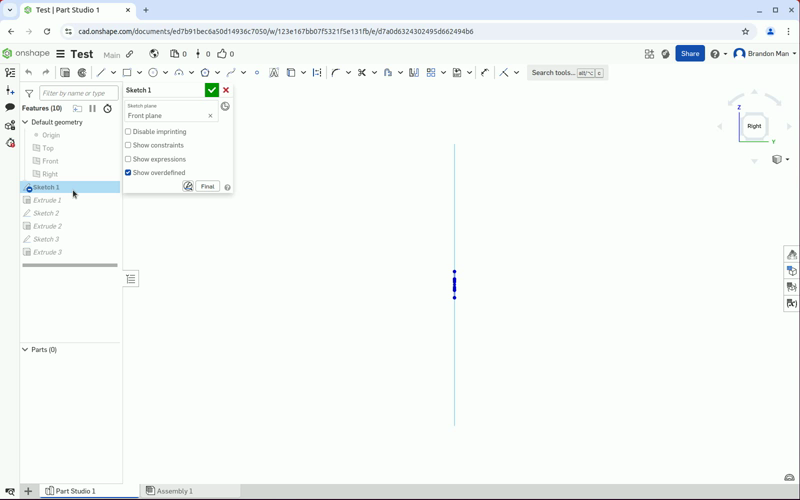
mouse_move(229, 92)
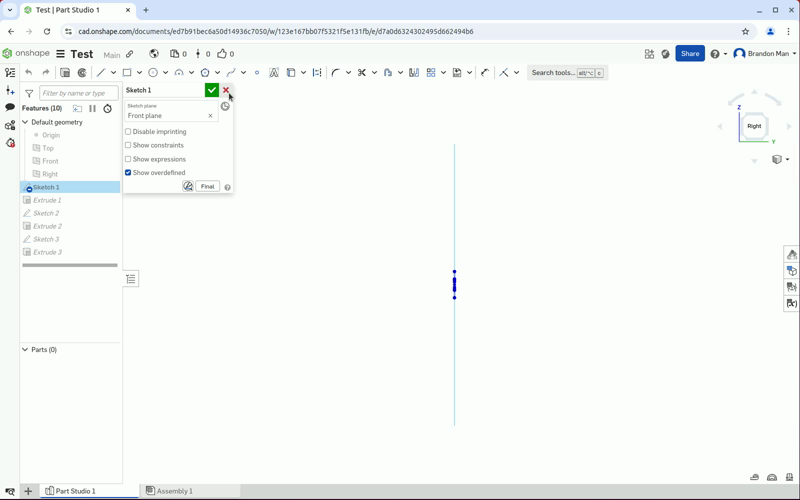
click(229, 92)
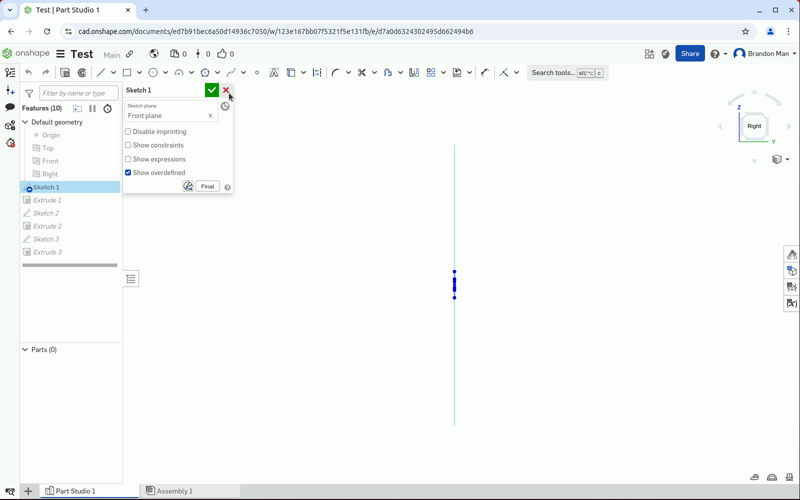
key(shift+s)
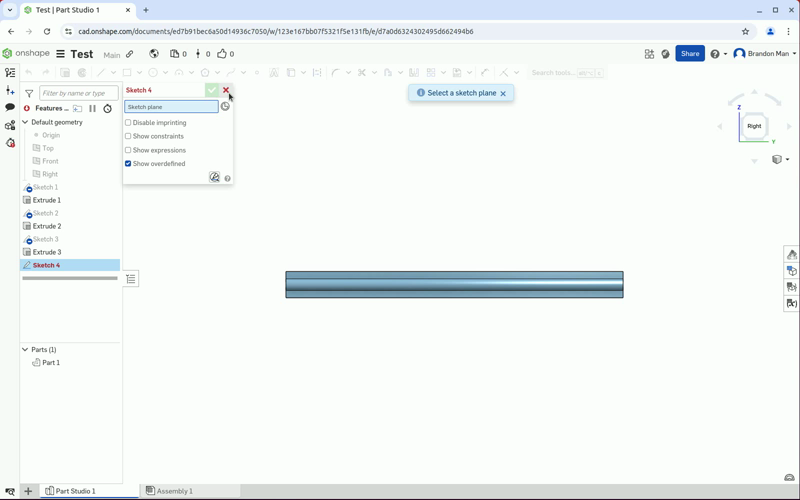
mouse_move(73, 176)
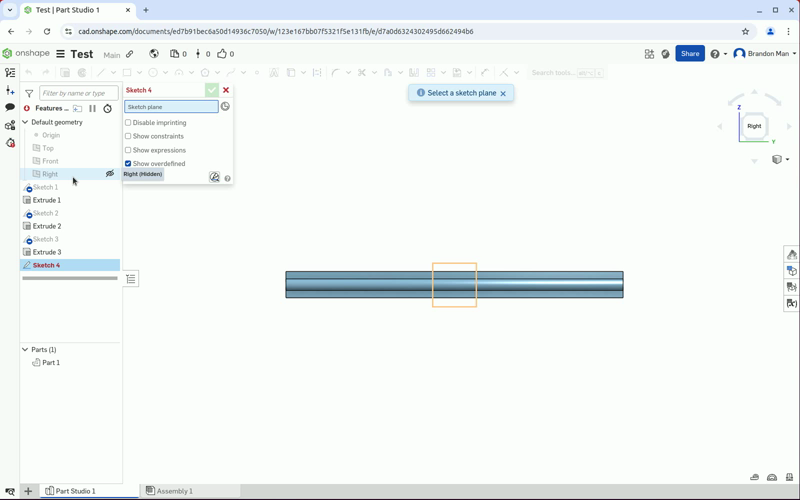
click(73, 176)
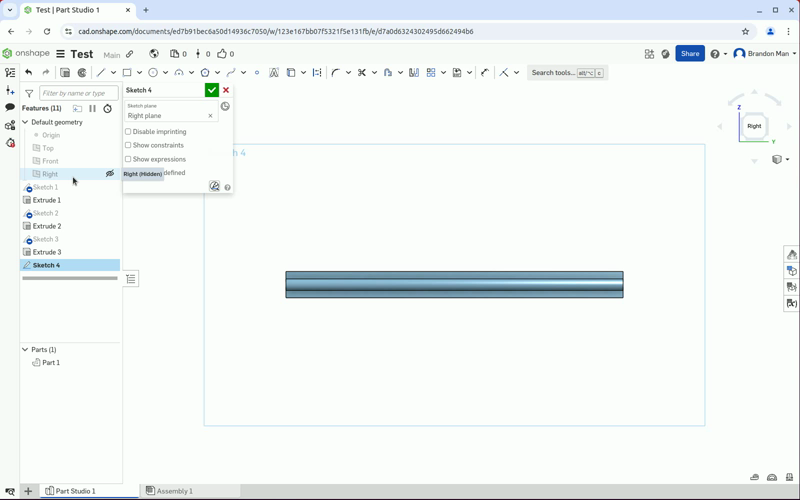
mouse_move(73, 352)
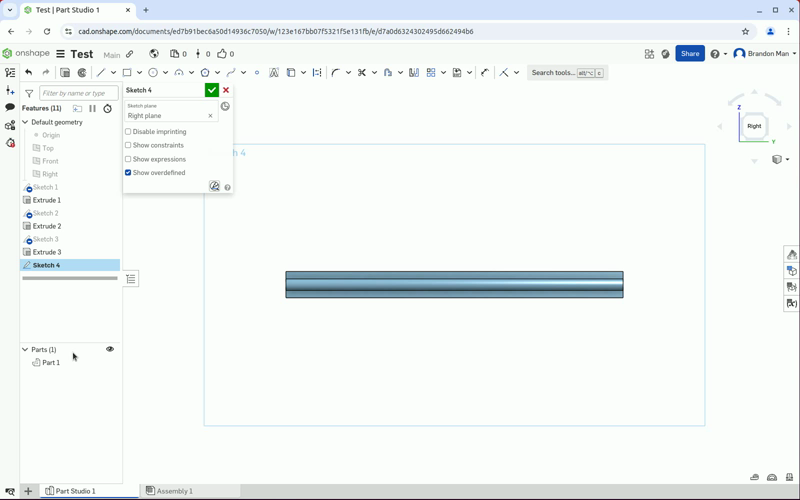
key(y)
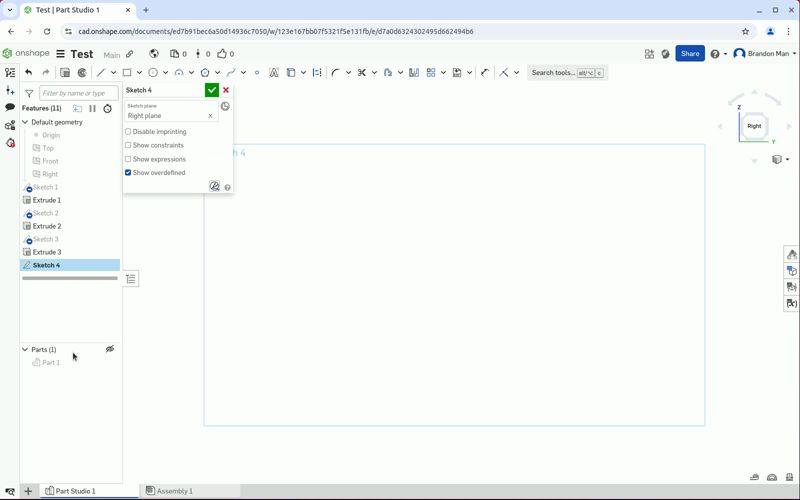
key(c)
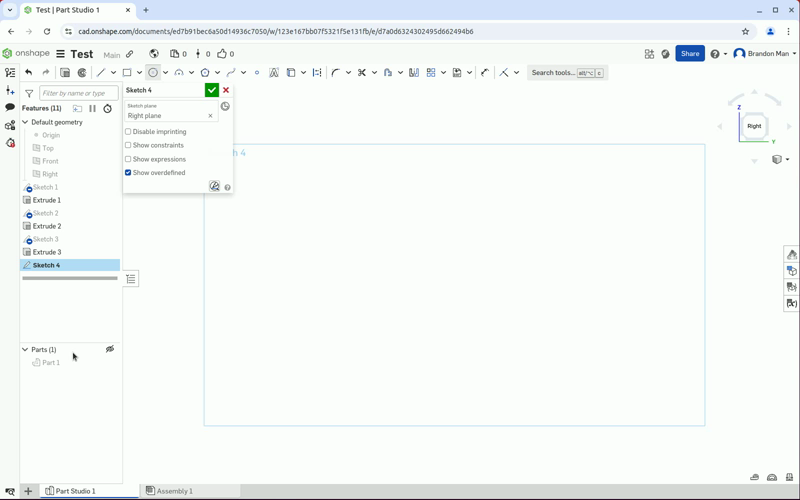
key_down(shift)
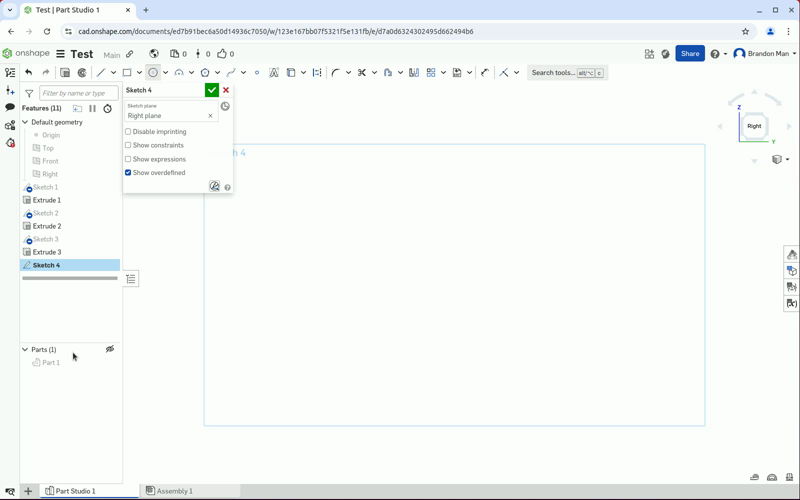
mouse_move(450, 288)
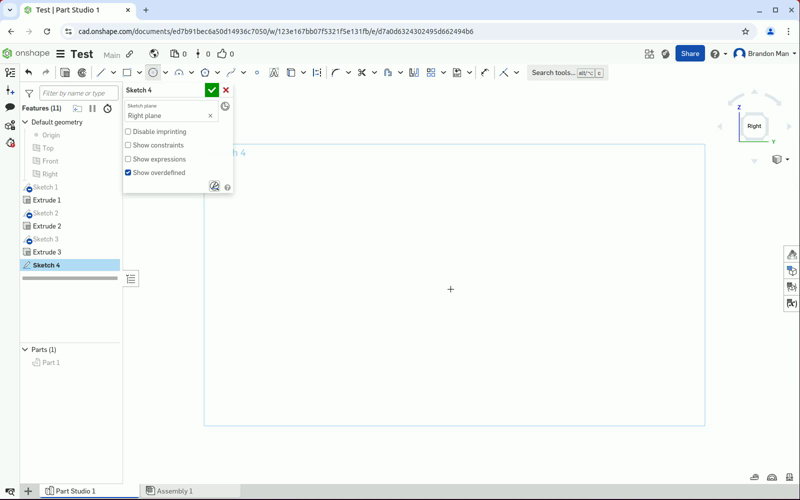
click(450, 288)
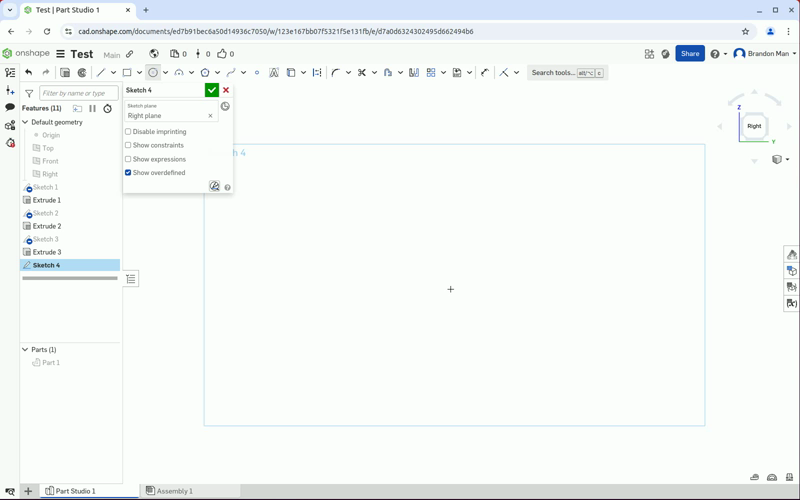
key_up(shift)
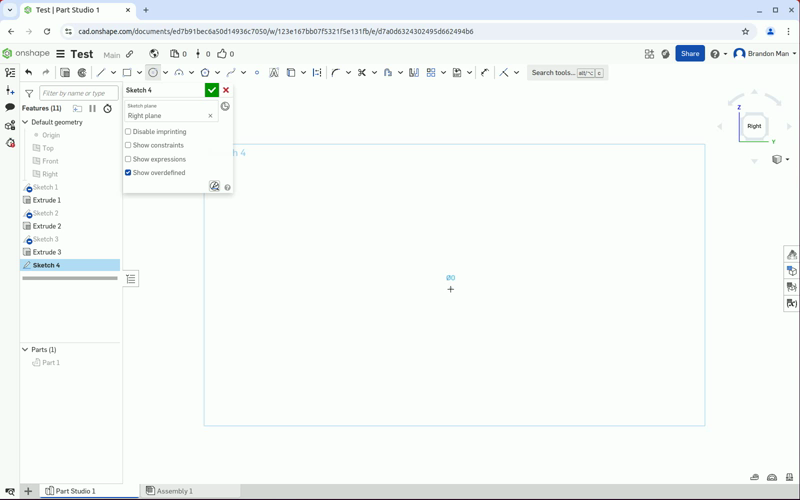
mouse_move(452, 288)
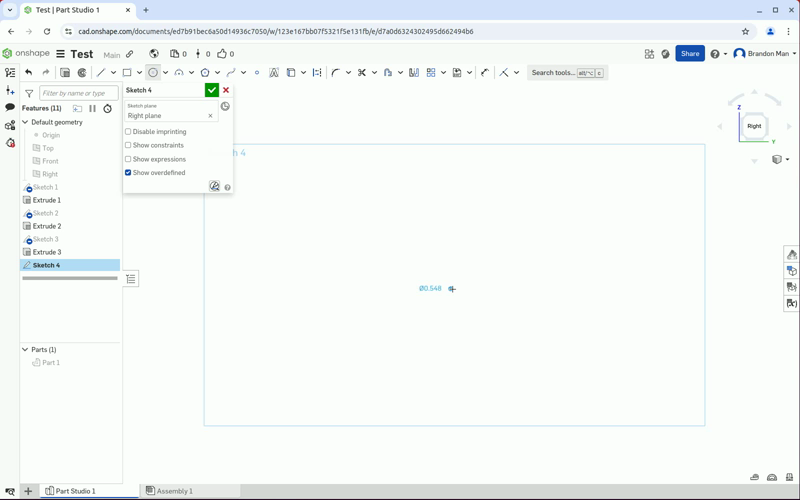
scroll(6)
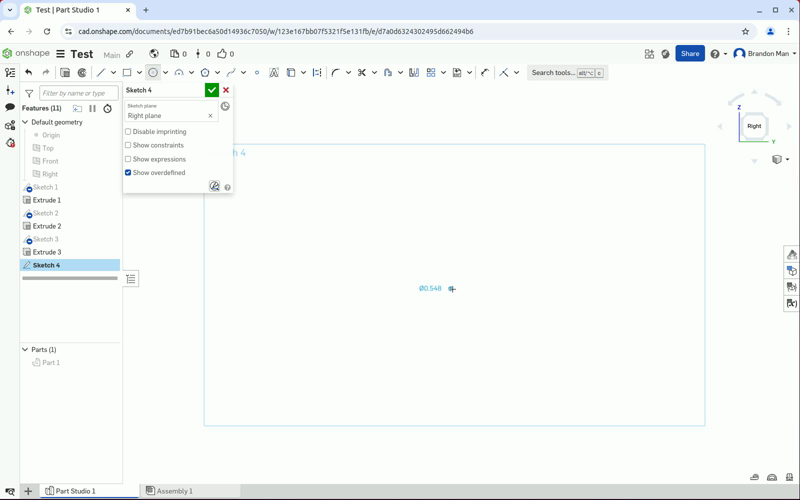
scroll(6)
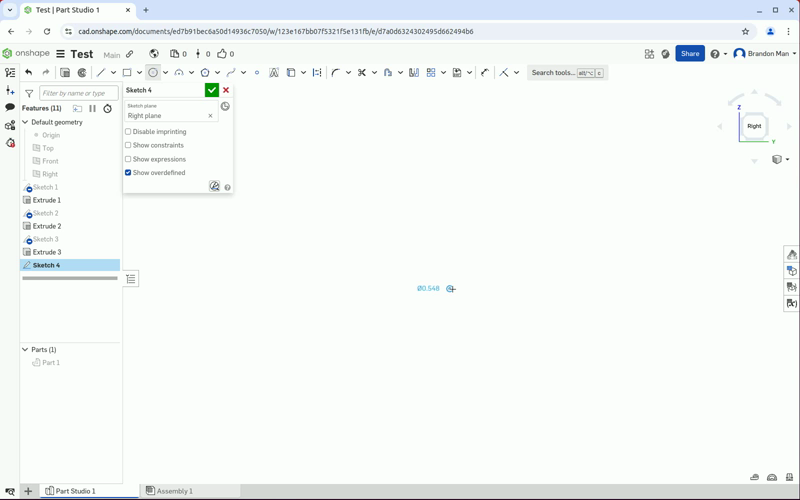
scroll(6)
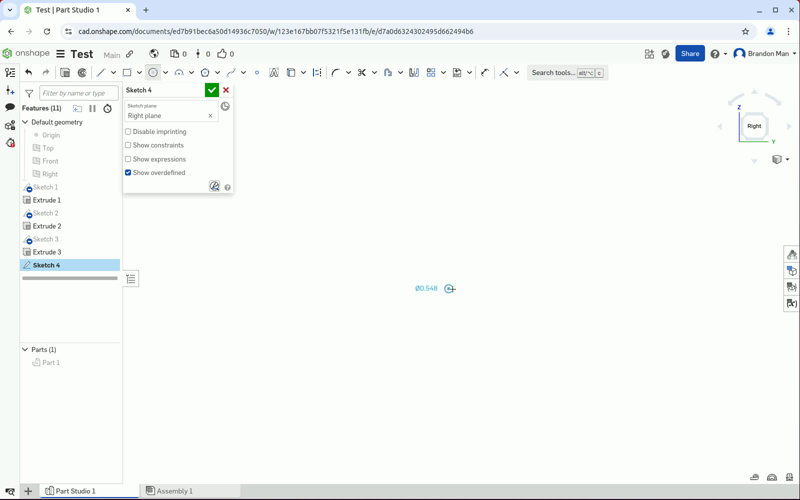
scroll(6)
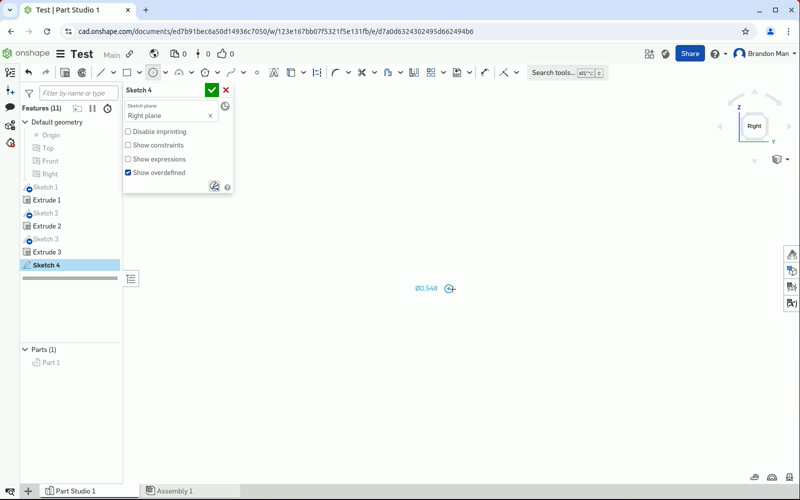
scroll(6)
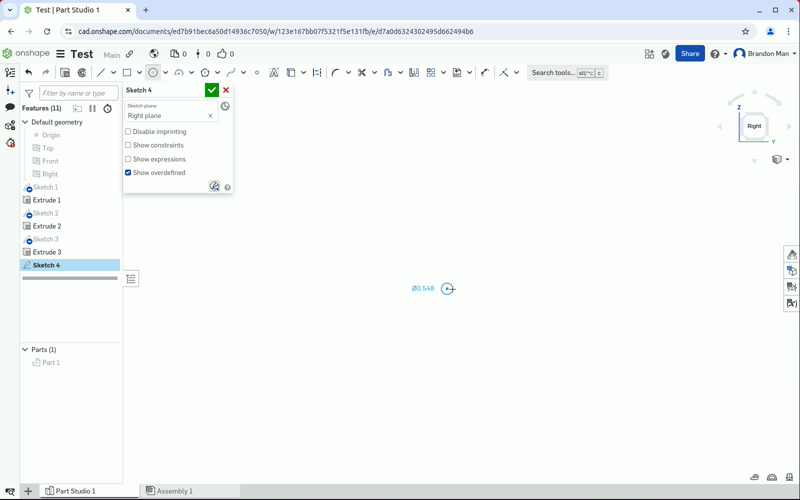
scroll(6)
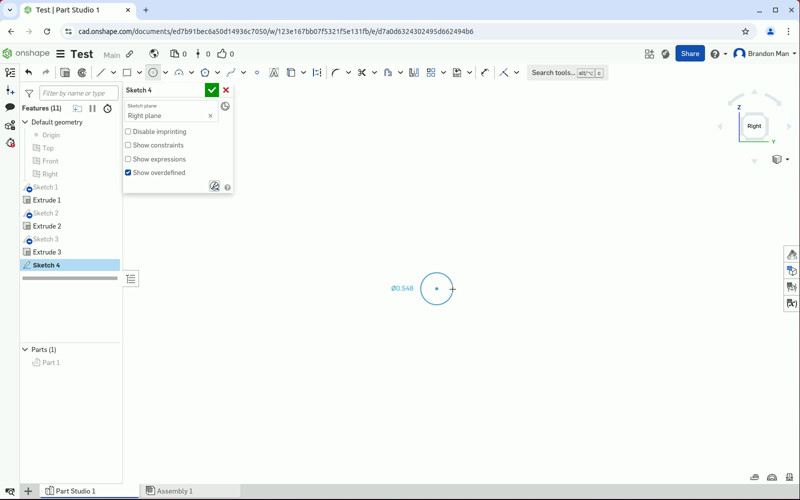
scroll(6)
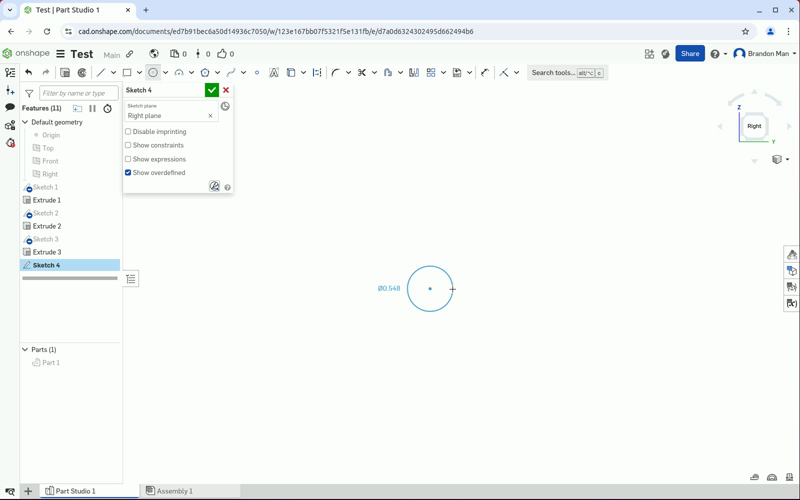
click(452, 288)
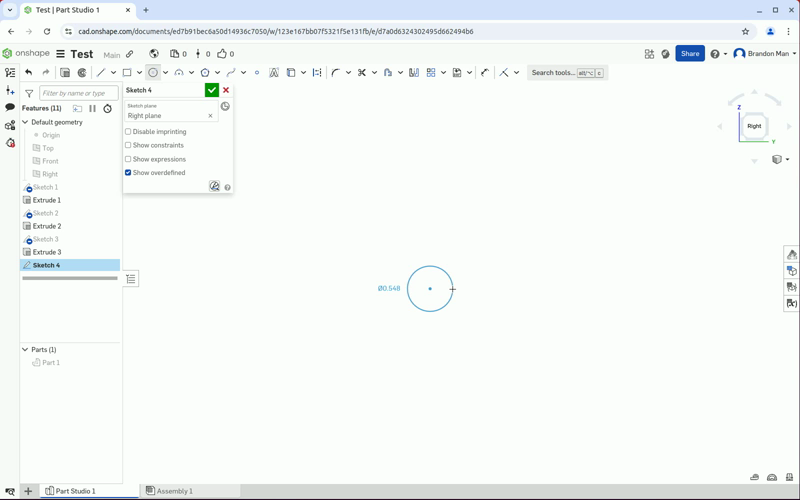
scroll(-6)
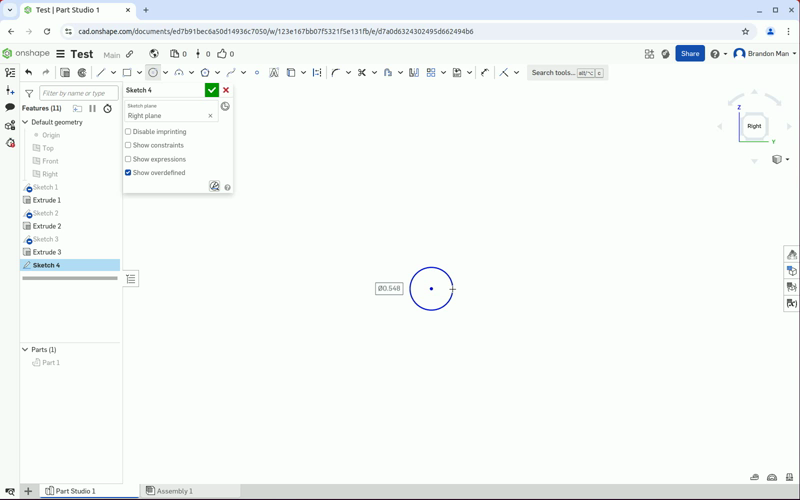
scroll(-6)
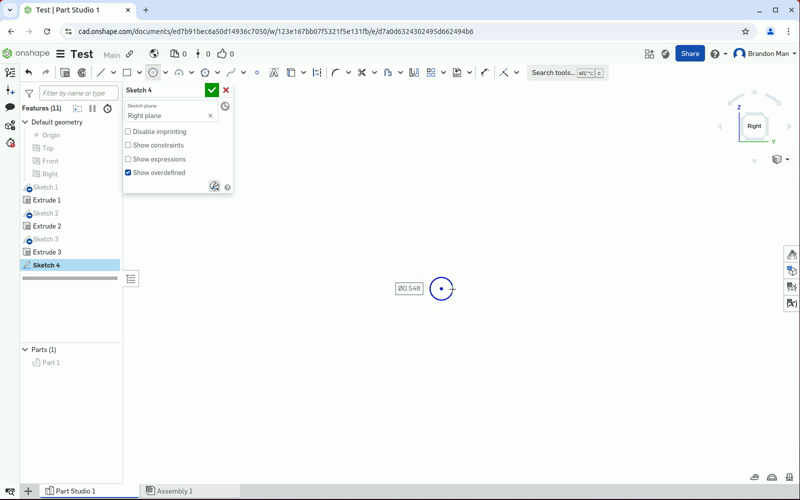
scroll(-6)
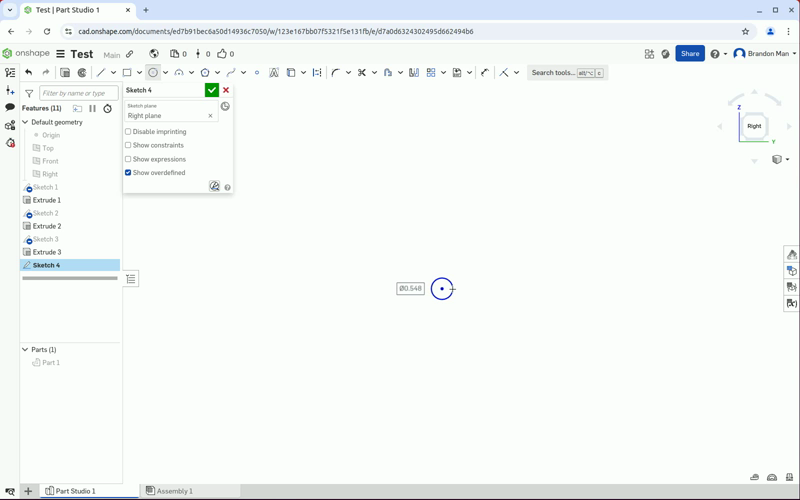
scroll(-6)
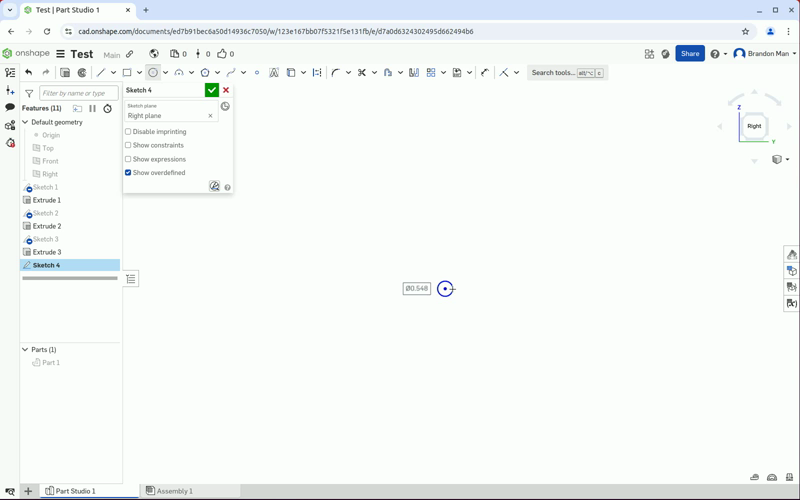
scroll(-6)
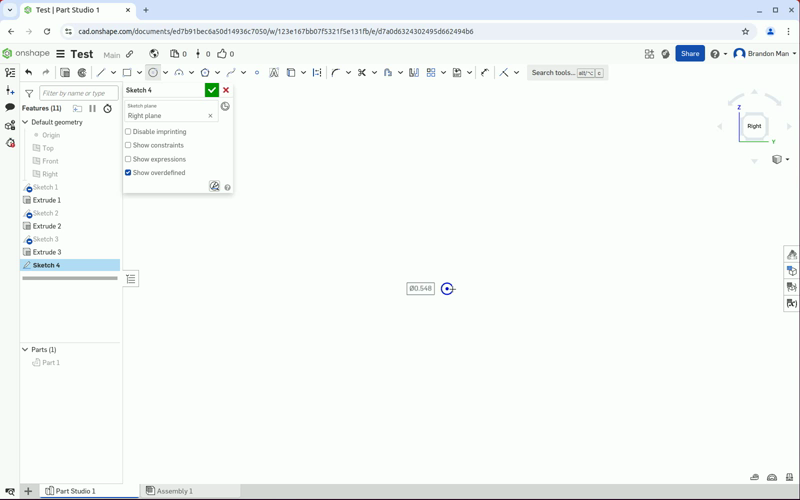
scroll(-6)
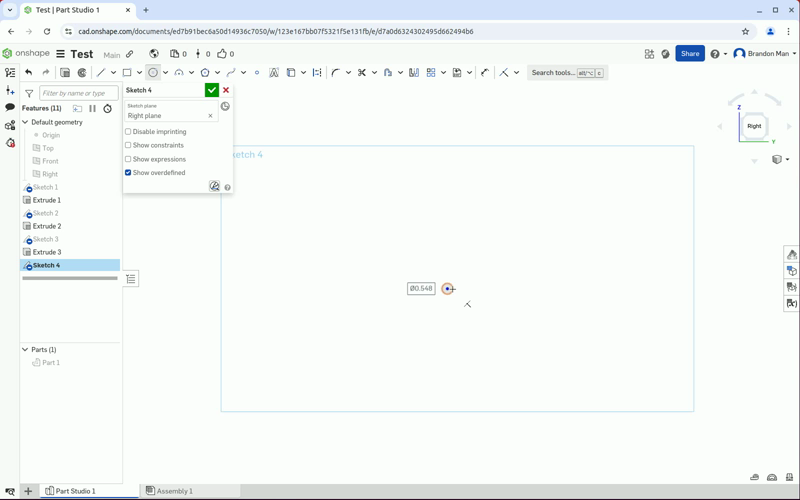
scroll(-6)
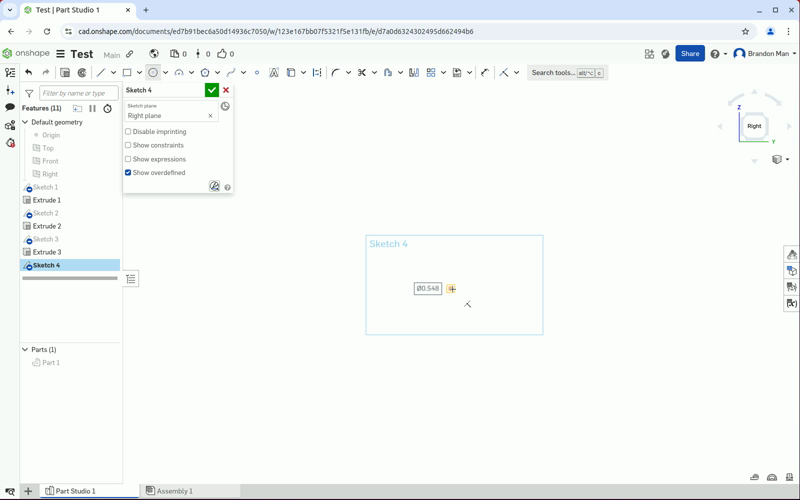
key(esc)
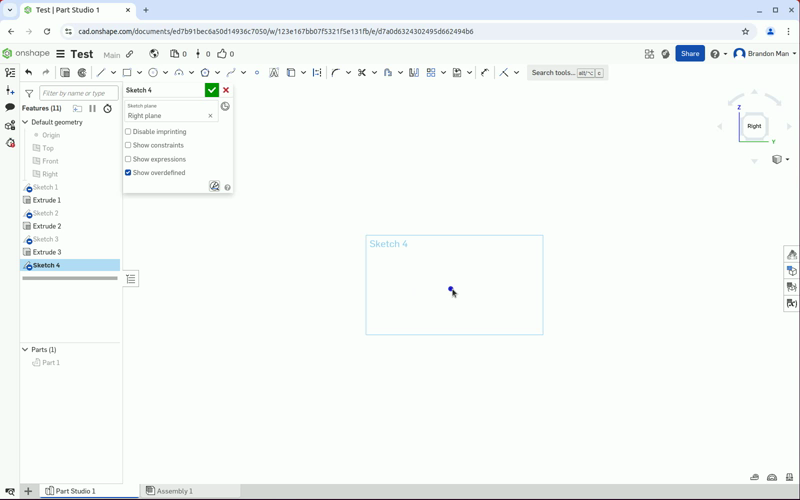
mouse_move(451, 289)
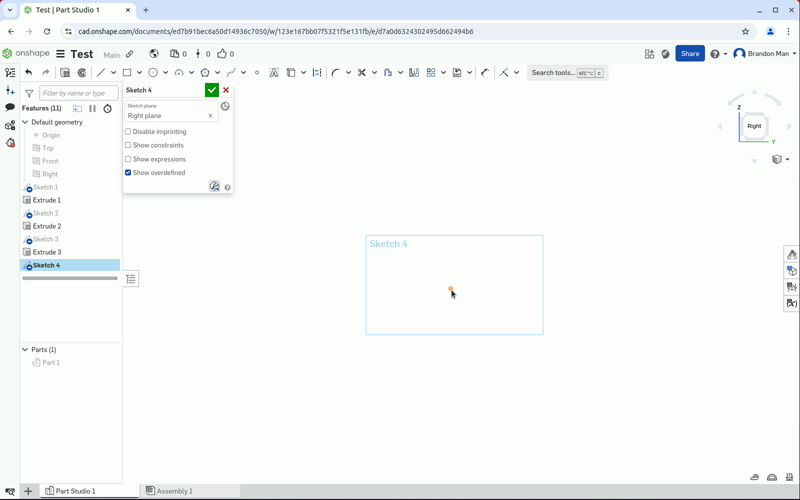
scroll(6)
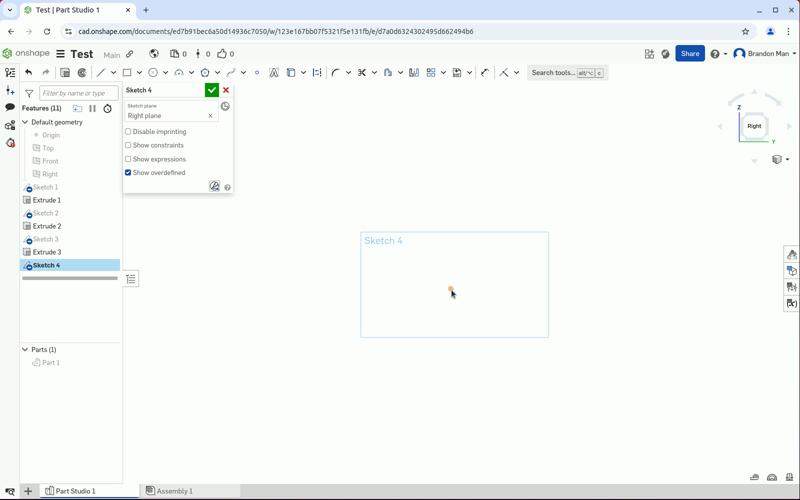
scroll(6)
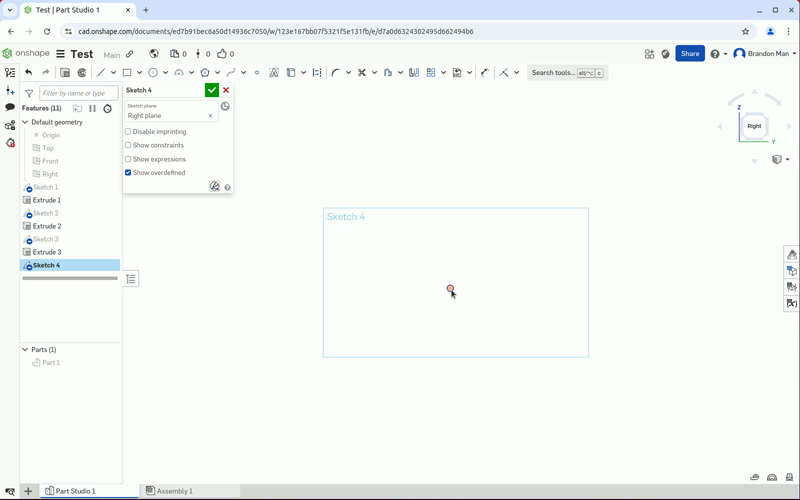
scroll(6)
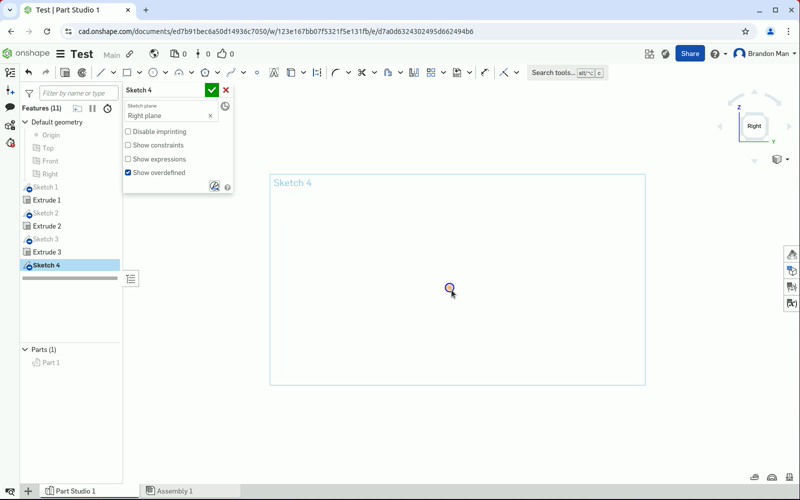
scroll(6)
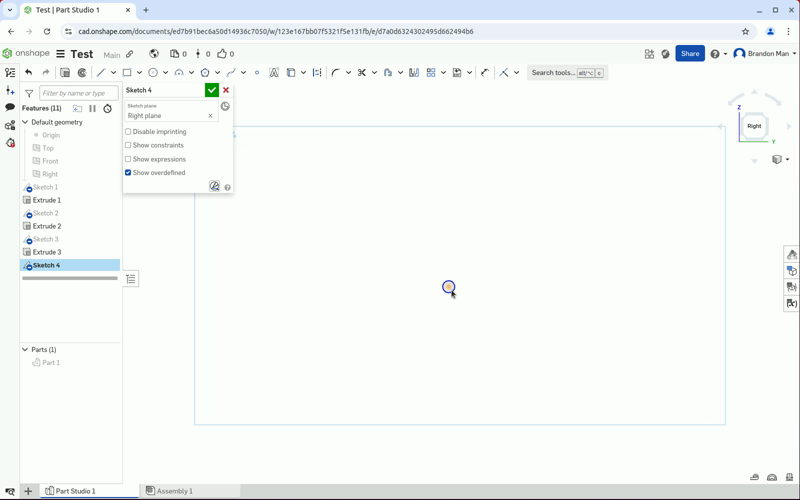
scroll(6)
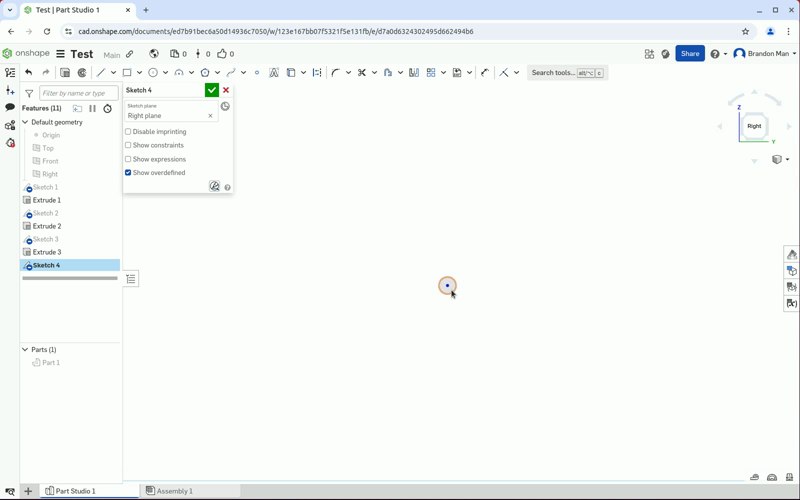
scroll(6)
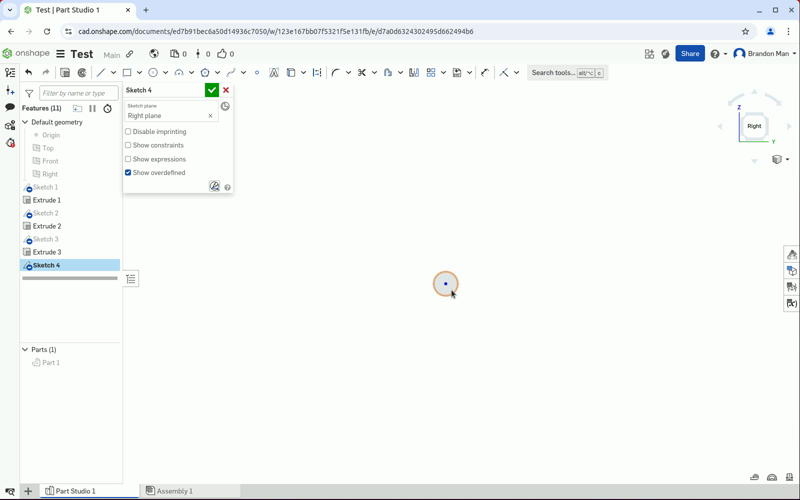
scroll(6)
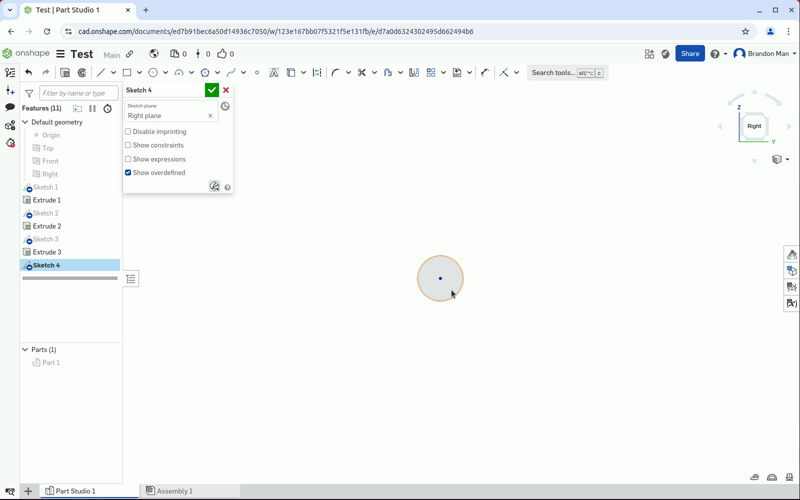
click(451, 289)
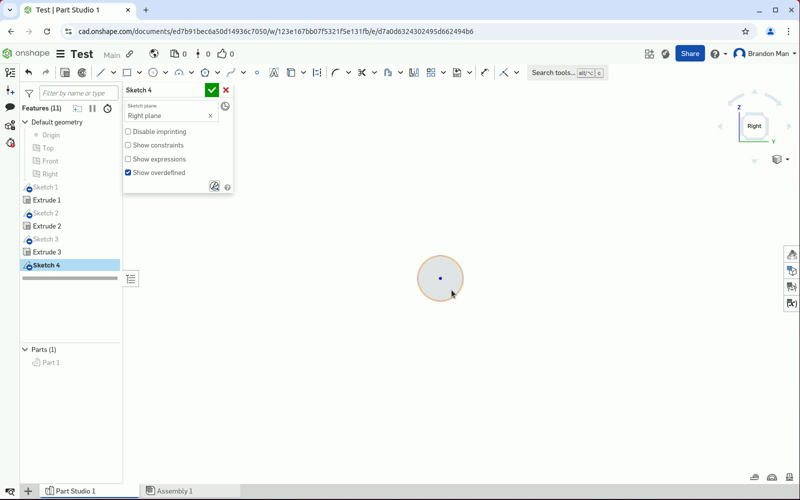
scroll(-6)
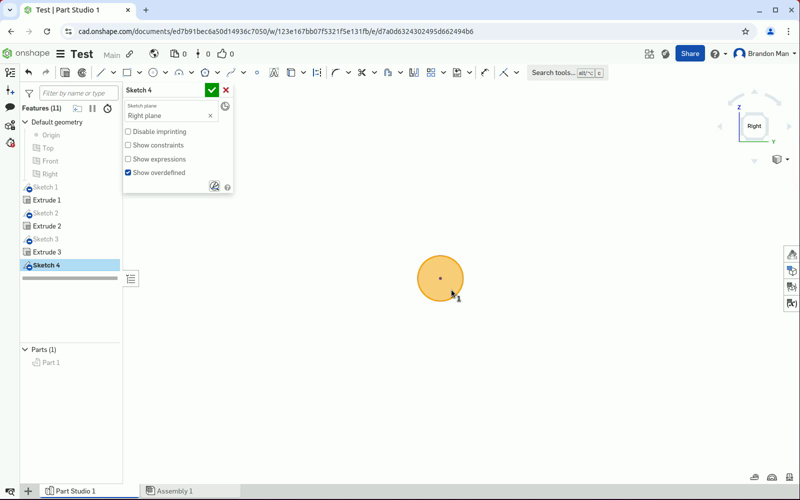
scroll(-6)
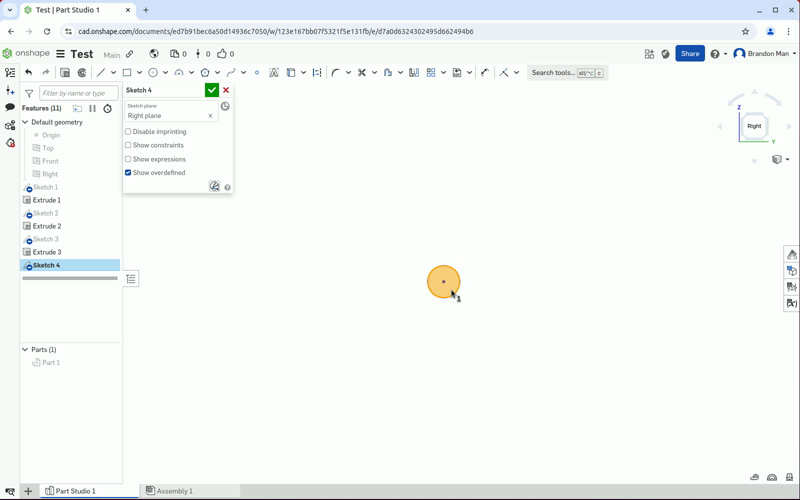
scroll(-6)
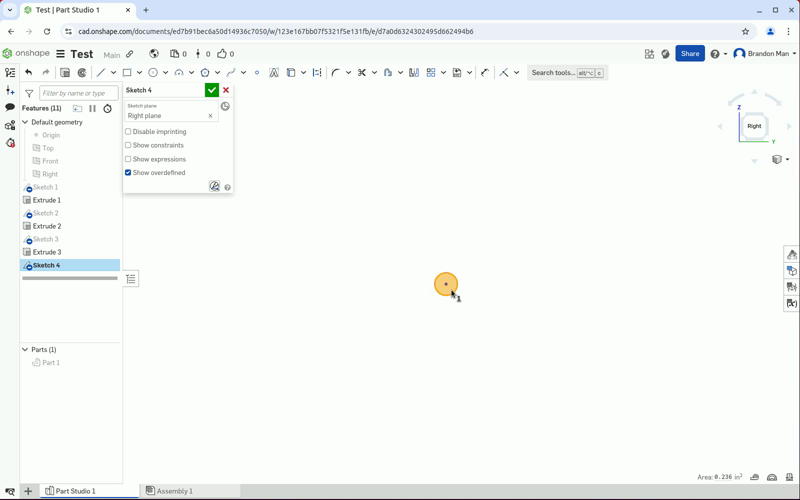
scroll(-6)
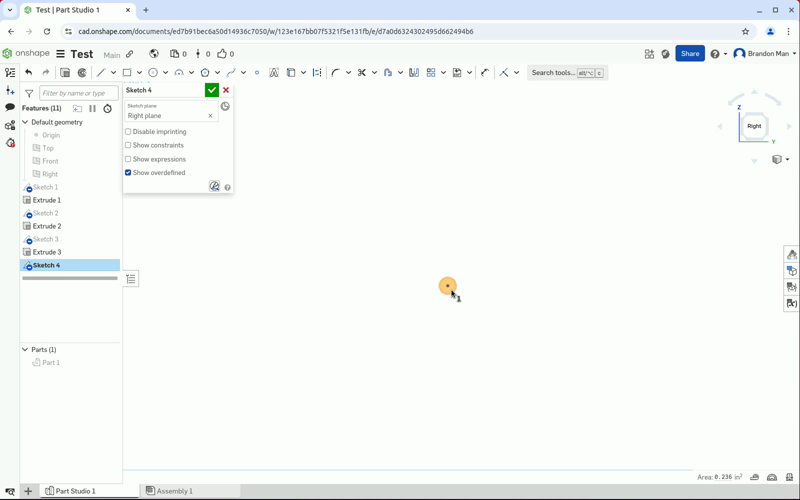
scroll(-6)
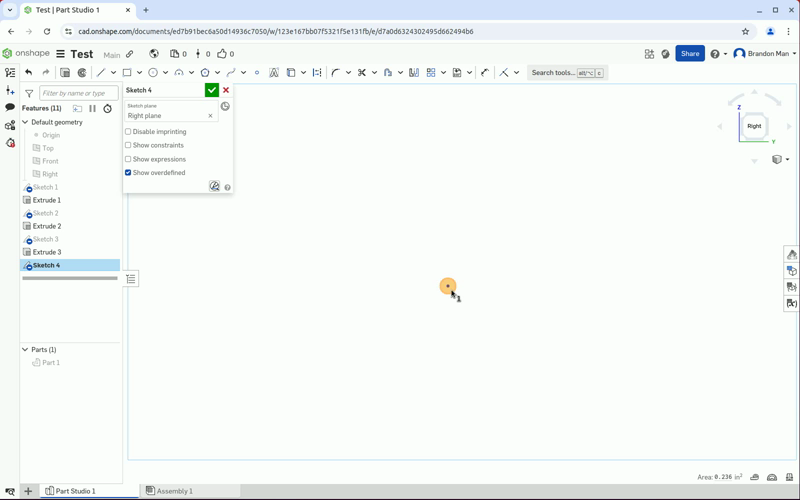
scroll(-6)
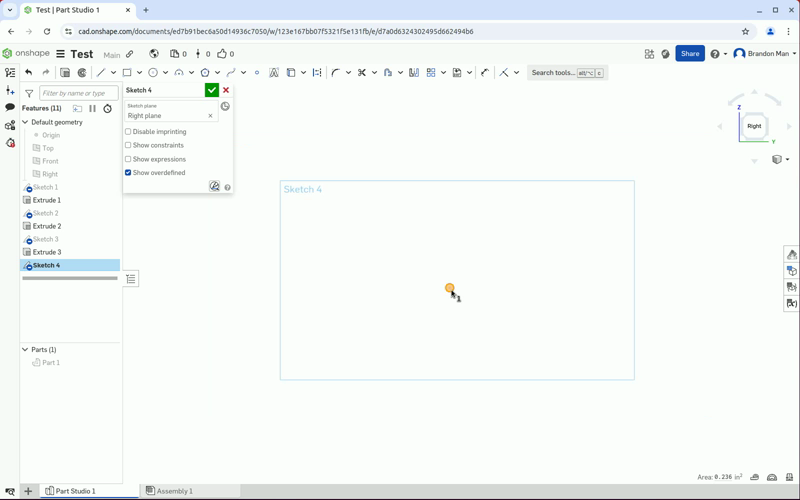
scroll(-6)
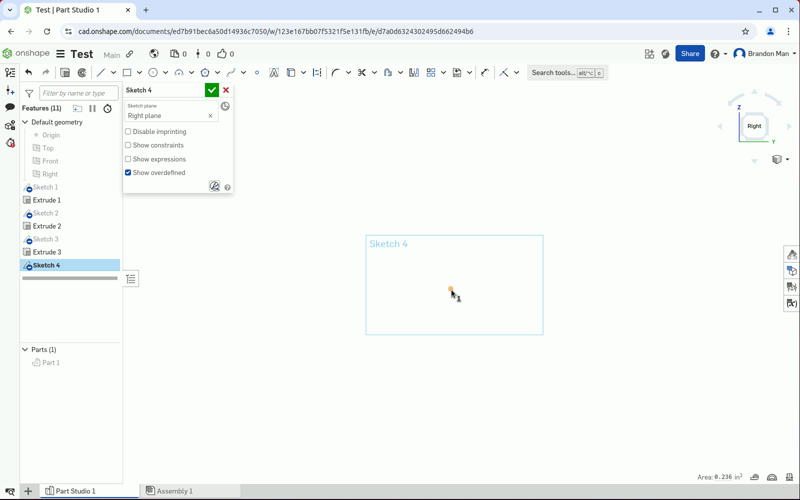
mouse_move(73, 352)
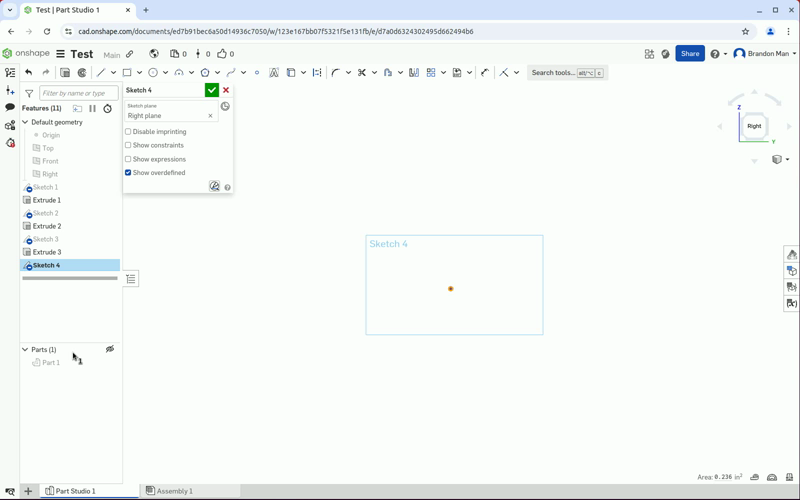
key(shift+y)
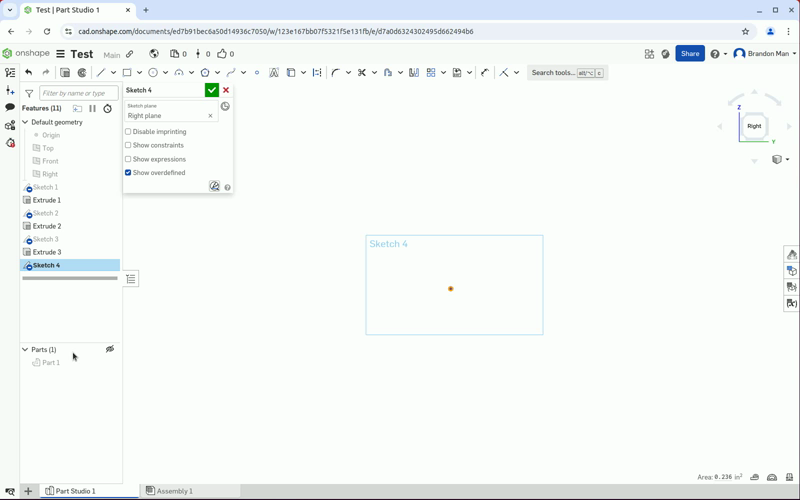
key(shift+e)
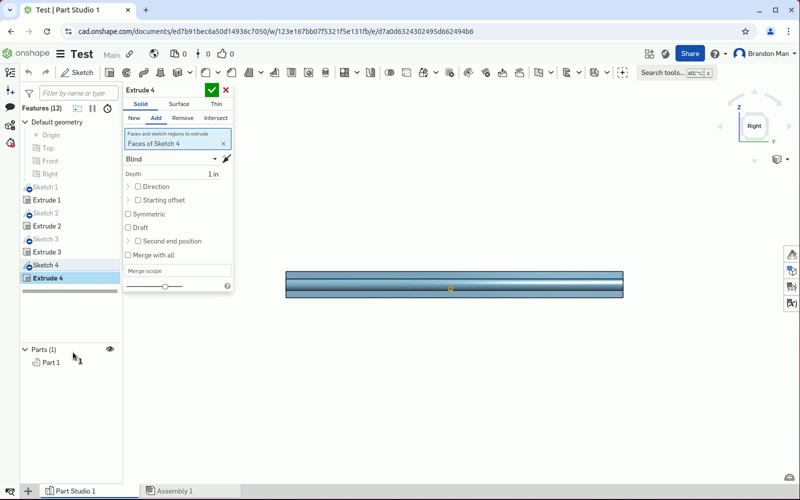
mouse_move(143, 106)
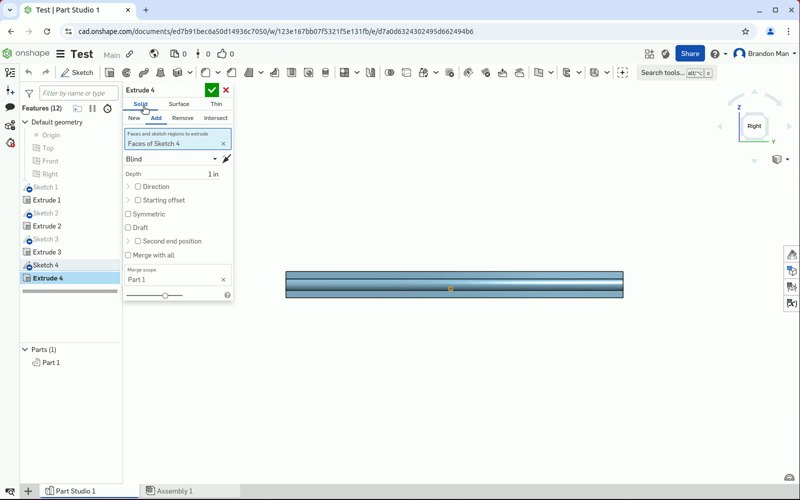
click(143, 106)
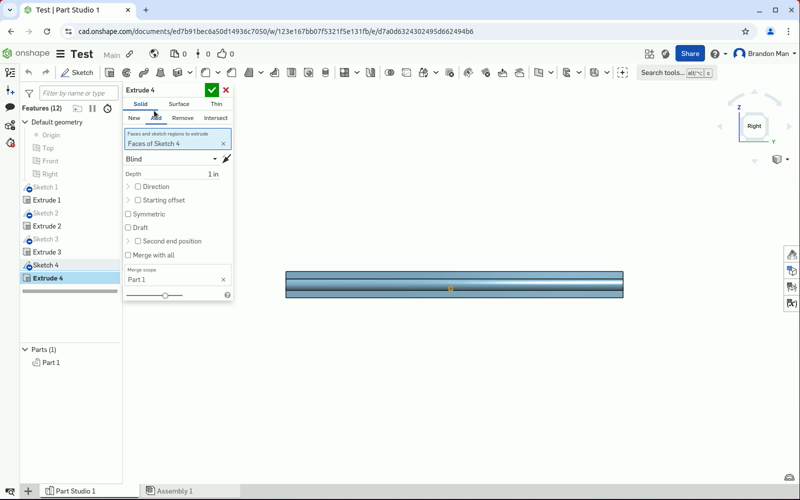
mouse_move(186, 120)
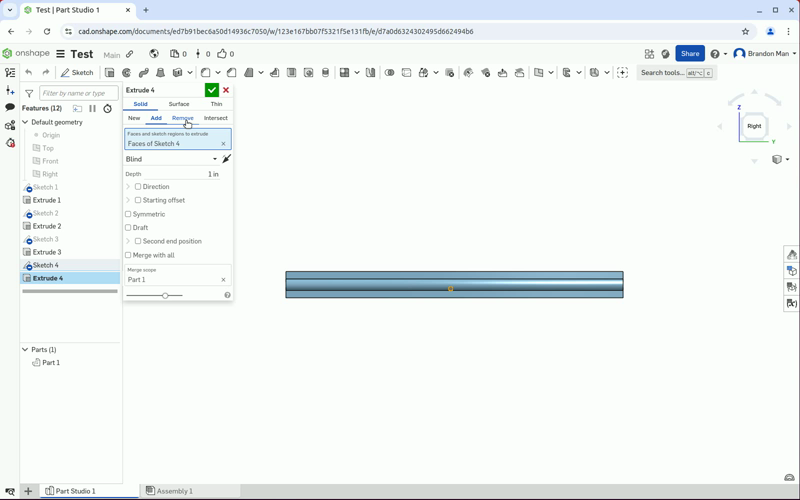
click(186, 120)
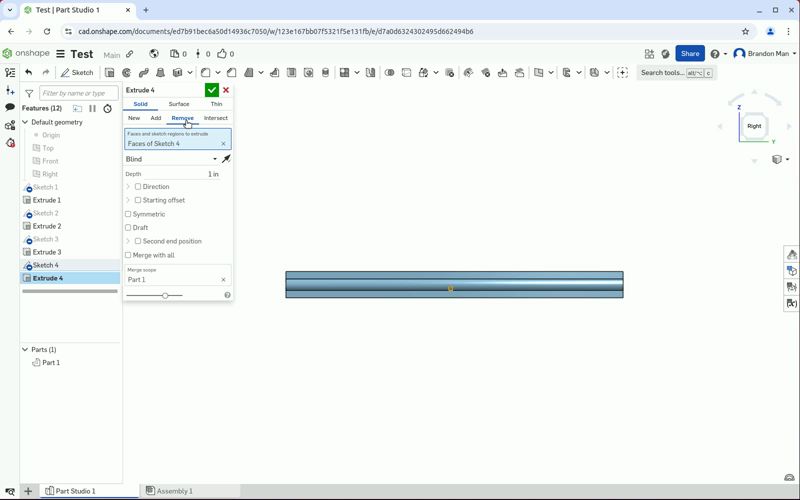
key(tab, 4)
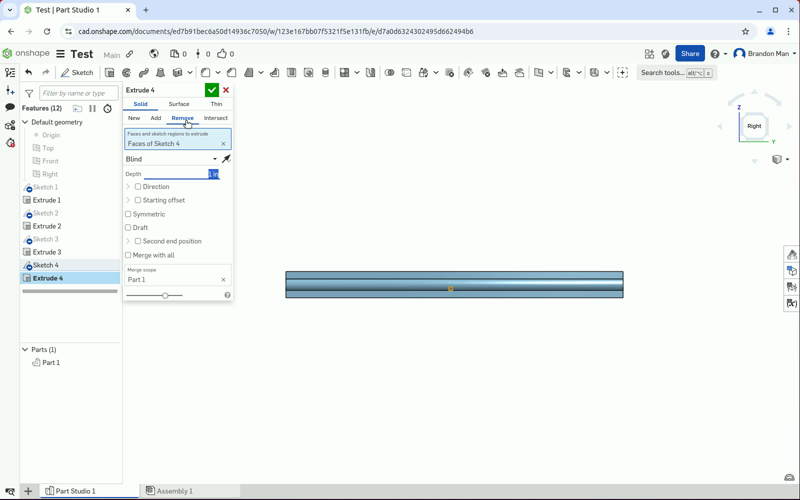
text(0.481)
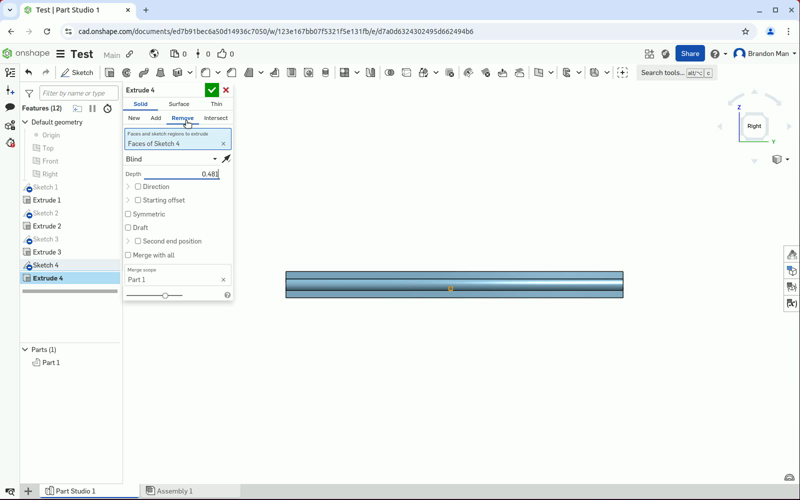
key(tab, 6)
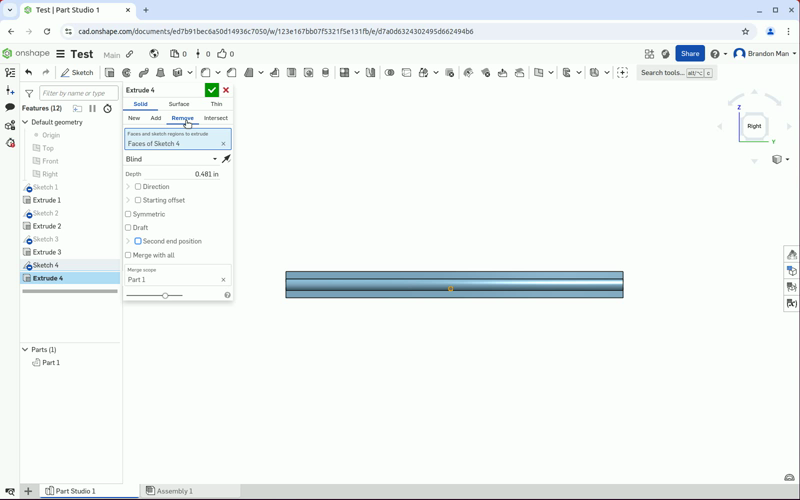
key(space)
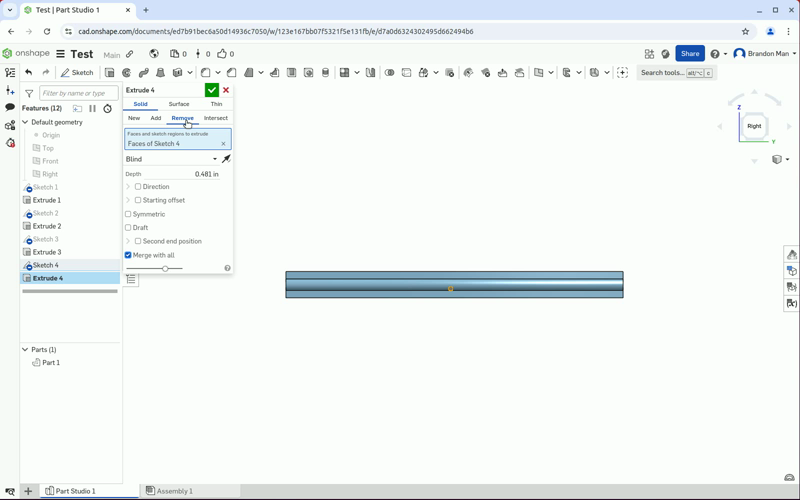
key(enter)
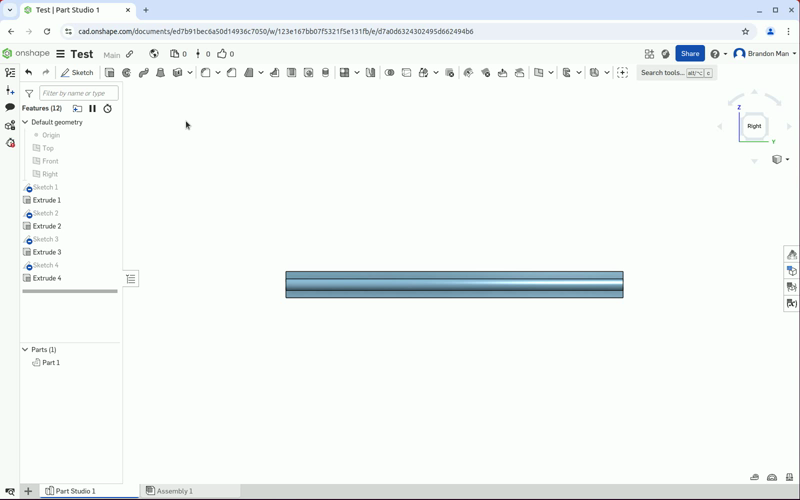
key(shift+h)
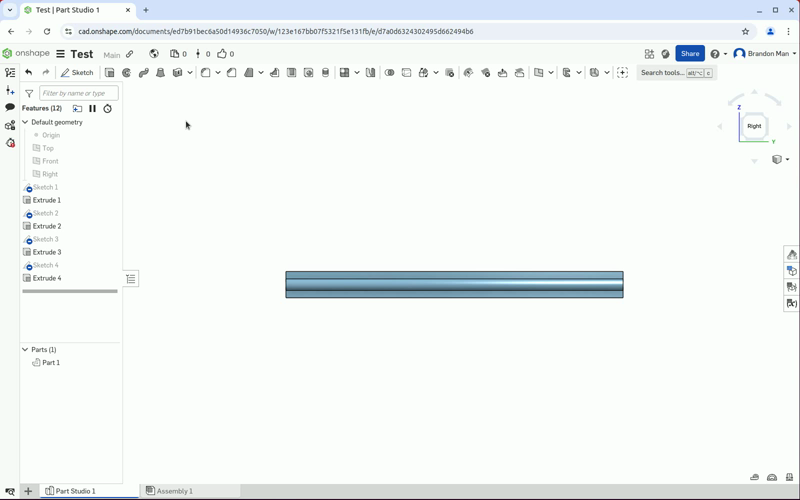
key(shift+h)
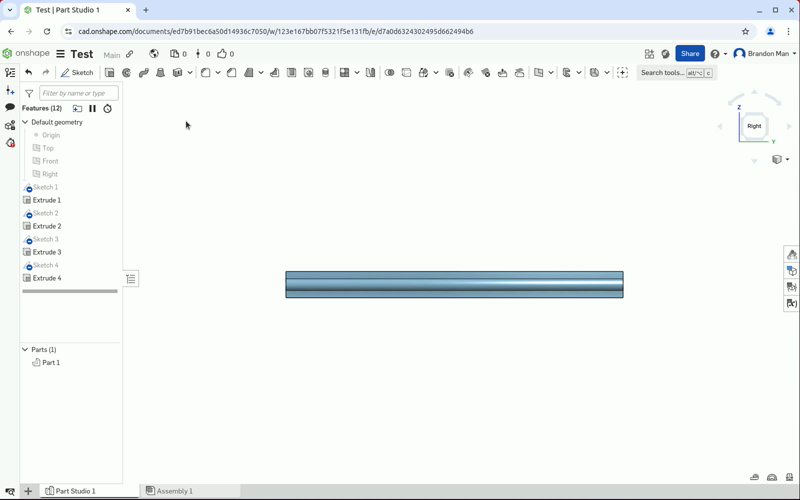
mouse_move(73, 189)
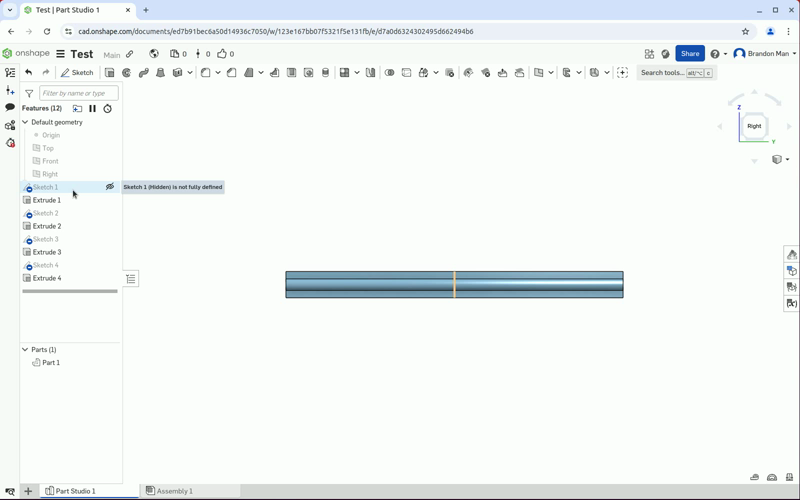
click(73, 189)
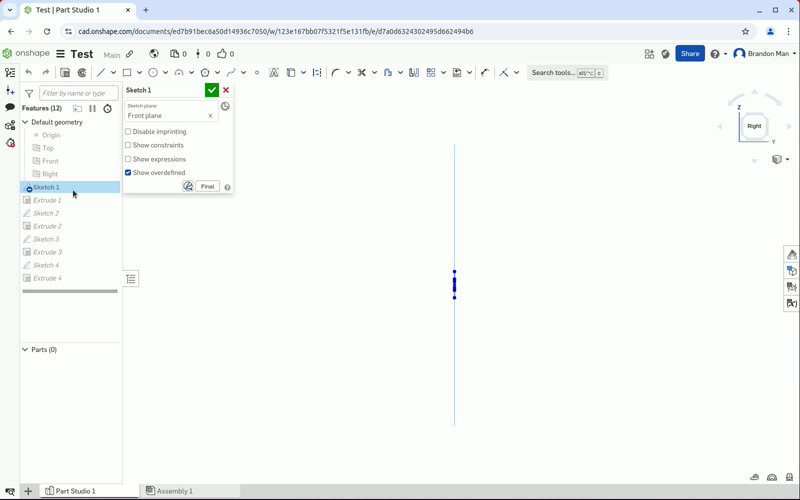
mouse_move(229, 92)
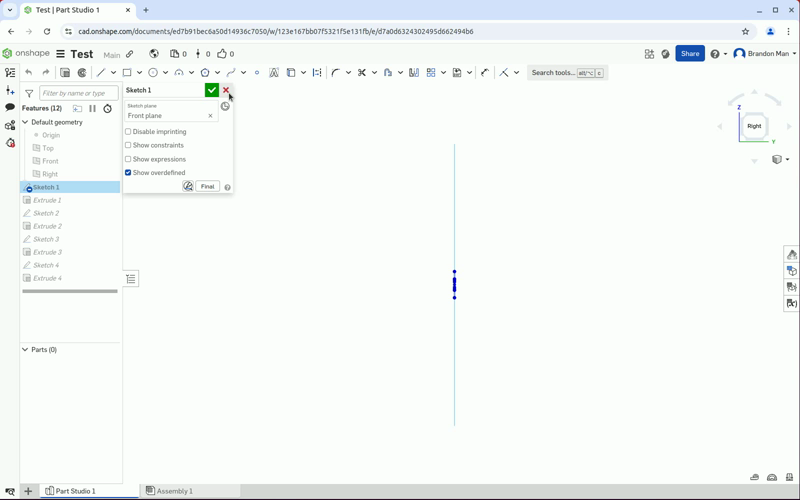
click(229, 92)
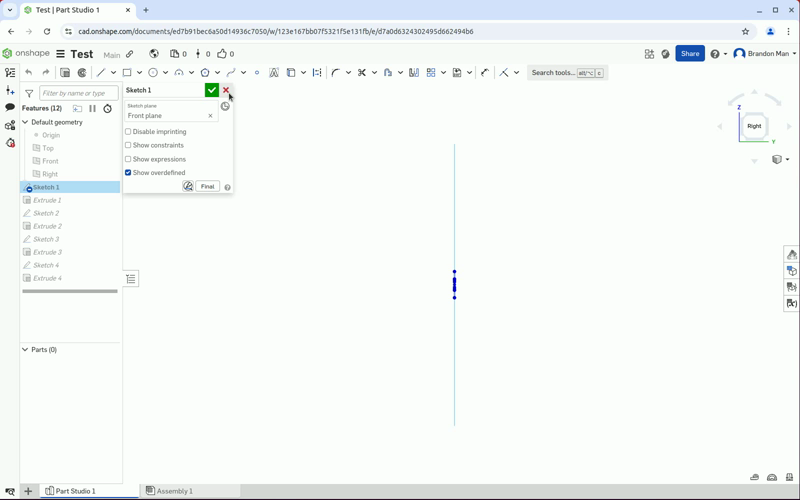
key(shift+s)
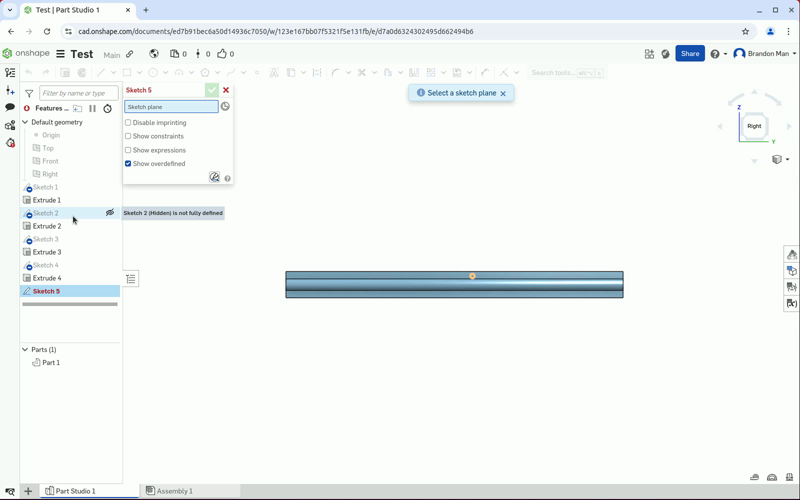
scroll(3)
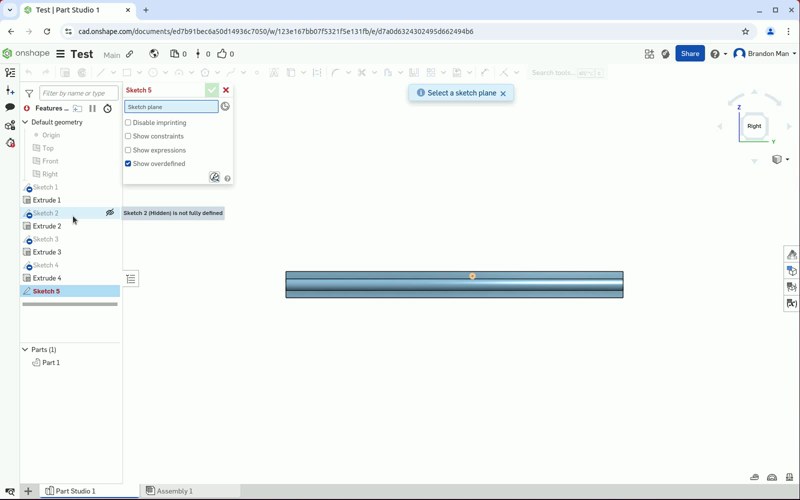
mouse_move(73, 176)
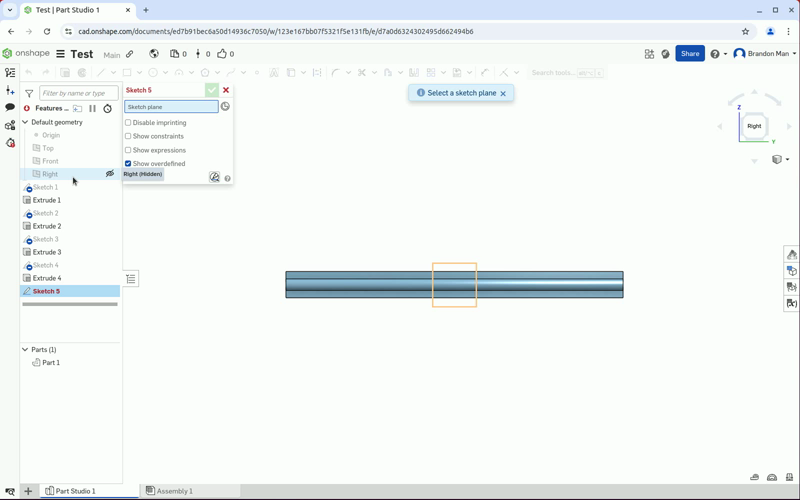
click(73, 176)
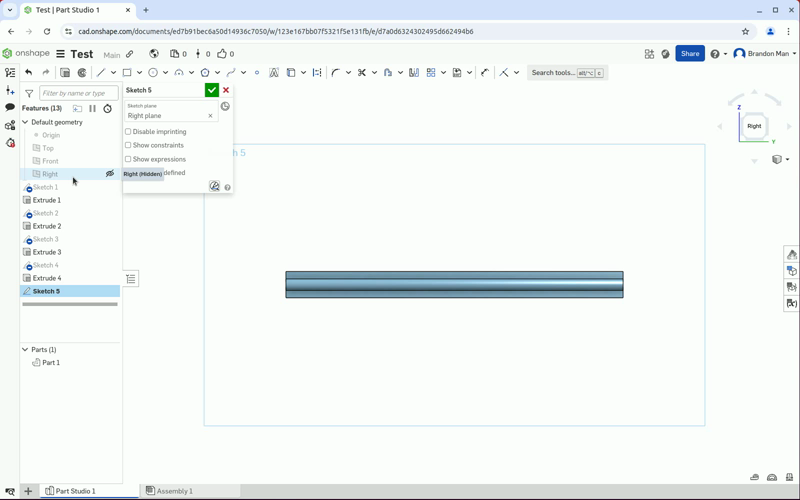
mouse_move(73, 352)
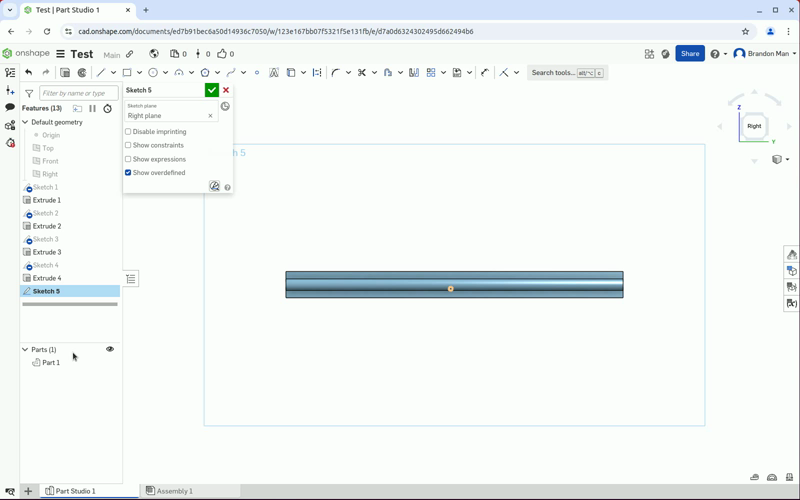
key(y)
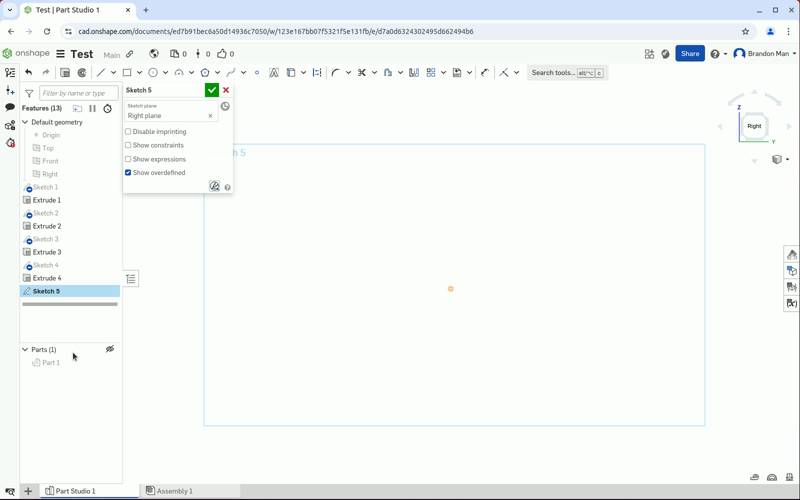
key(c)
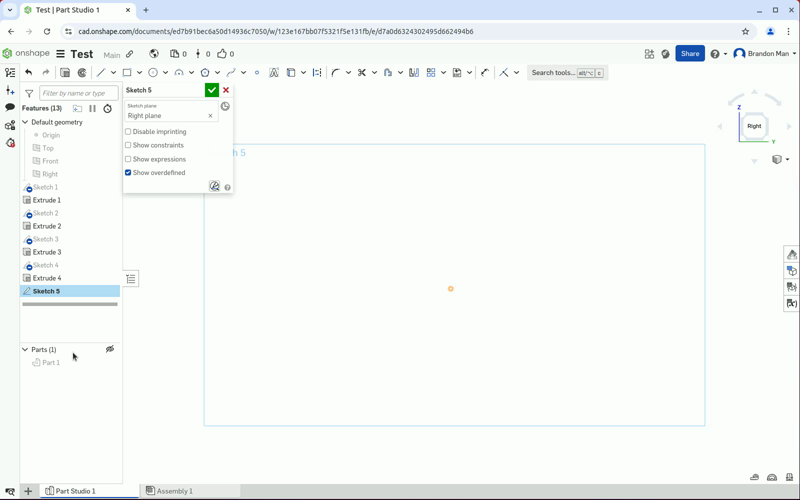
key_down(shift)
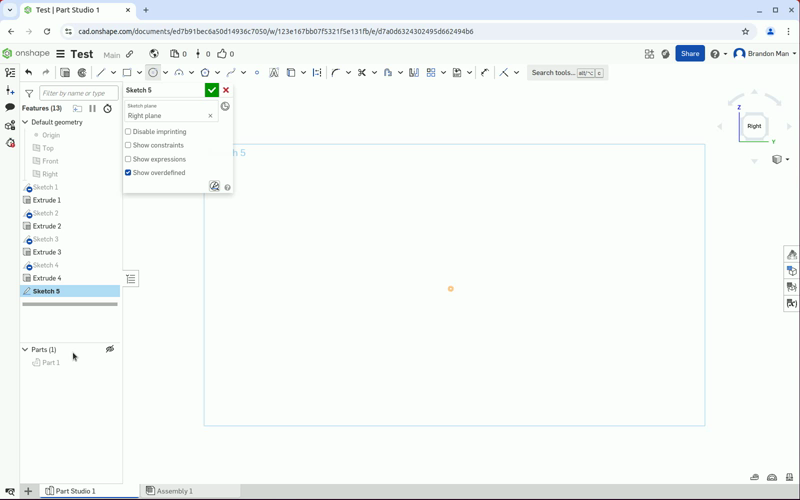
mouse_move(450, 276)
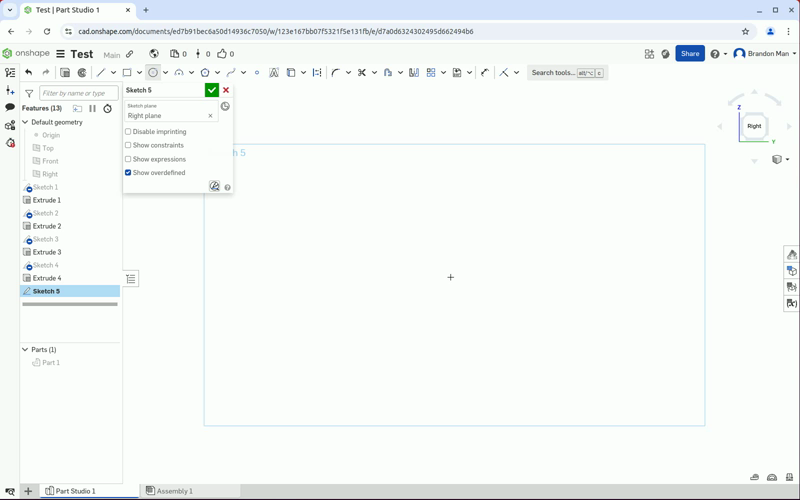
click(450, 276)
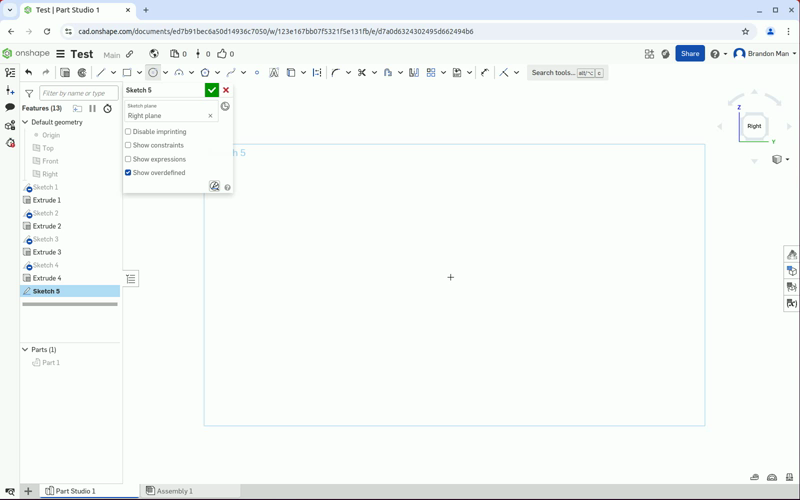
key_up(shift)
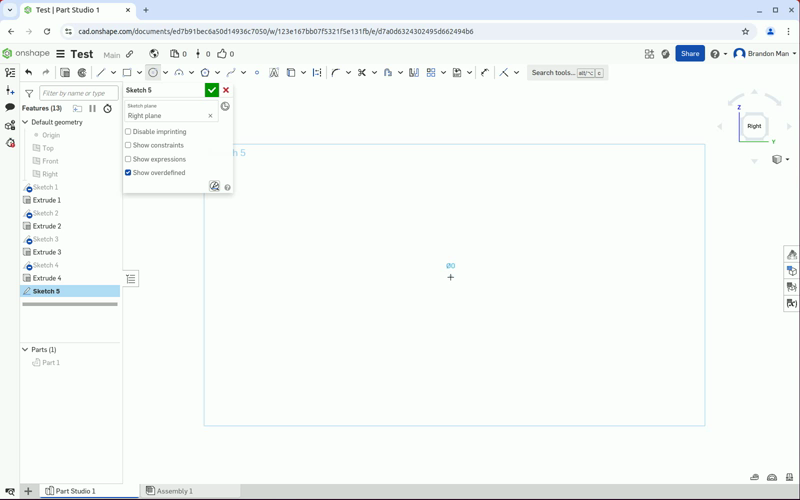
mouse_move(452, 276)
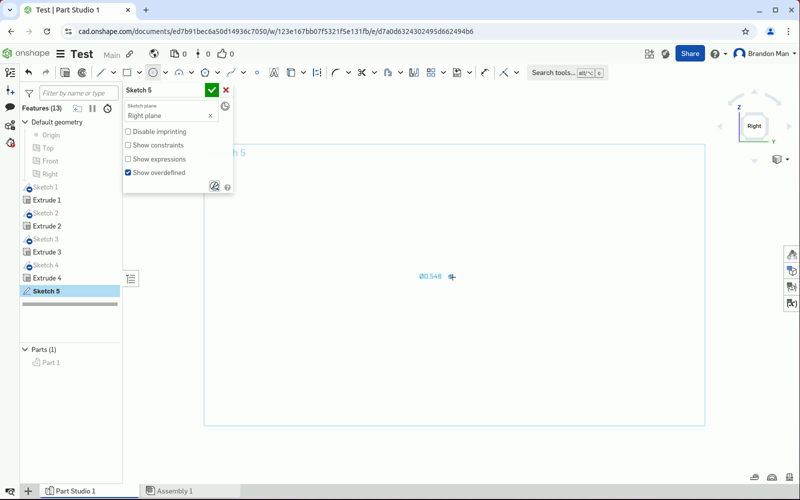
scroll(6)
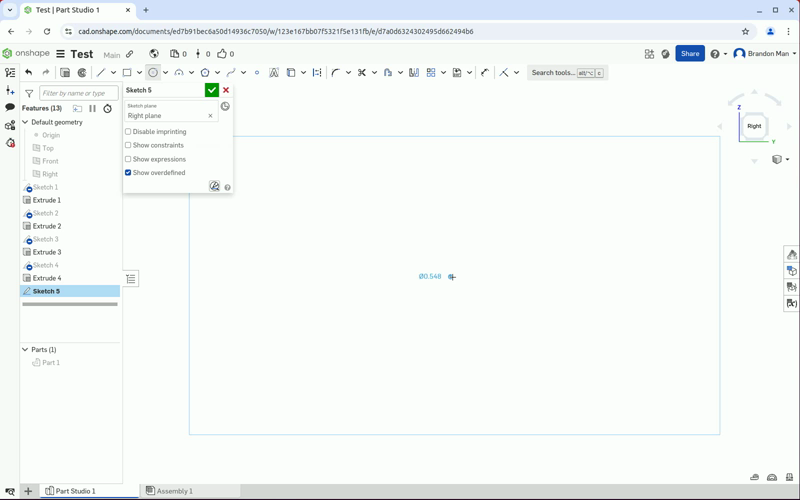
scroll(6)
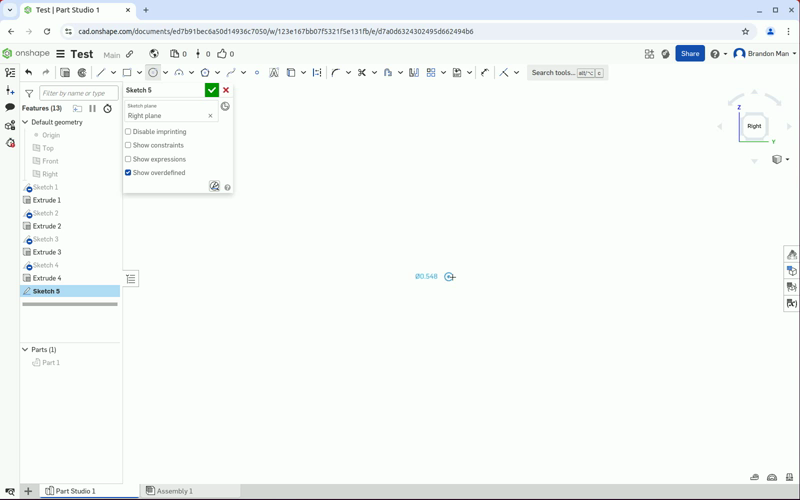
scroll(6)
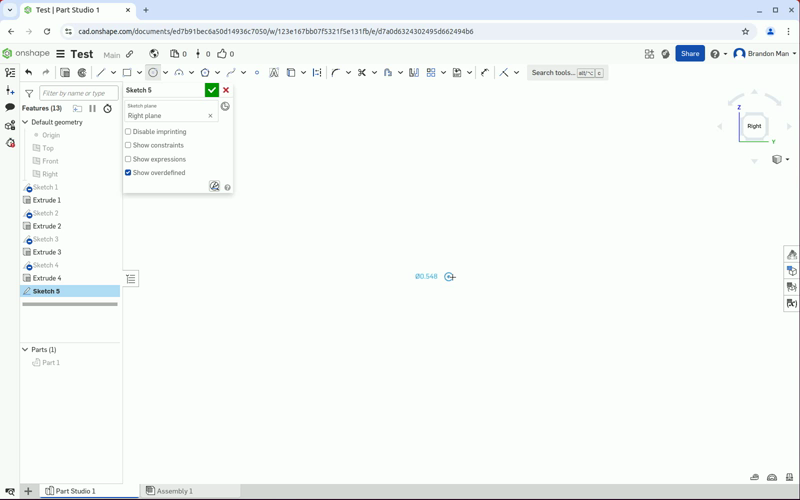
scroll(6)
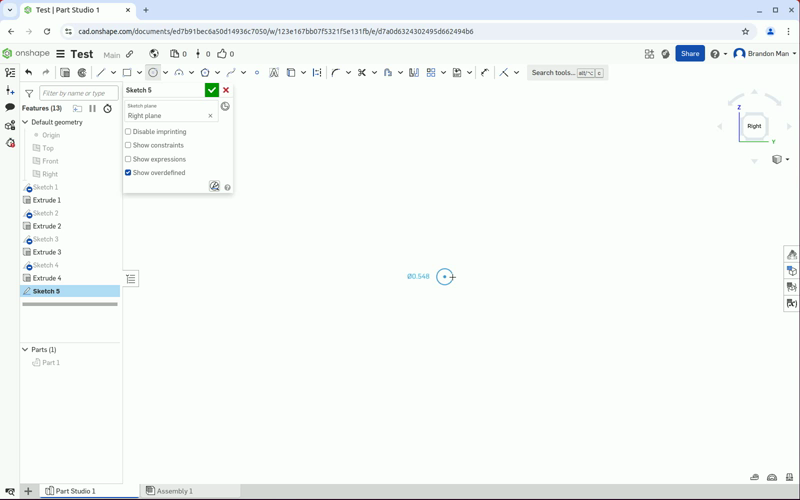
scroll(6)
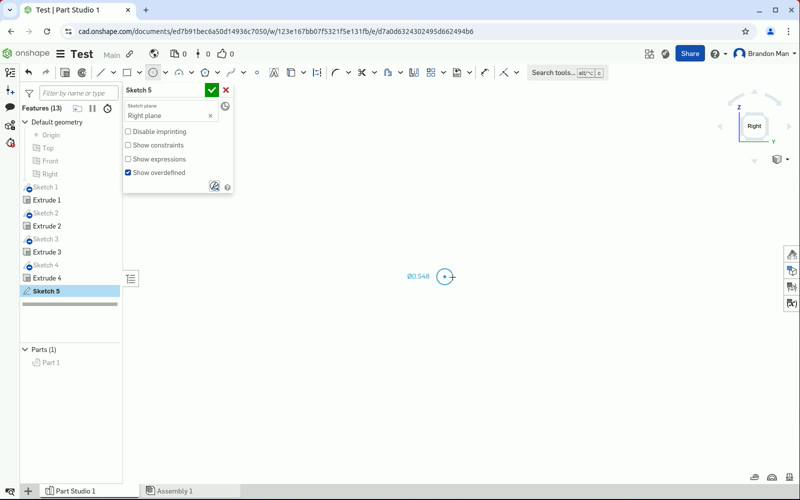
scroll(6)
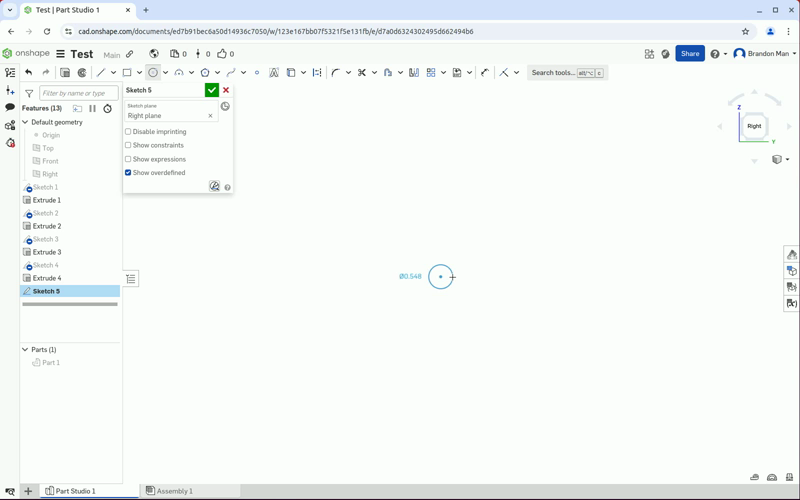
scroll(6)
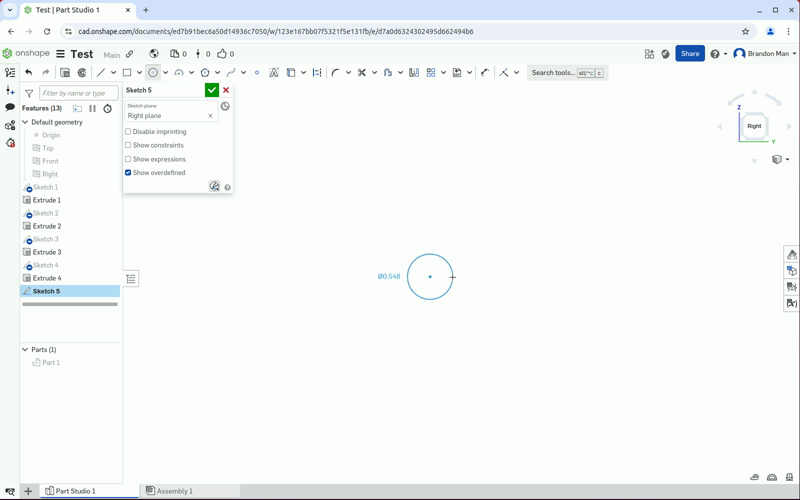
click(452, 276)
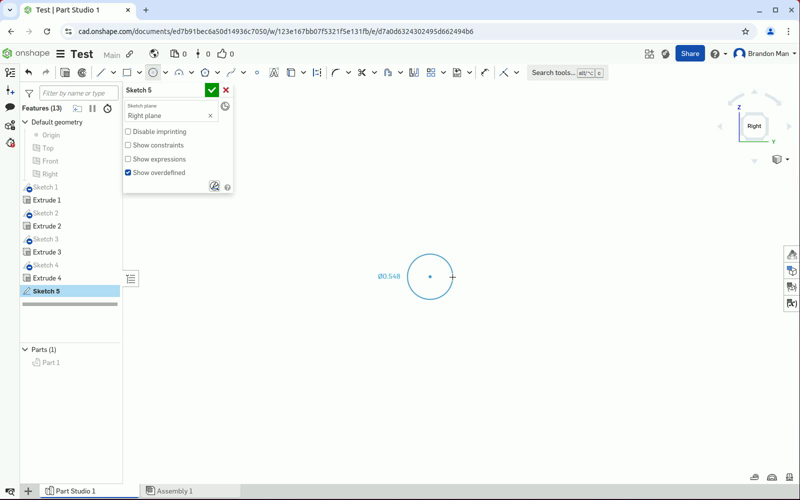
scroll(-6)
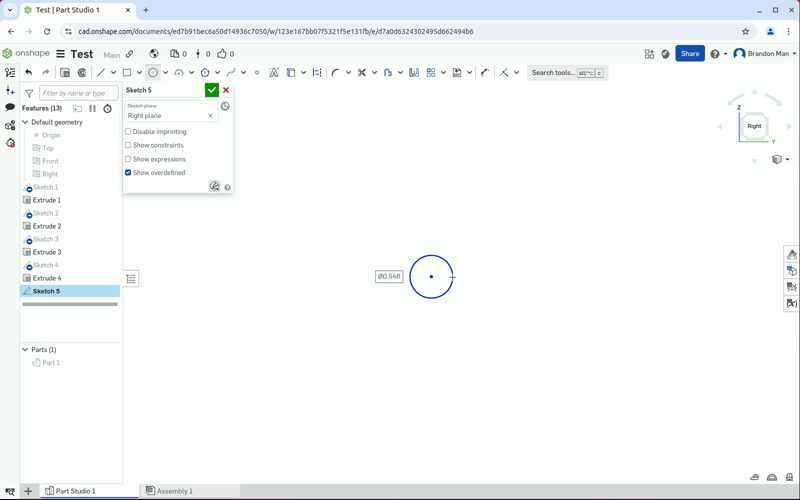
scroll(-6)
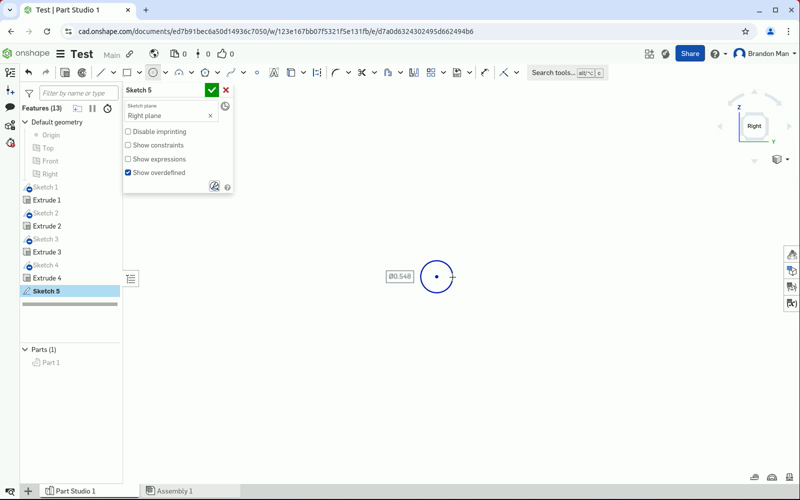
scroll(-6)
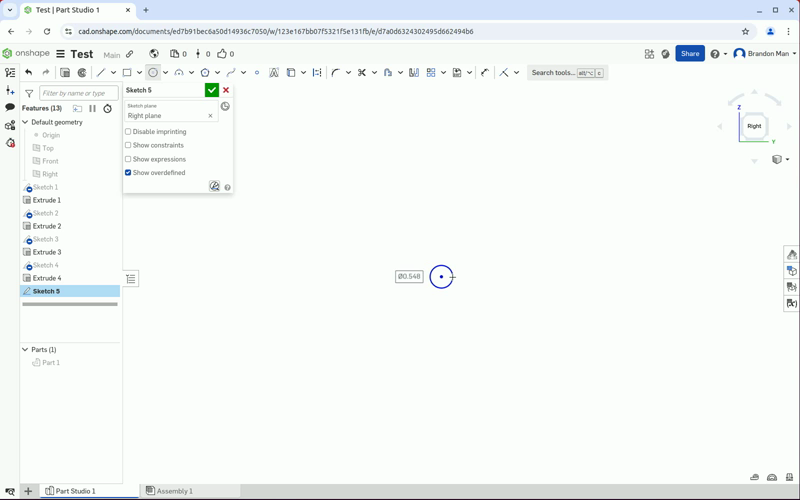
scroll(-6)
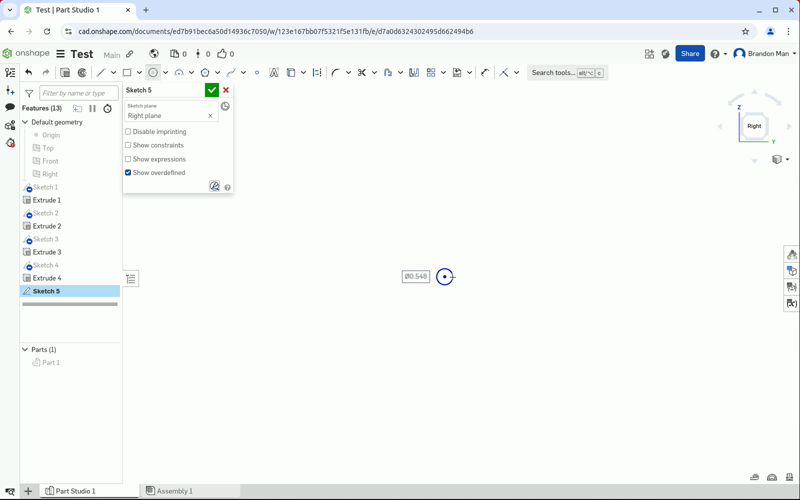
scroll(-6)
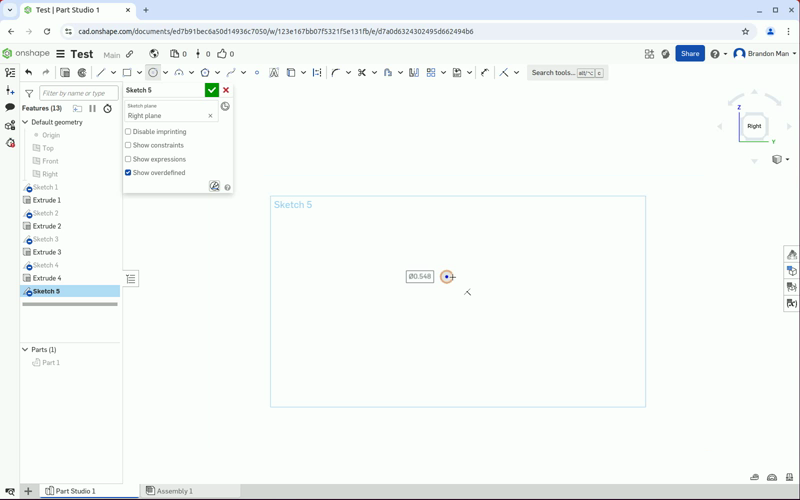
scroll(-6)
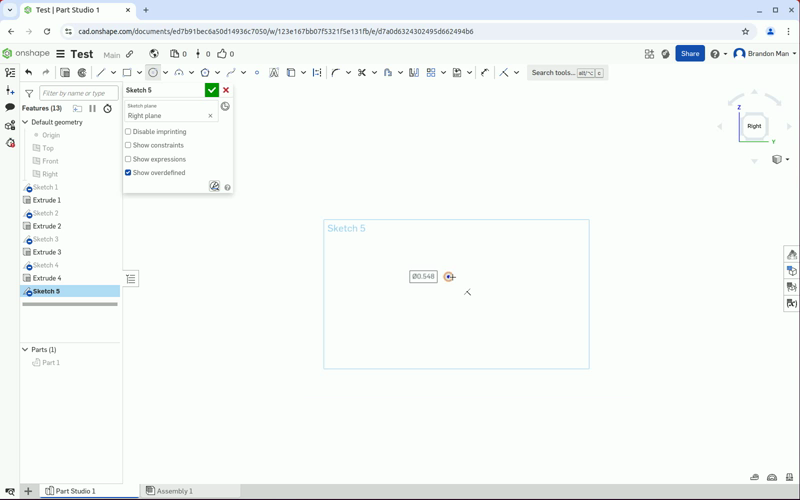
scroll(-6)
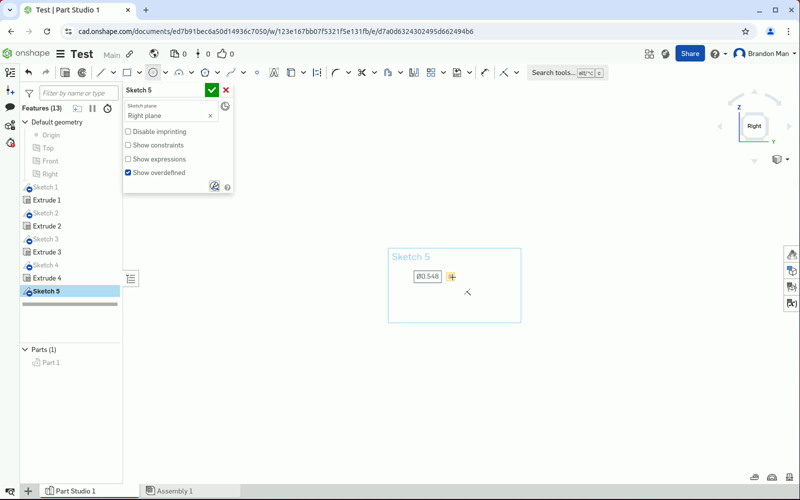
key(esc)
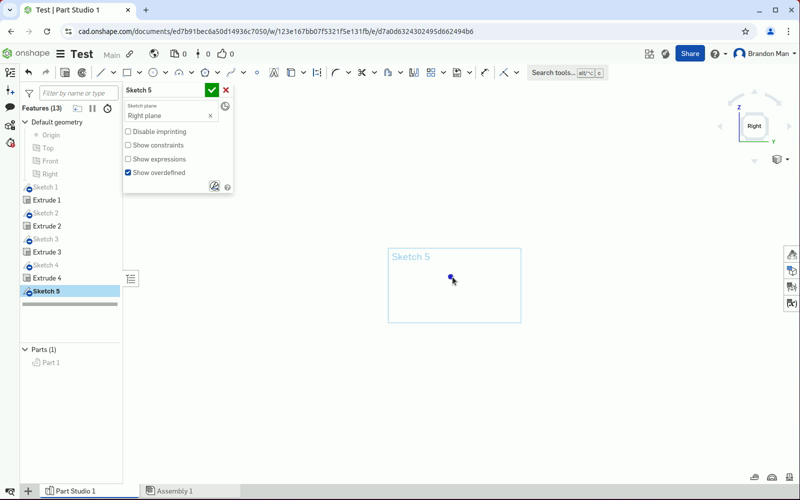
mouse_move(451, 277)
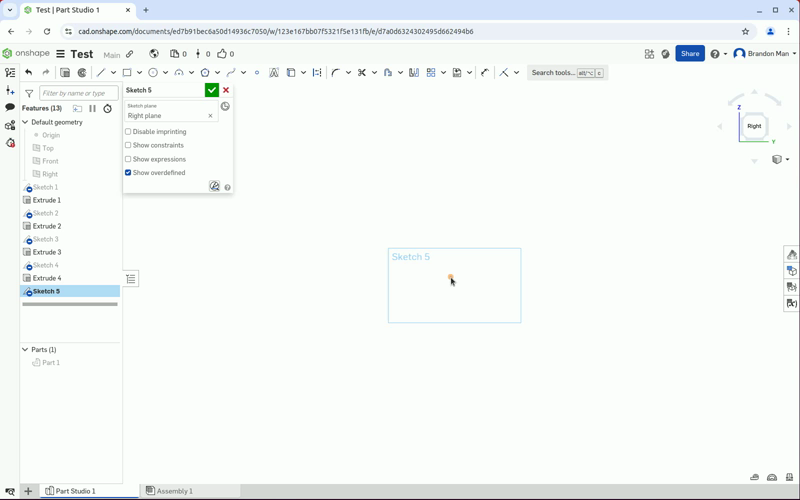
scroll(6)
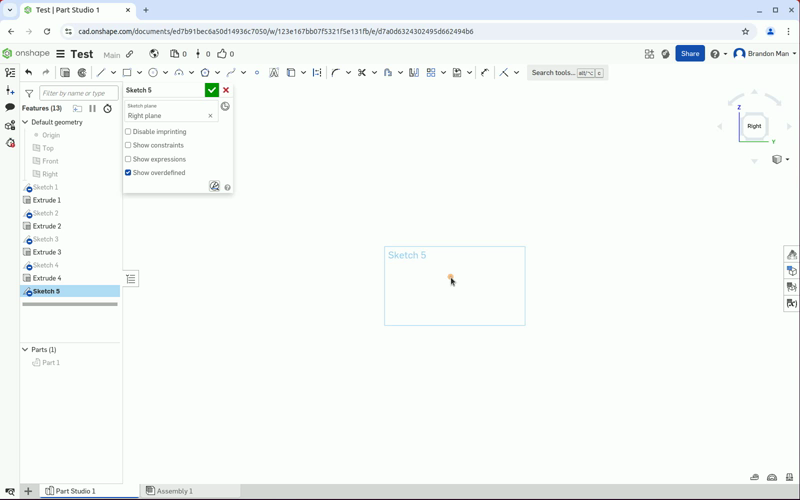
scroll(6)
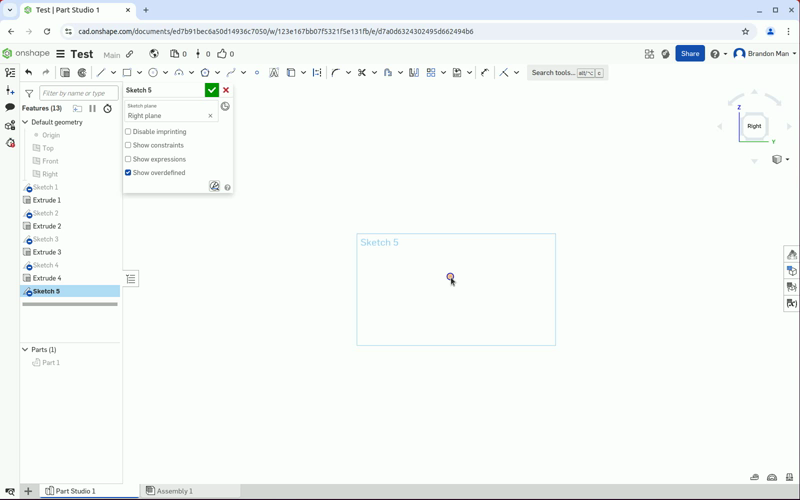
scroll(6)
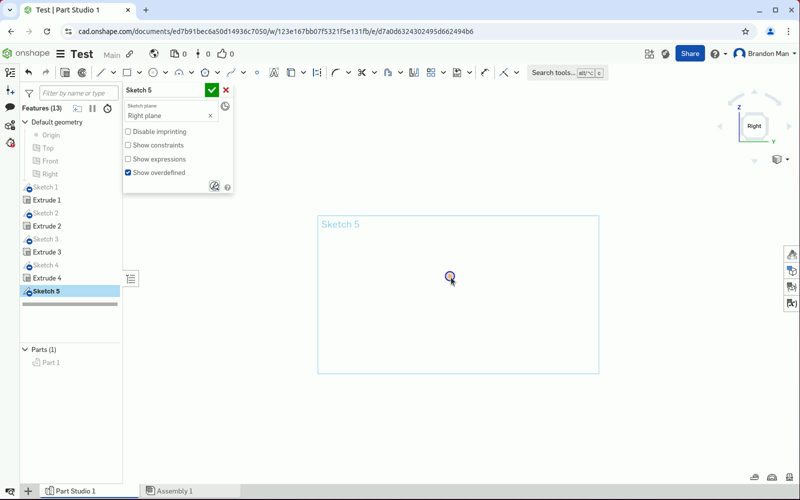
scroll(6)
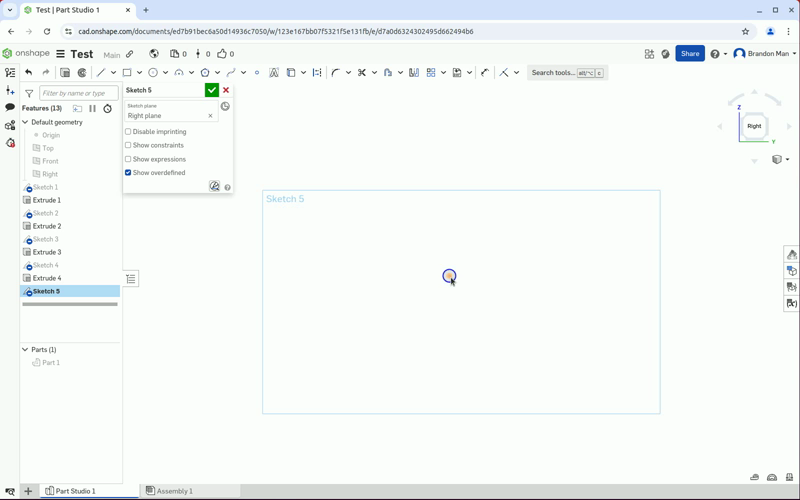
scroll(6)
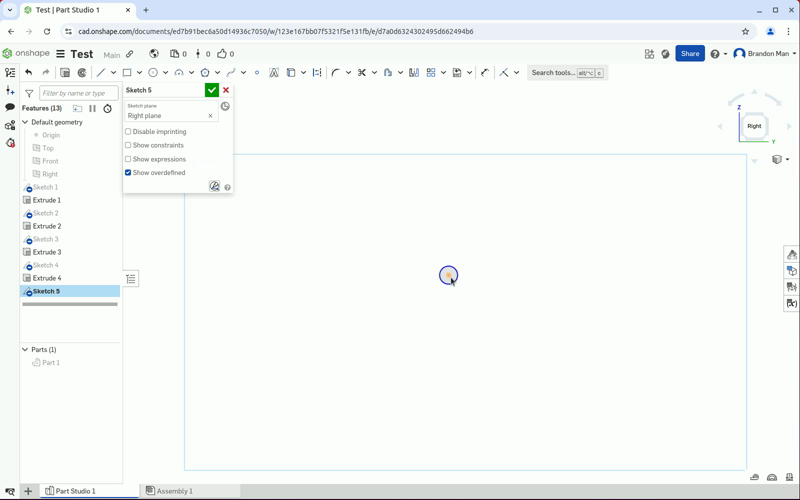
scroll(6)
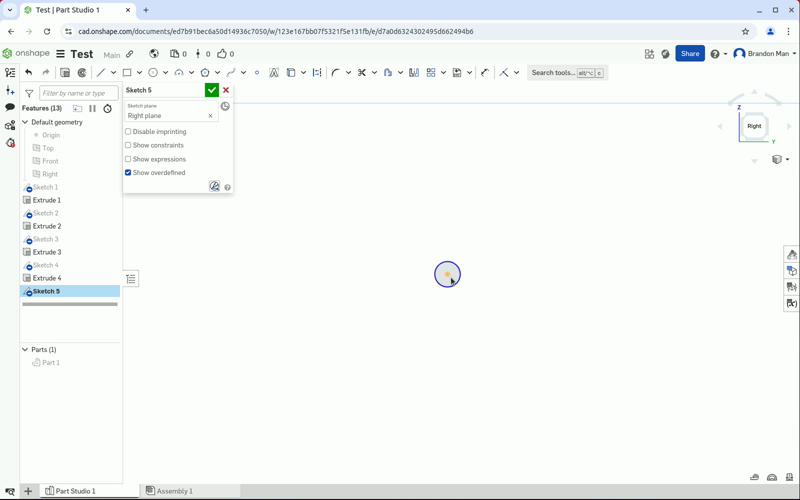
scroll(6)
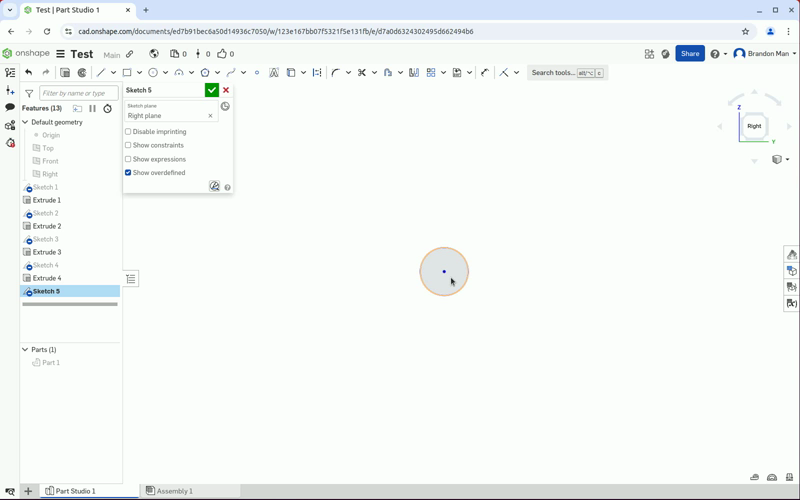
click(451, 277)
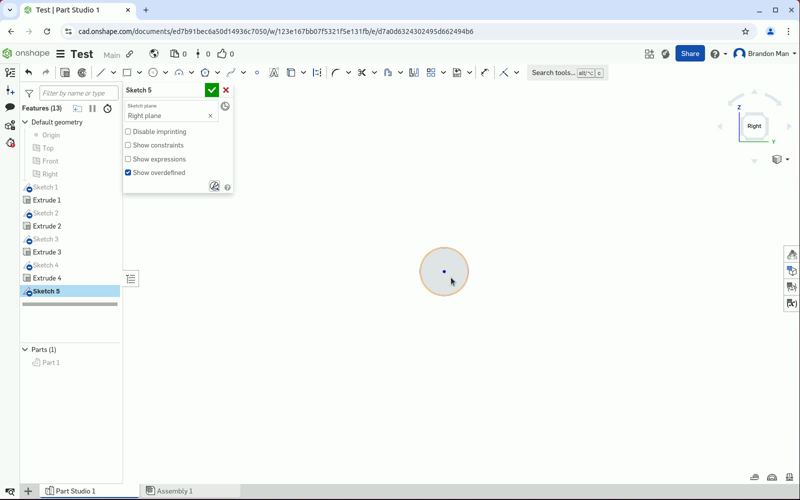
scroll(-6)
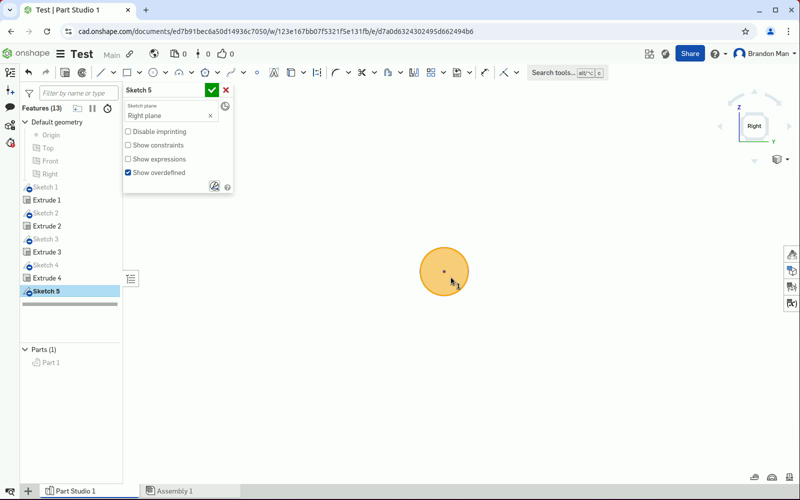
scroll(-6)
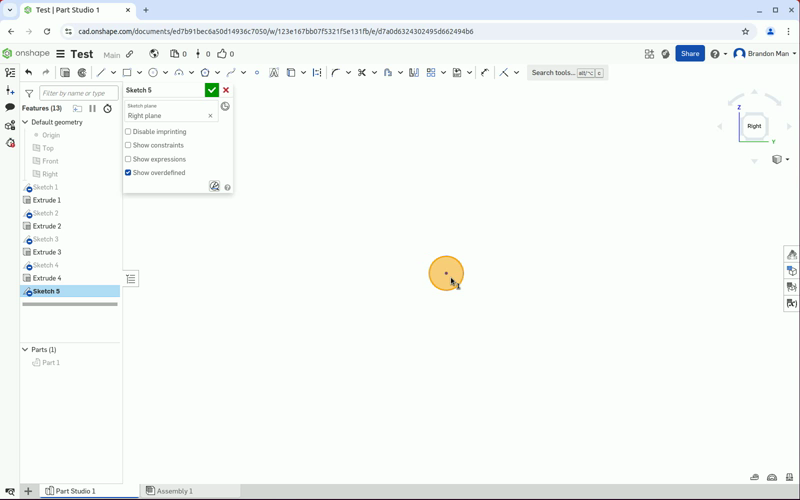
scroll(-6)
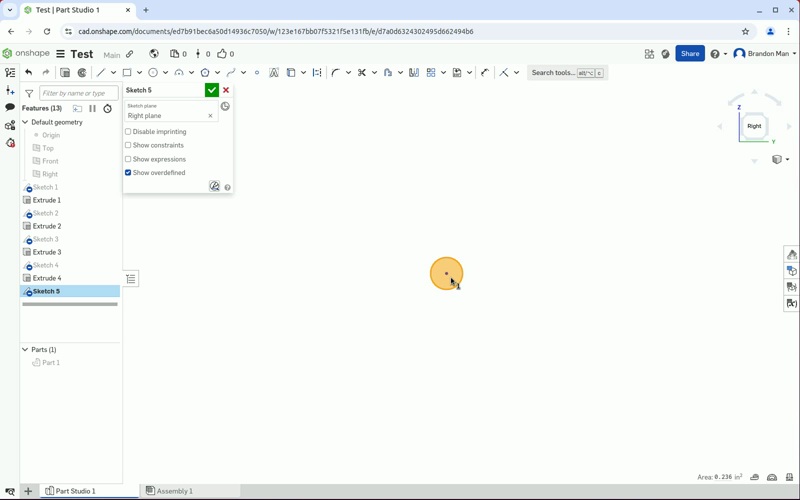
scroll(-6)
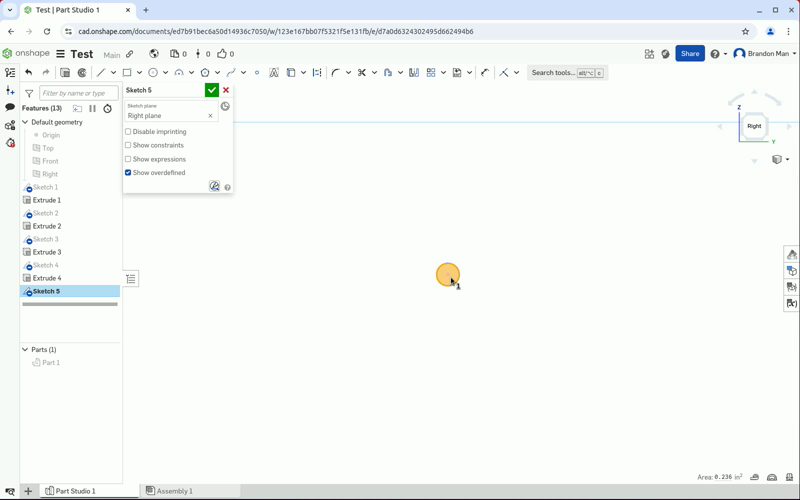
scroll(-6)
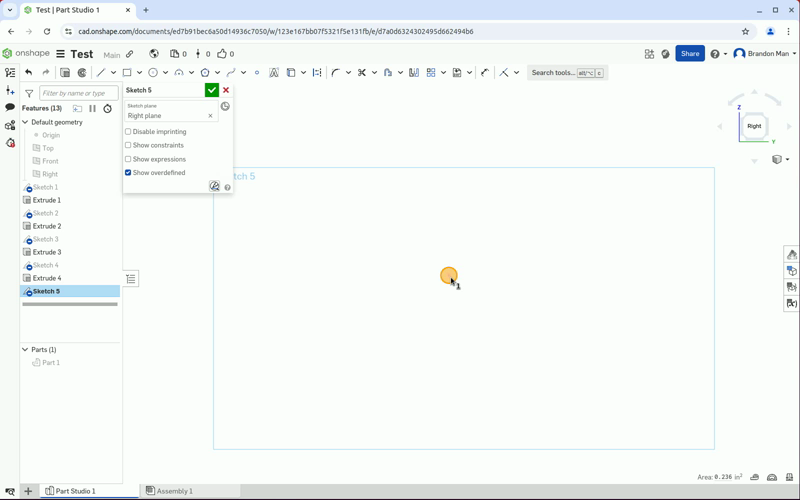
scroll(-6)
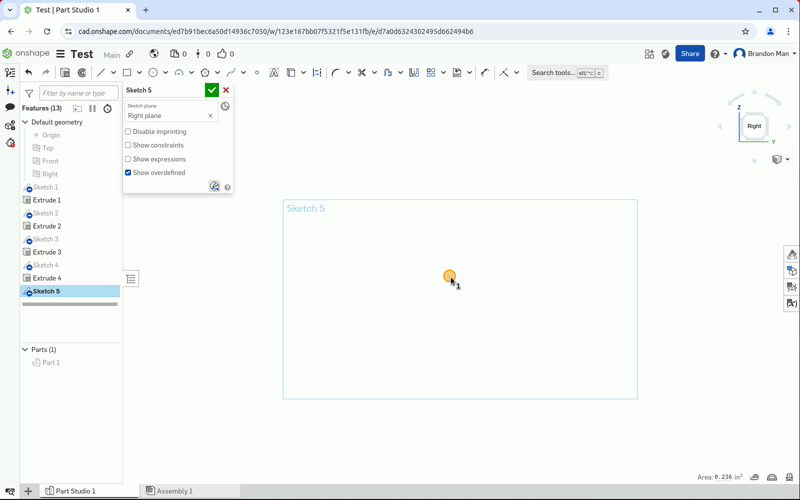
scroll(-6)
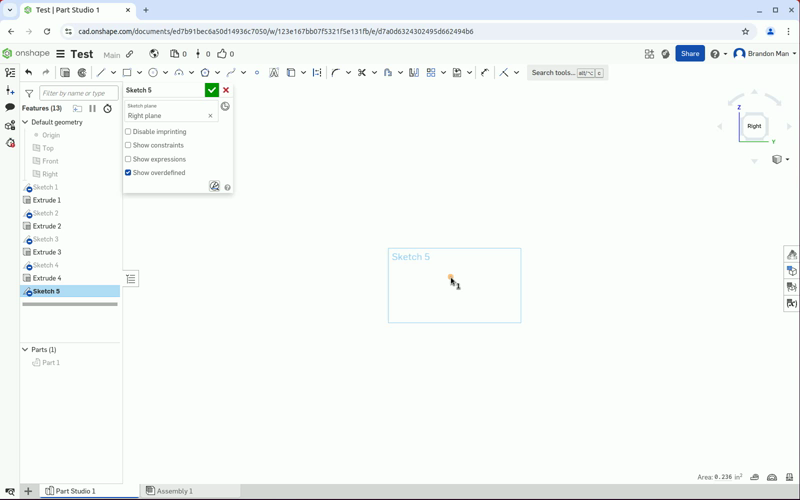
mouse_move(73, 352)
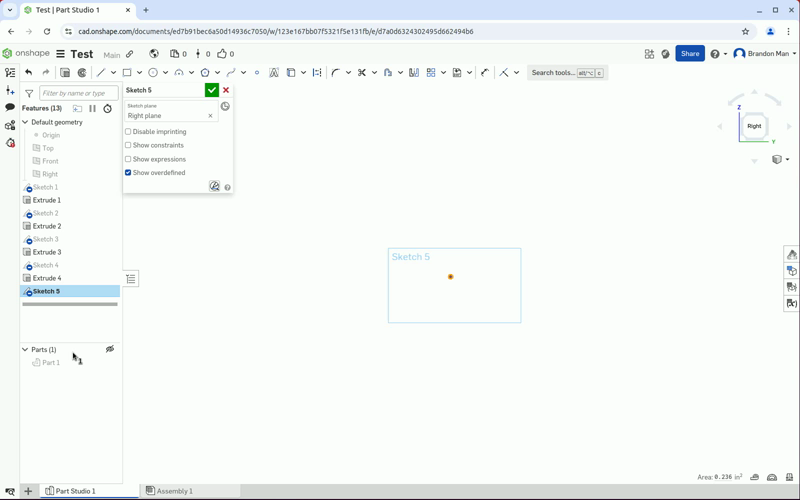
key(shift+y)
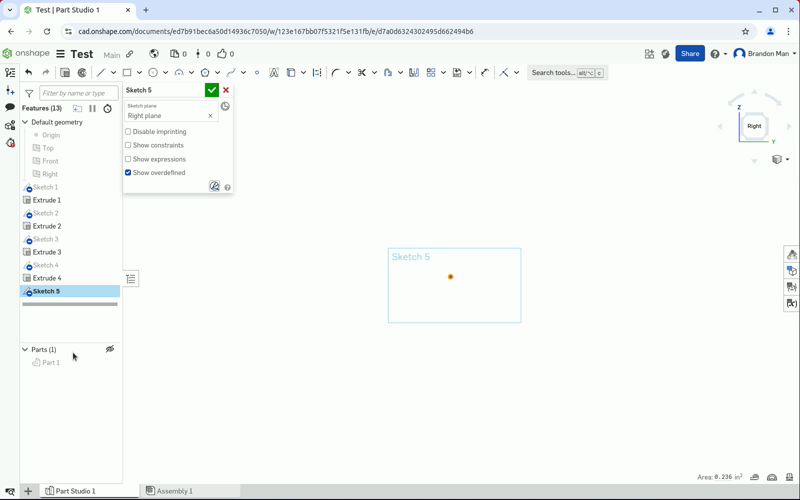
key(shift+e)
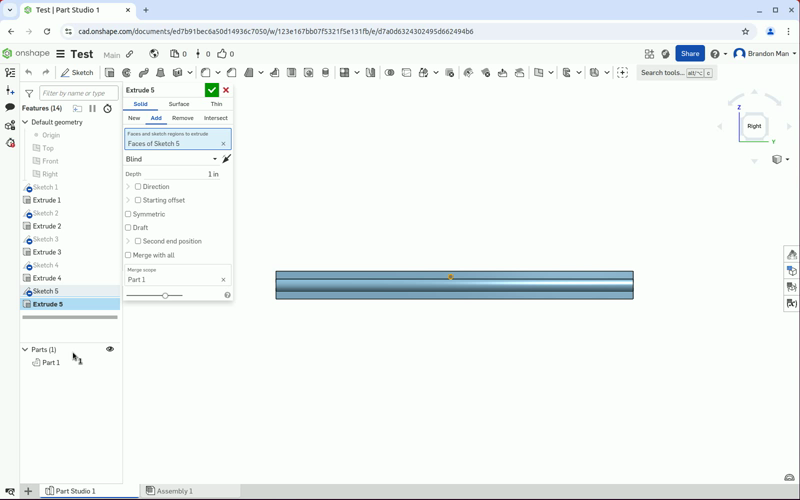
mouse_move(143, 106)
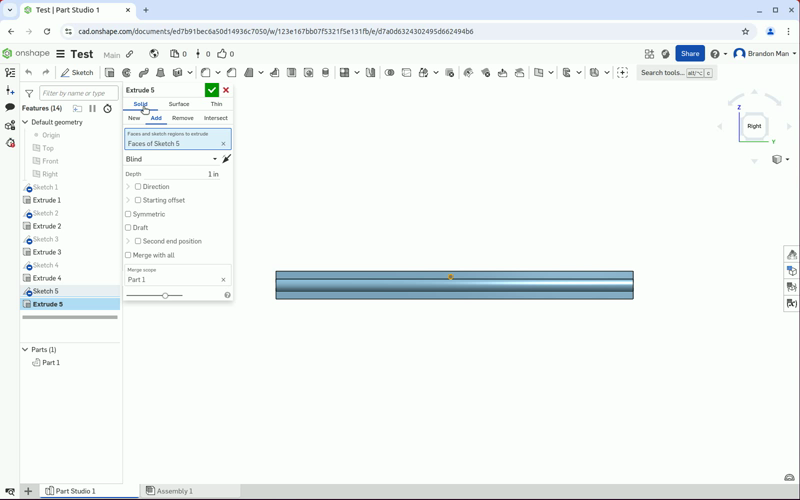
click(143, 106)
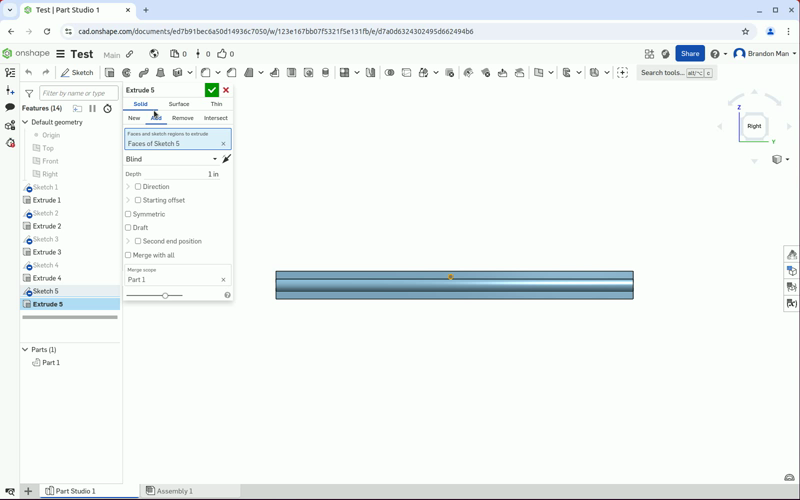
mouse_move(186, 120)
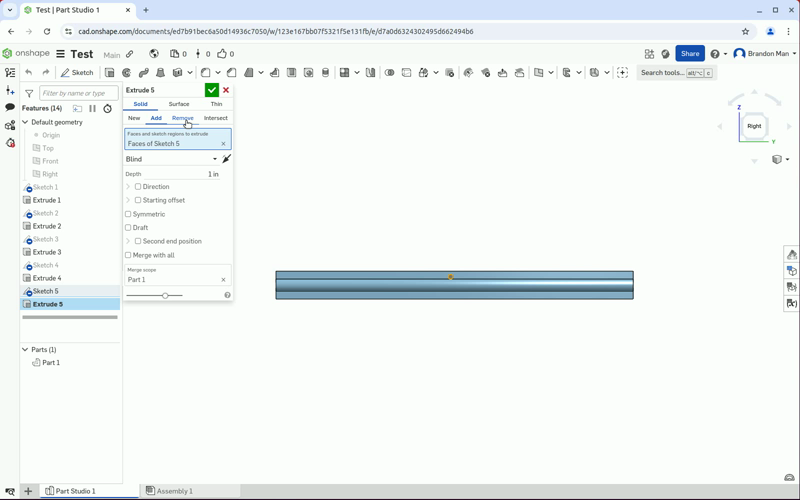
click(186, 120)
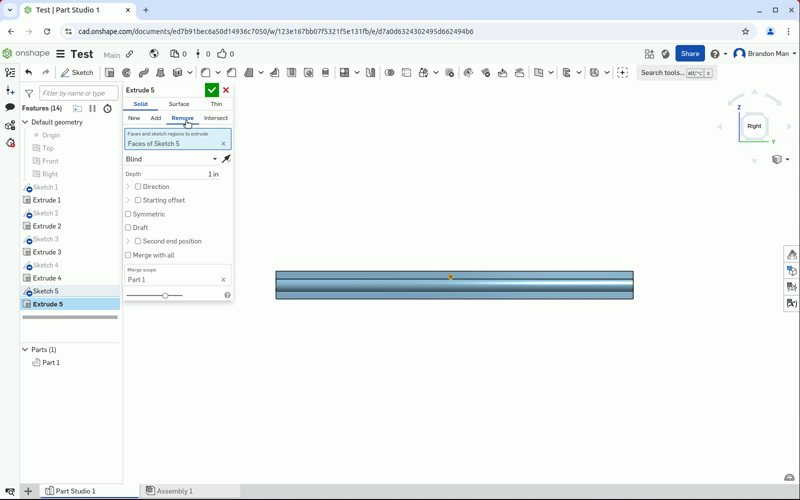
key(tab, 4)
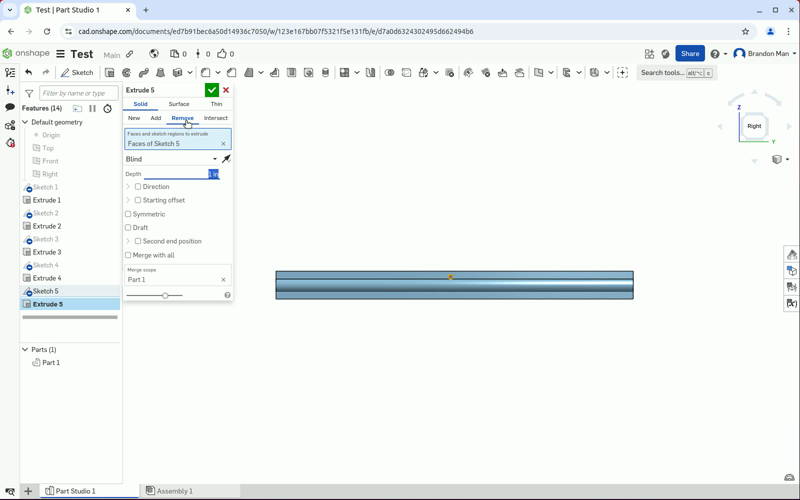
text(0.481)
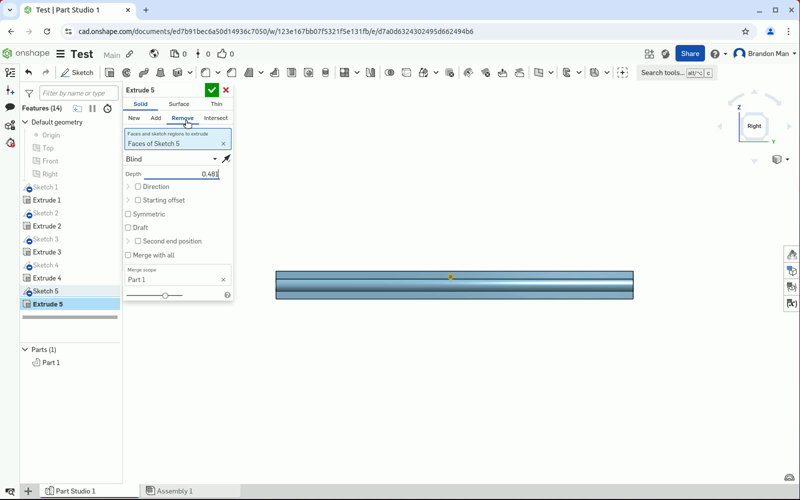
key(tab, 6)
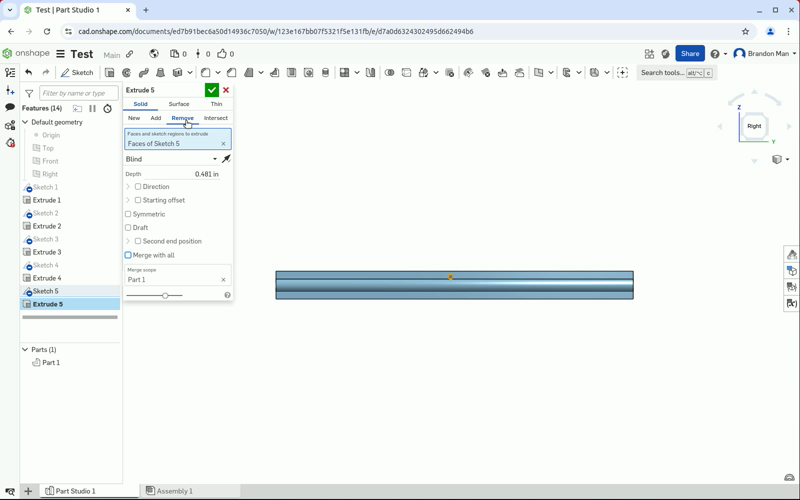
key(space)
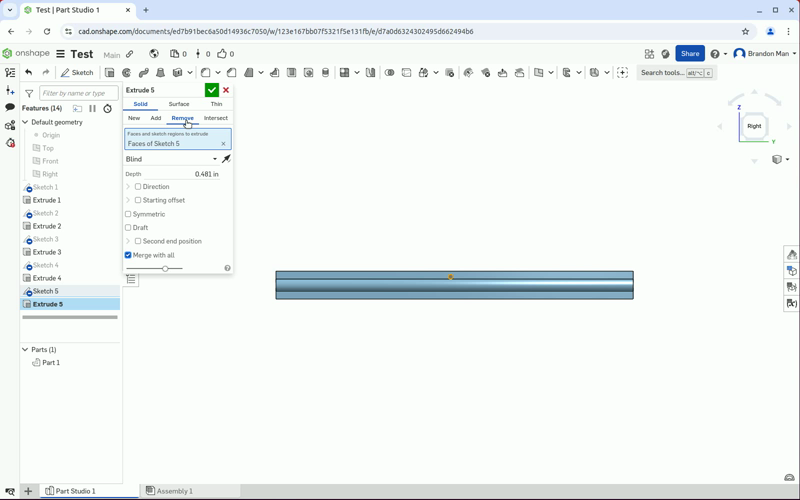
key(enter)
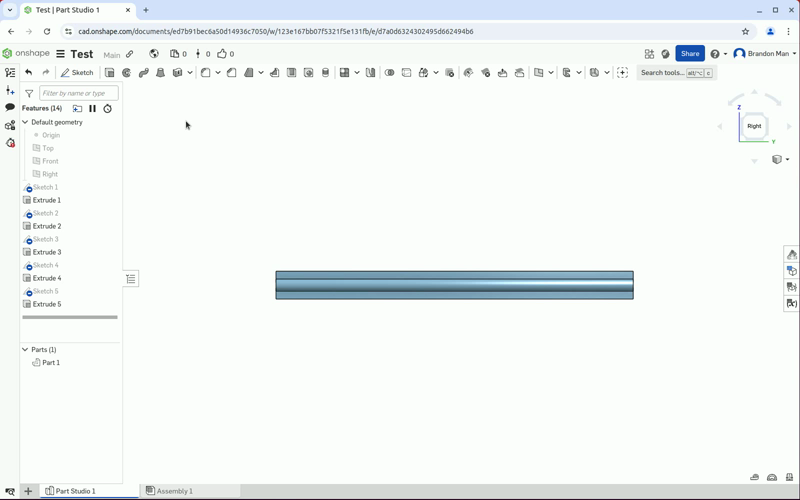
key(shift+h)
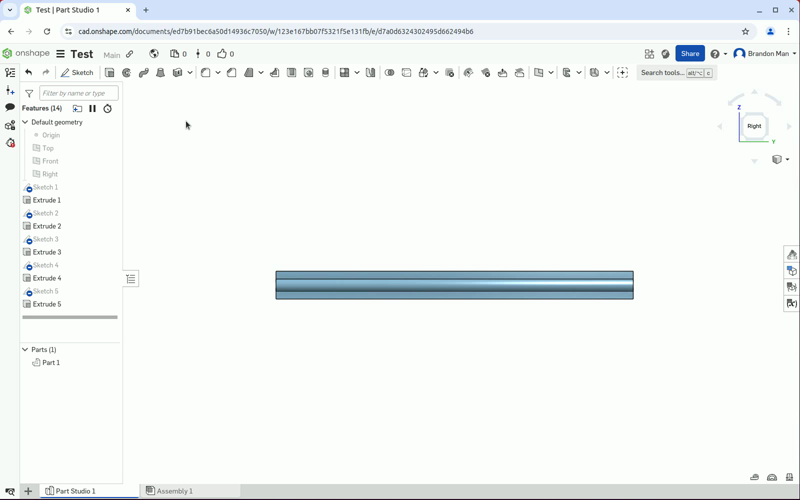
key(shift+h)
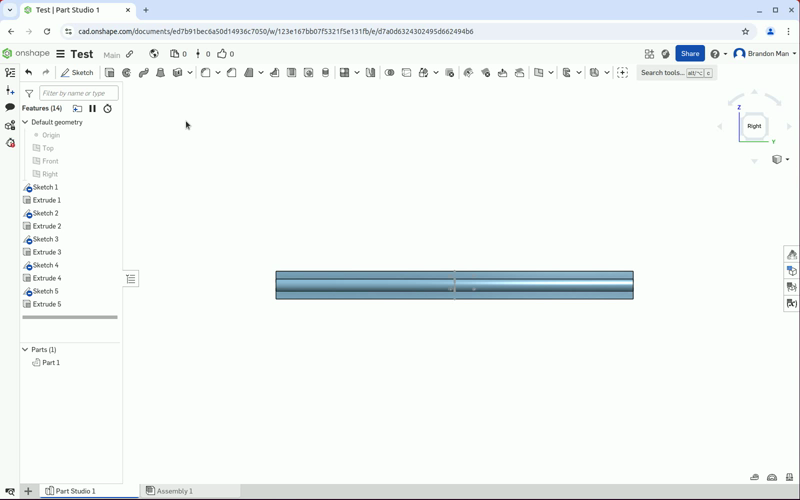
key(shift+7)
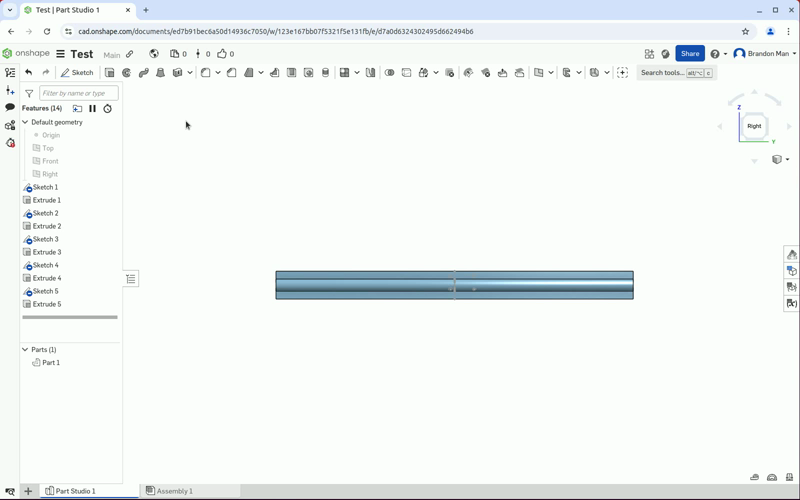
key(right, 2)
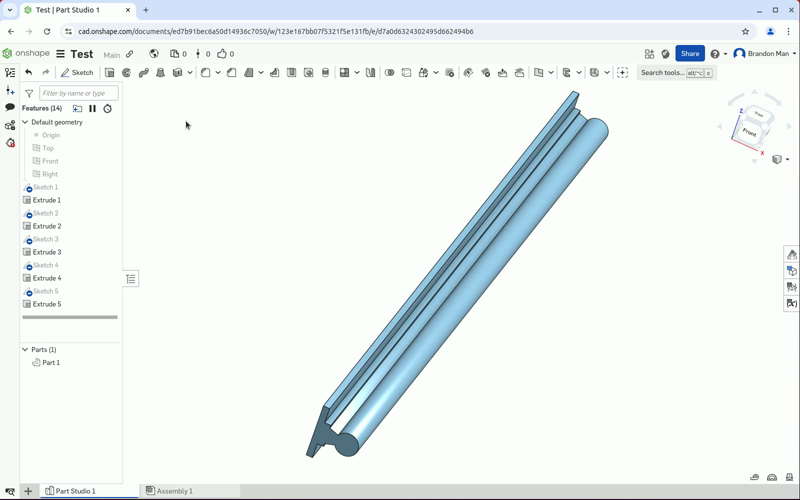
key(down, 2)
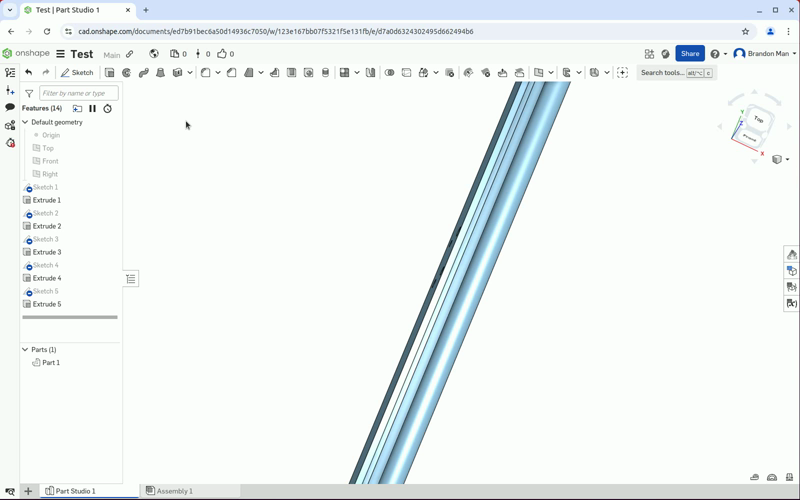
key(up, 2)
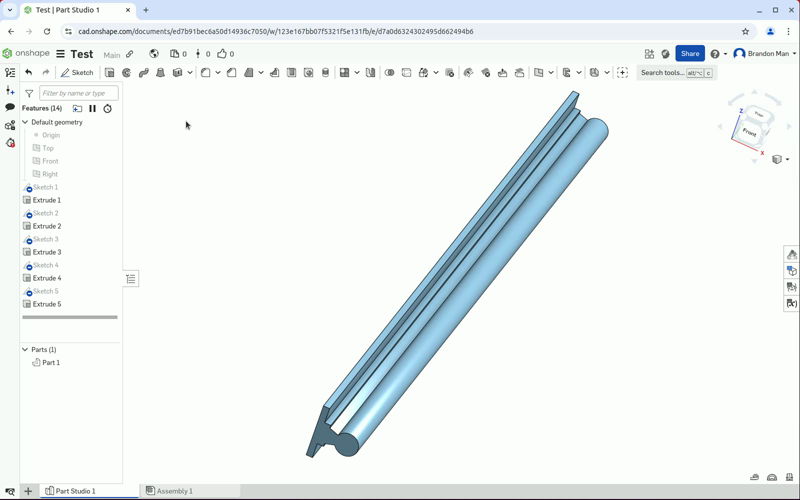
key(left, 2)
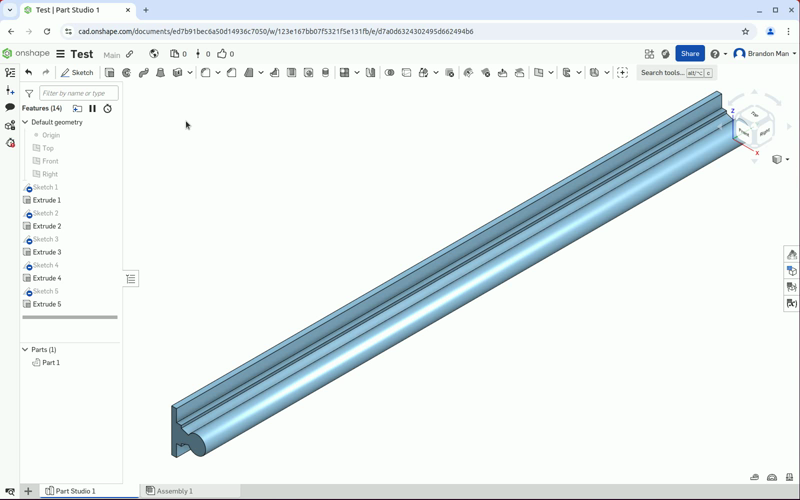
mouse_move(73, 189)
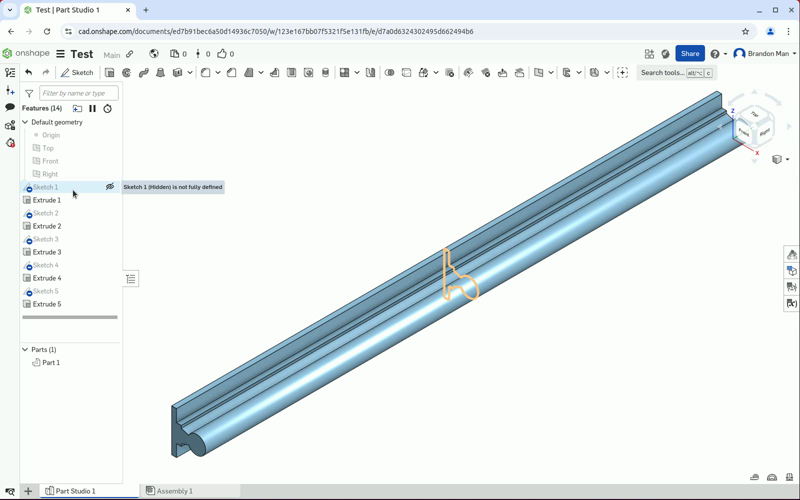
click(73, 189)